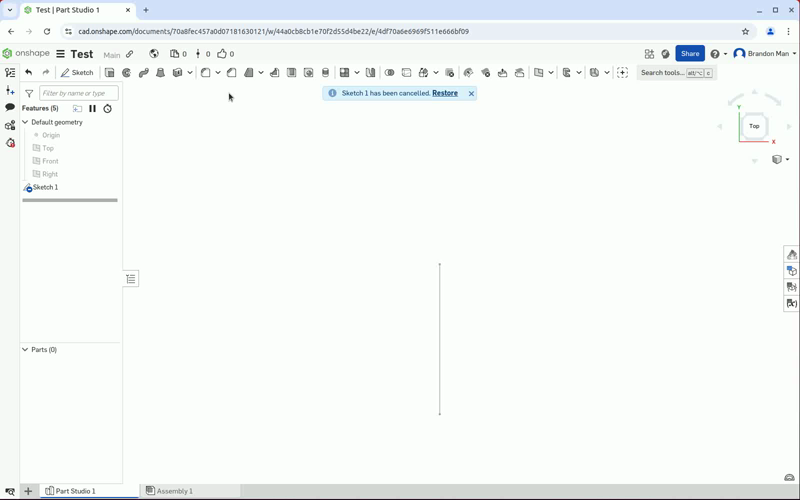
key(shift+h)
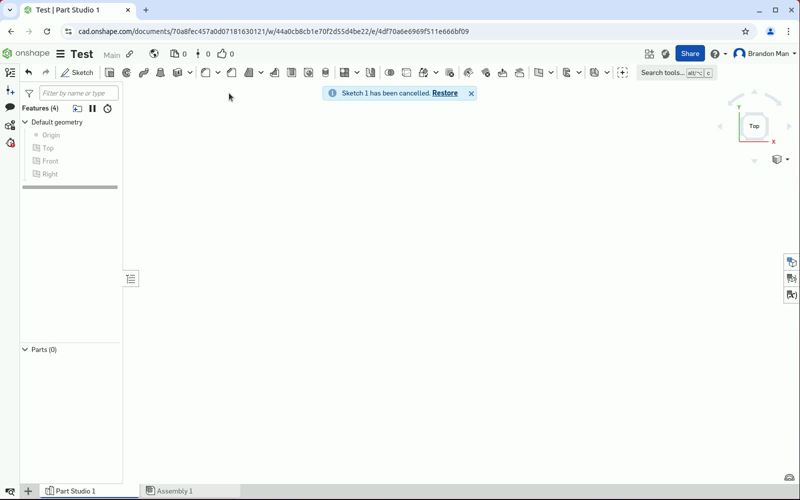
mouse_move(73, 352)
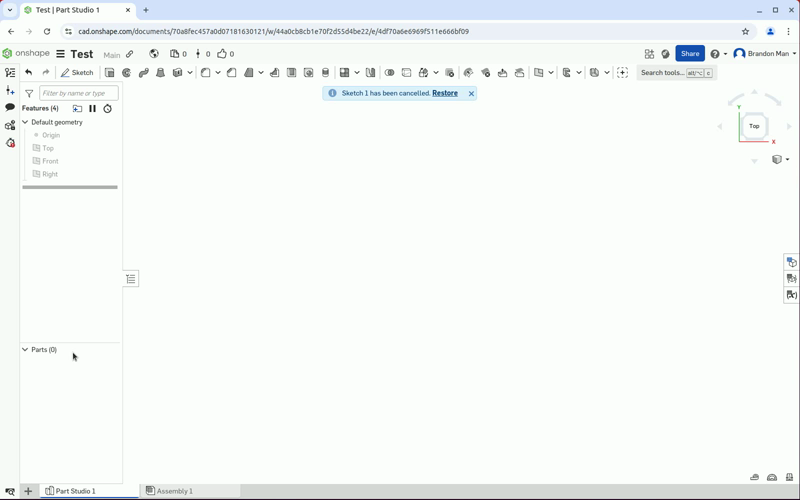
key(y)
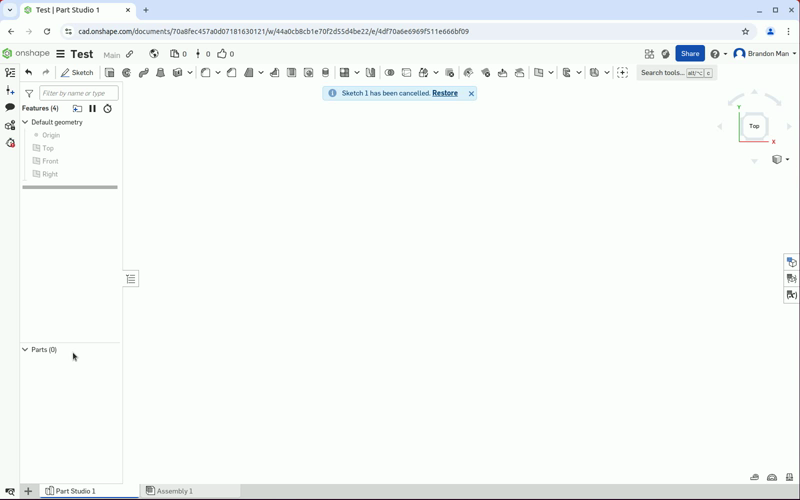
key(shift+p)
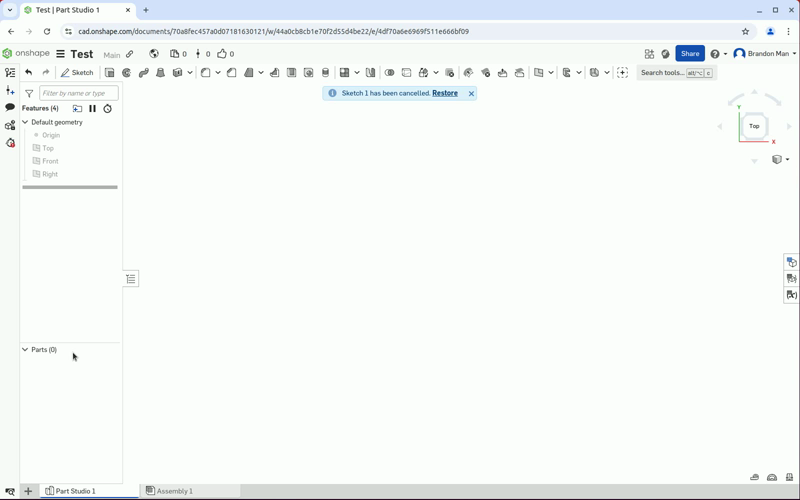
key(space)
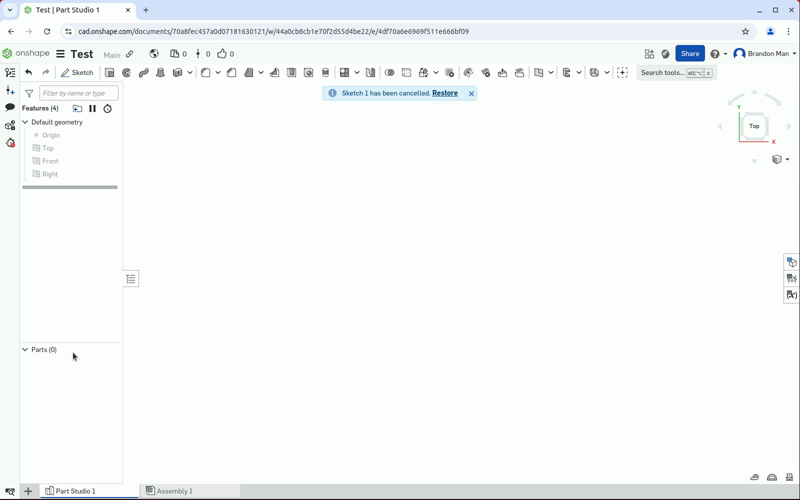
key_down(shift)
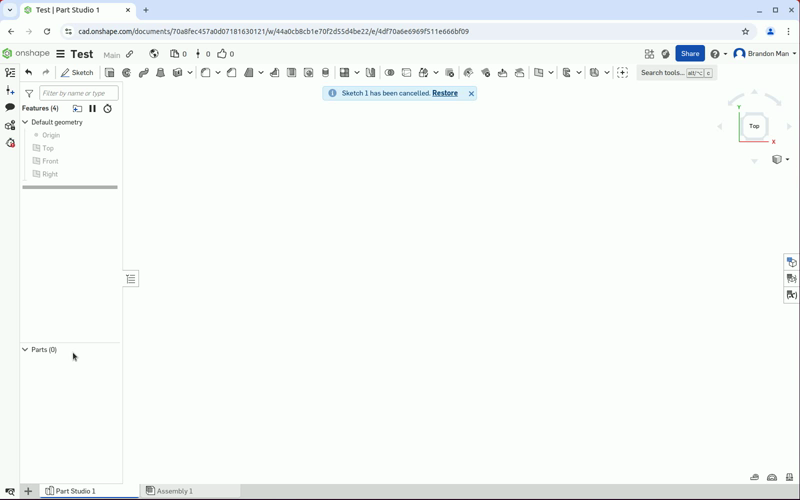
key(up)
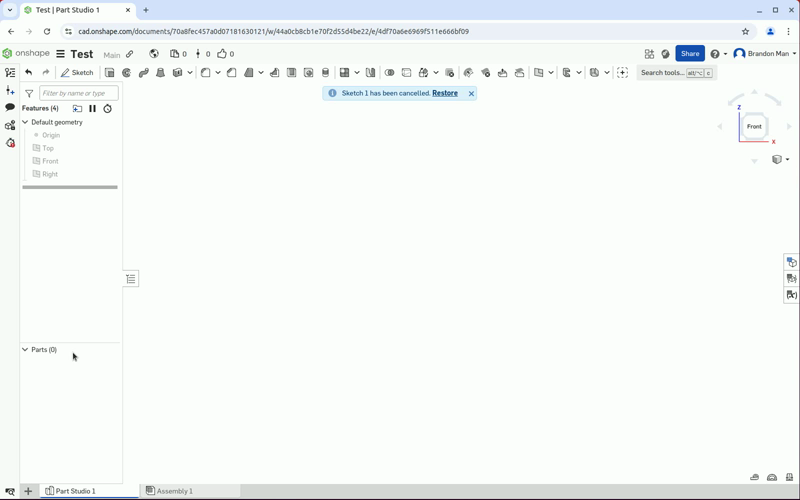
key_up(shift)
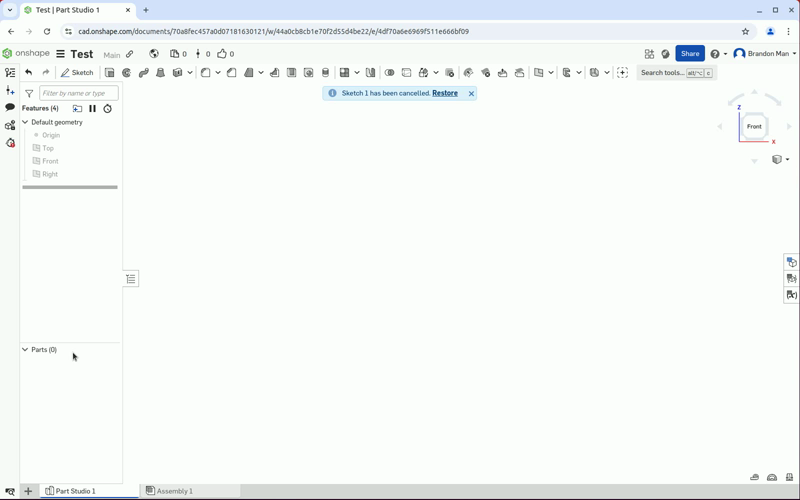
mouse_move(73, 352)
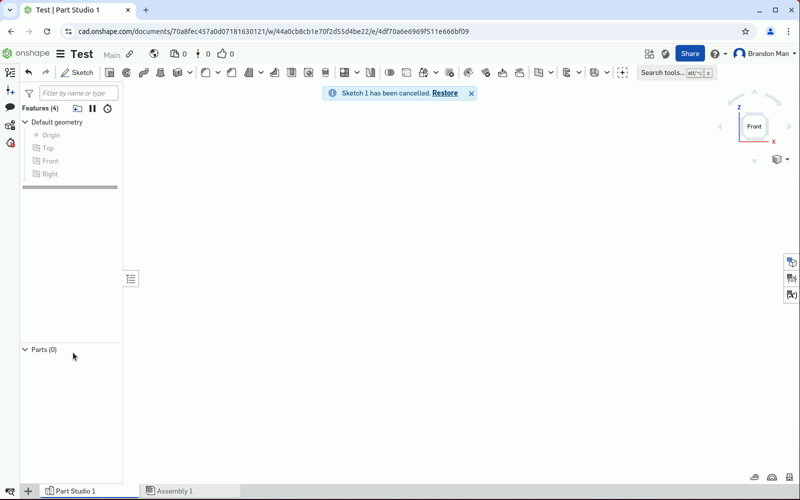
key(shift+y)
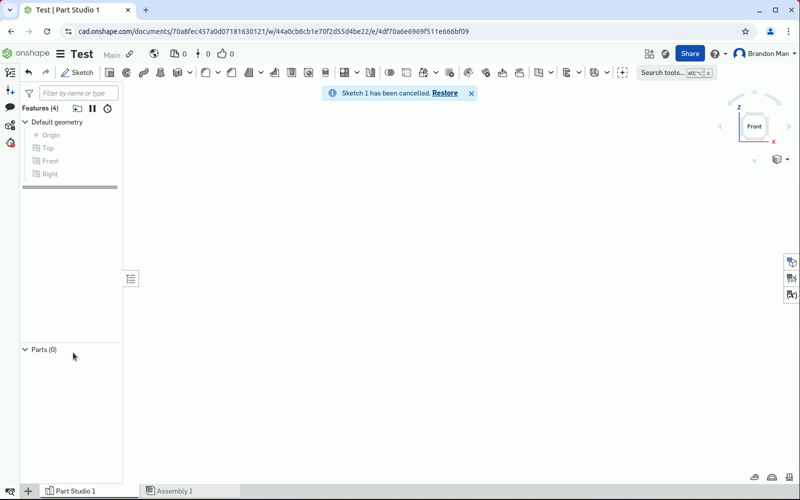
key(shift+s)
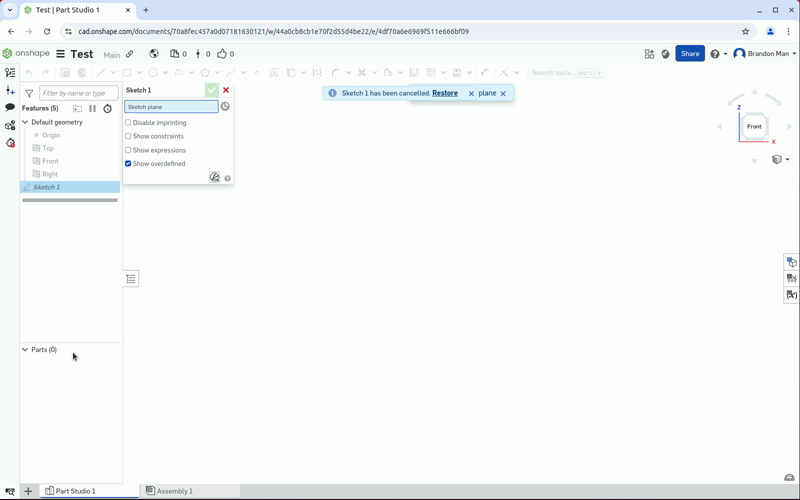
mouse_move(73, 163)
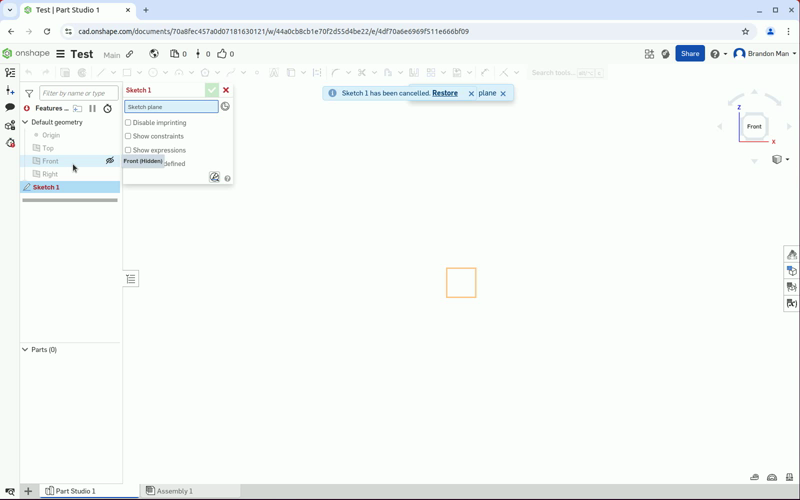
click(73, 163)
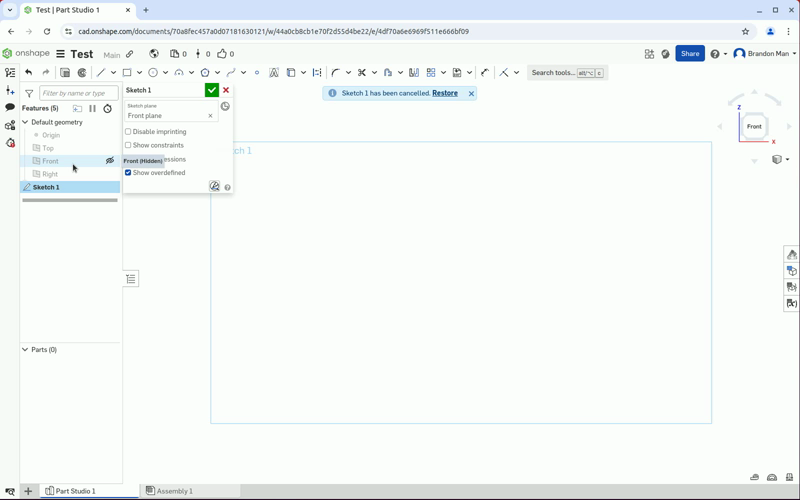
mouse_move(73, 352)
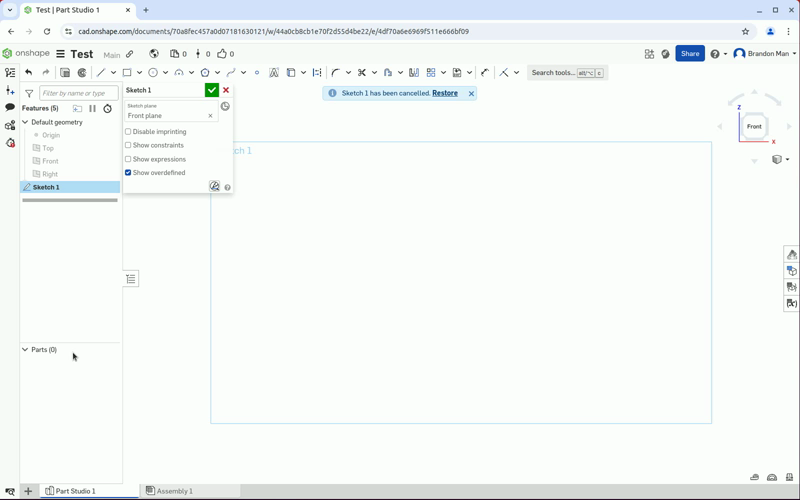
key(y)
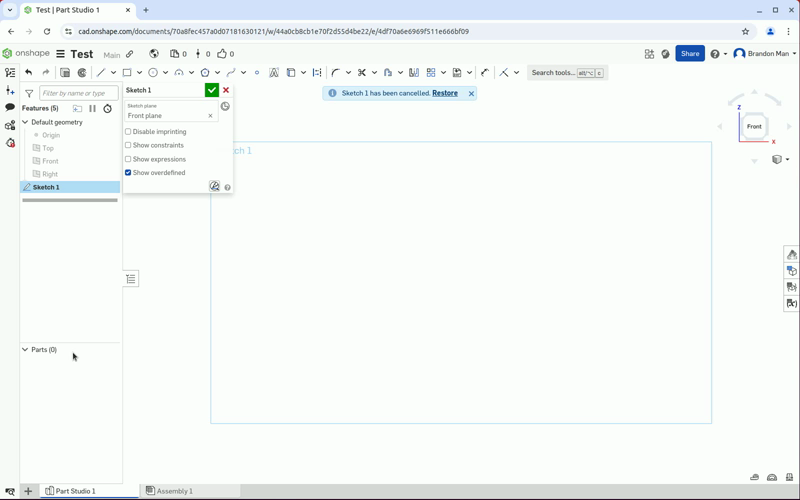
key(l)
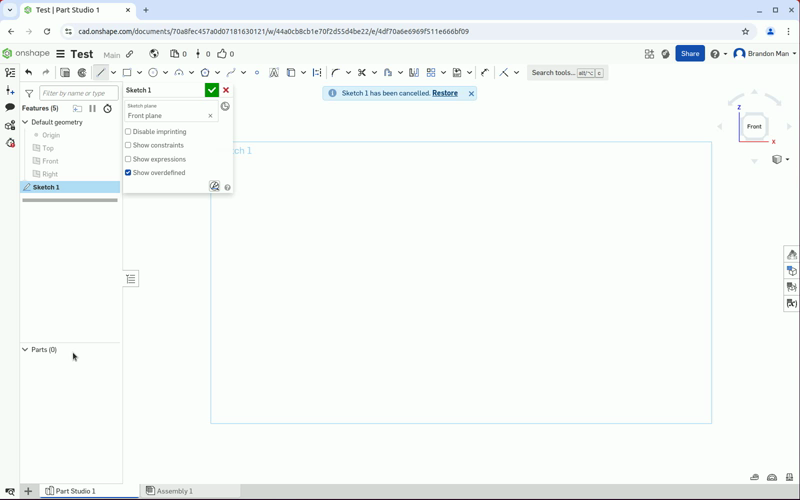
key_down(shift)
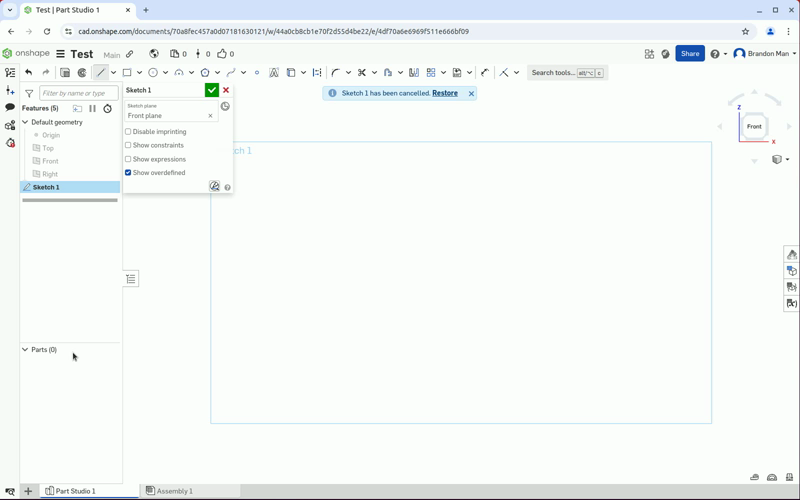
mouse_move(460, 383)
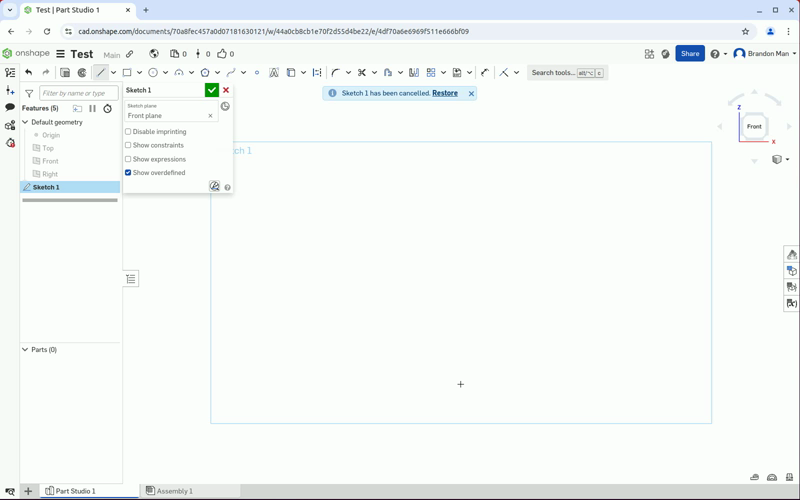
click(460, 383)
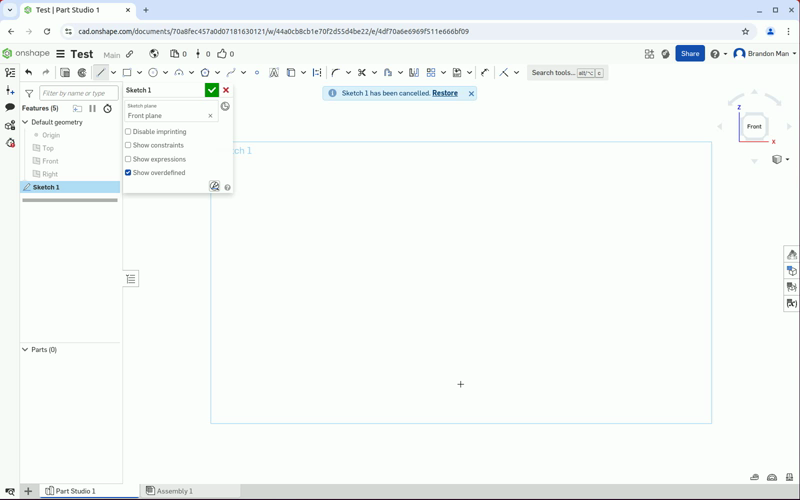
key_up(shift)
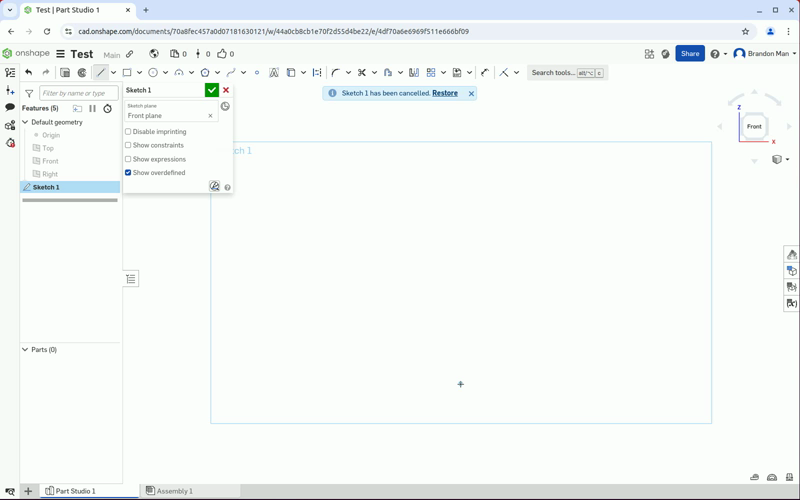
key_down(shift)
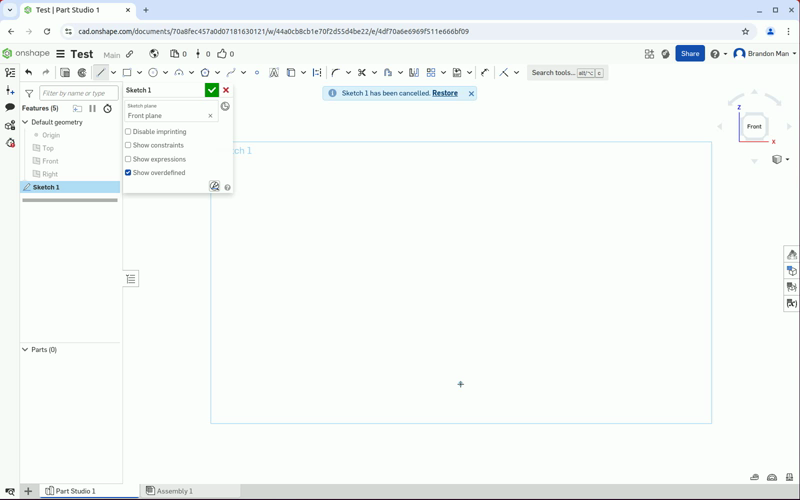
mouse_move(490, 383)
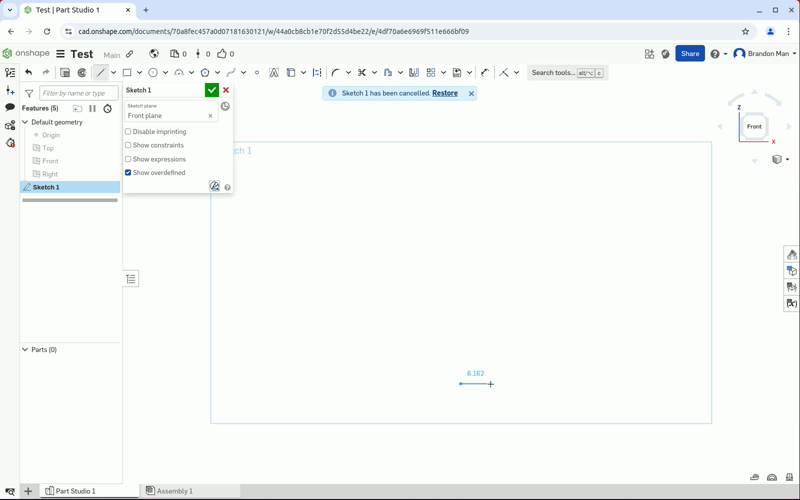
mouse_move(467, 383)
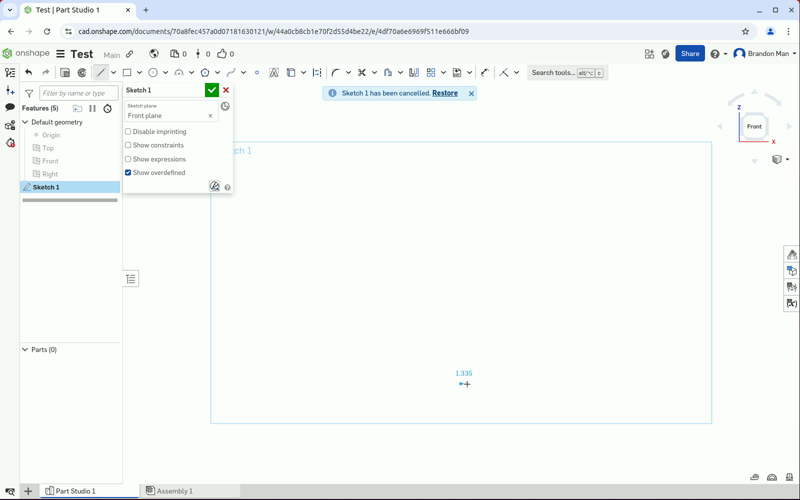
scroll(6)
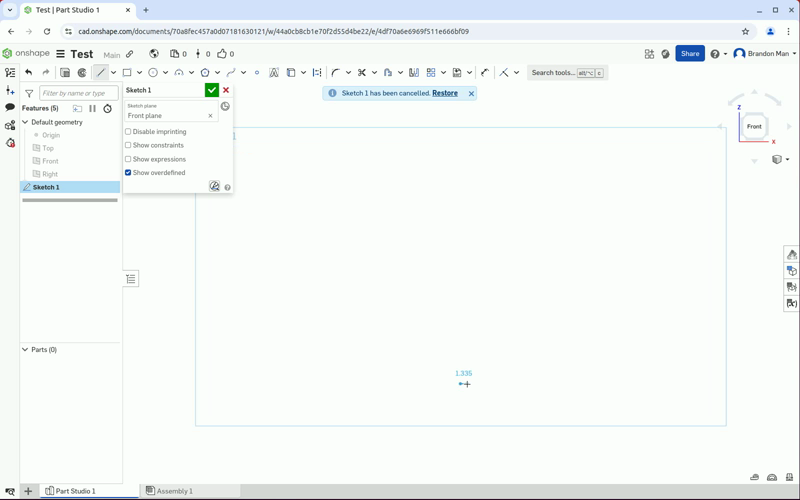
scroll(6)
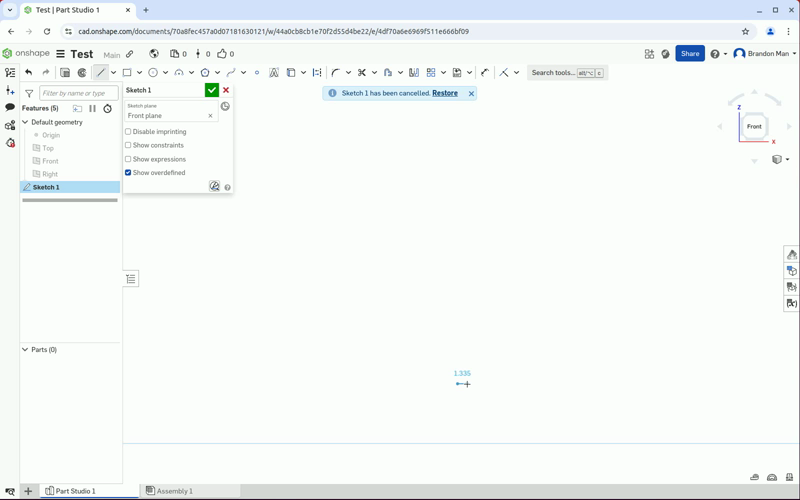
scroll(6)
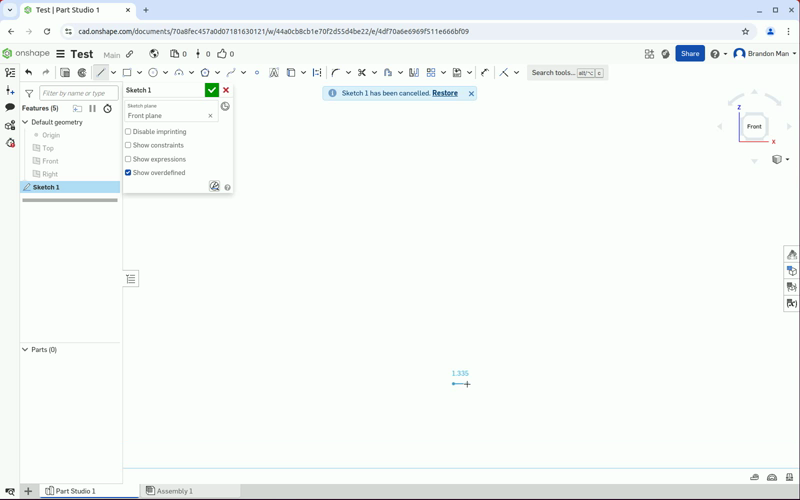
scroll(6)
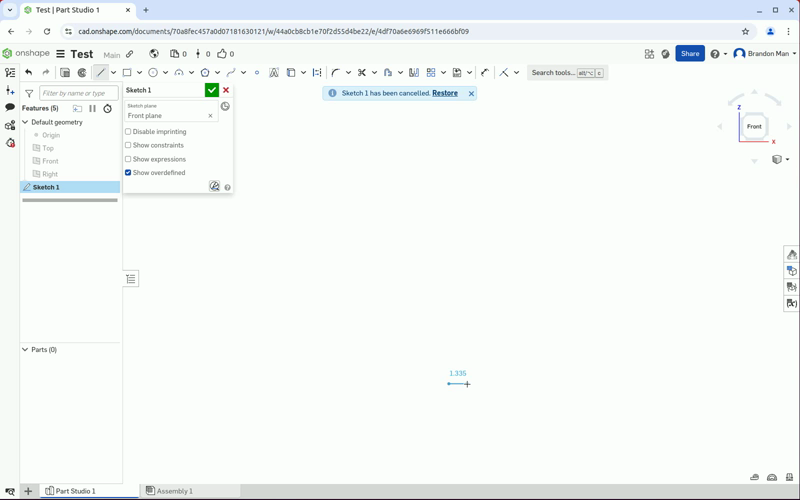
scroll(6)
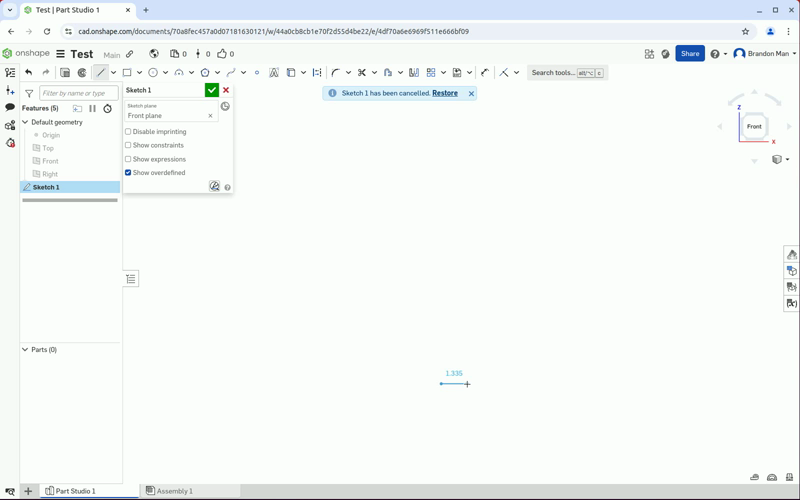
scroll(6)
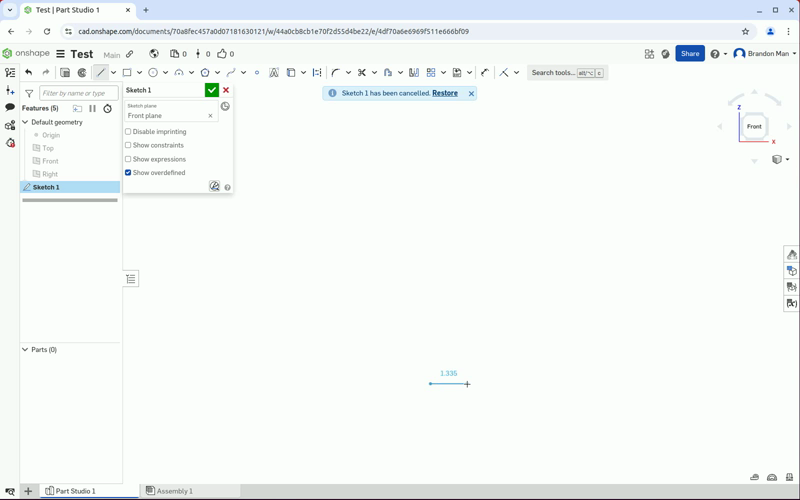
scroll(6)
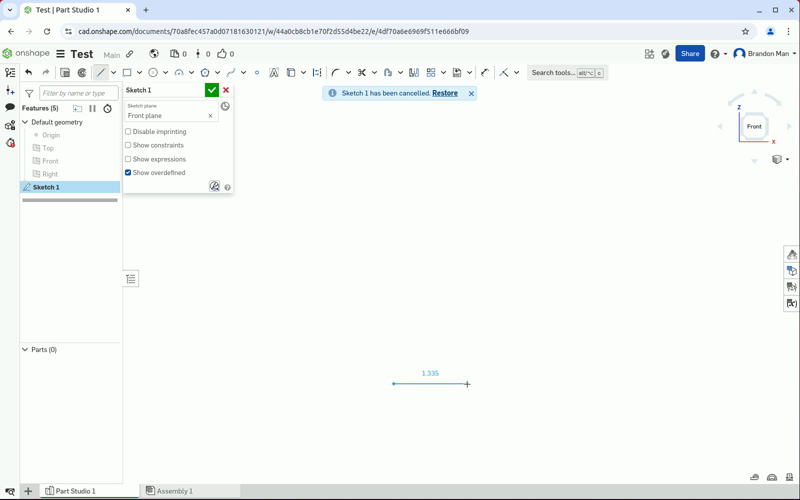
click(467, 383)
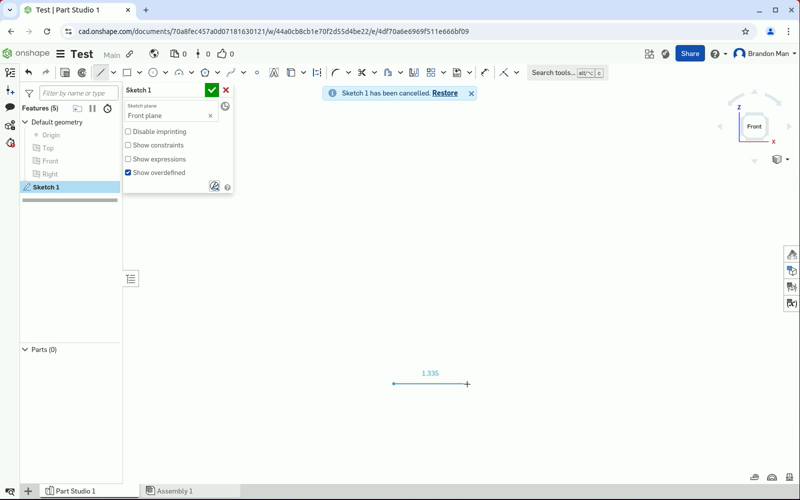
scroll(-6)
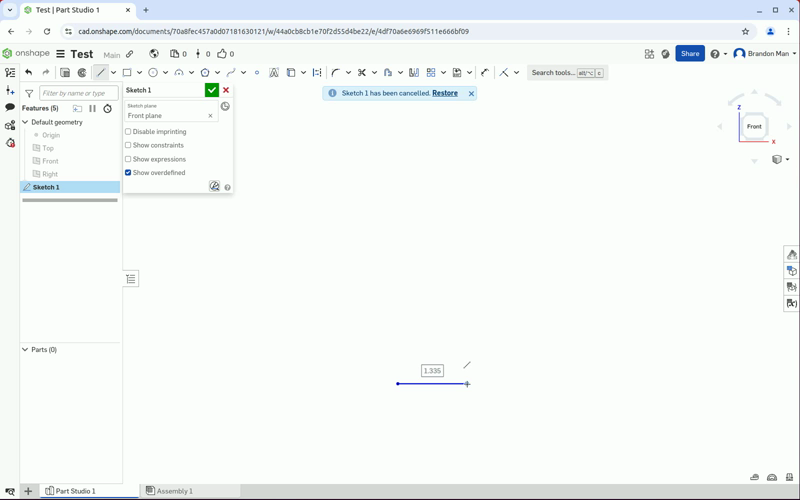
scroll(-6)
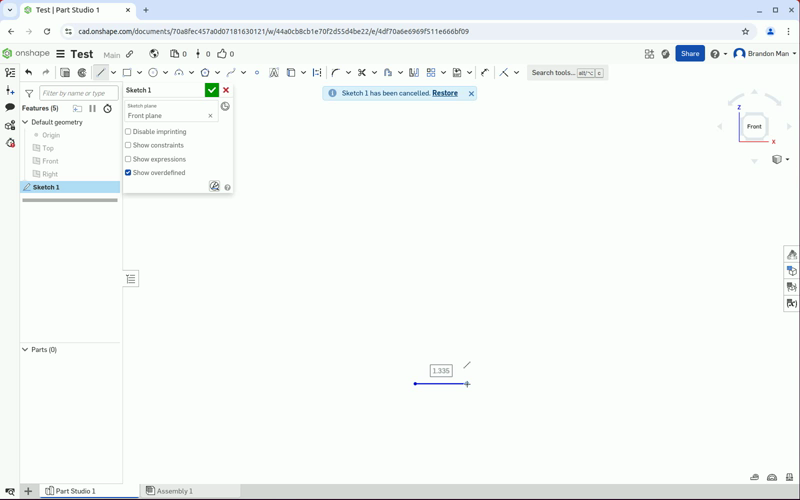
scroll(-6)
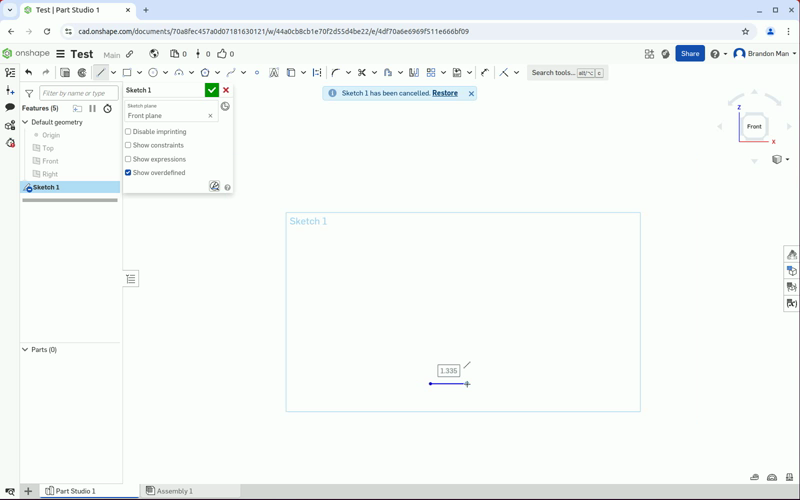
scroll(-6)
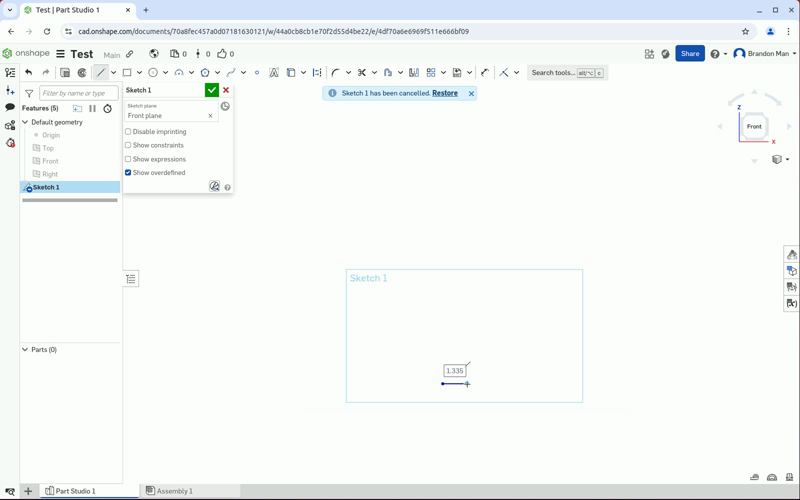
scroll(-6)
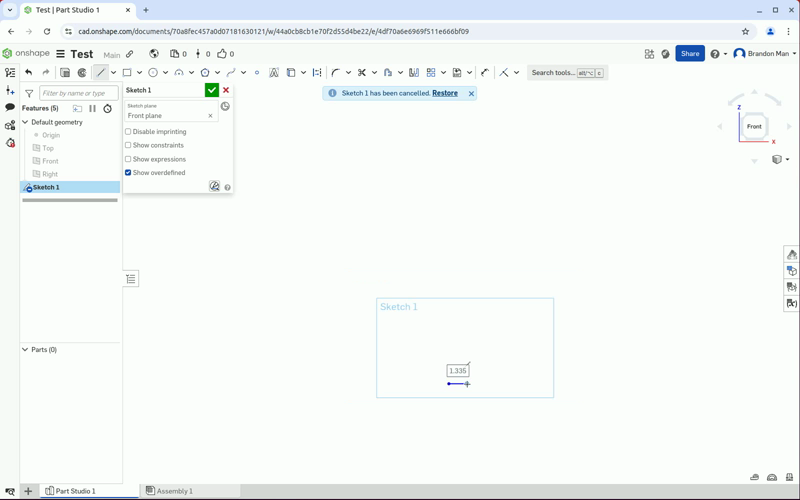
scroll(-6)
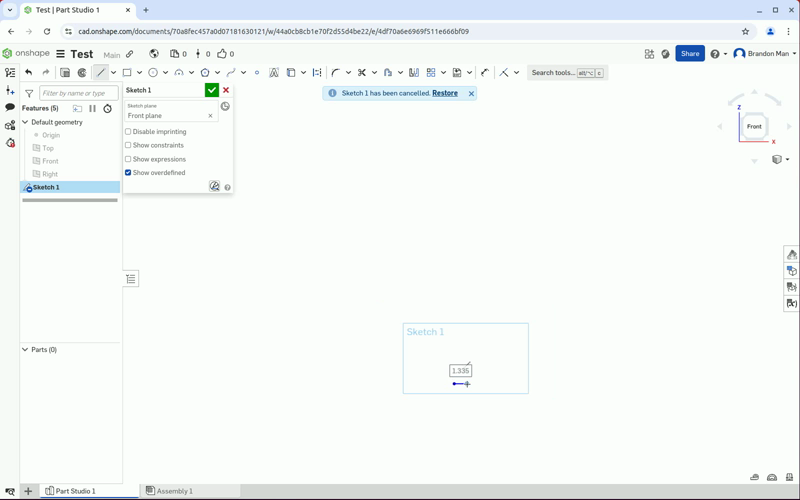
scroll(-6)
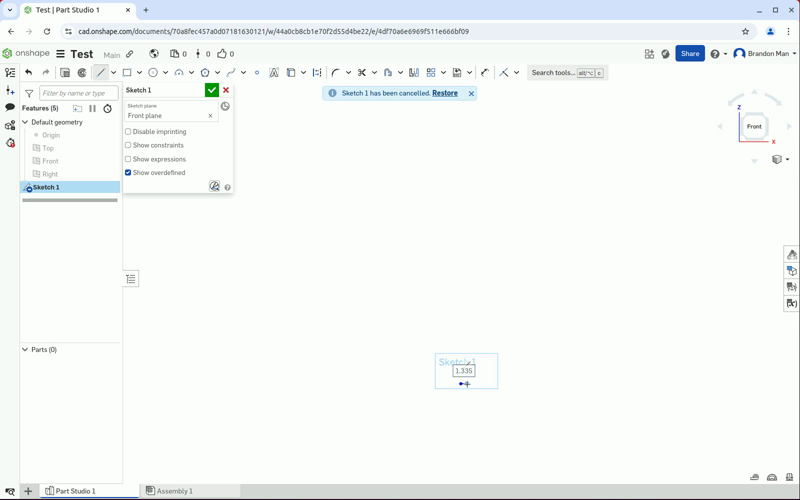
key_up(shift)
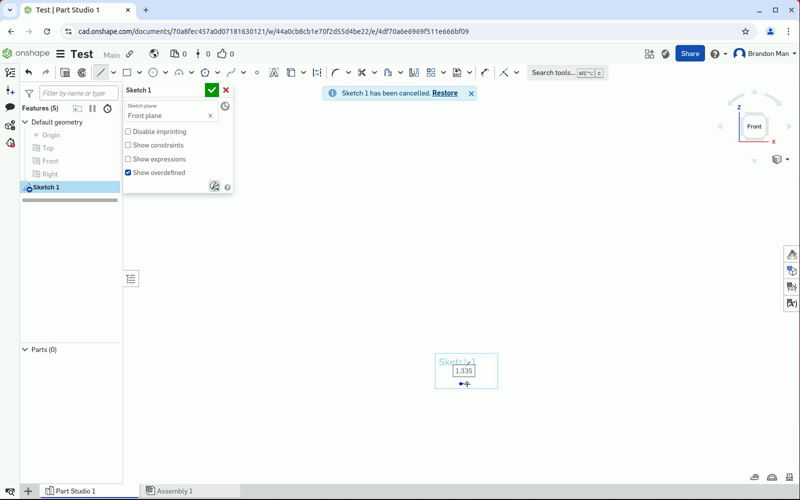
key_down(shift)
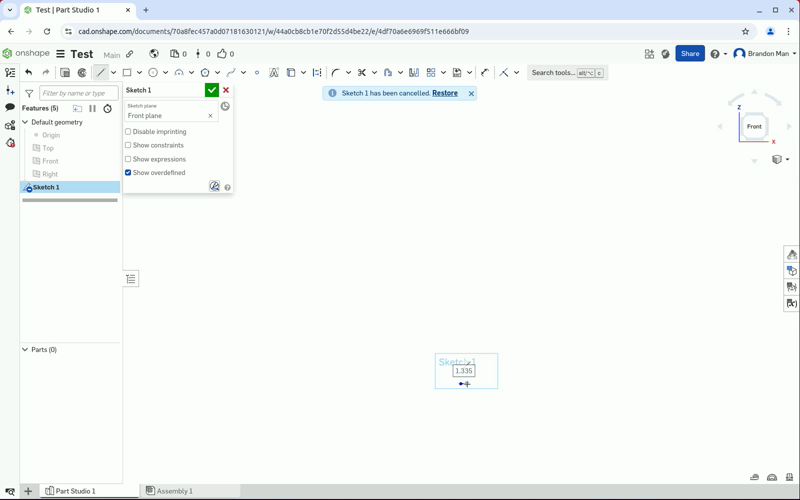
mouse_move(467, 283)
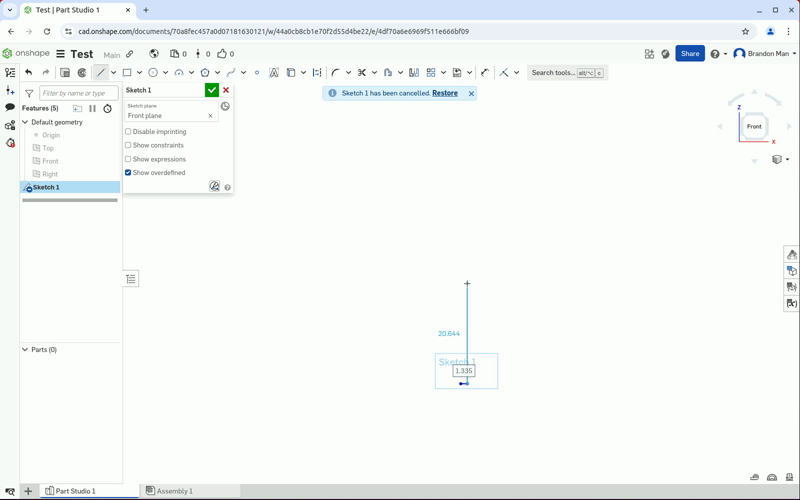
click(467, 283)
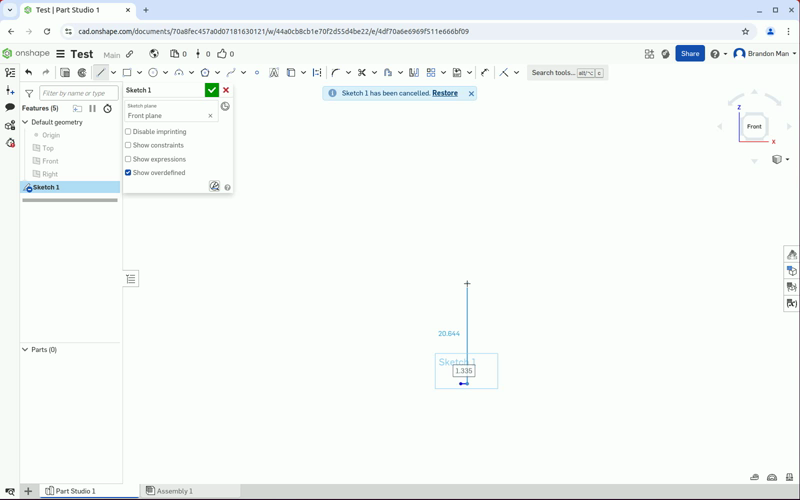
key_up(shift)
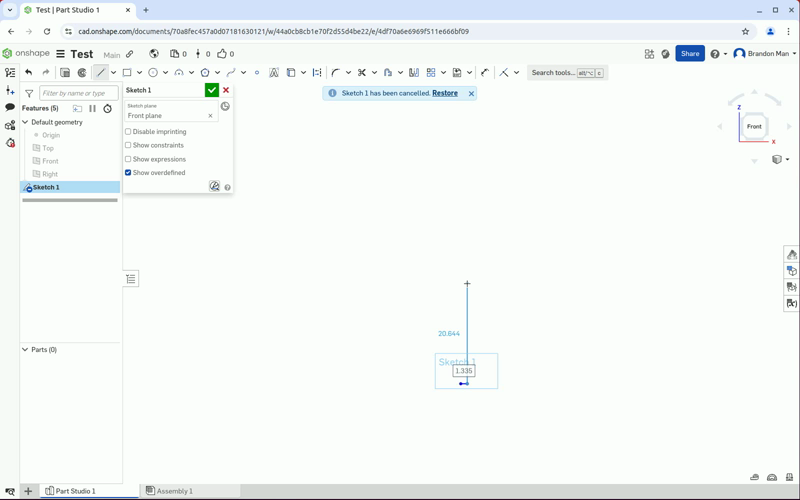
key_down(shift)
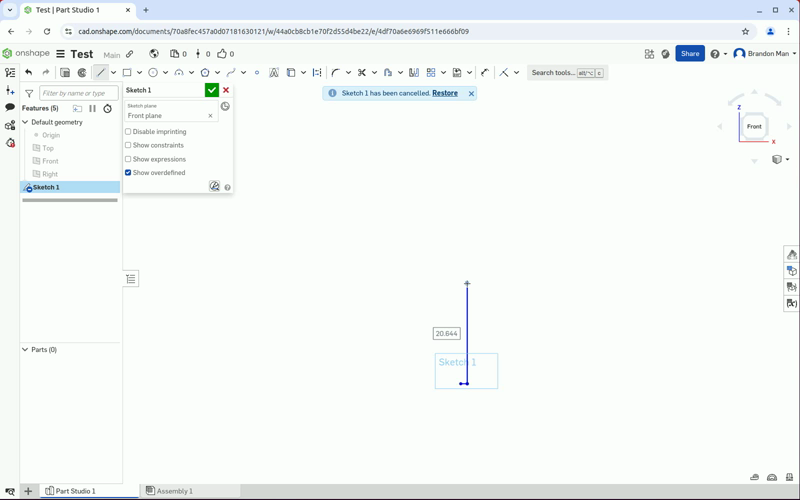
mouse_move(483, 171)
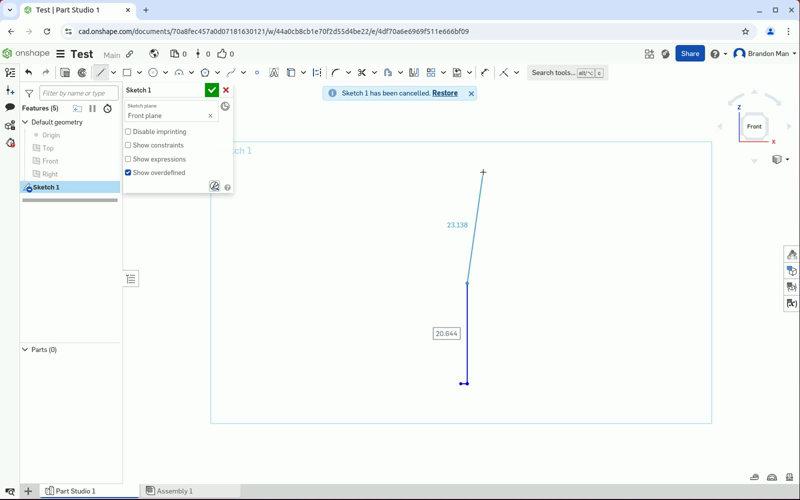
click(483, 171)
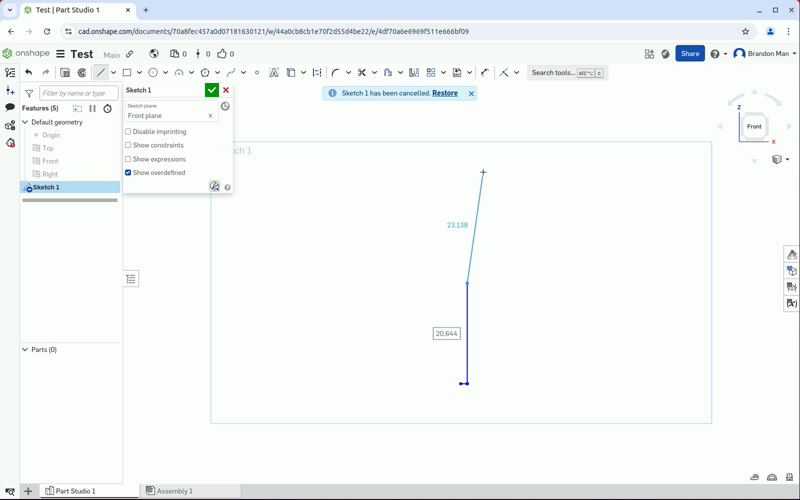
key_up(shift)
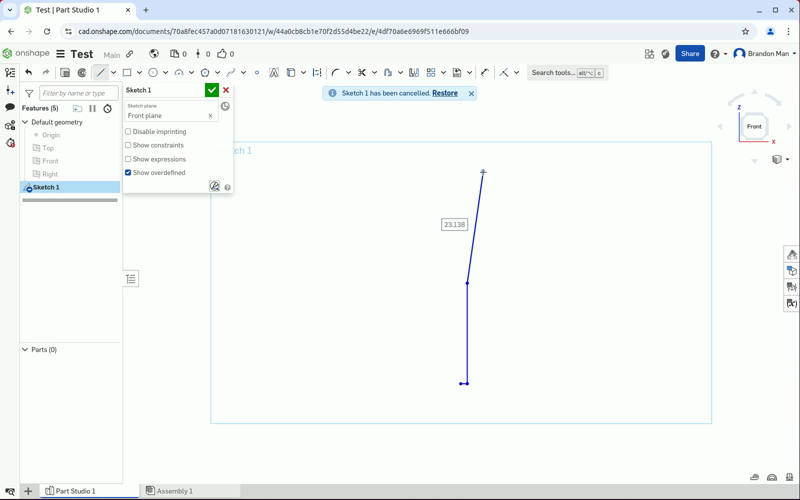
key_down(shift)
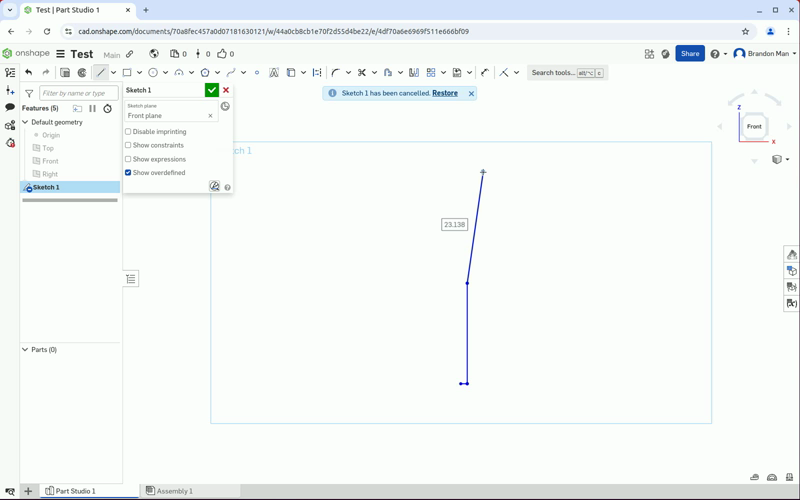
mouse_move(513, 171)
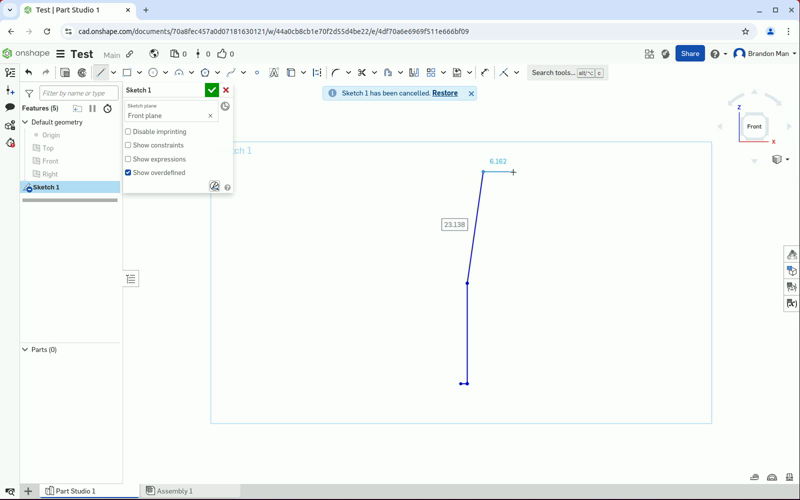
mouse_move(476, 171)
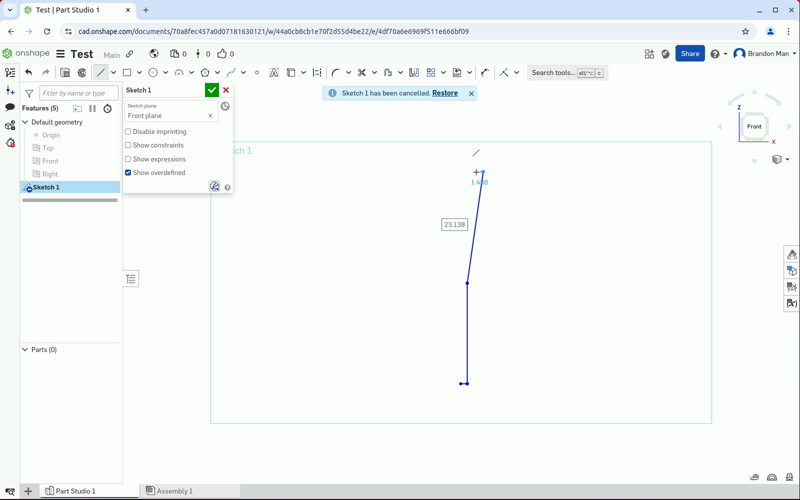
scroll(6)
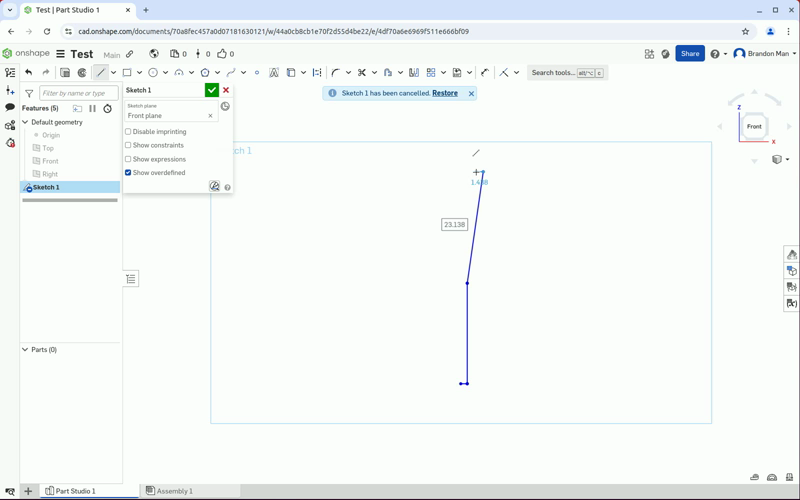
scroll(6)
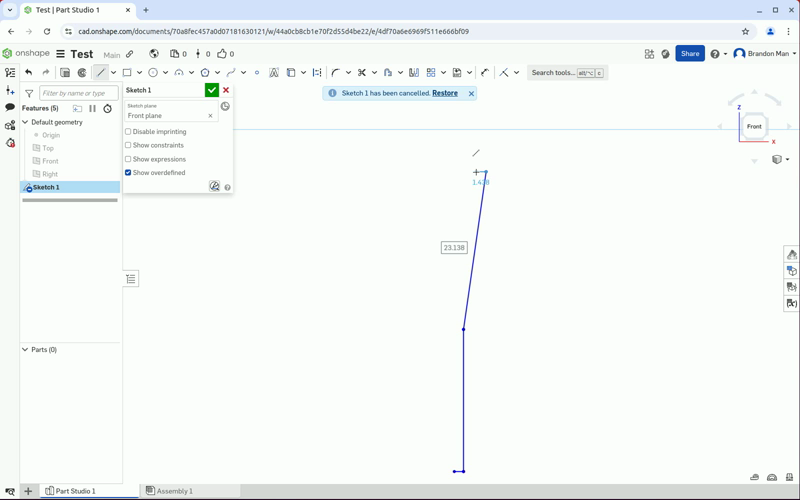
scroll(6)
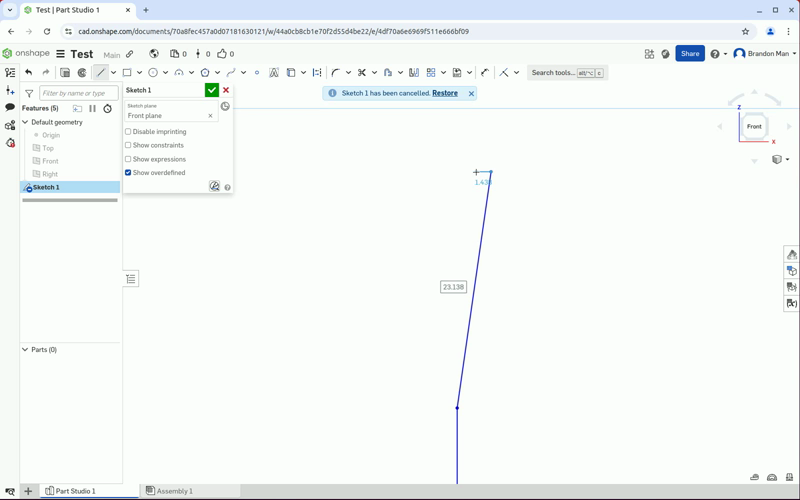
scroll(6)
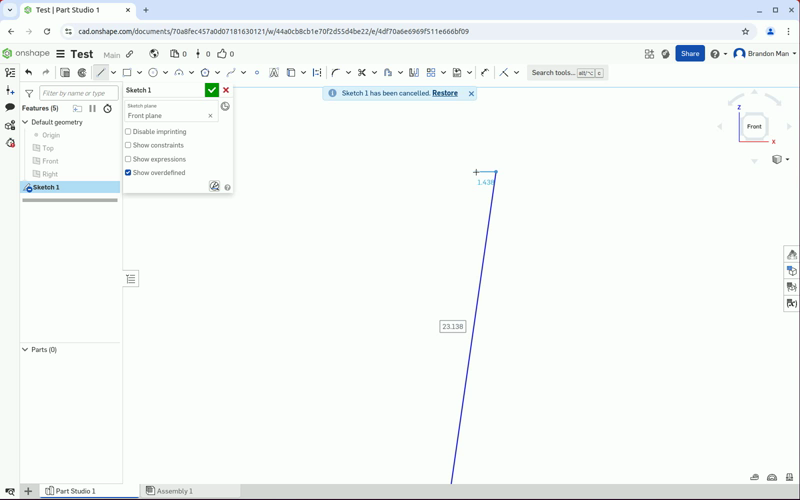
scroll(6)
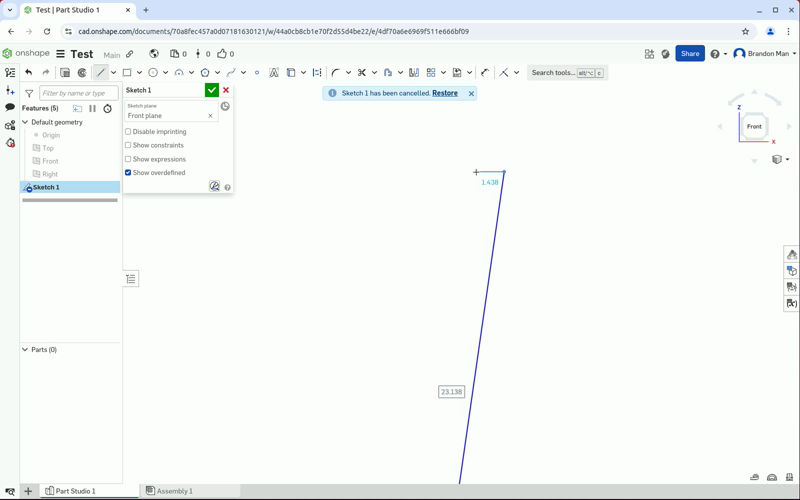
scroll(6)
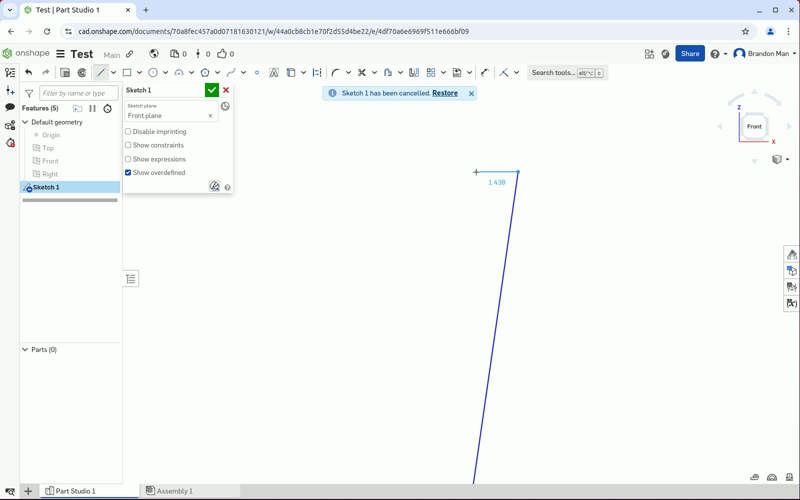
scroll(6)
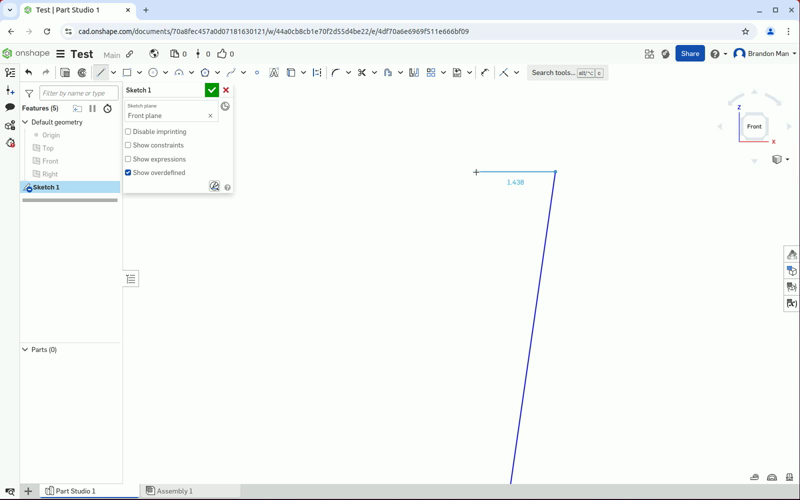
click(476, 171)
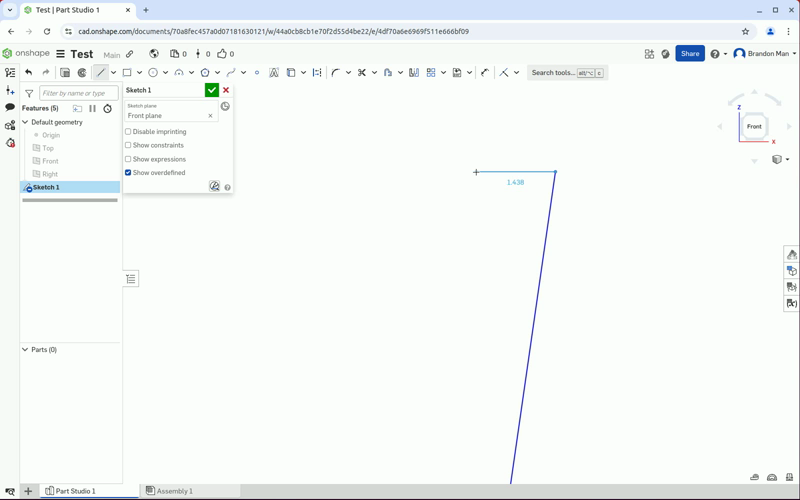
scroll(-6)
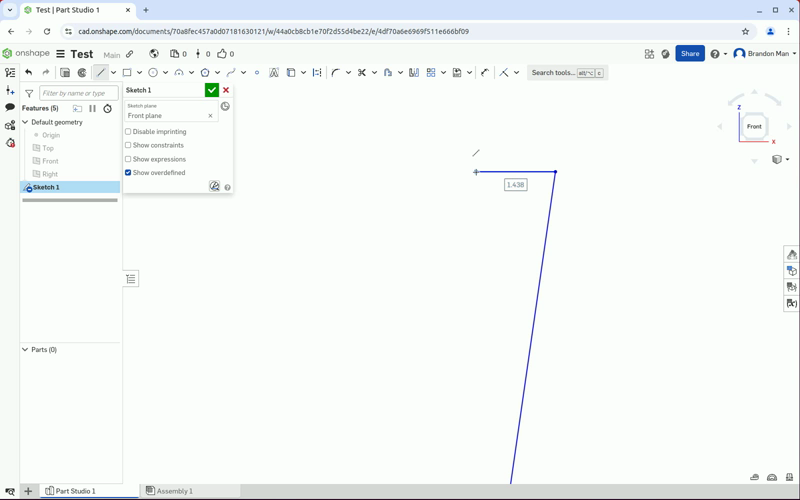
scroll(-6)
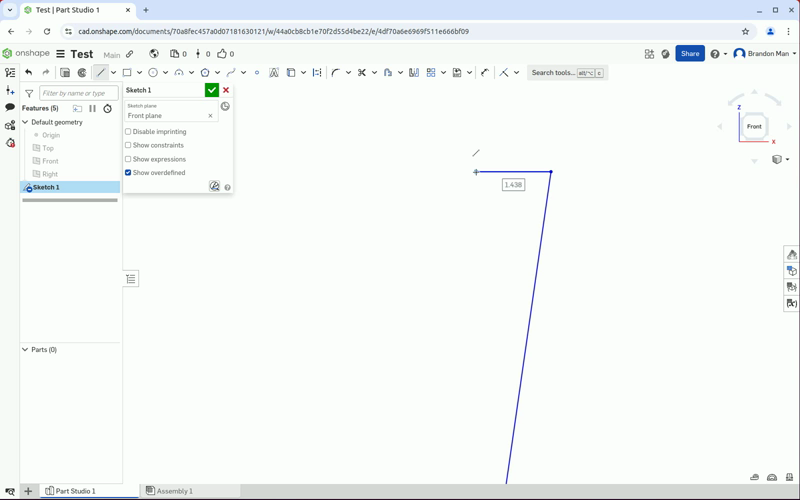
scroll(-6)
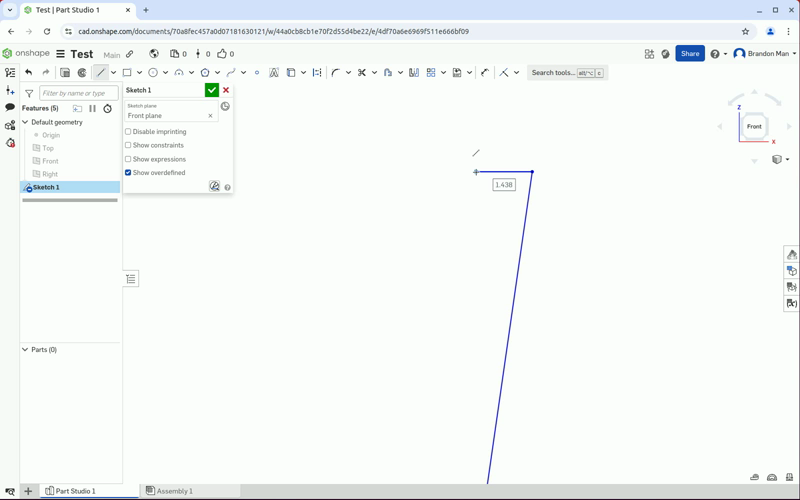
scroll(-6)
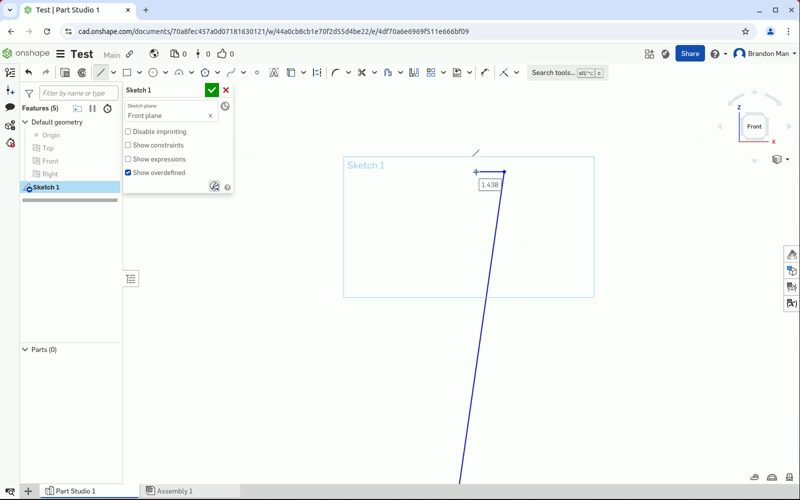
scroll(-6)
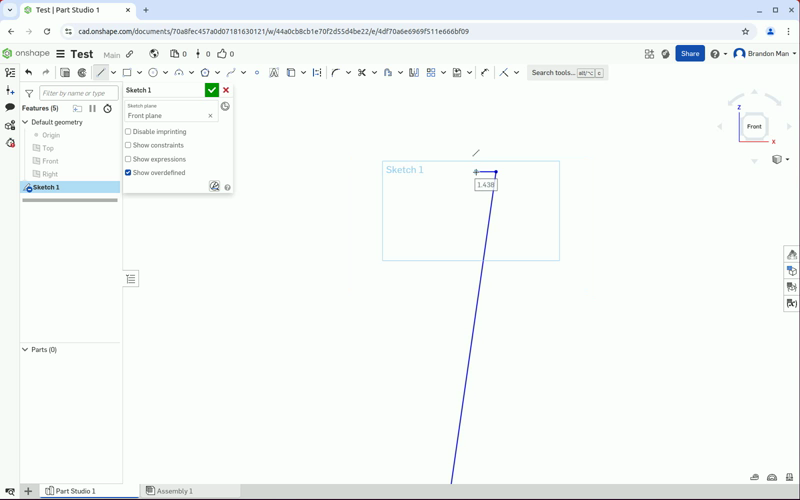
scroll(-6)
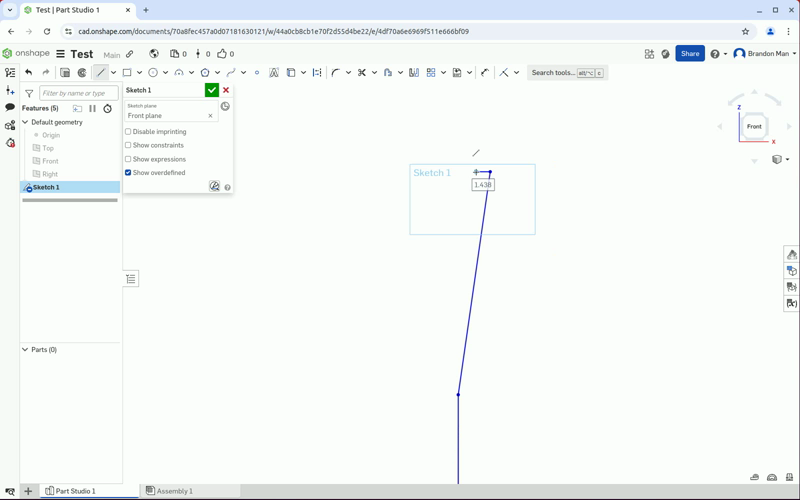
scroll(-6)
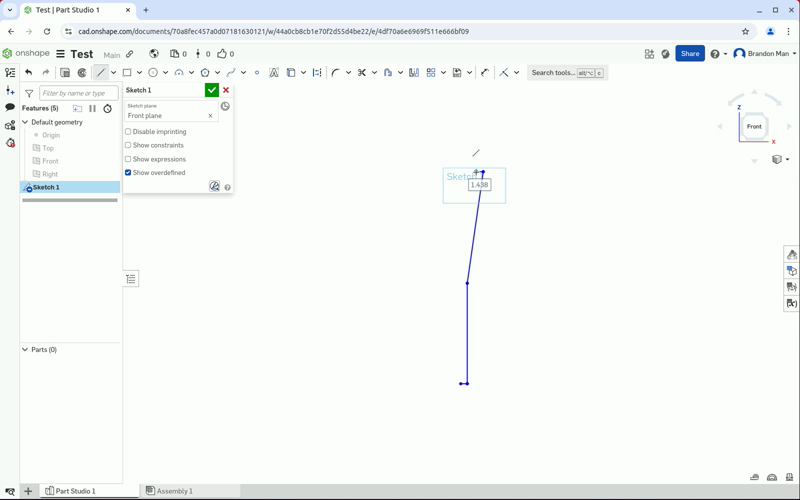
key_up(shift)
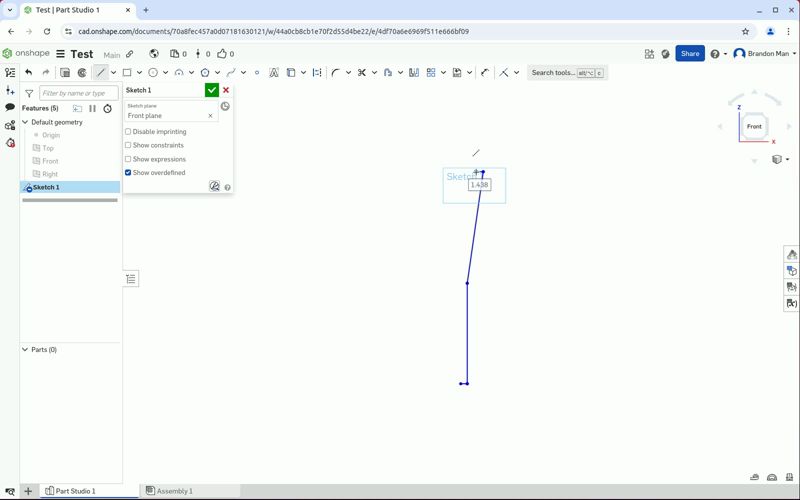
key_down(shift)
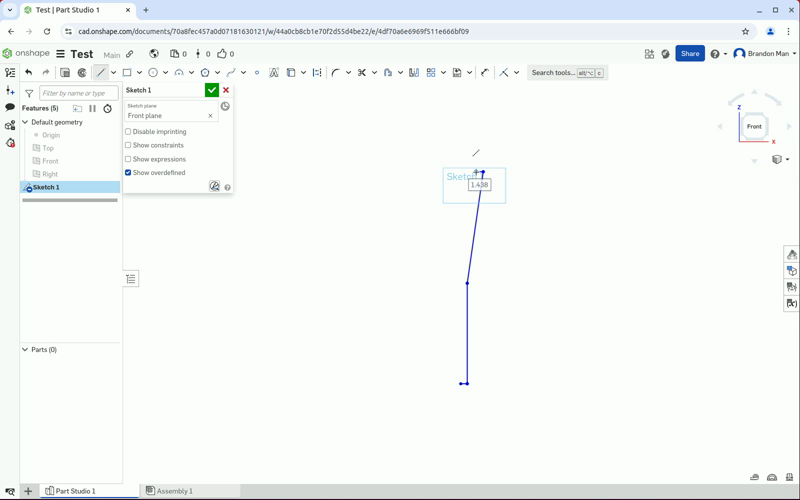
mouse_move(460, 283)
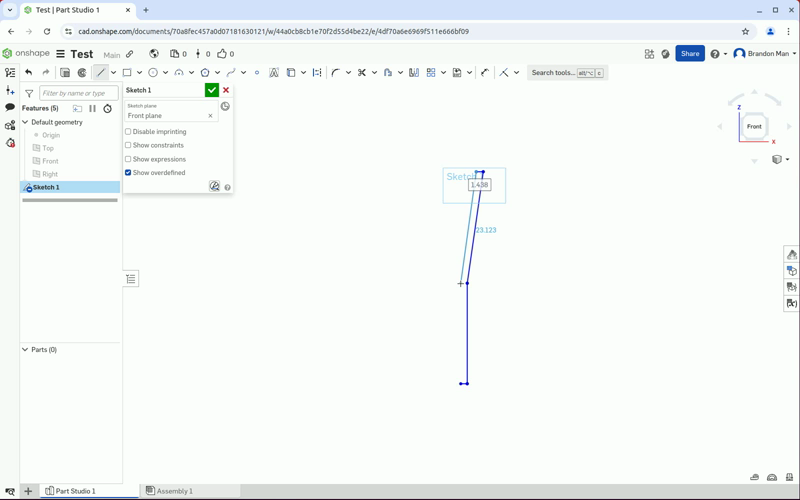
click(460, 283)
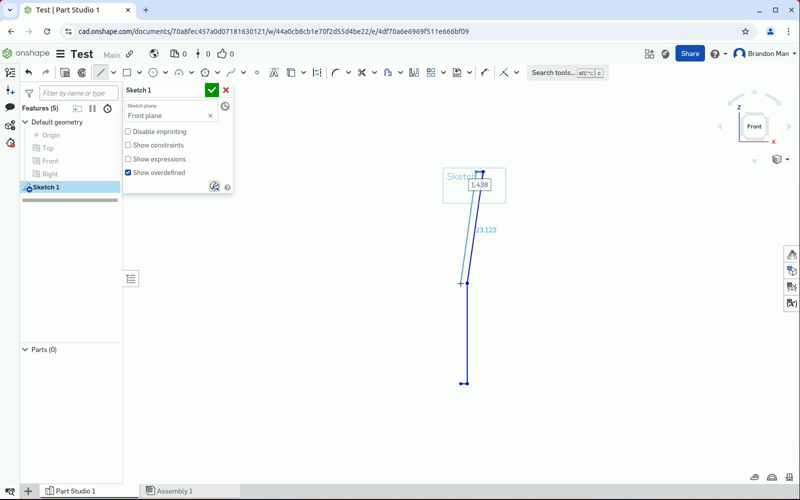
key_up(shift)
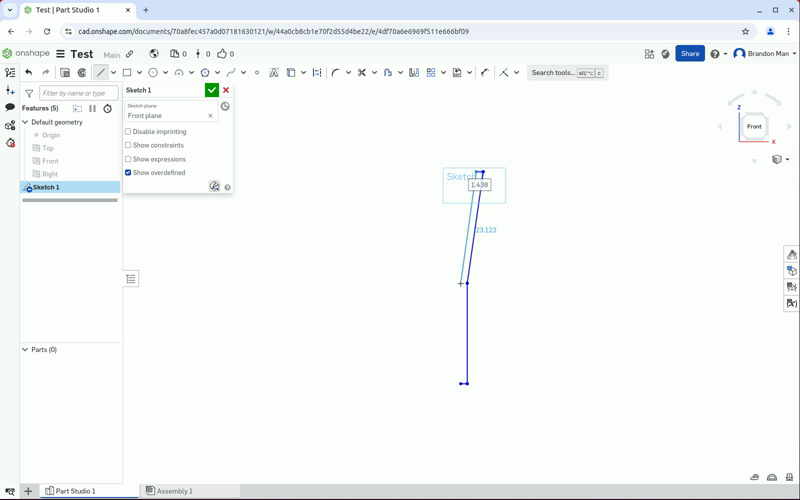
key_down(shift)
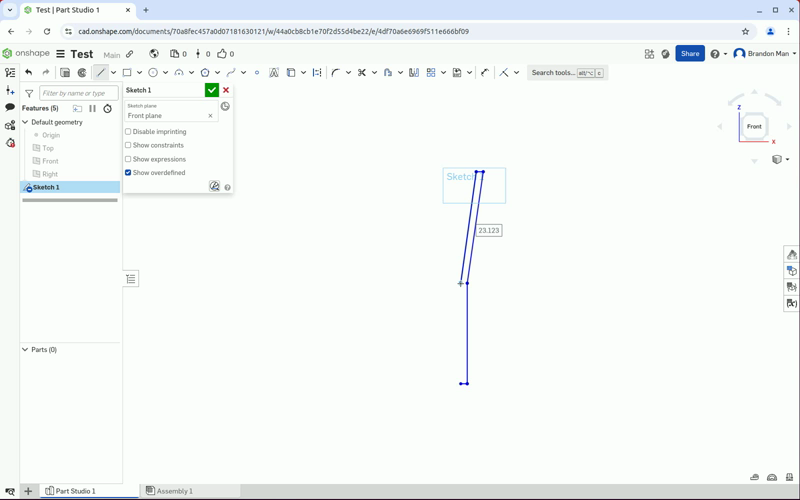
mouse_move(460, 383)
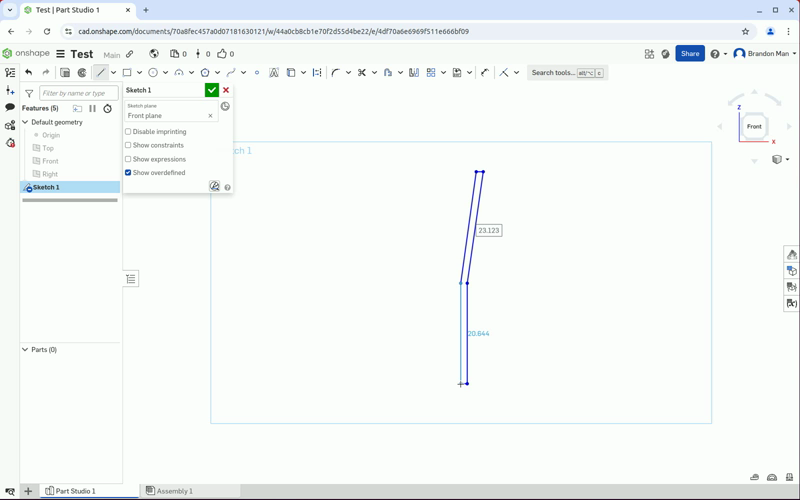
key_up(shift)
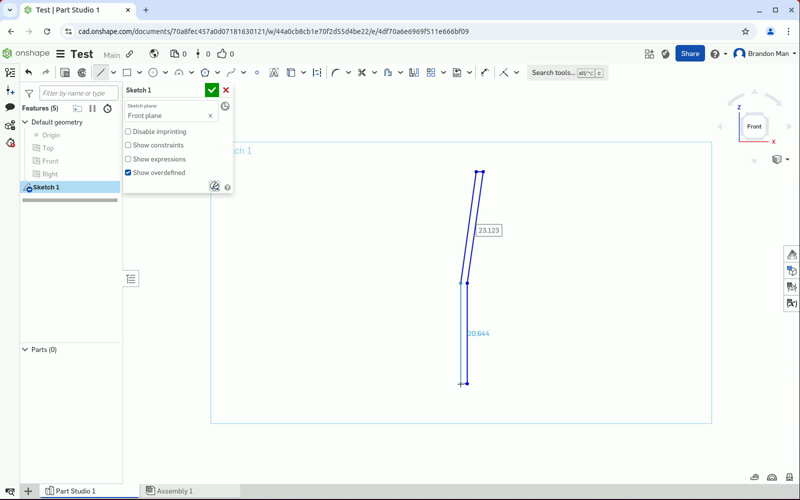
click(460, 383)
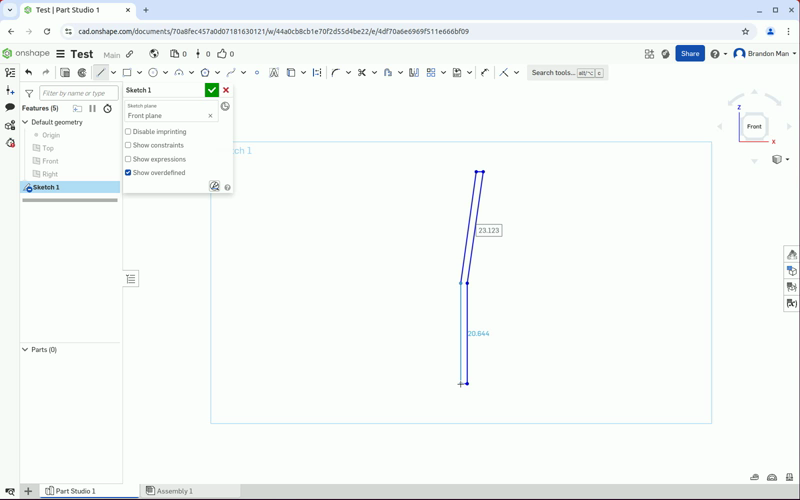
key(esc)
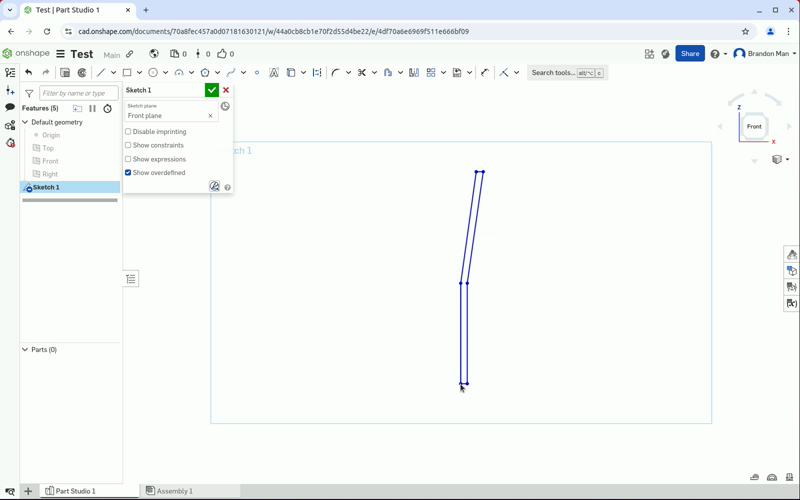
mouse_move(463, 351)
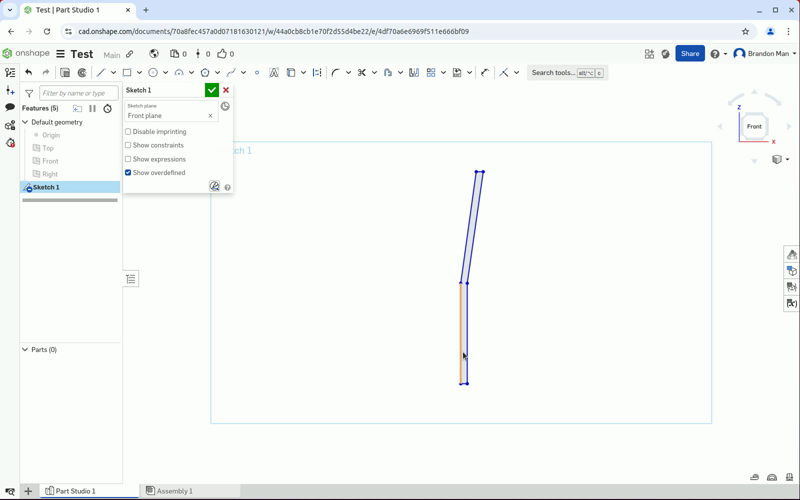
scroll(6)
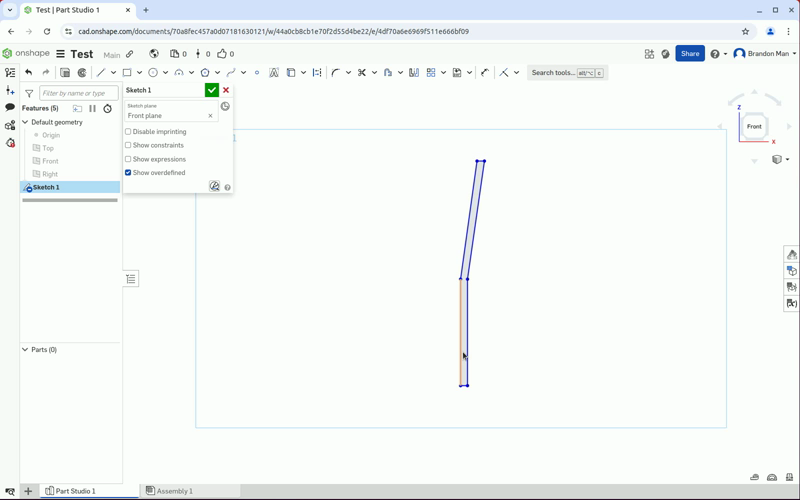
scroll(6)
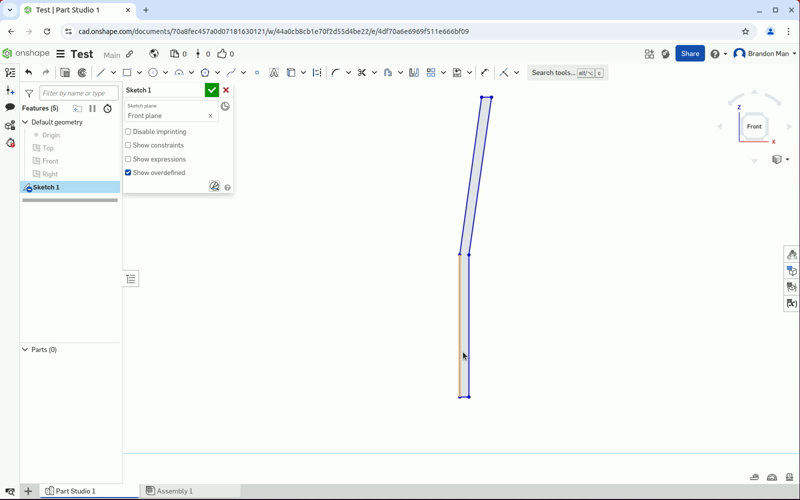
scroll(6)
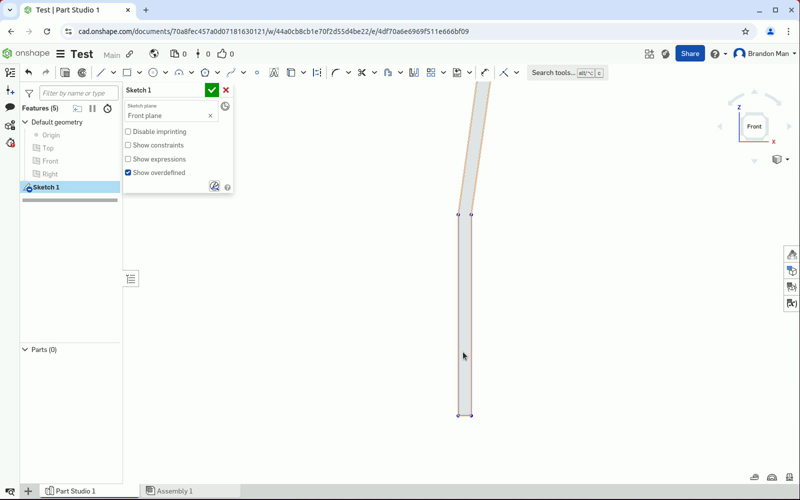
scroll(6)
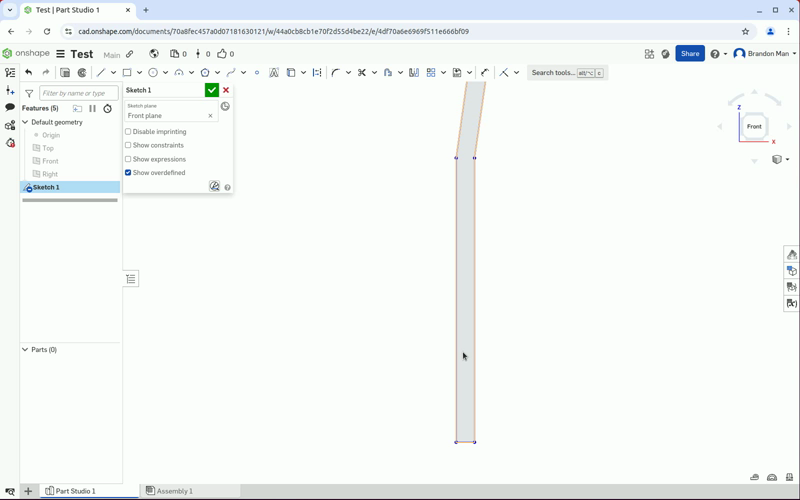
scroll(6)
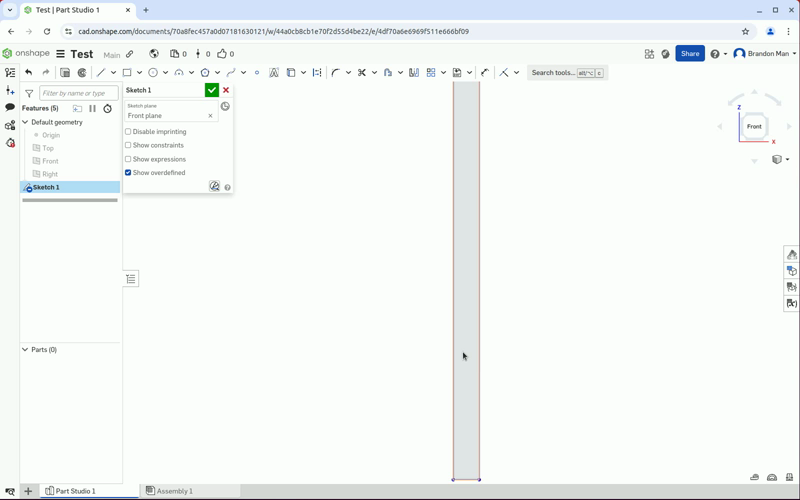
scroll(6)
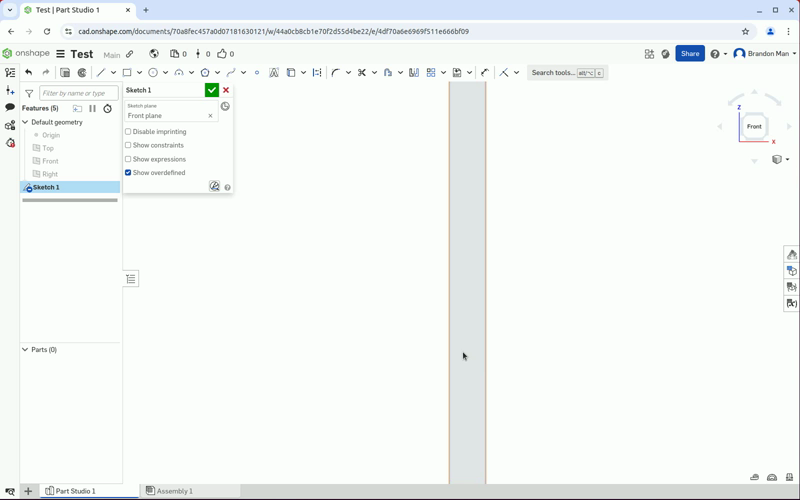
scroll(6)
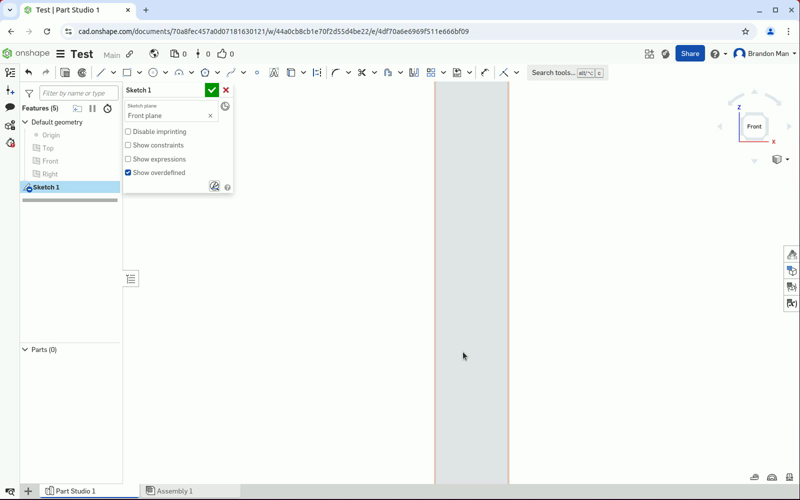
click(463, 351)
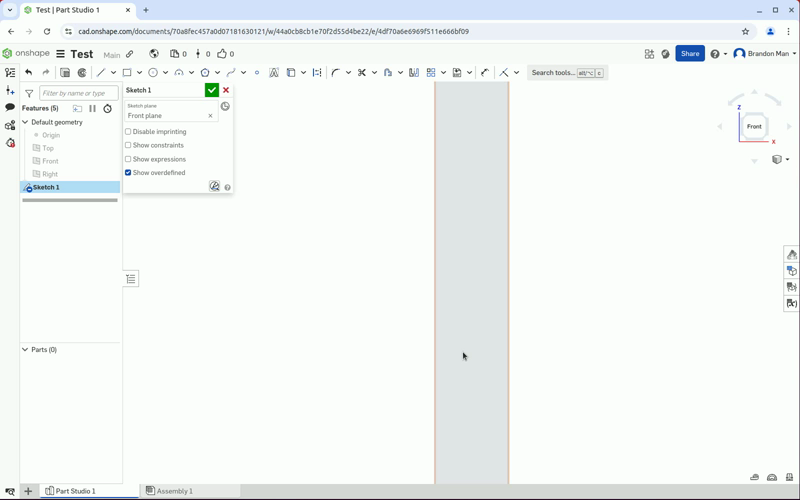
scroll(-6)
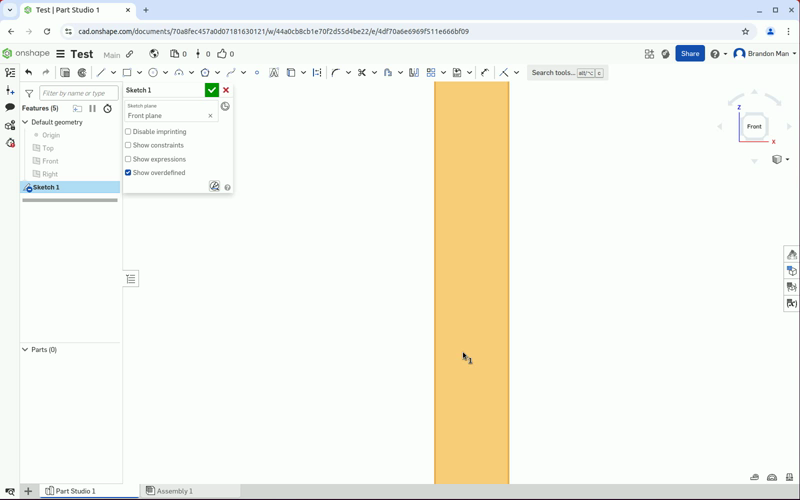
scroll(-6)
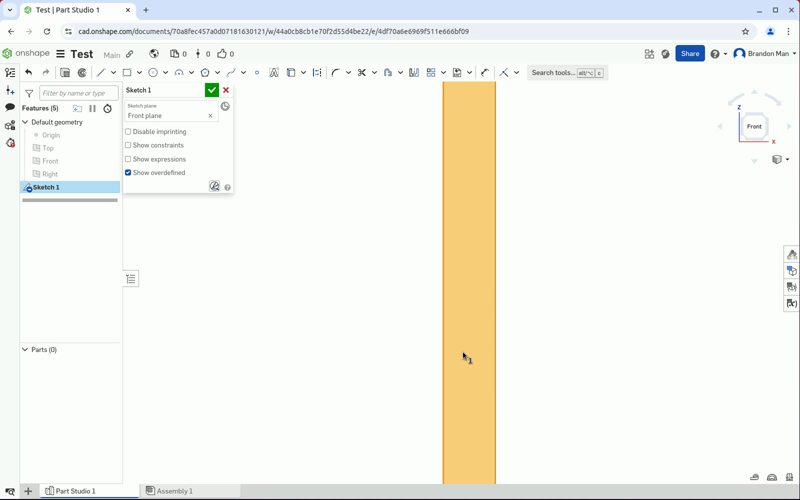
scroll(-6)
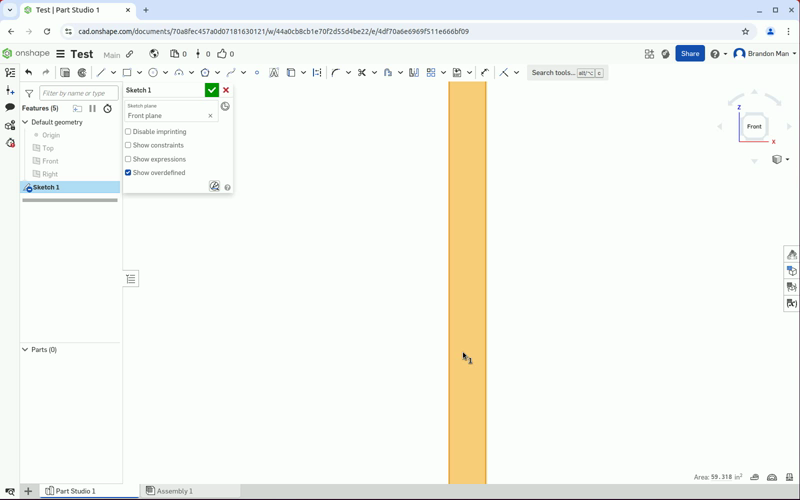
scroll(-6)
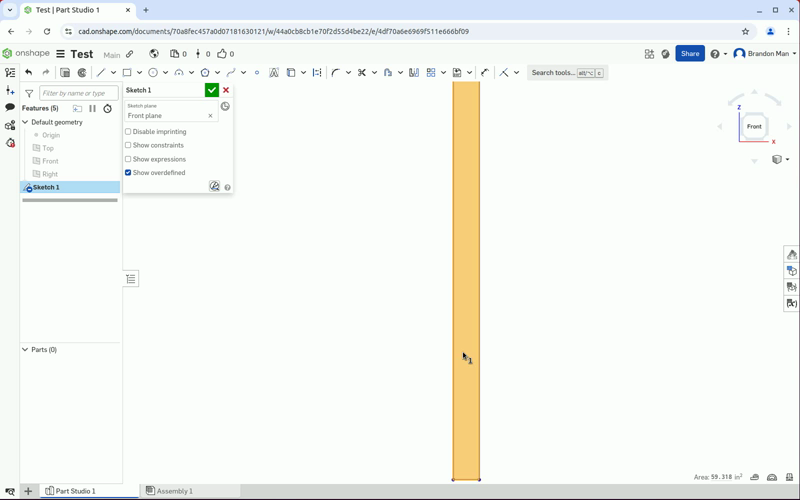
scroll(-6)
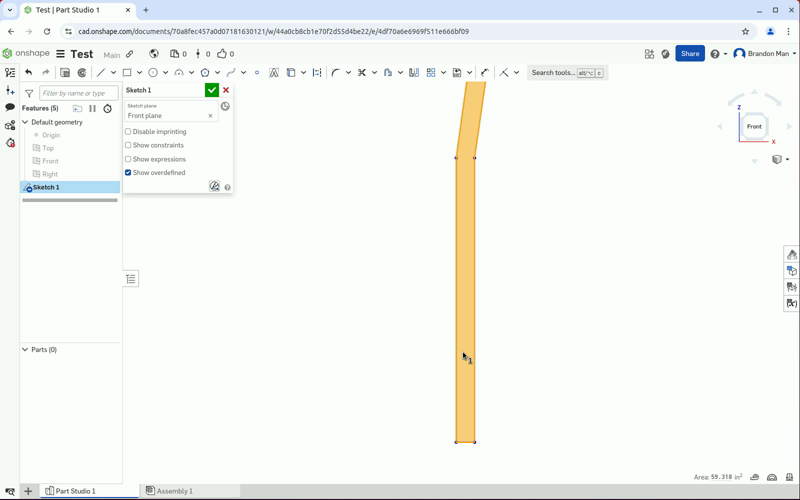
scroll(-6)
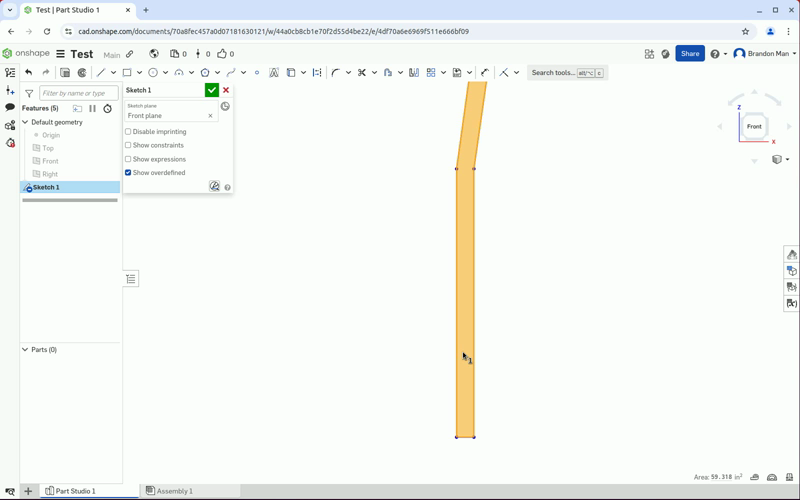
scroll(-6)
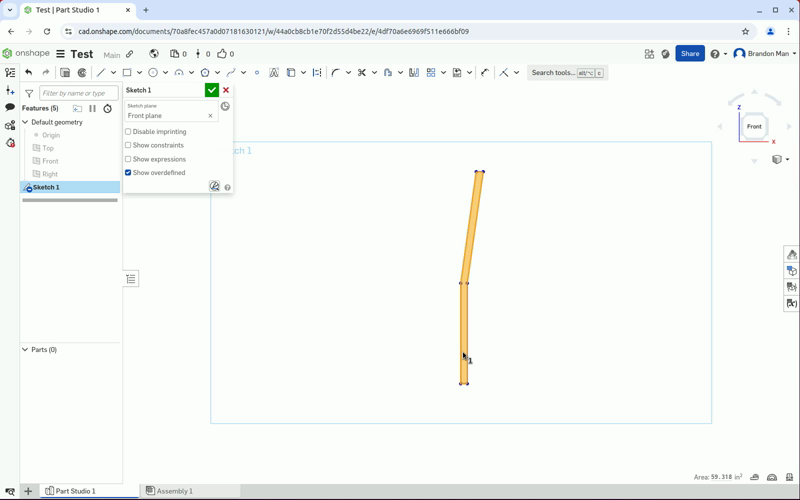
mouse_move(73, 352)
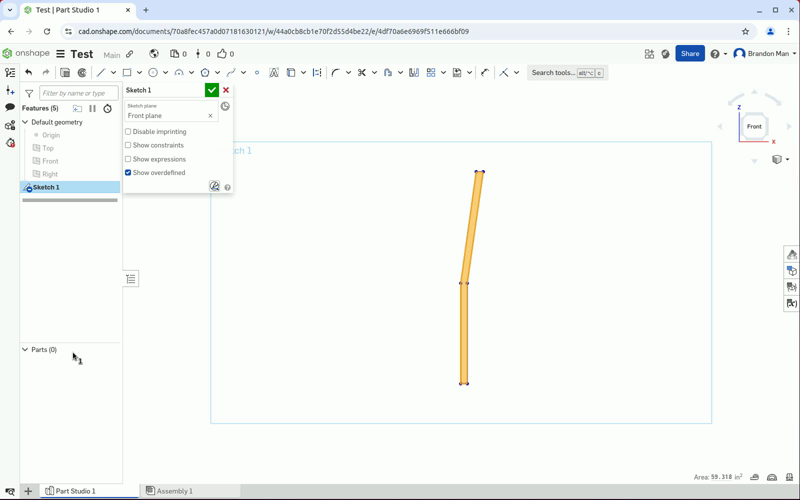
key(shift+y)
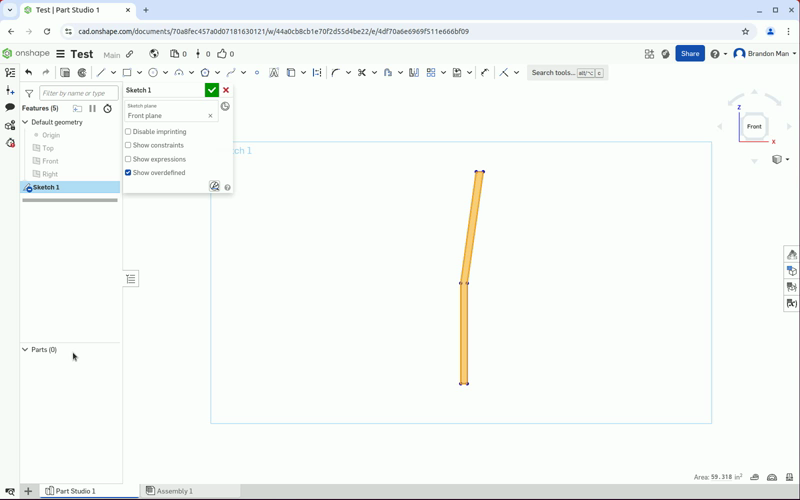
key(shift+e)
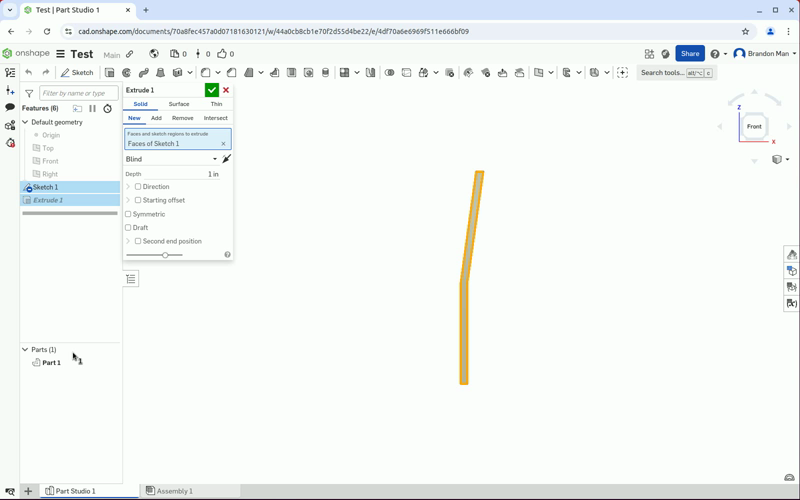
mouse_move(143, 106)
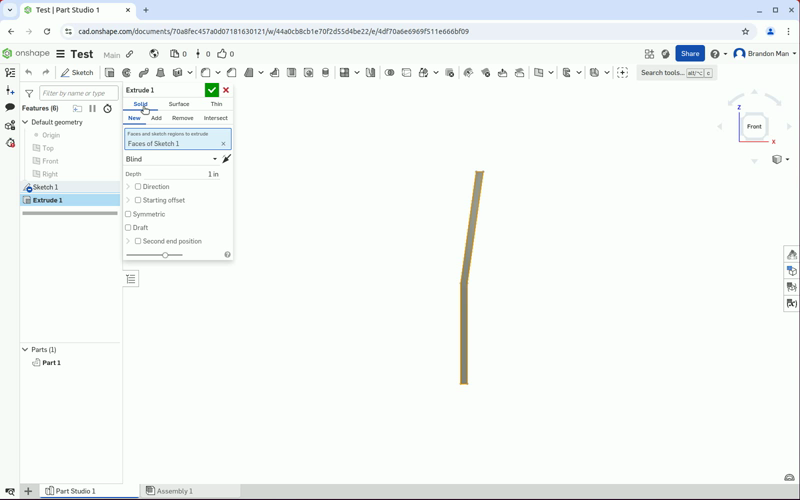
click(143, 106)
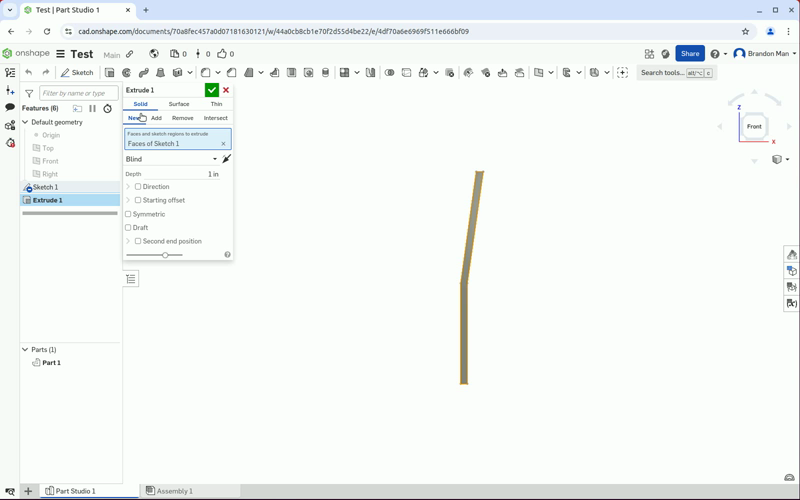
mouse_move(137, 120)
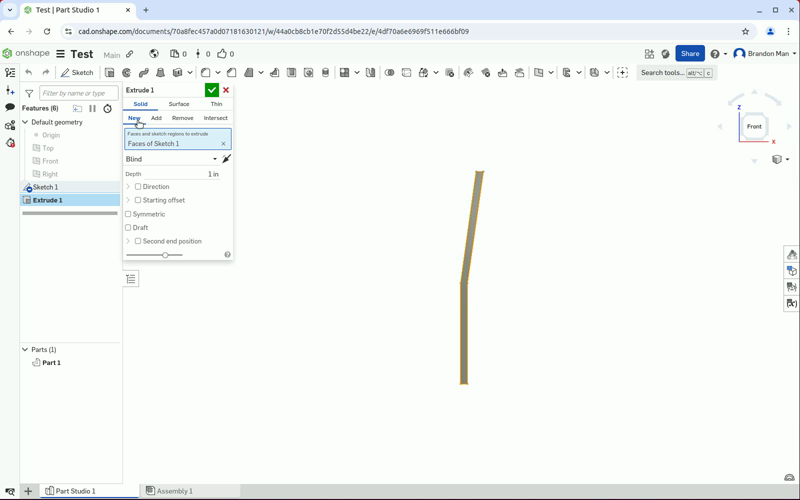
click(137, 120)
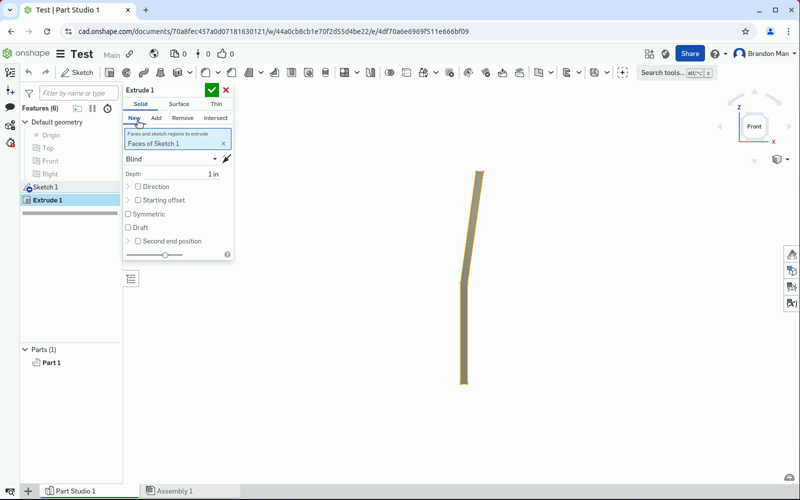
key(tab, 4)
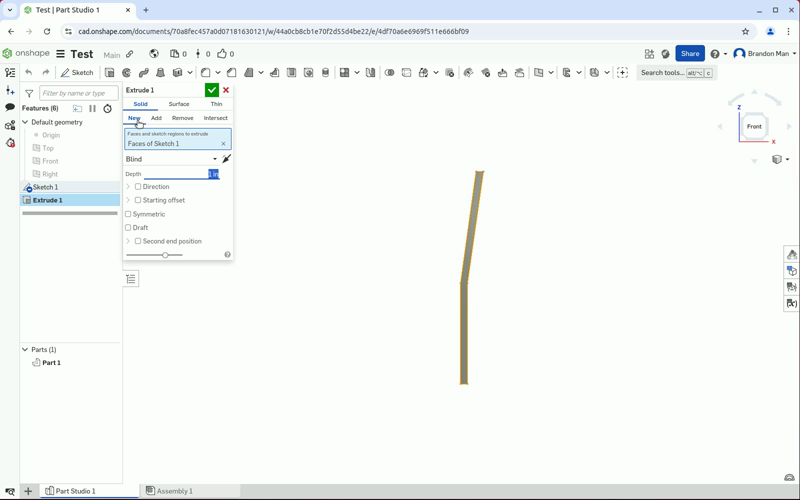
text(1.444)
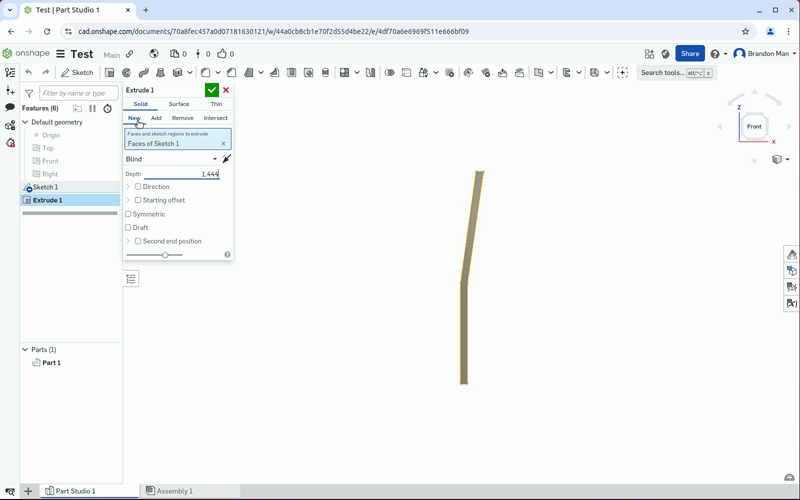
key(enter)
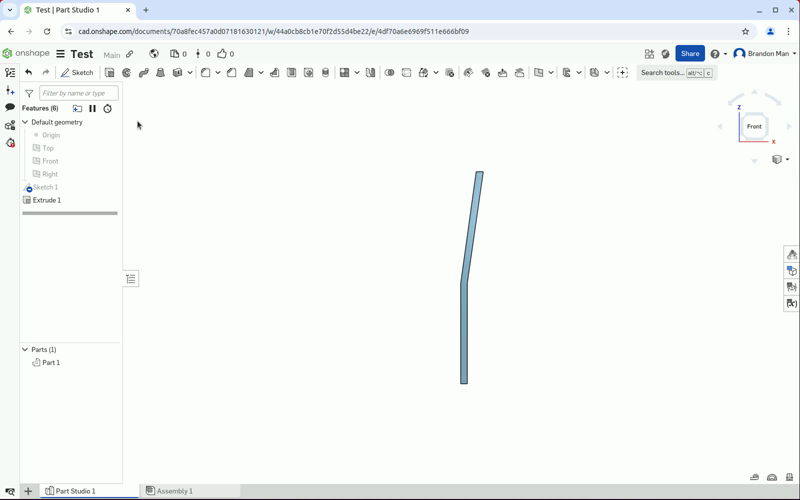
key(shift+h)
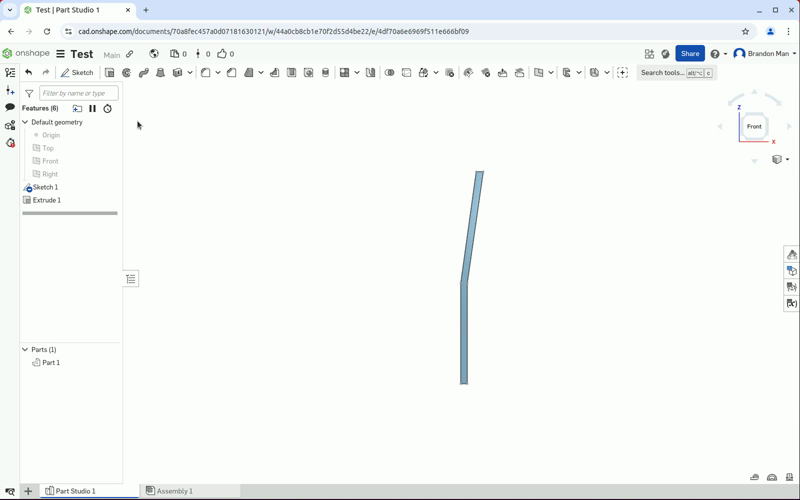
key(shift+h)
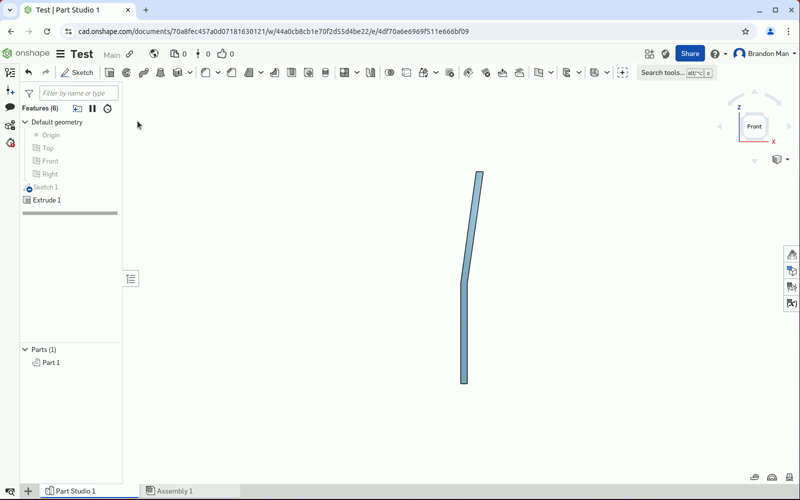
mouse_move(73, 189)
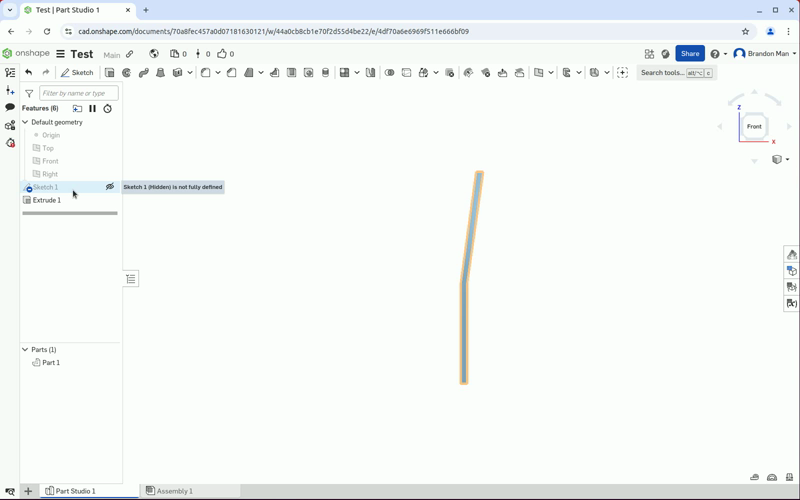
click(73, 189)
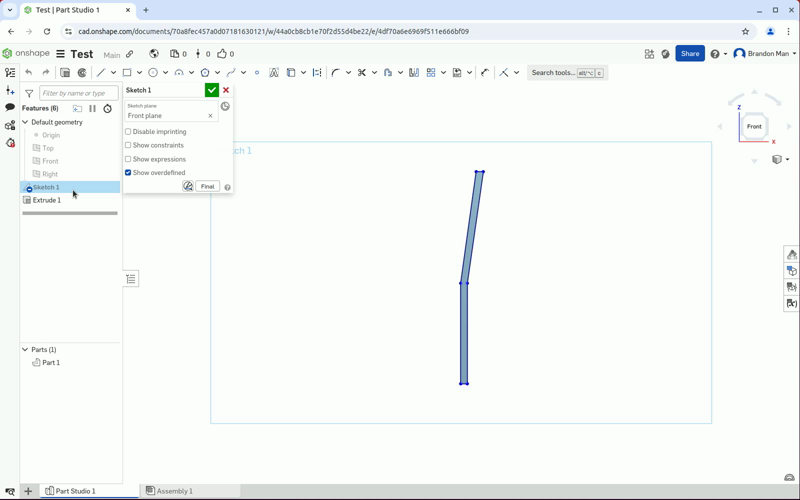
mouse_move(229, 92)
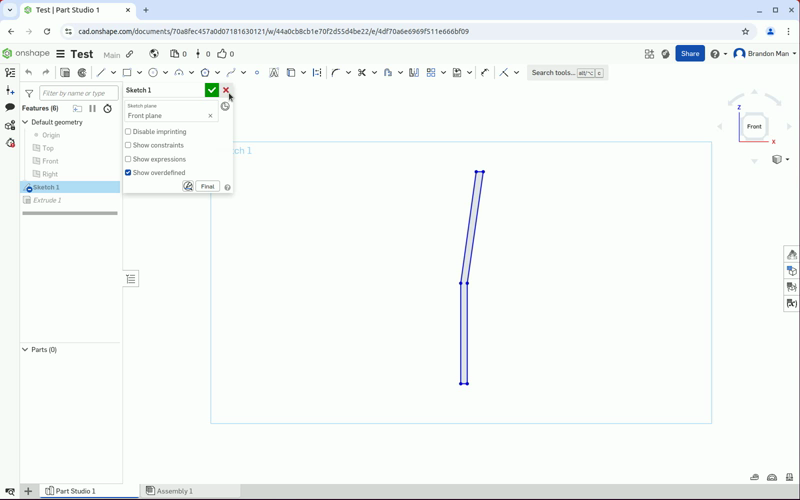
click(229, 92)
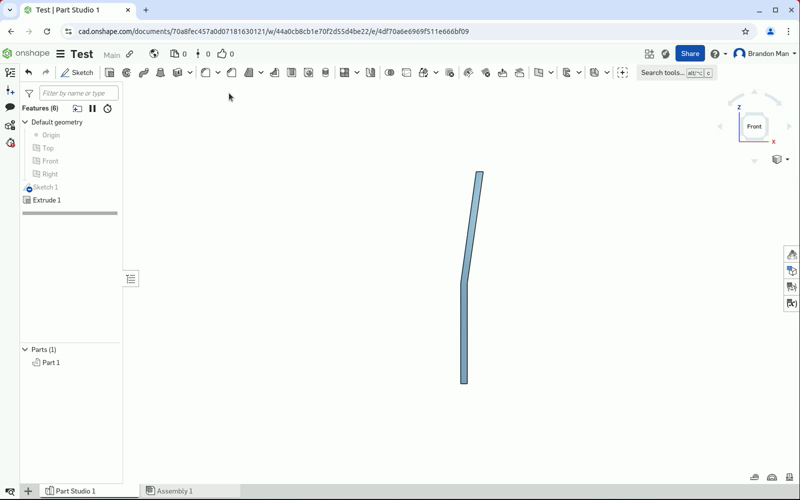
mouse_move(541, 75)
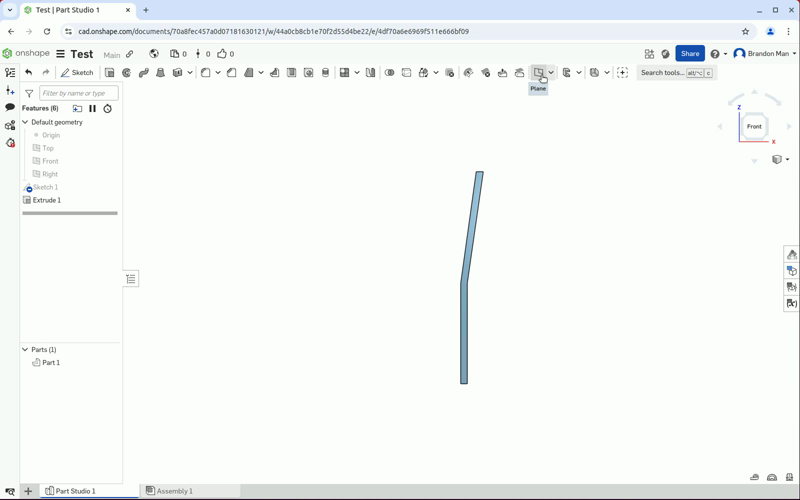
click(541, 75)
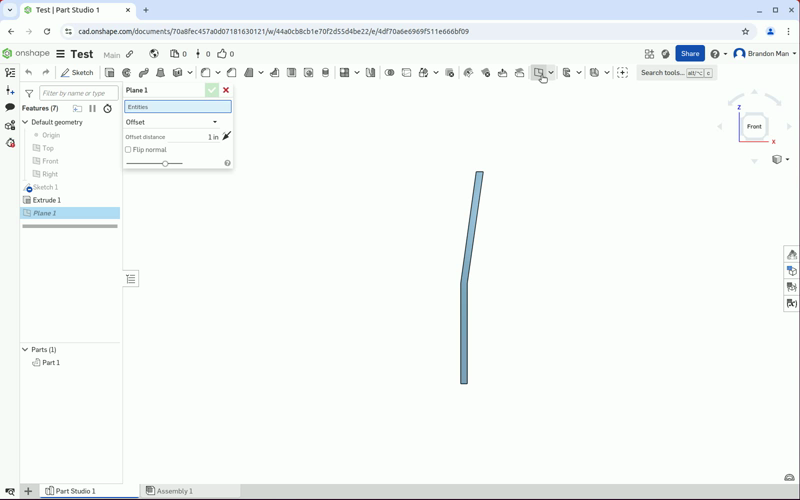
mouse_move(73, 163)
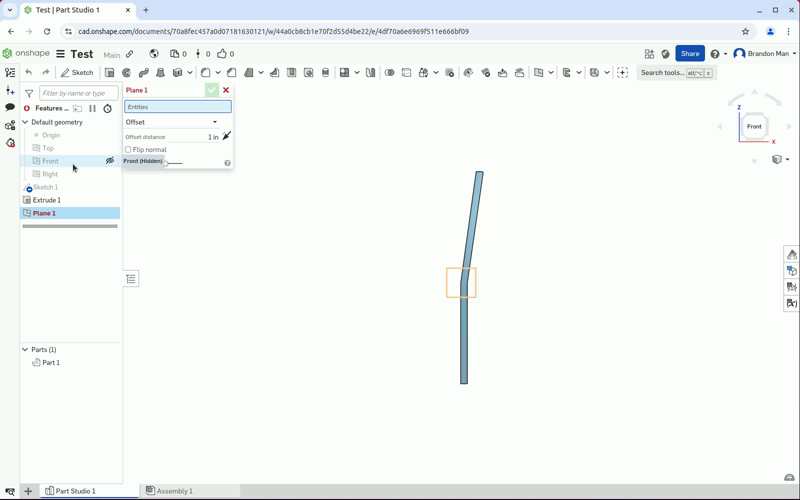
click(73, 163)
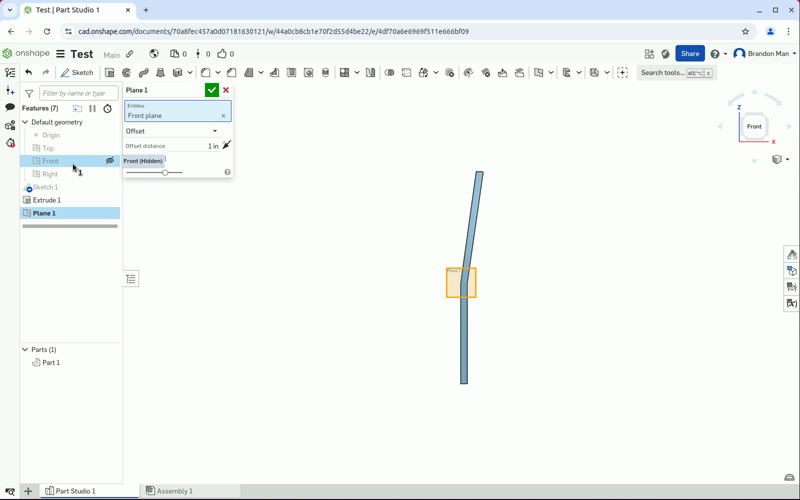
key(tab, 2)
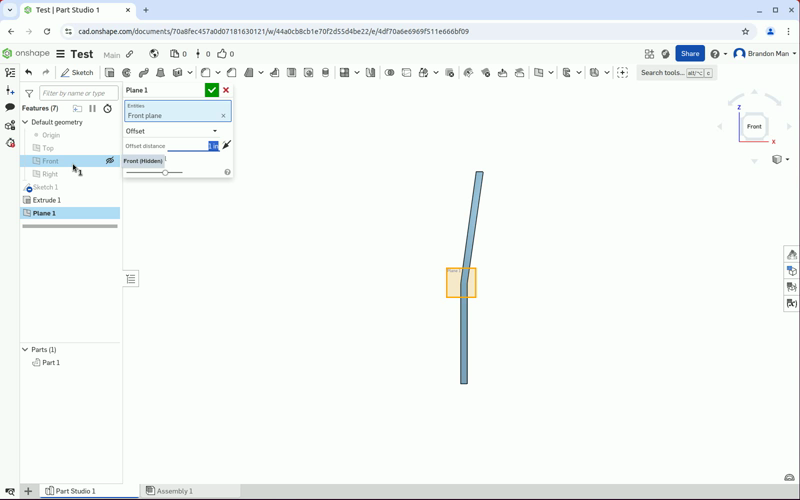
text(1.448)
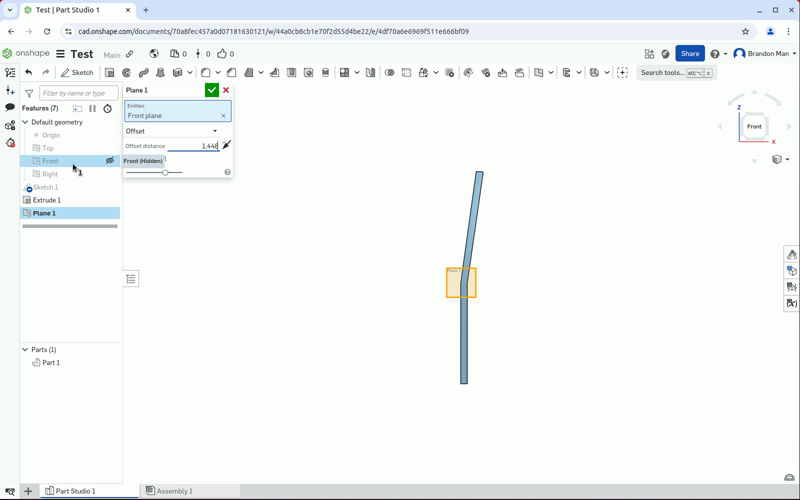
key(enter, 2)
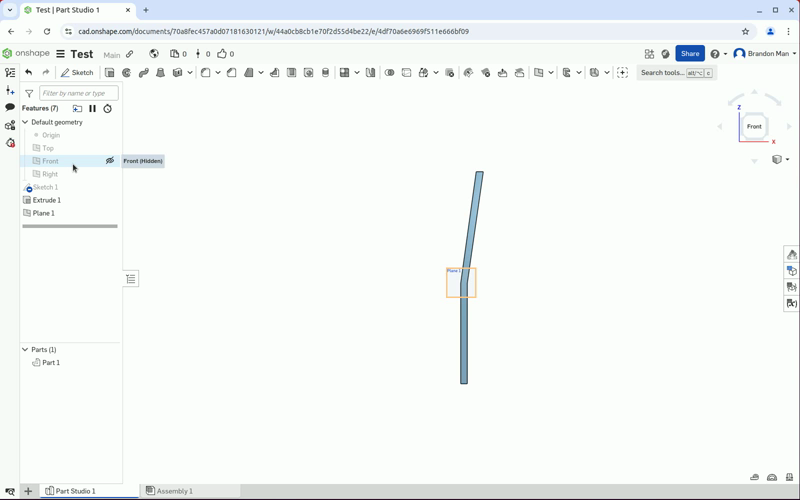
key(shift+s)
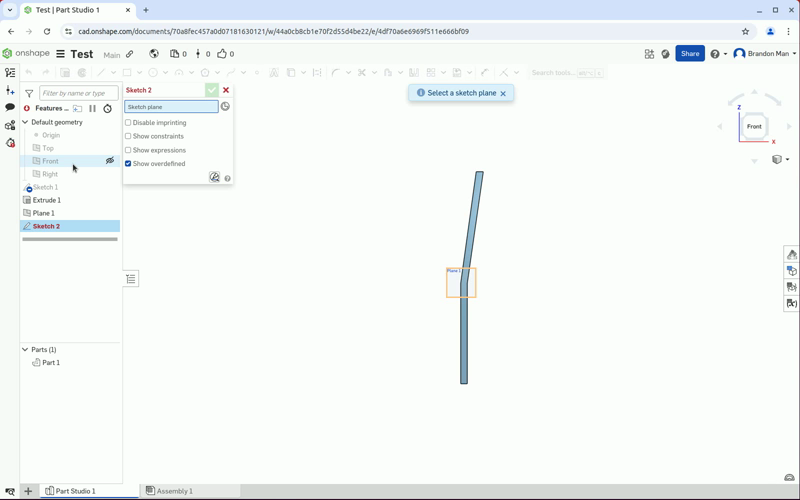
mouse_move(73, 215)
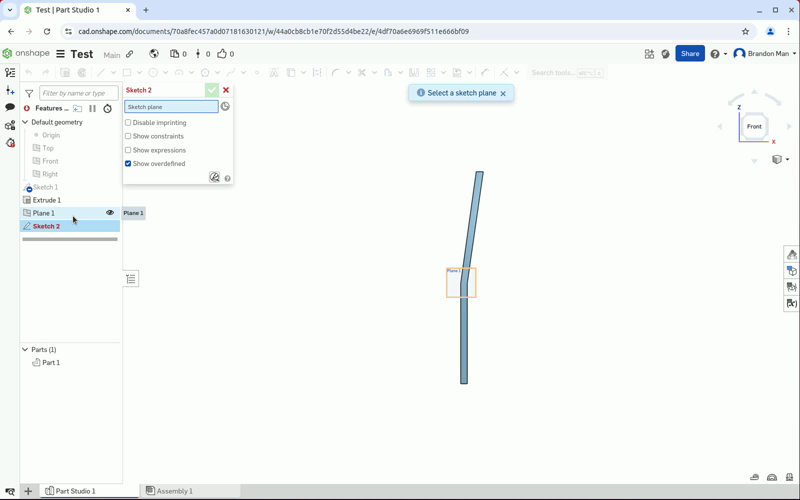
click(73, 215)
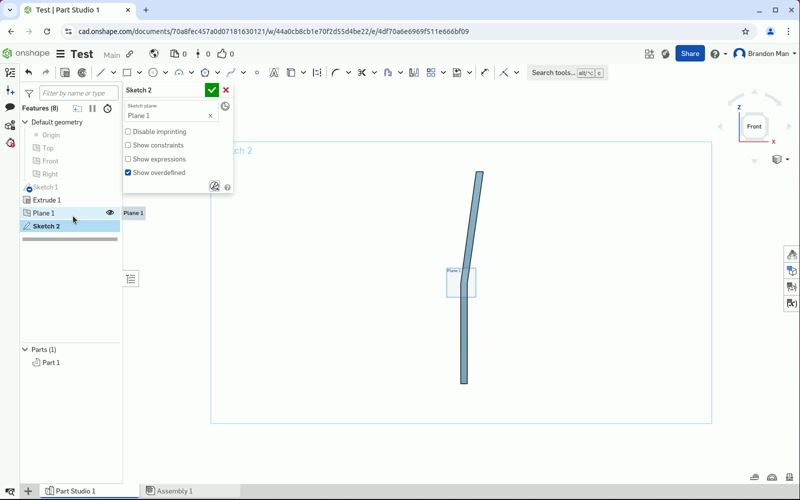
mouse_move(73, 352)
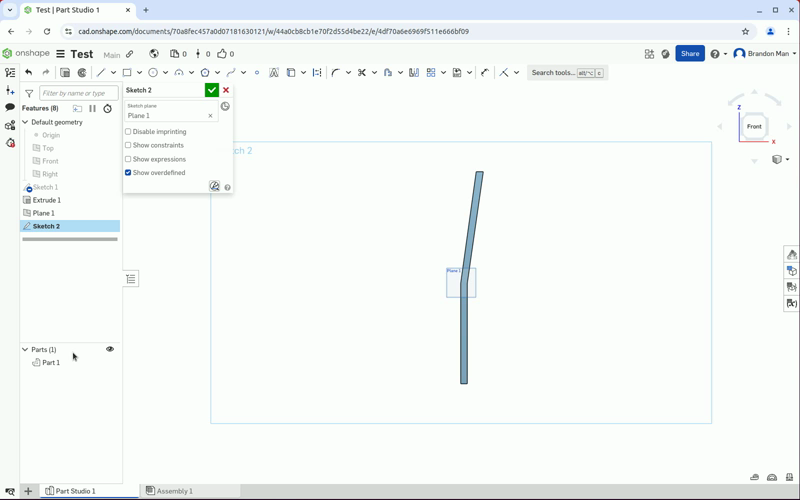
key(y)
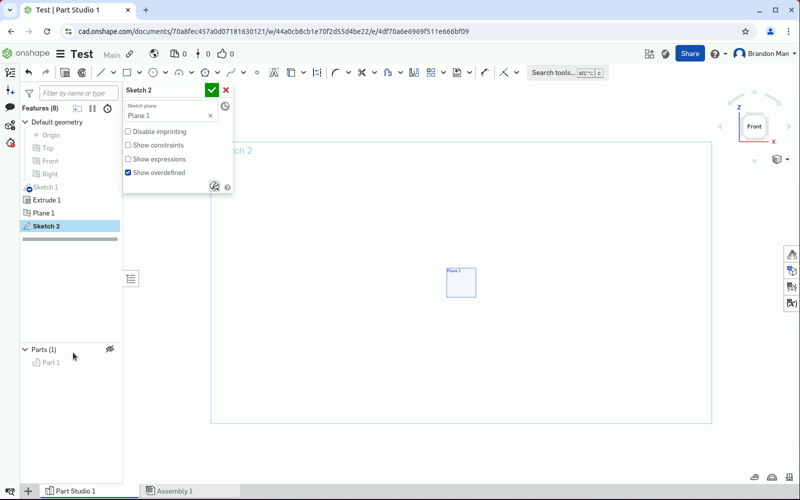
key(l)
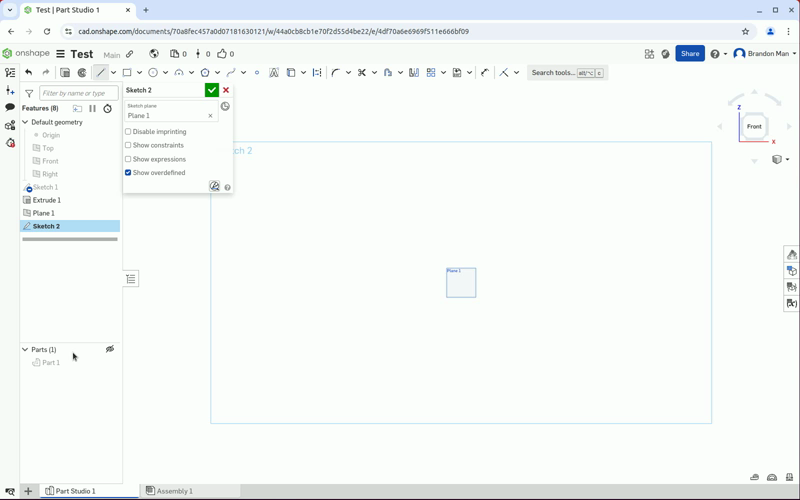
key_down(shift)
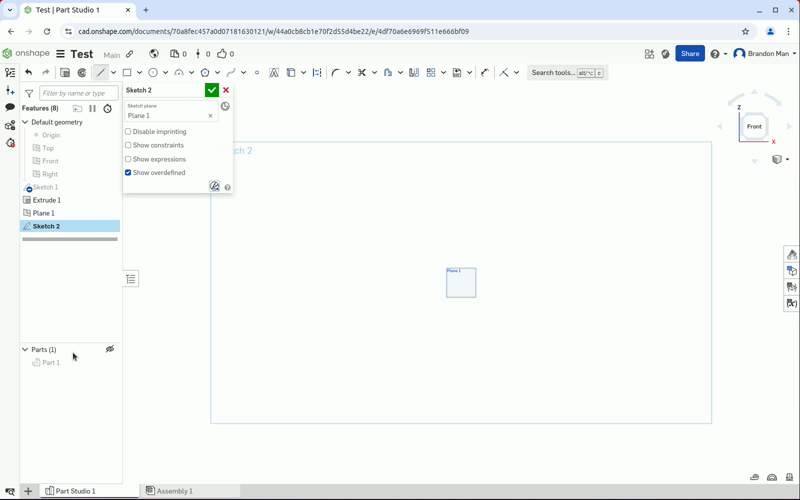
mouse_move(463, 294)
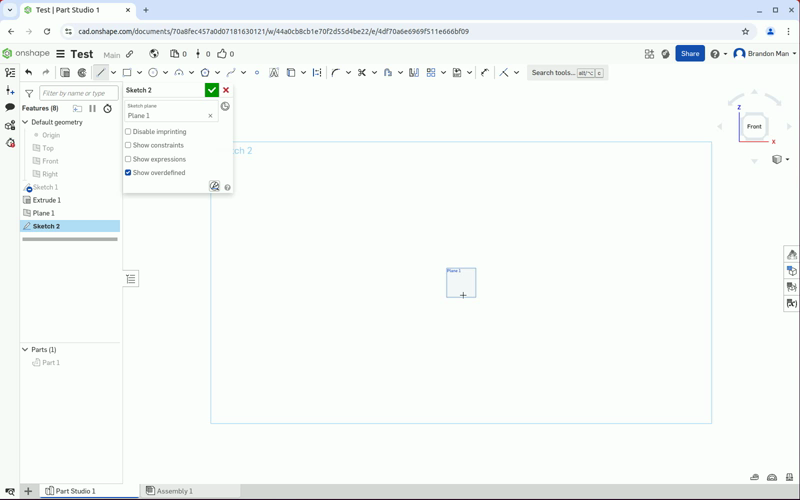
click(463, 294)
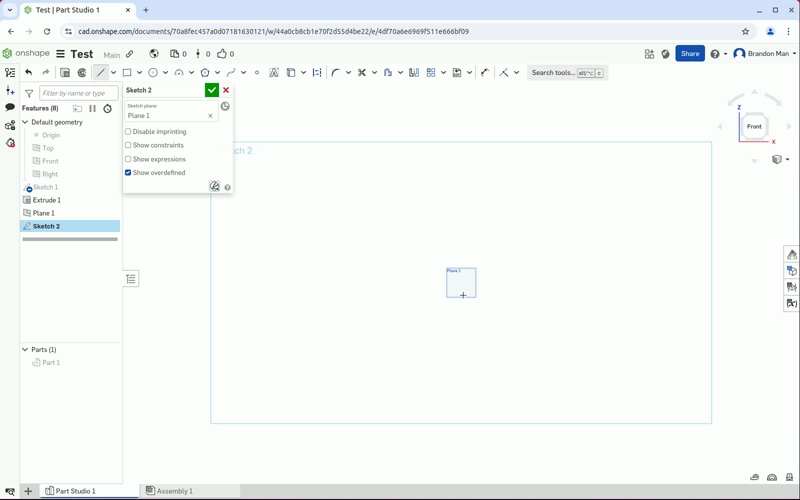
key_up(shift)
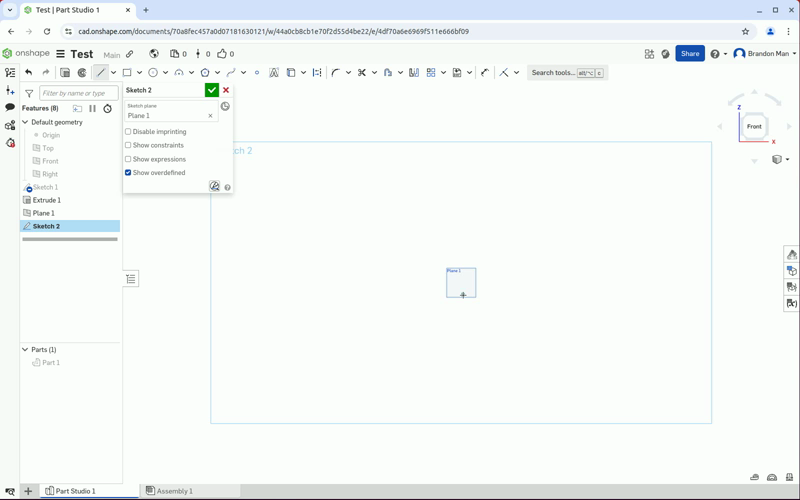
key_down(shift)
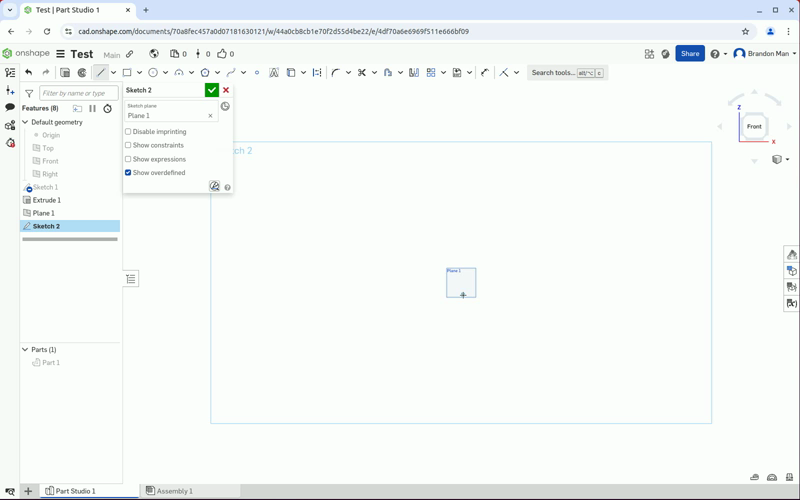
mouse_move(493, 294)
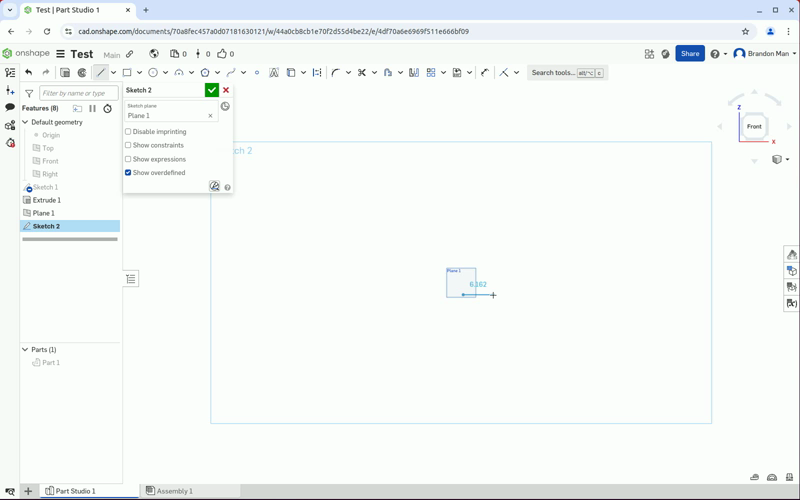
mouse_move(465, 294)
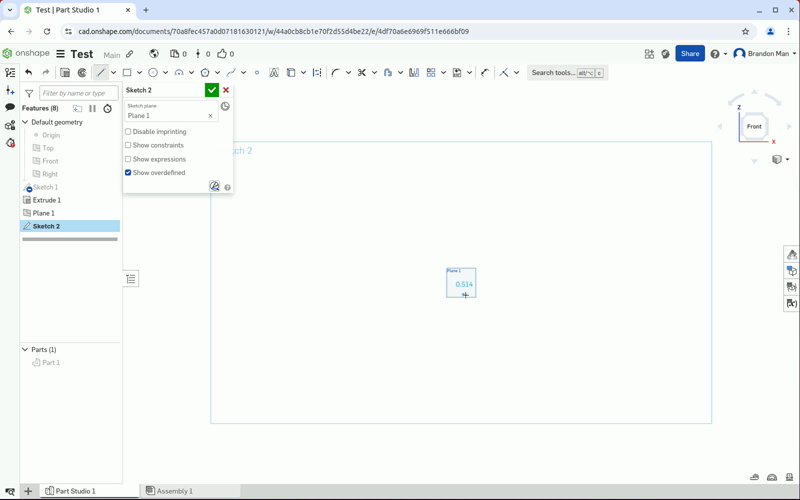
scroll(6)
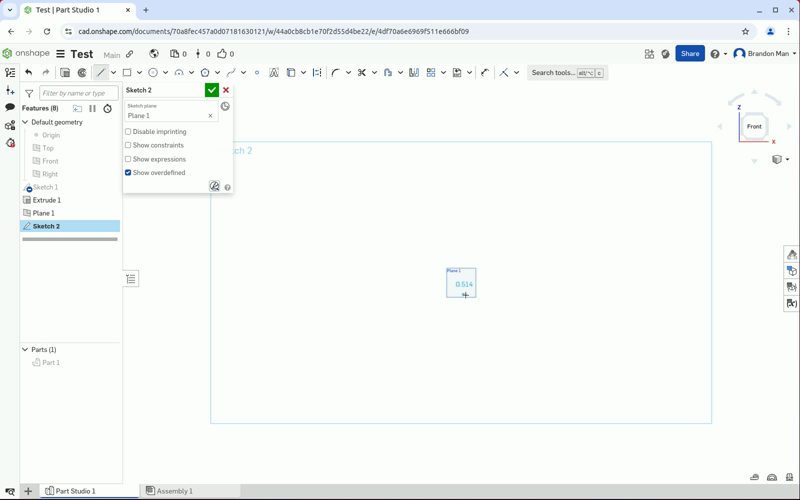
scroll(6)
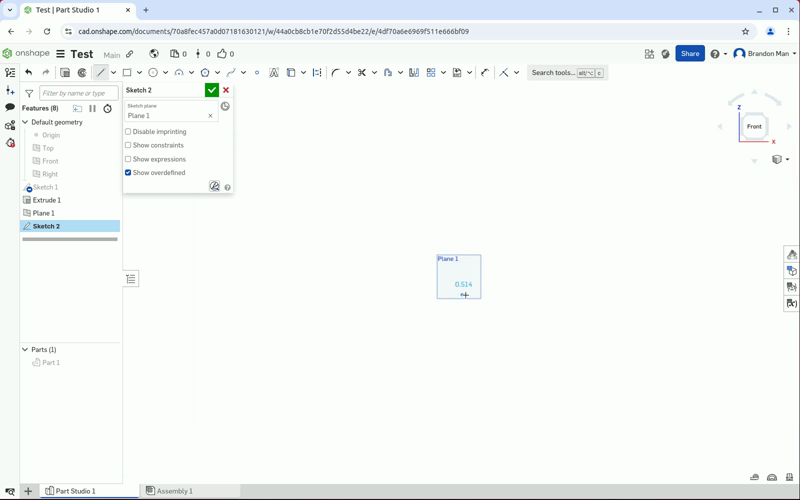
scroll(6)
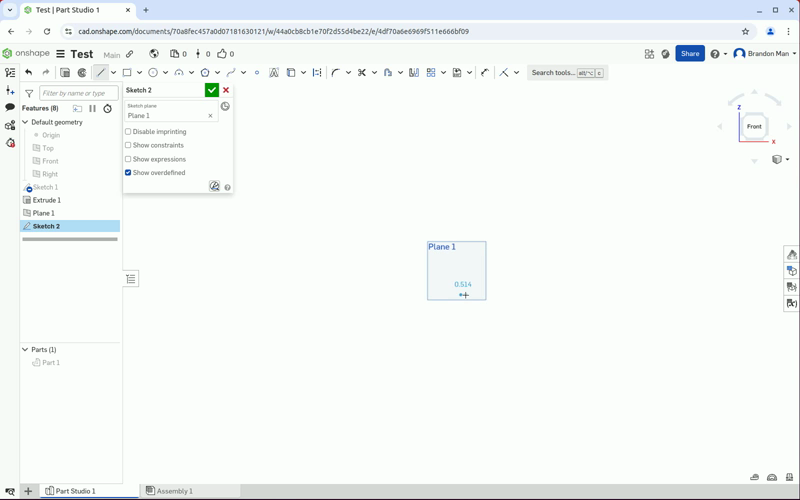
scroll(6)
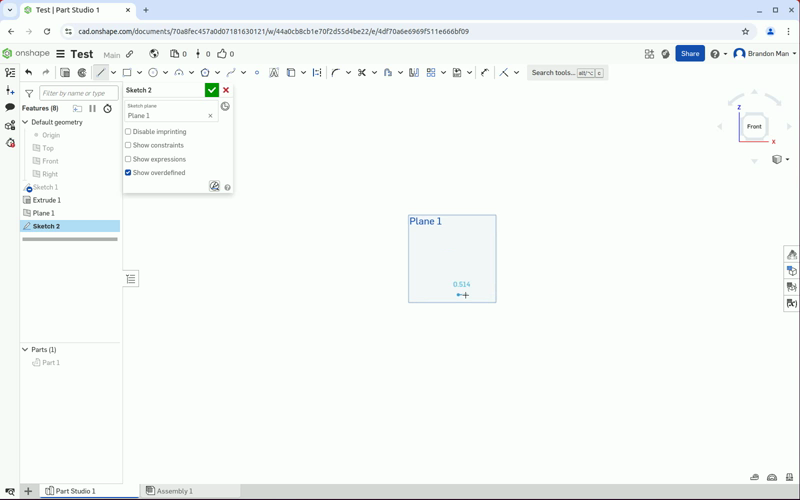
scroll(6)
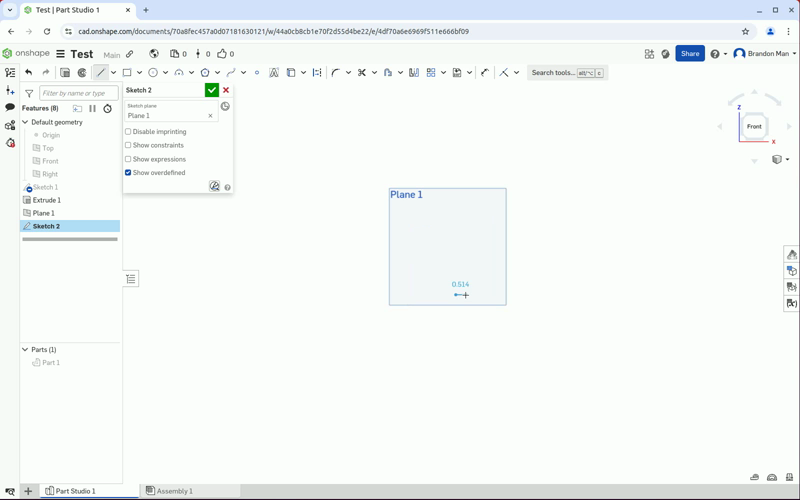
scroll(6)
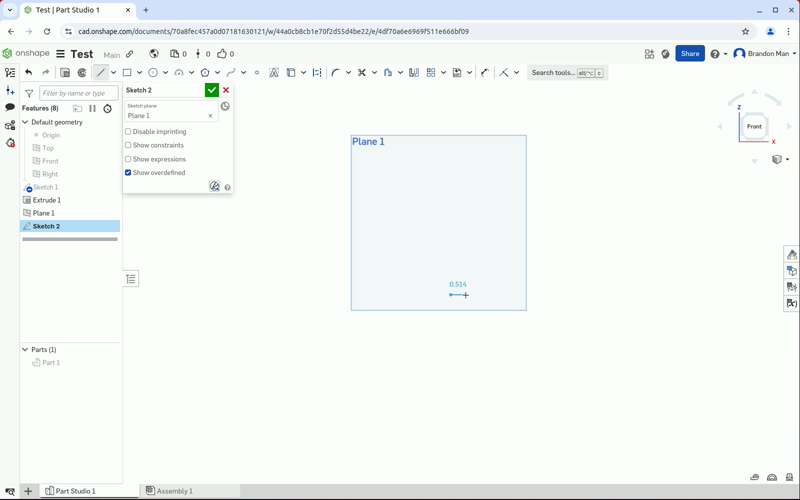
scroll(6)
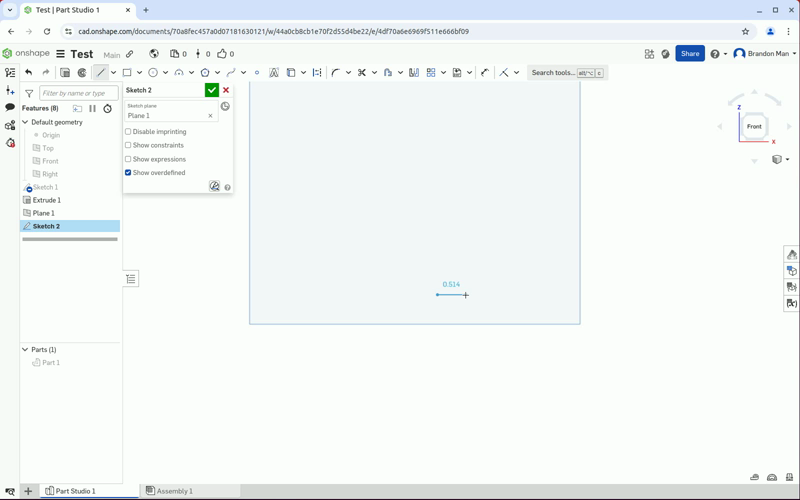
click(465, 294)
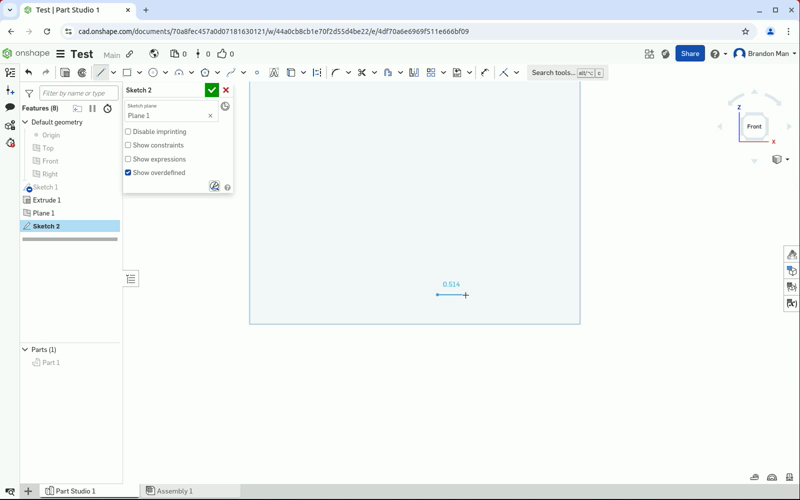
scroll(-6)
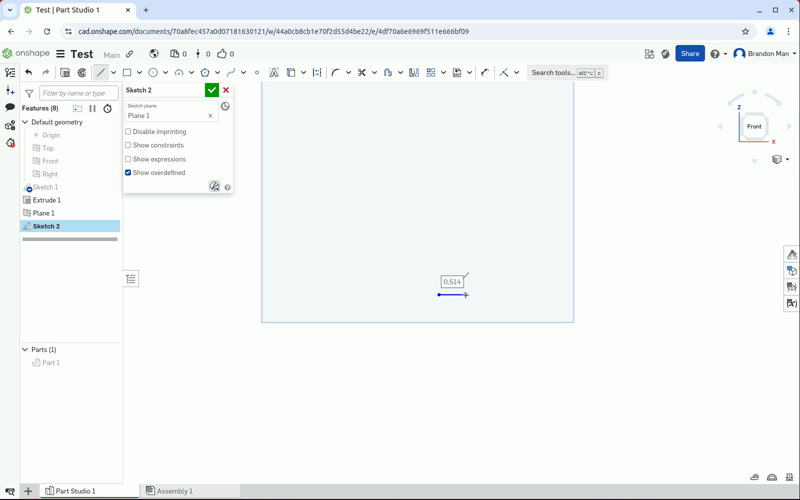
scroll(-6)
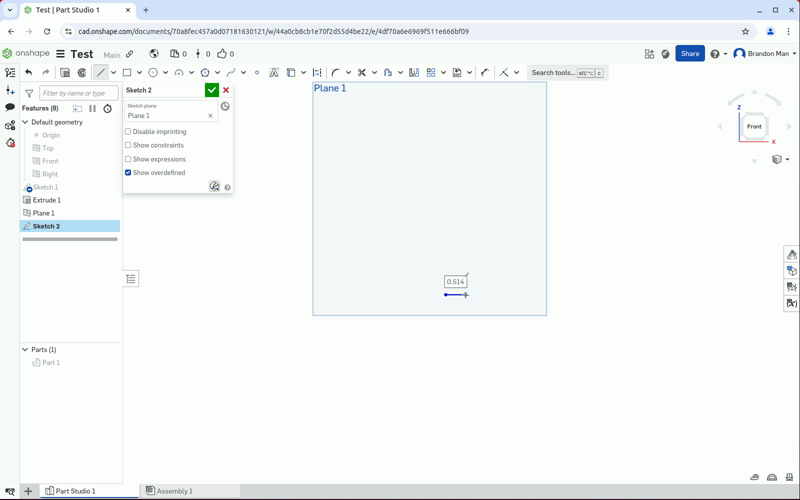
scroll(-6)
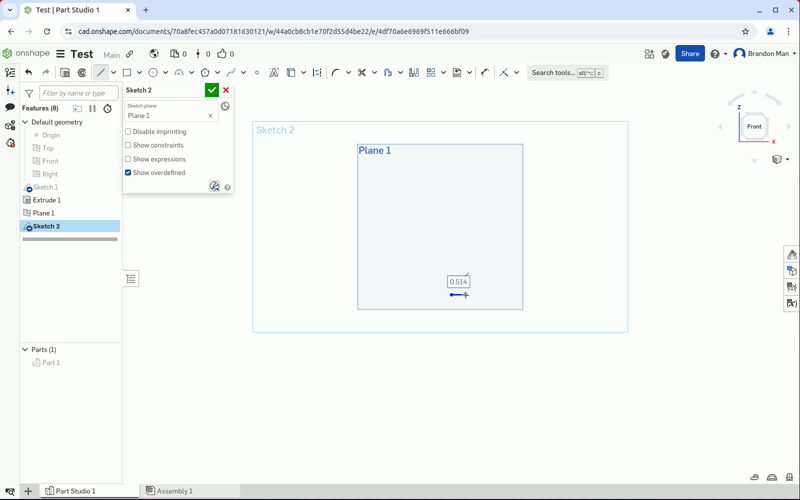
scroll(-6)
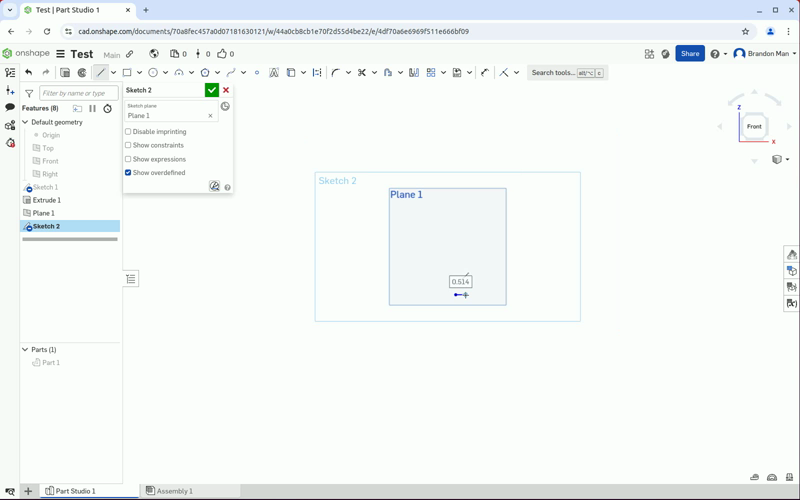
scroll(-6)
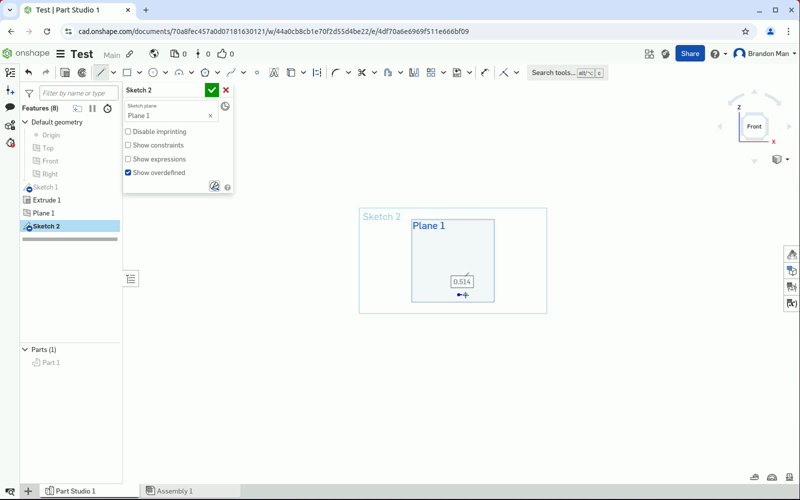
scroll(-6)
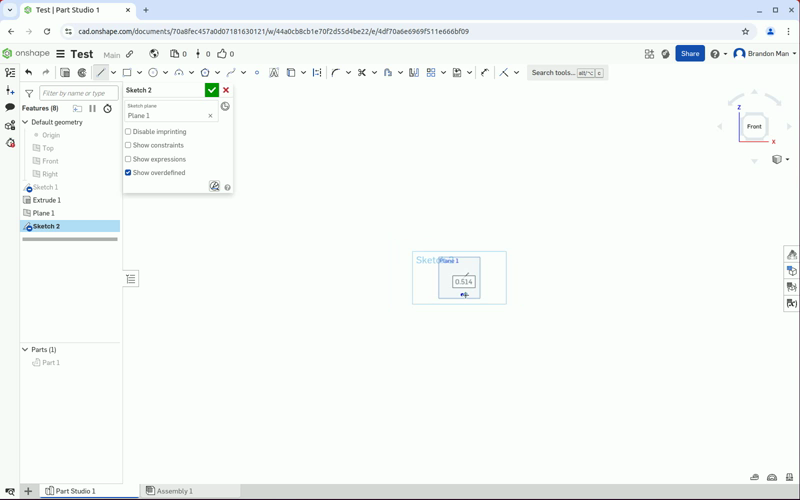
scroll(-6)
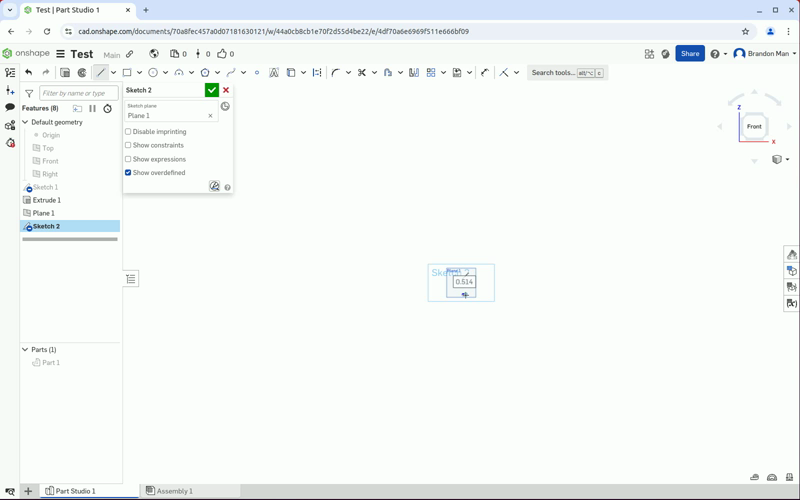
key_up(shift)
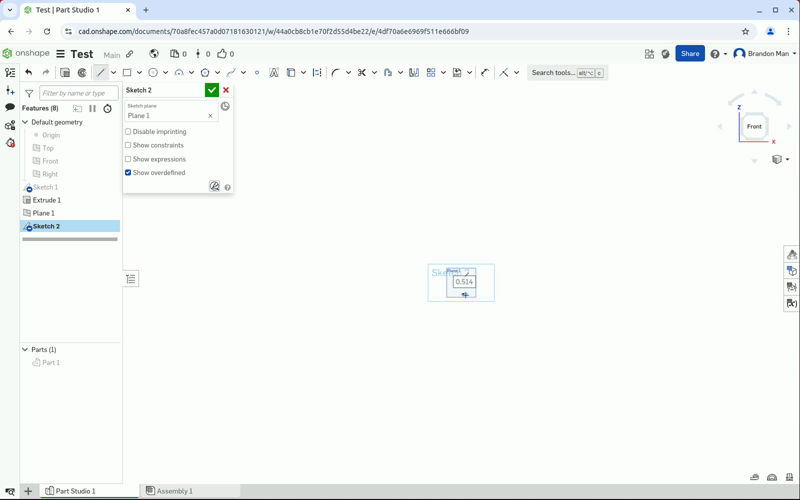
key_down(shift)
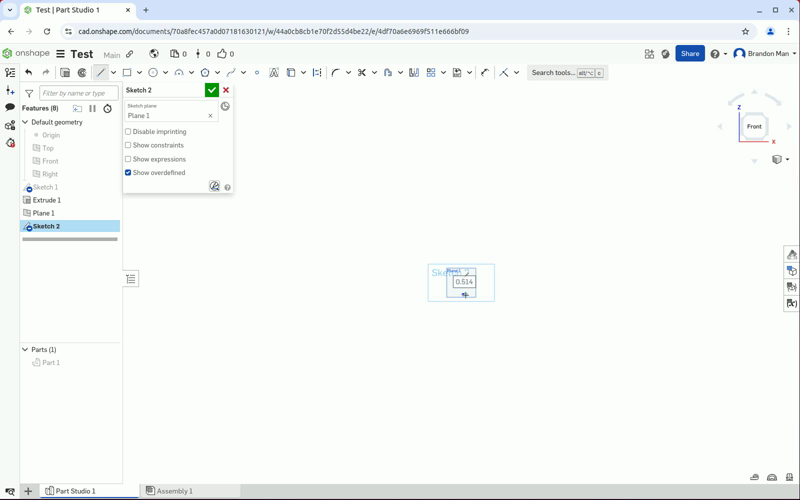
mouse_move(495, 294)
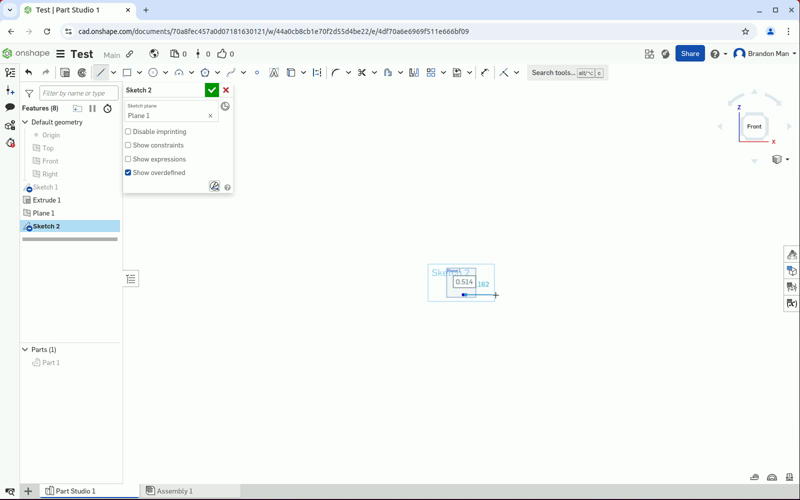
mouse_move(465, 286)
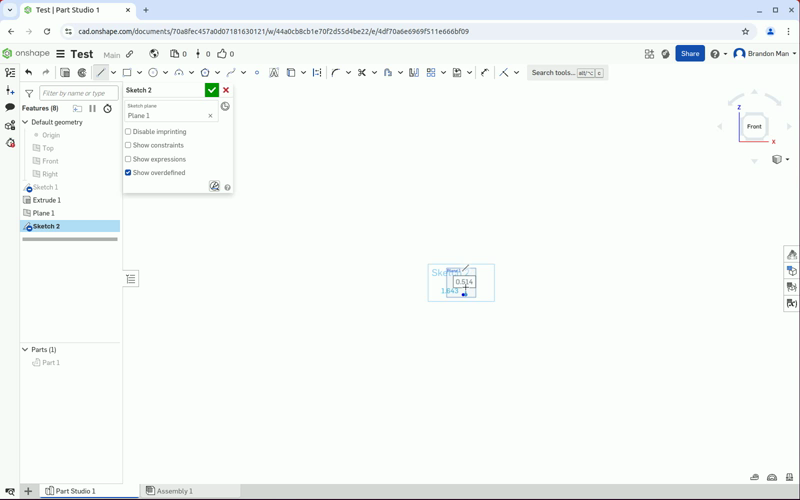
click(465, 286)
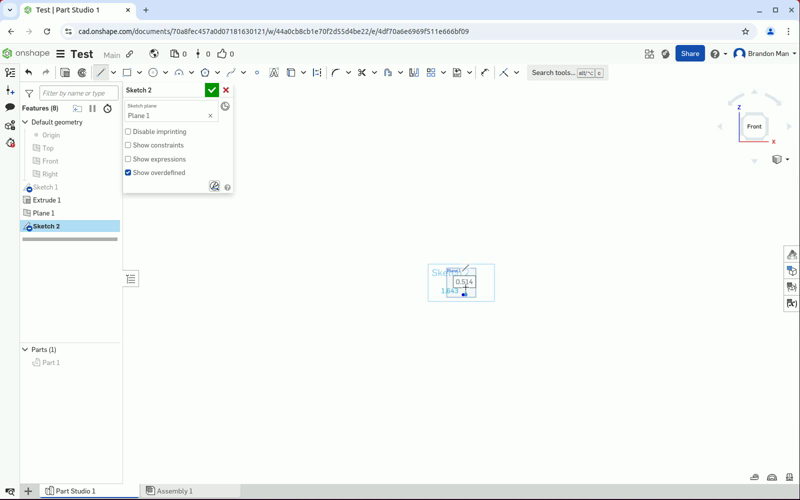
key_up(shift)
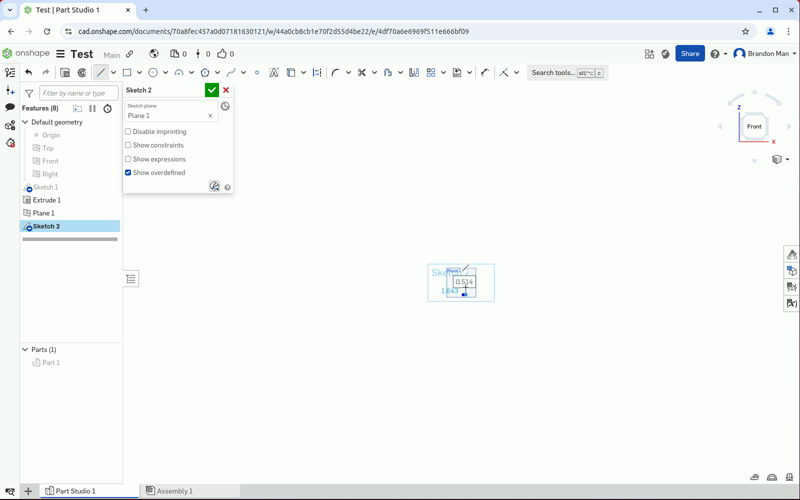
key_down(shift)
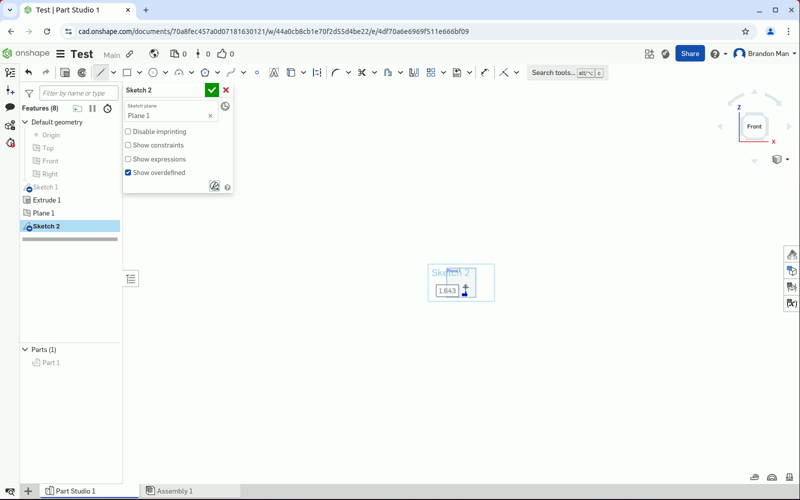
mouse_move(495, 286)
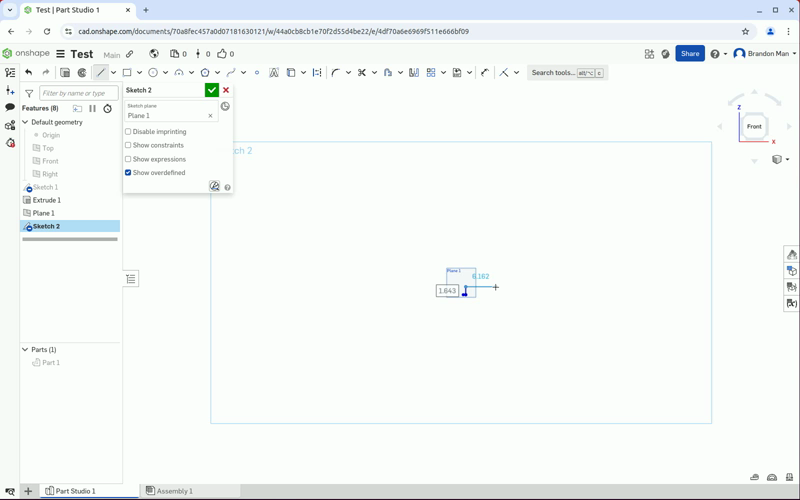
mouse_move(463, 286)
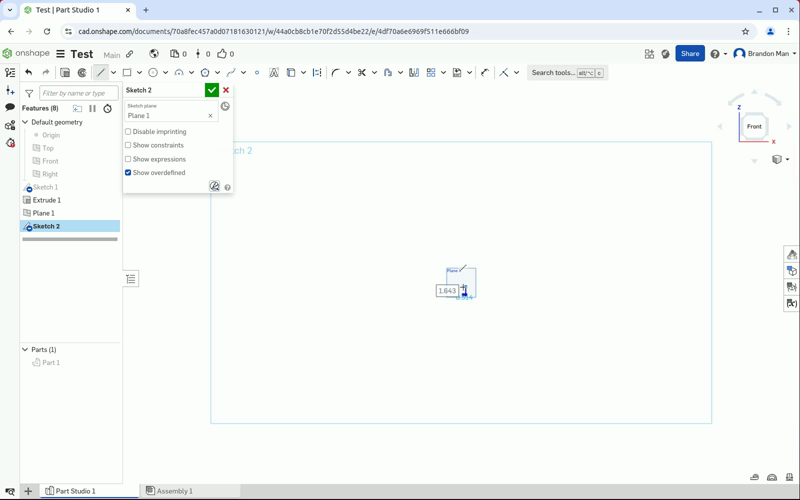
scroll(6)
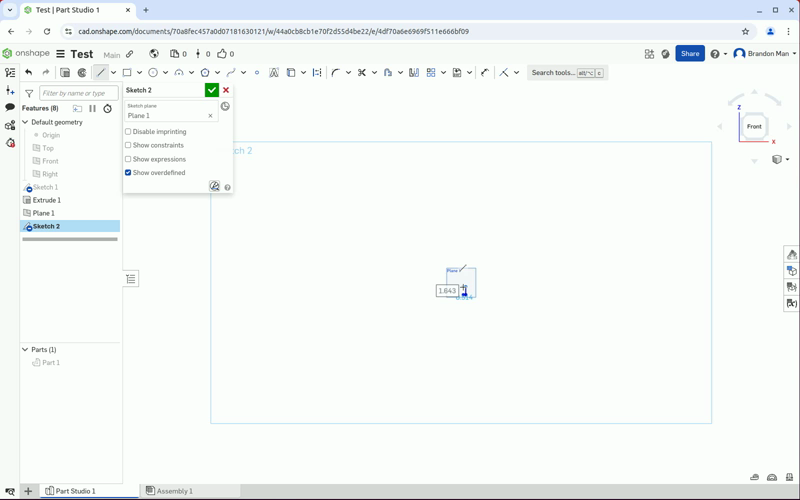
scroll(6)
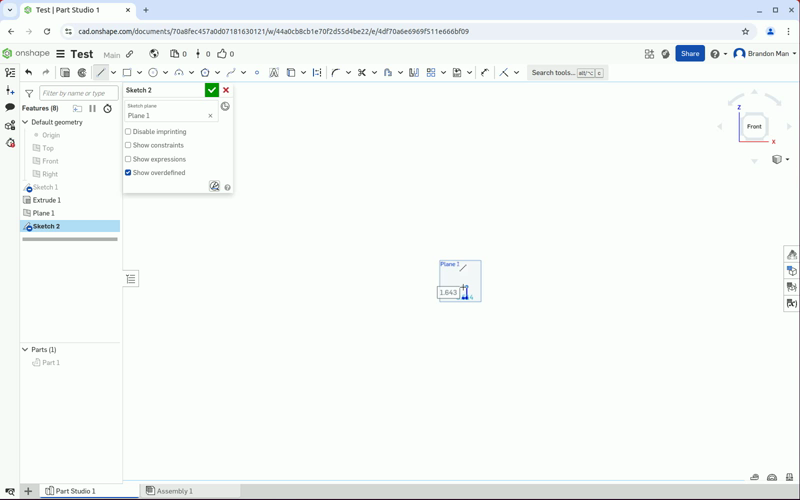
scroll(6)
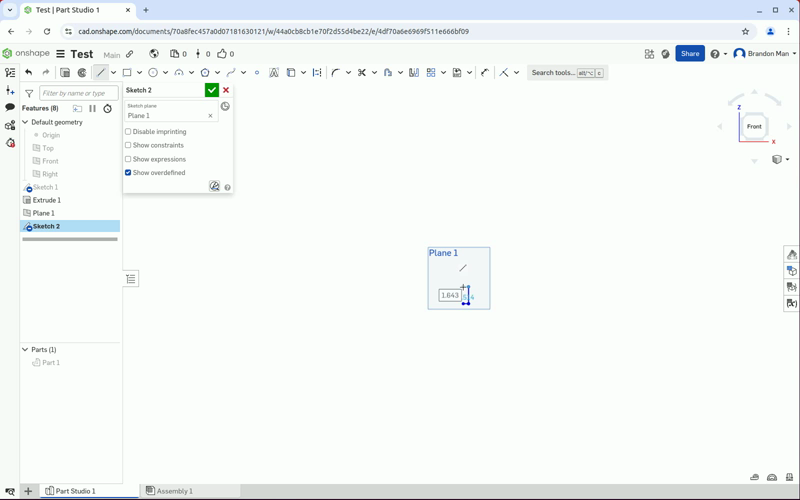
scroll(6)
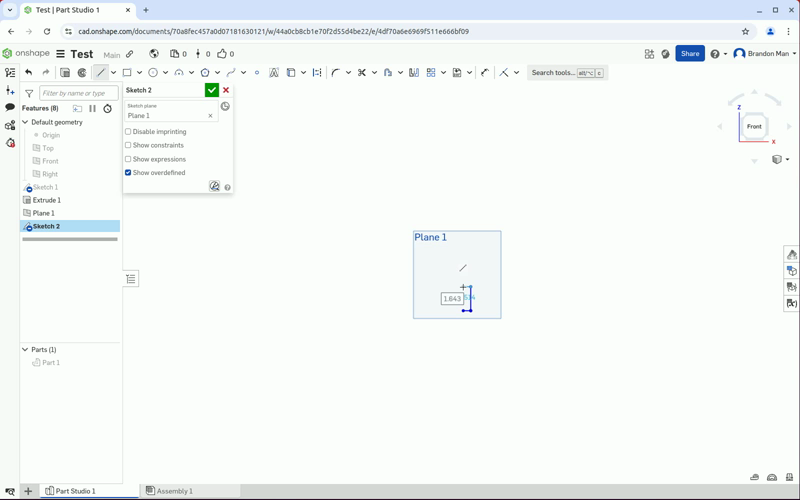
scroll(6)
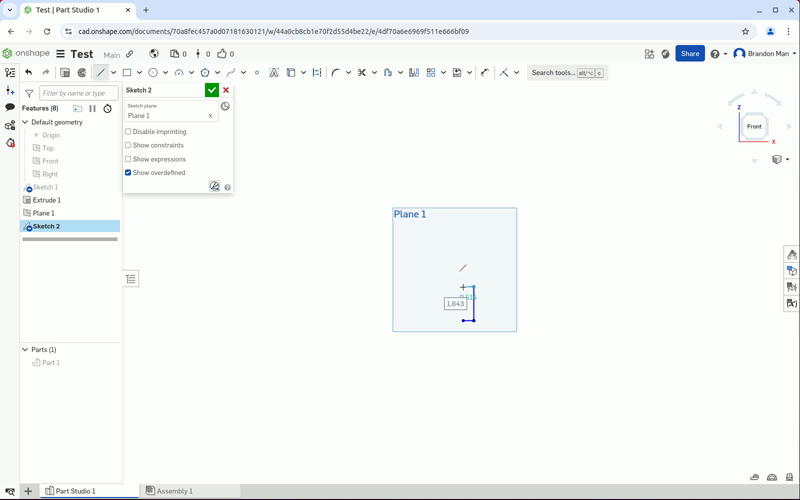
scroll(6)
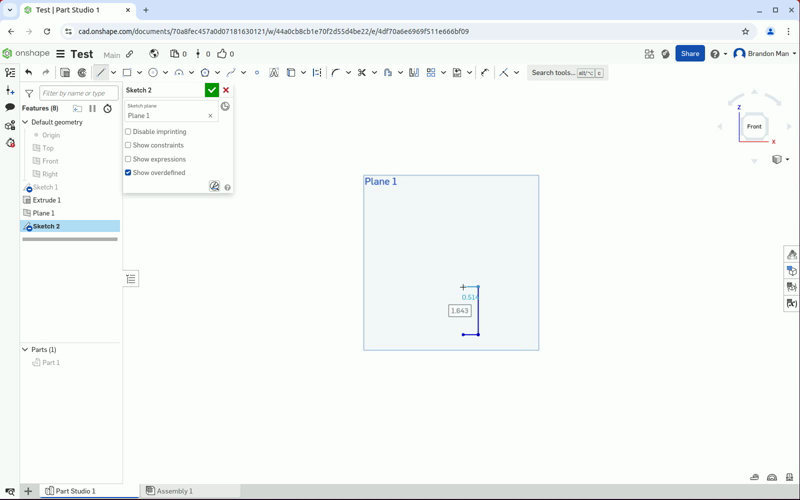
scroll(6)
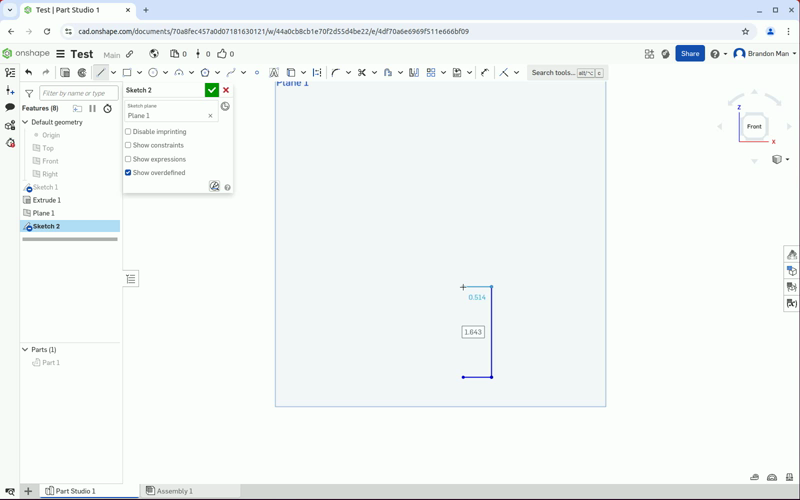
click(463, 286)
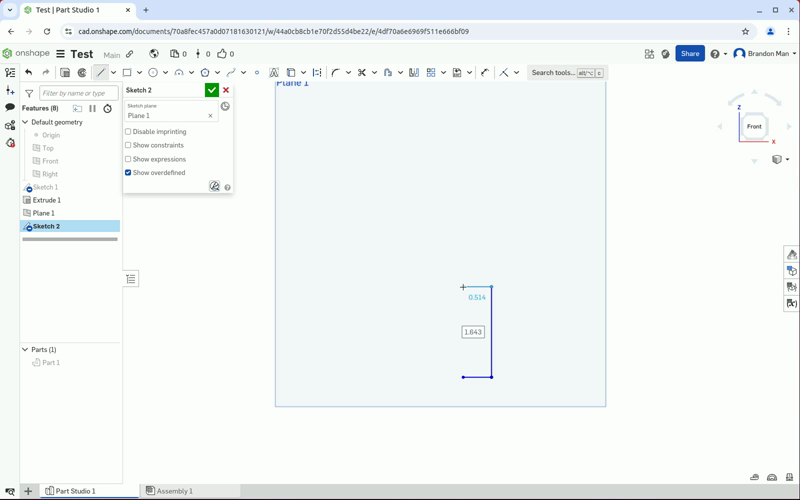
scroll(-6)
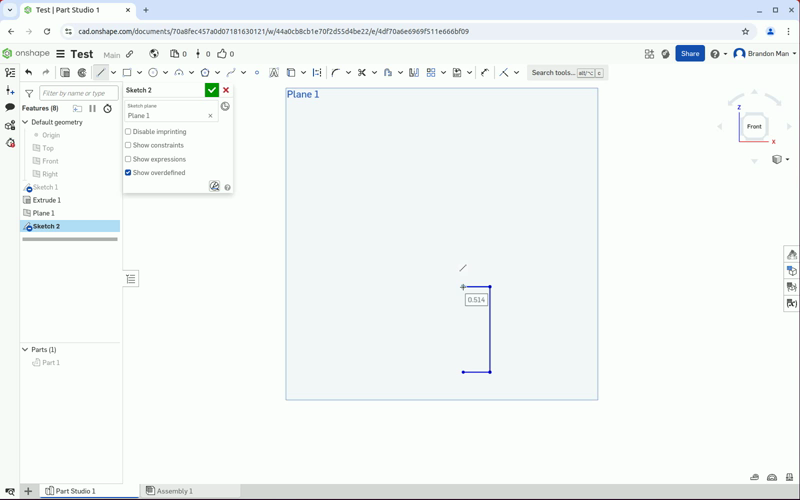
scroll(-6)
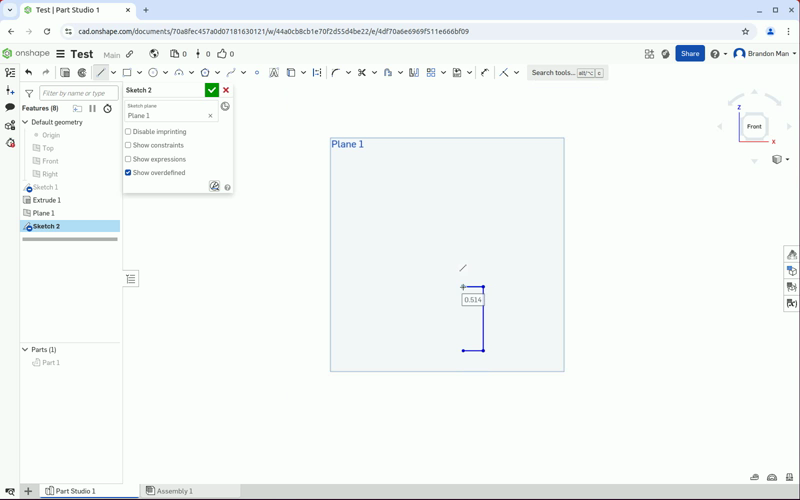
scroll(-6)
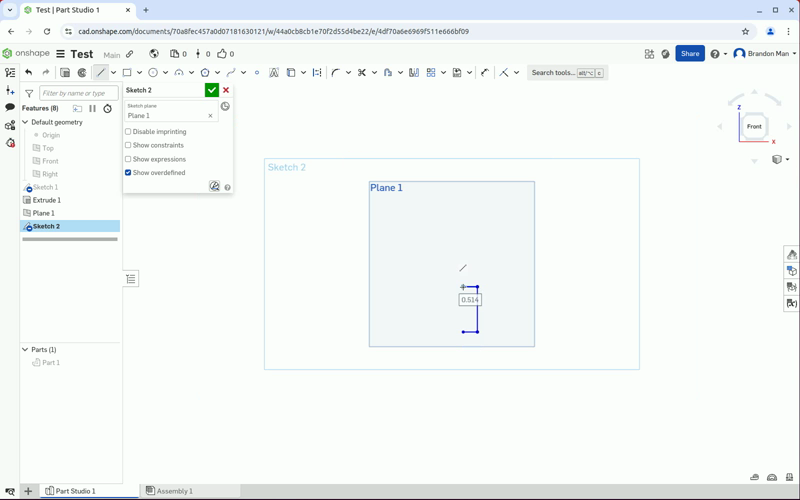
scroll(-6)
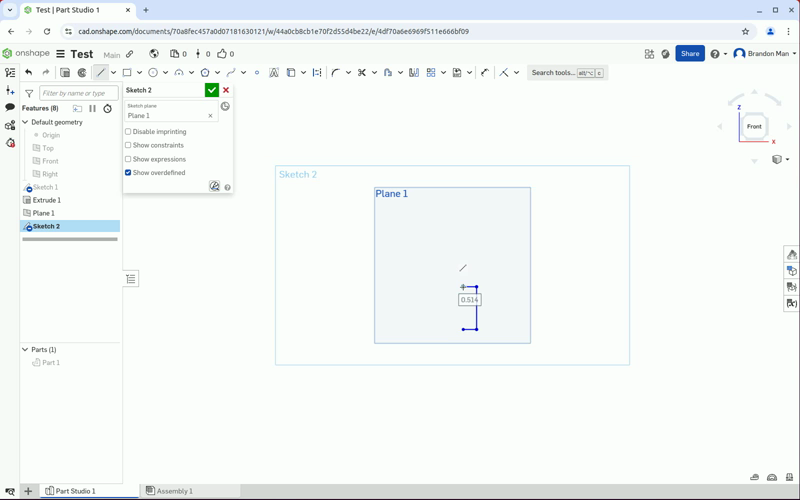
scroll(-6)
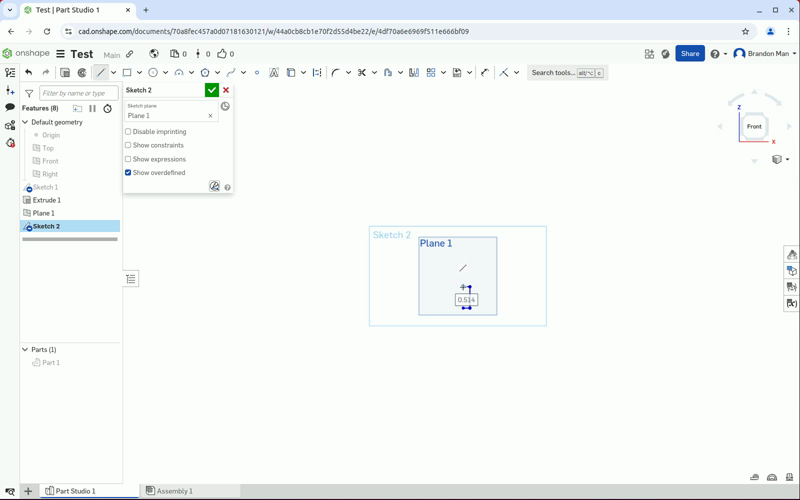
scroll(-6)
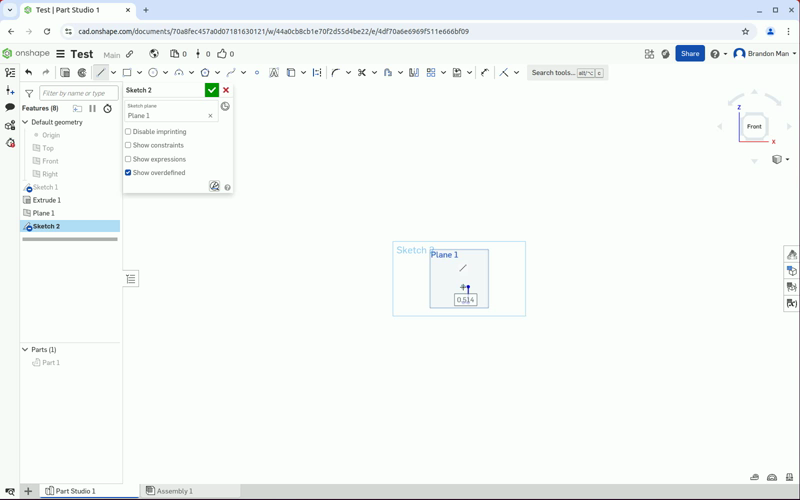
scroll(-6)
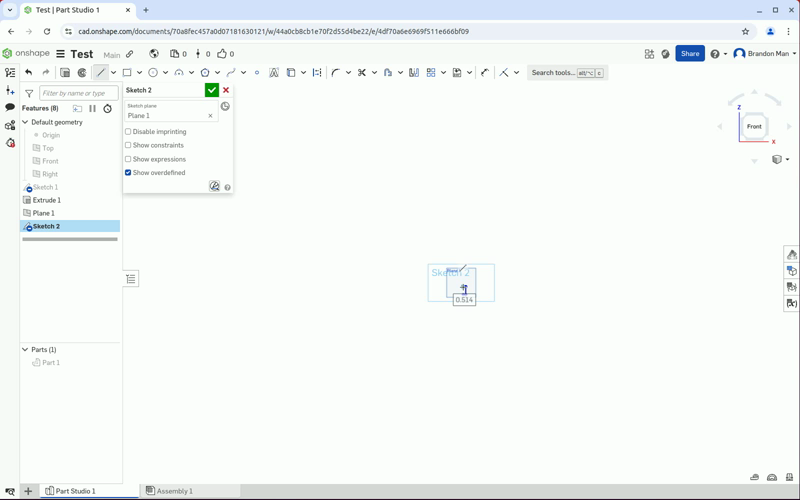
key_up(shift)
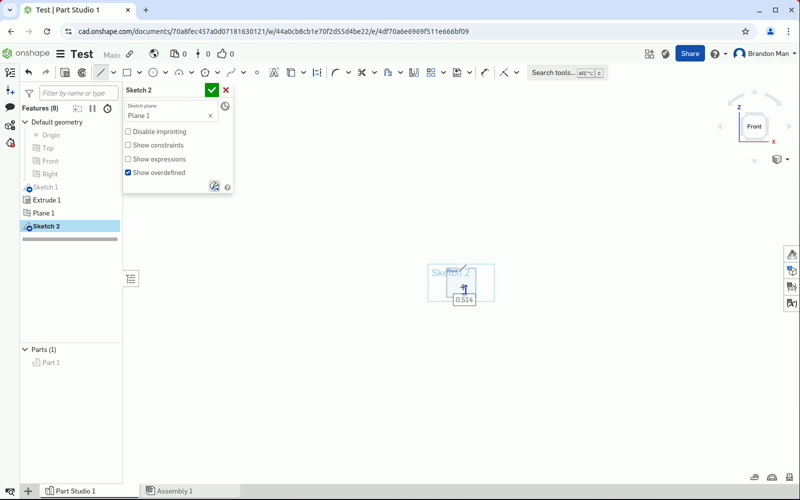
mouse_move(493, 286)
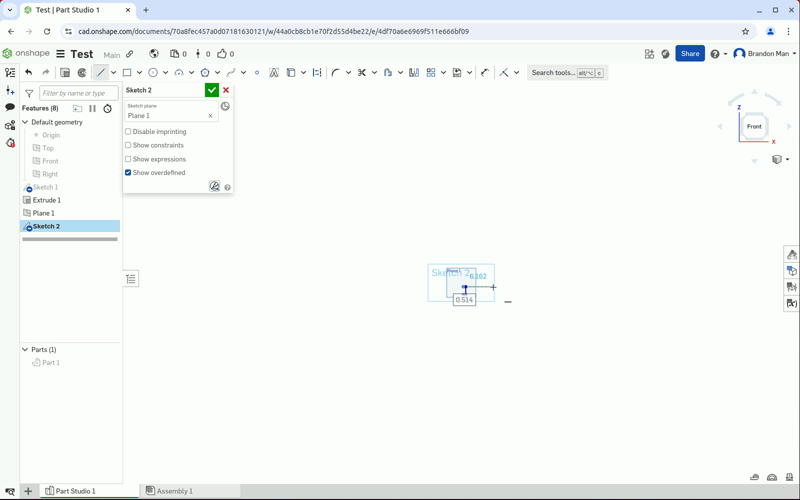
key_down(shift)
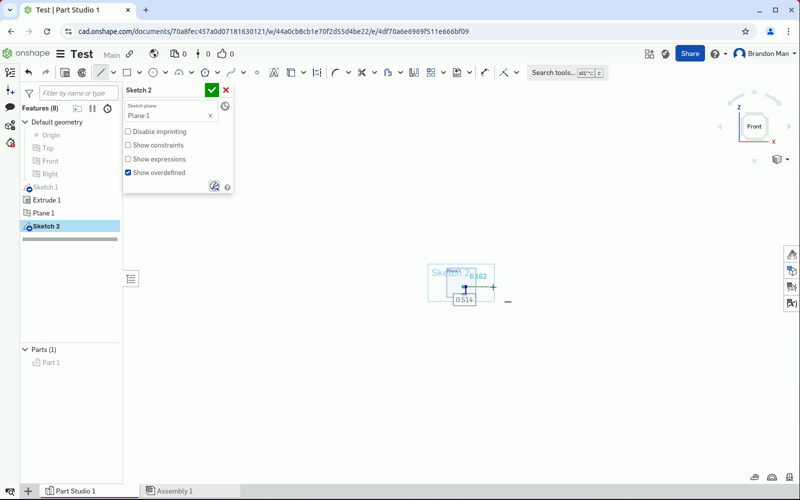
mouse_move(463, 294)
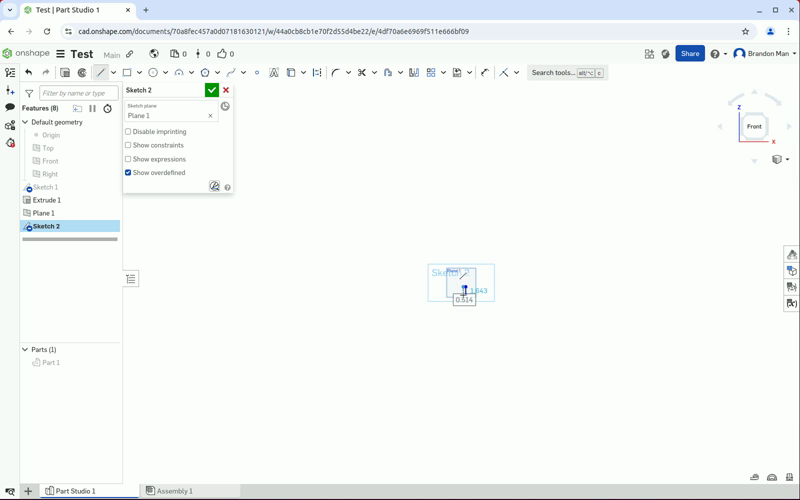
scroll(6)
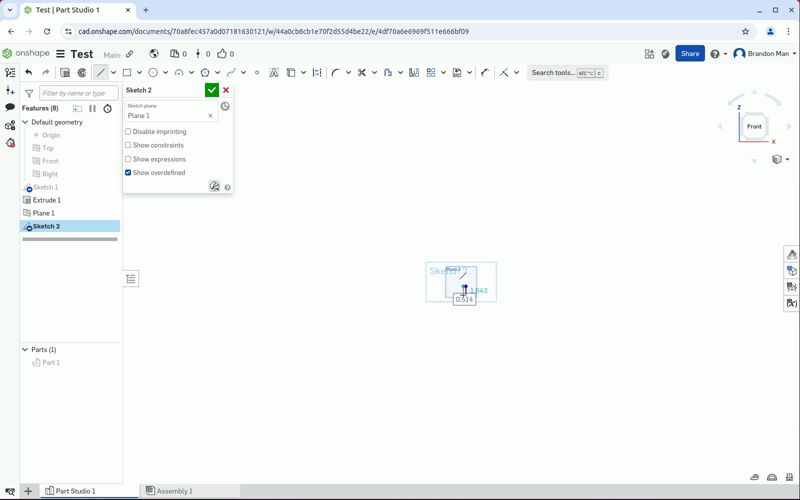
scroll(6)
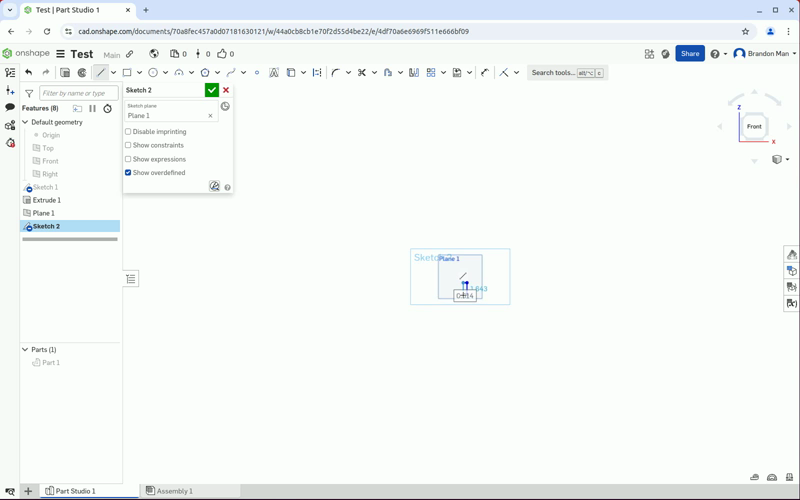
scroll(6)
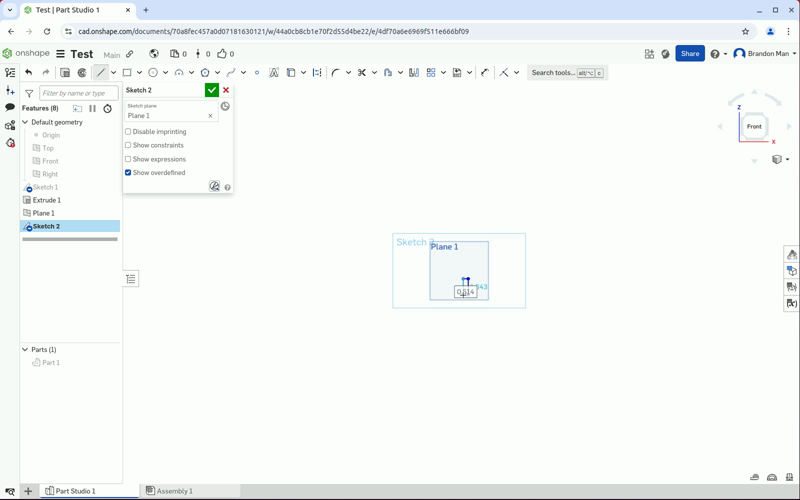
scroll(6)
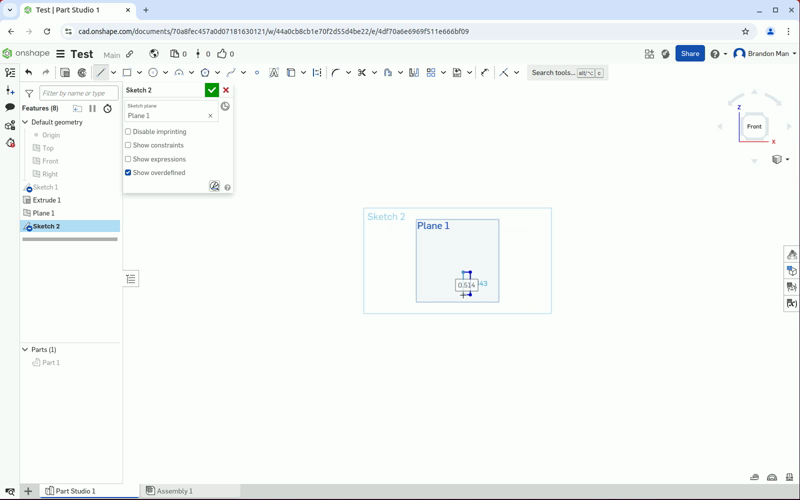
scroll(6)
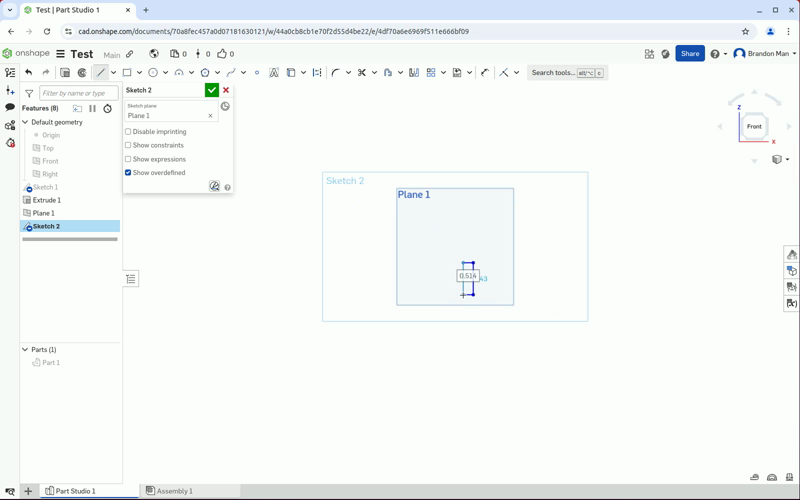
scroll(6)
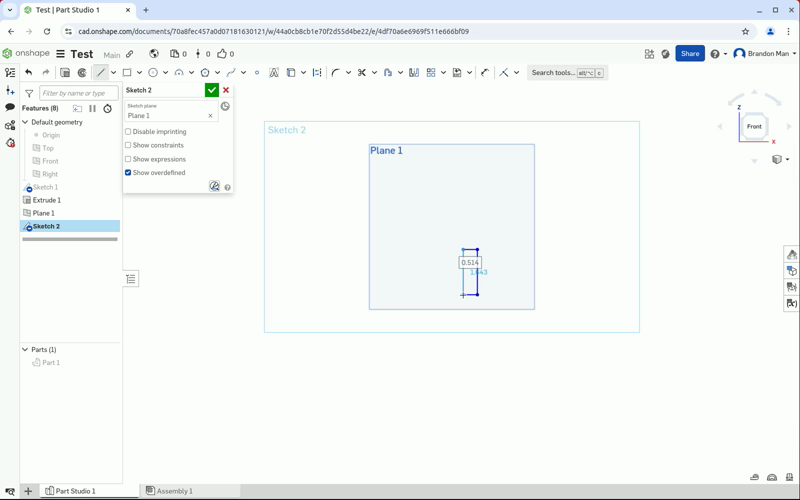
scroll(6)
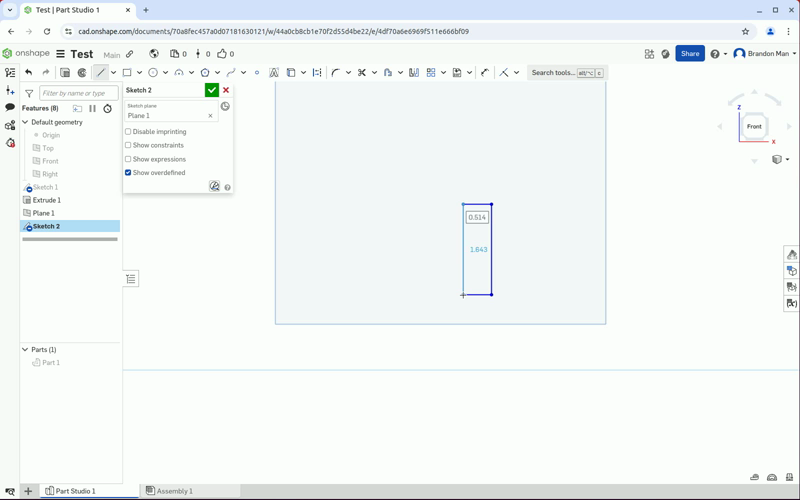
key_up(shift)
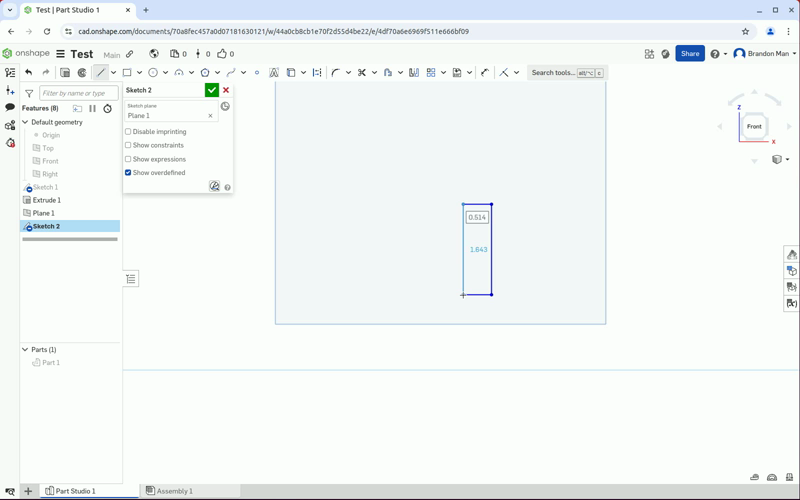
click(463, 294)
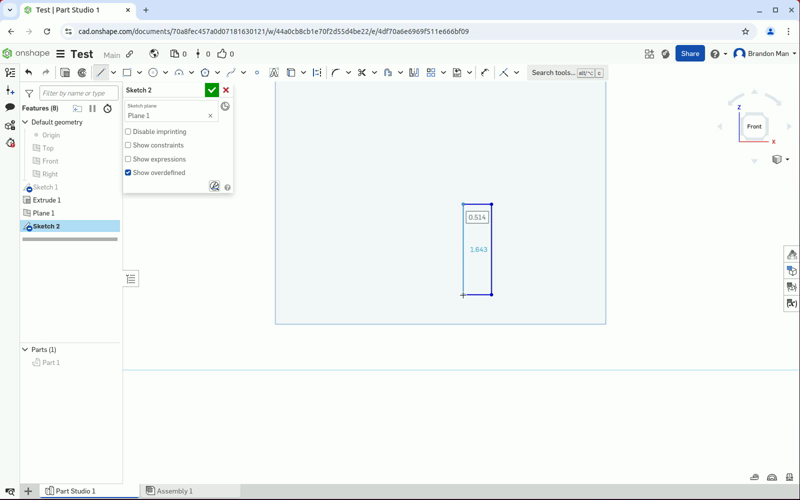
scroll(-6)
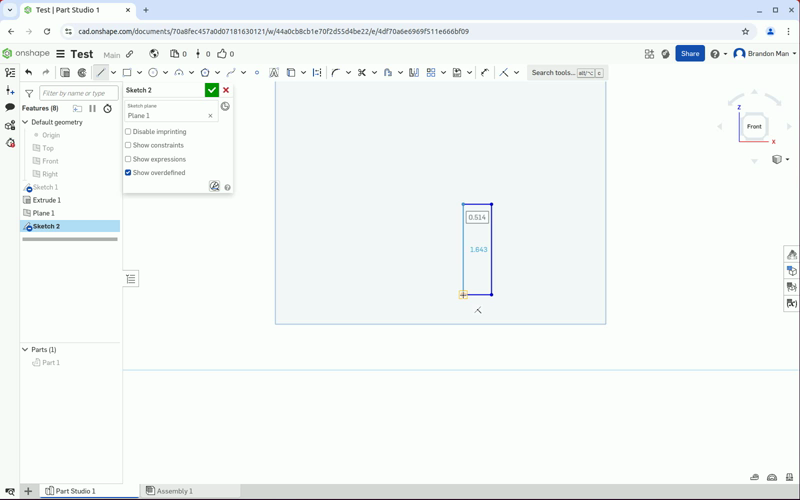
scroll(-6)
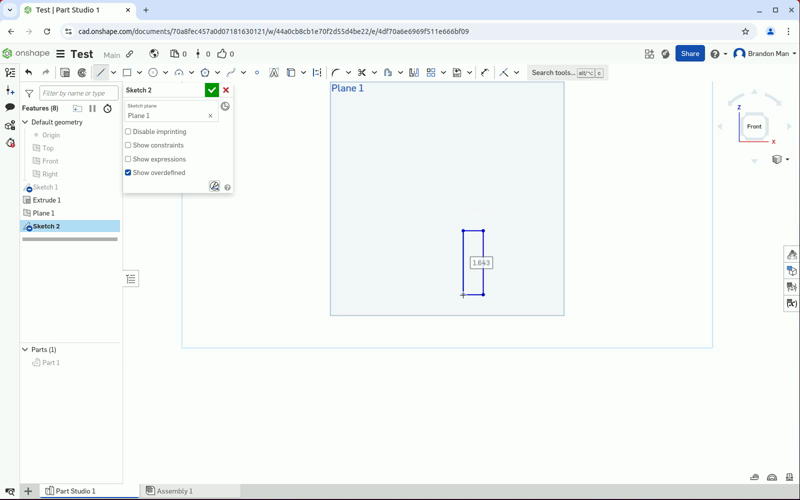
scroll(-6)
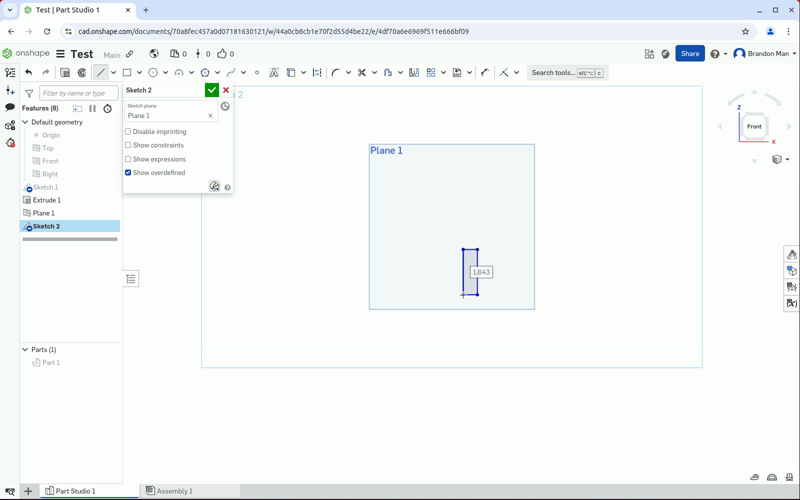
scroll(-6)
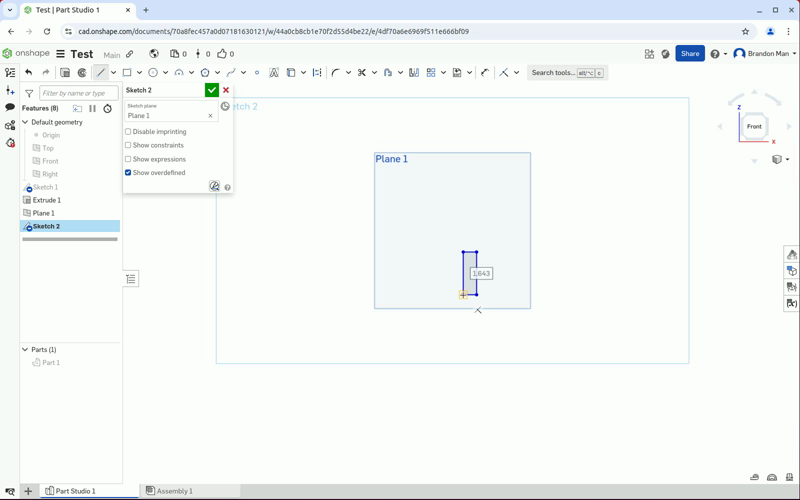
scroll(-6)
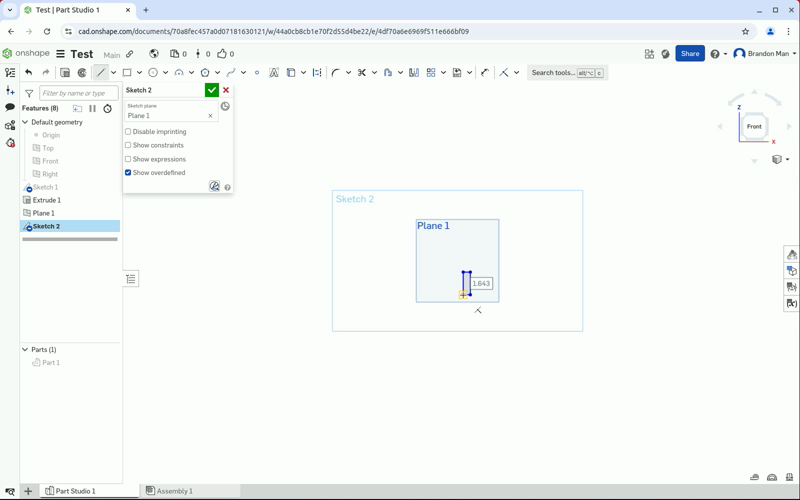
scroll(-6)
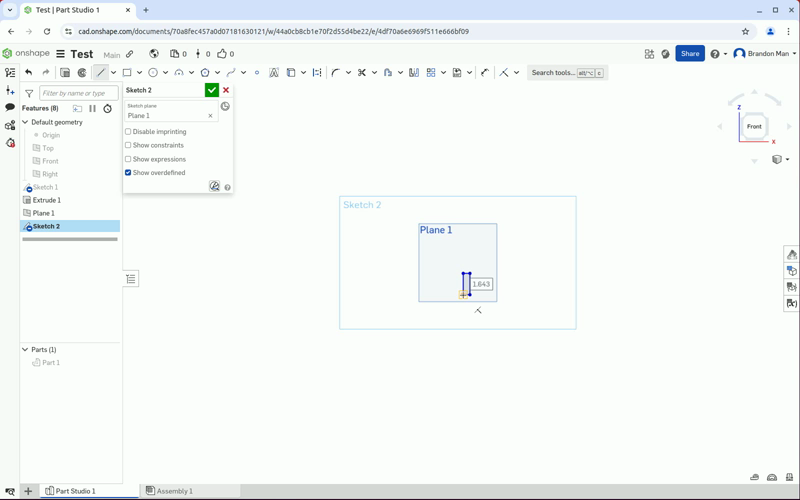
scroll(-6)
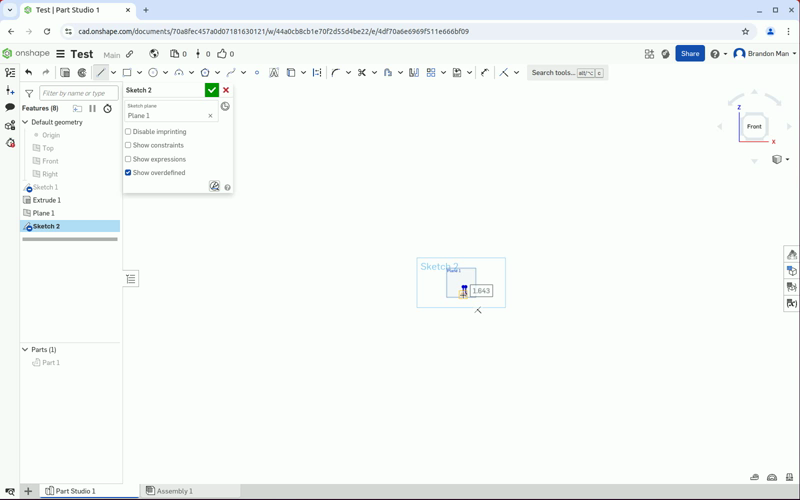
key(esc)
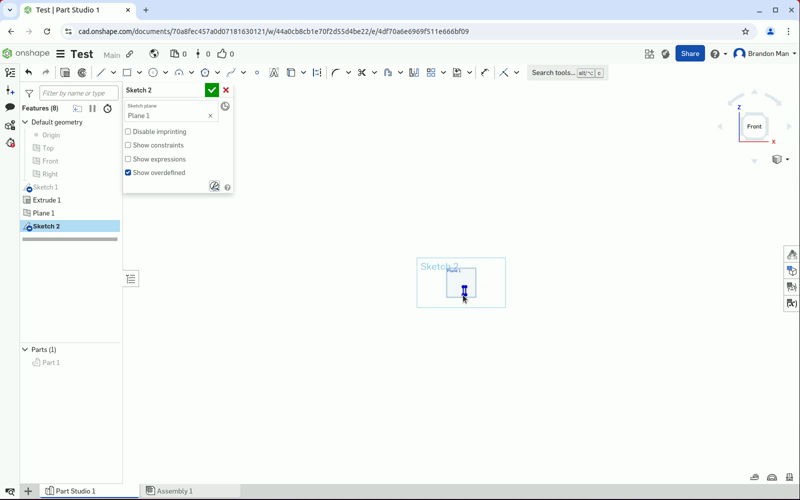
mouse_move(463, 294)
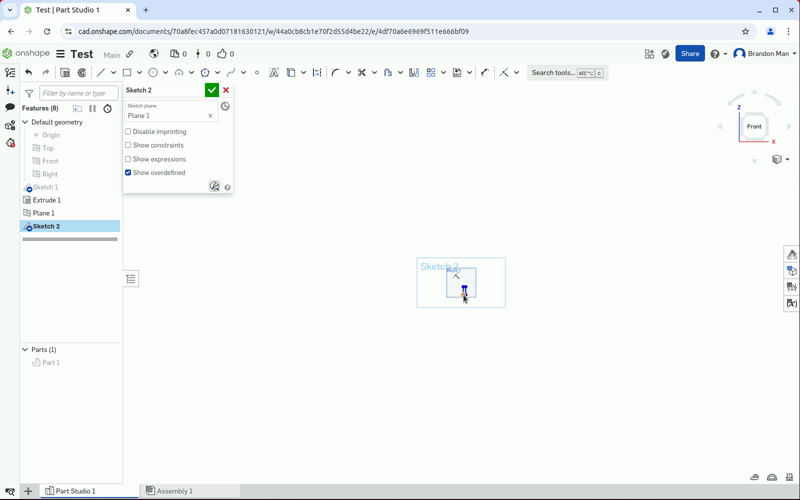
scroll(6)
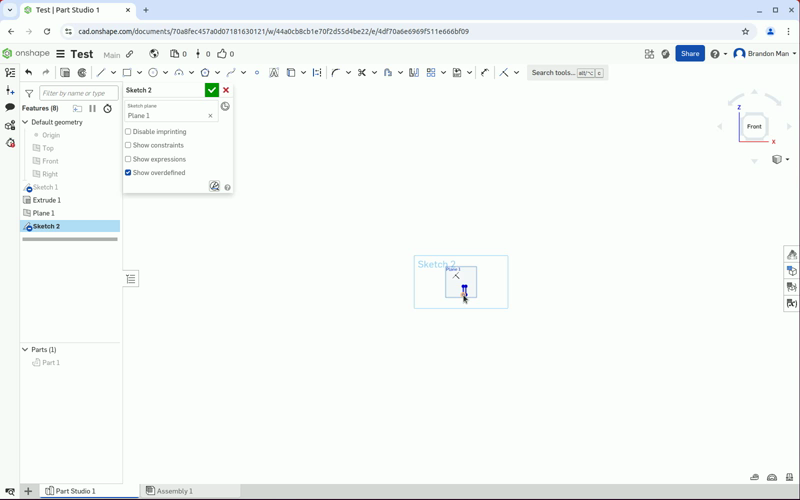
scroll(6)
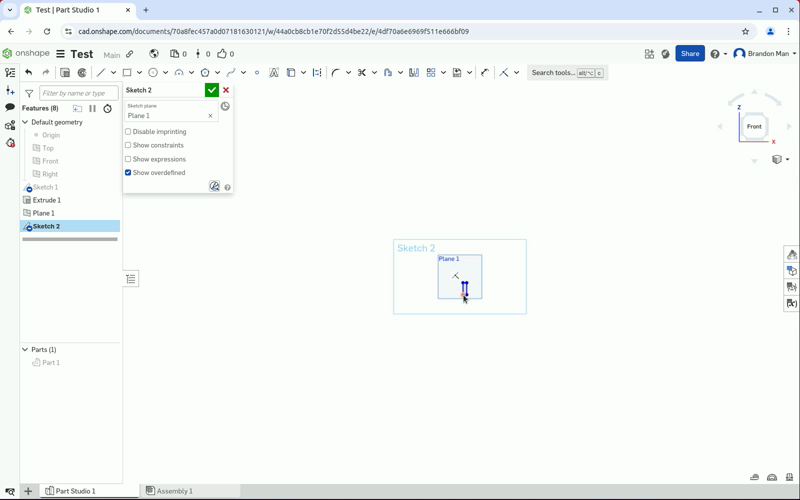
scroll(6)
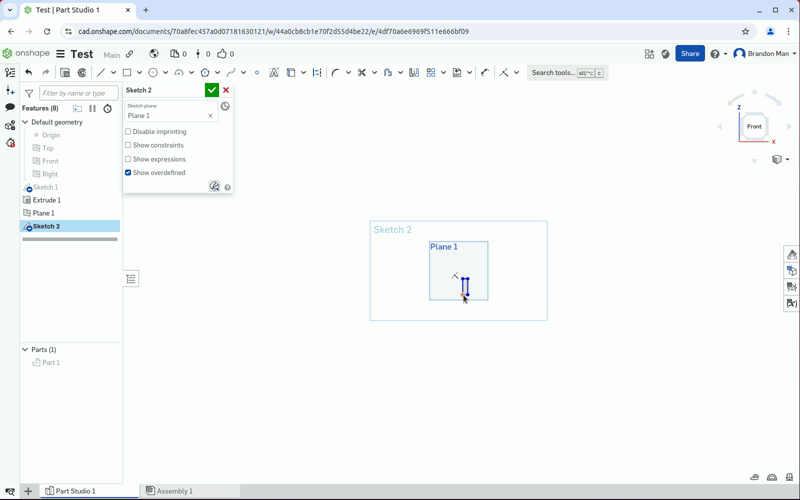
scroll(6)
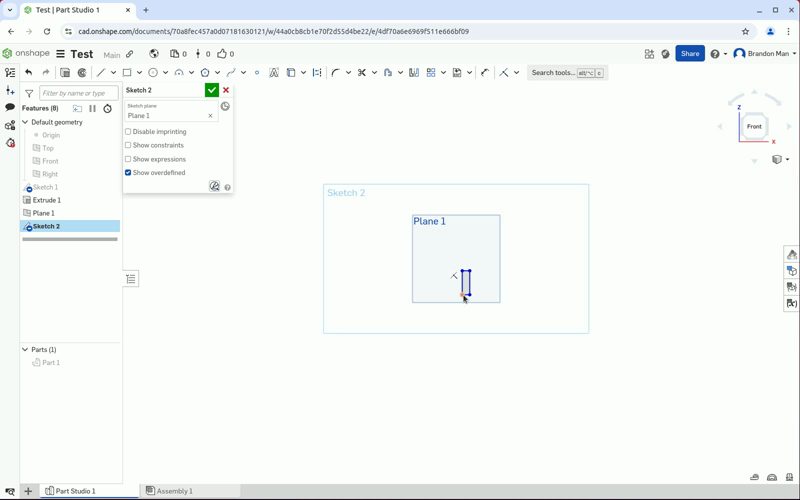
scroll(6)
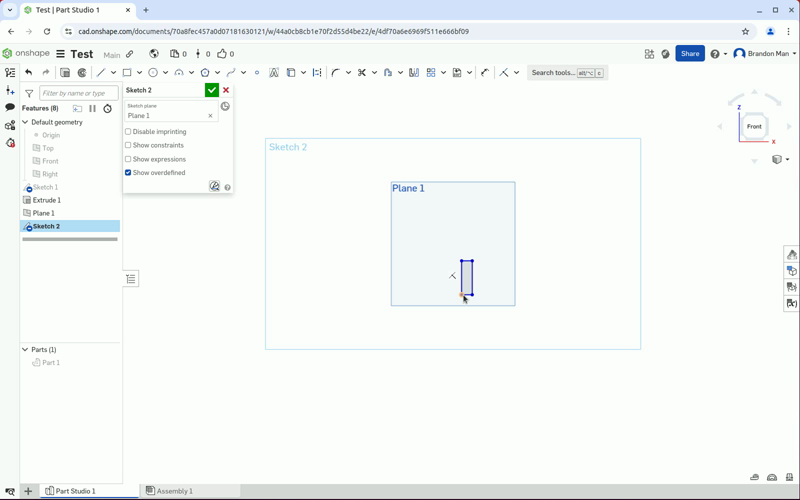
scroll(6)
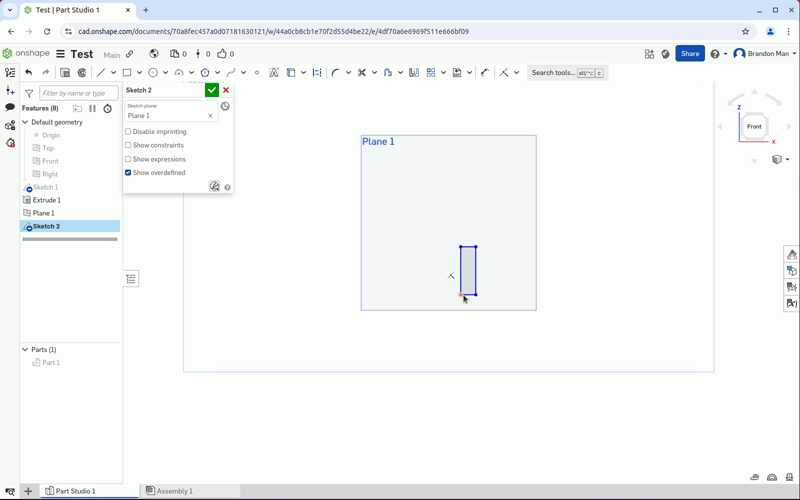
scroll(6)
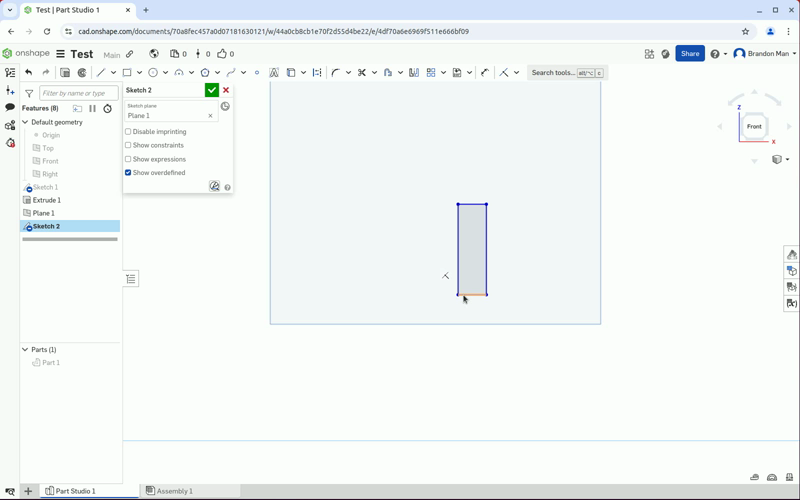
click(463, 294)
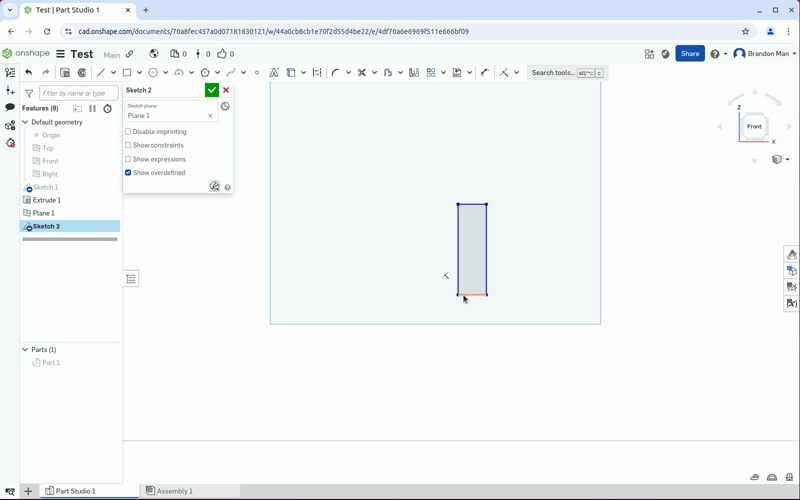
scroll(-6)
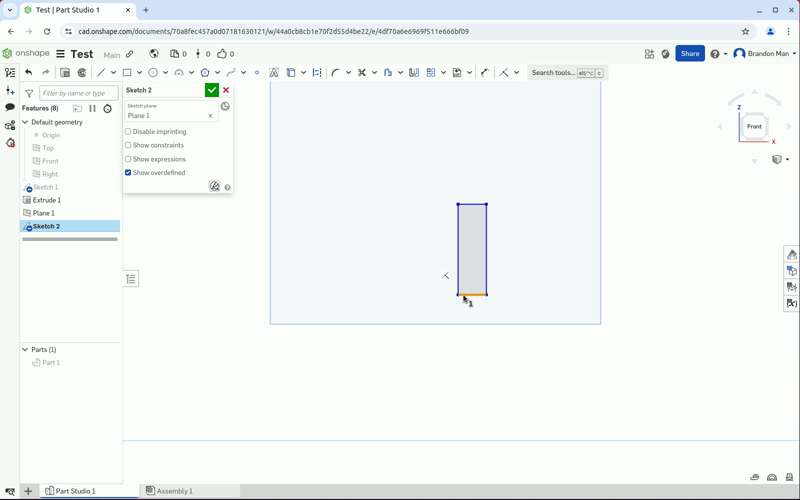
scroll(-6)
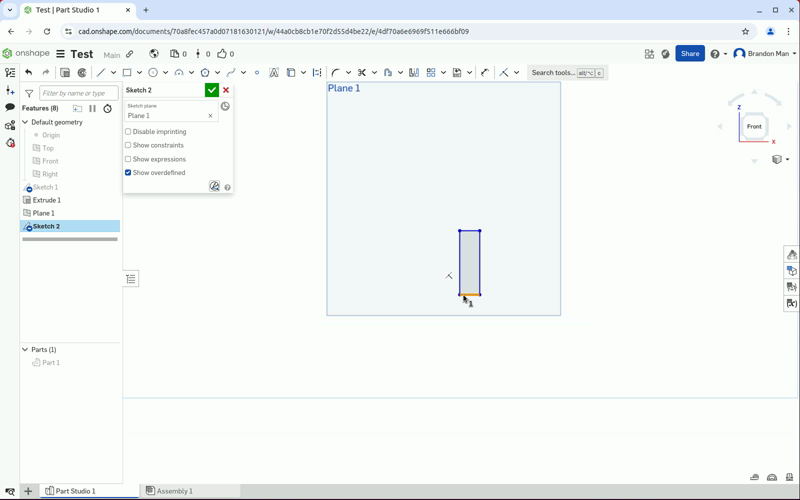
scroll(-6)
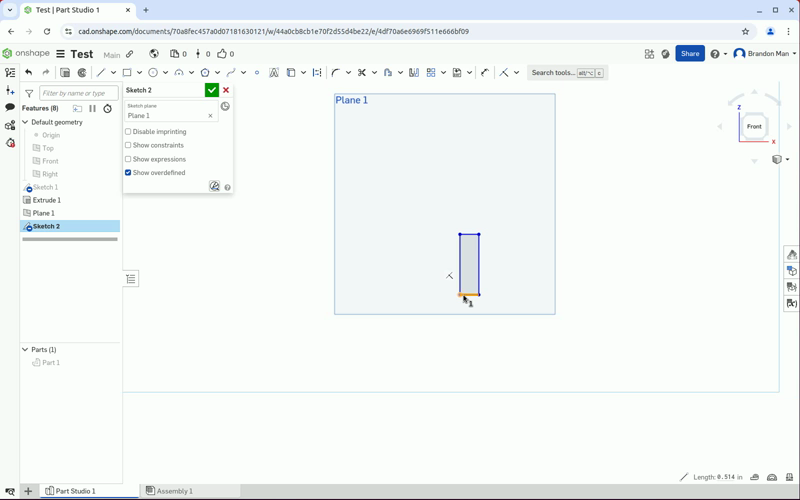
scroll(-6)
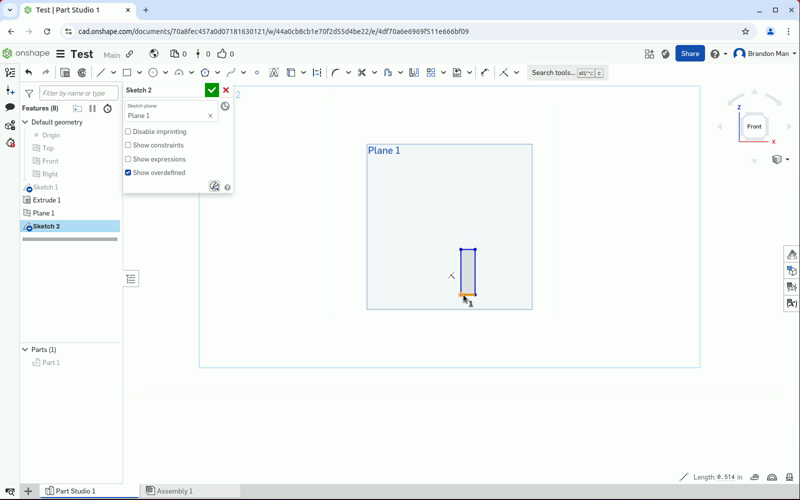
scroll(-6)
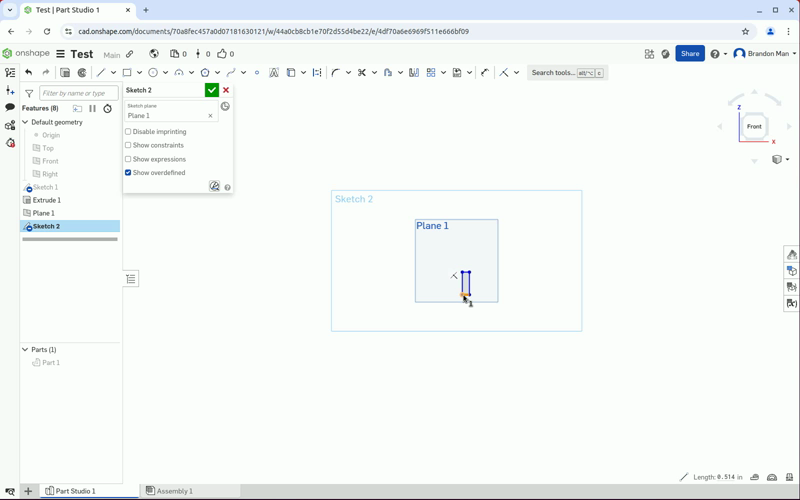
scroll(-6)
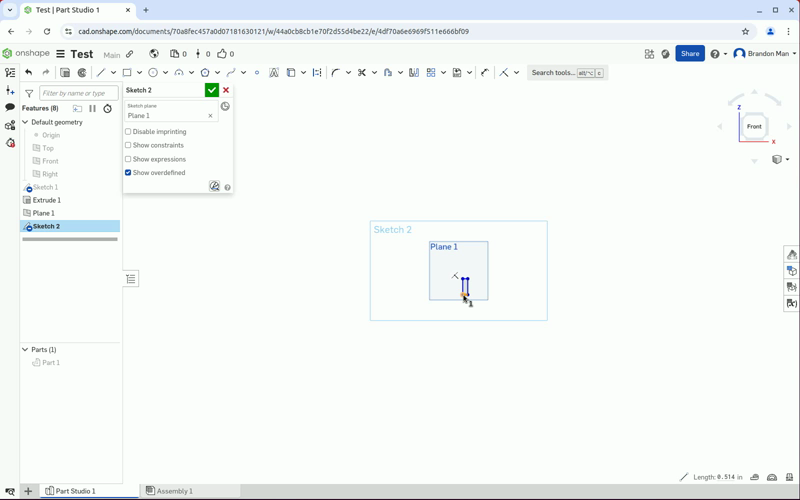
scroll(-6)
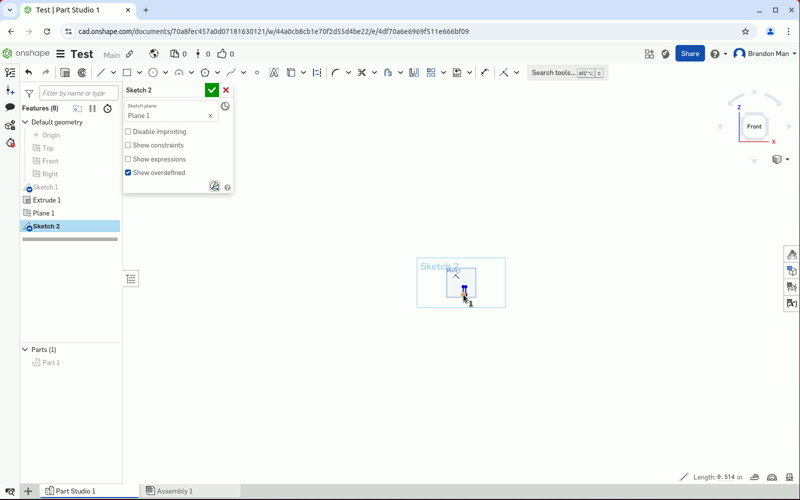
mouse_move(73, 352)
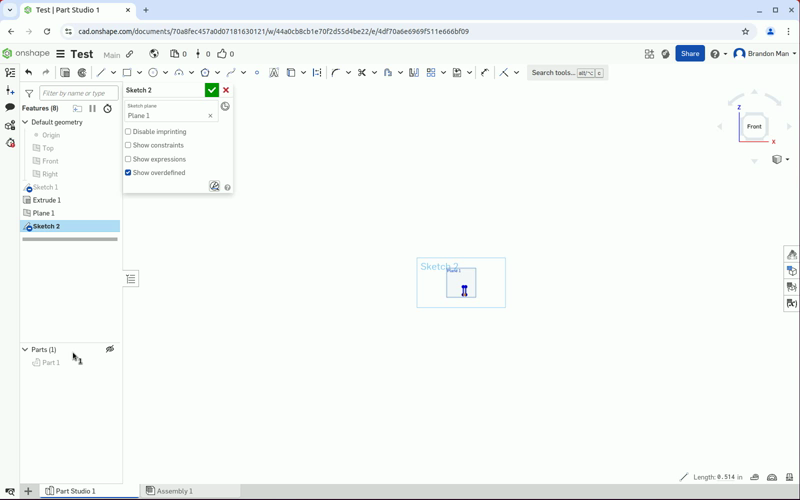
key(shift+y)
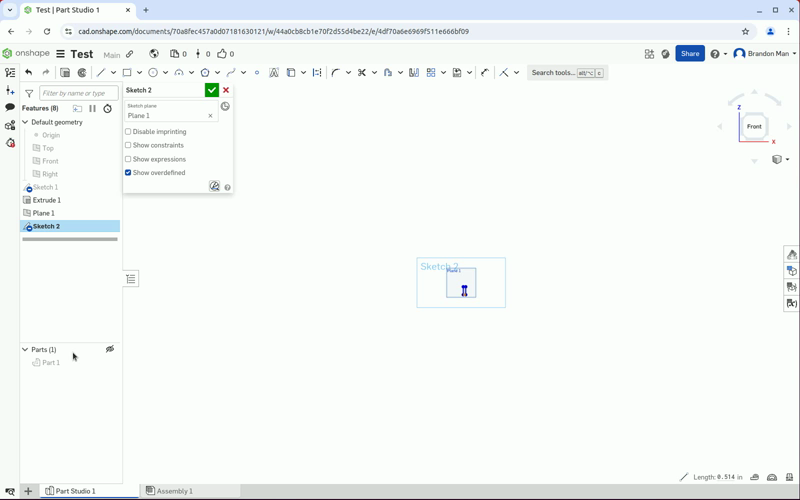
key(shift+e)
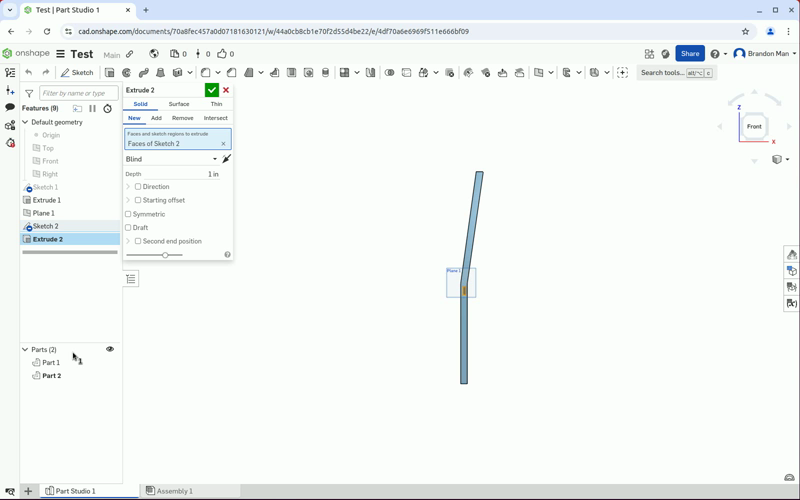
mouse_move(143, 106)
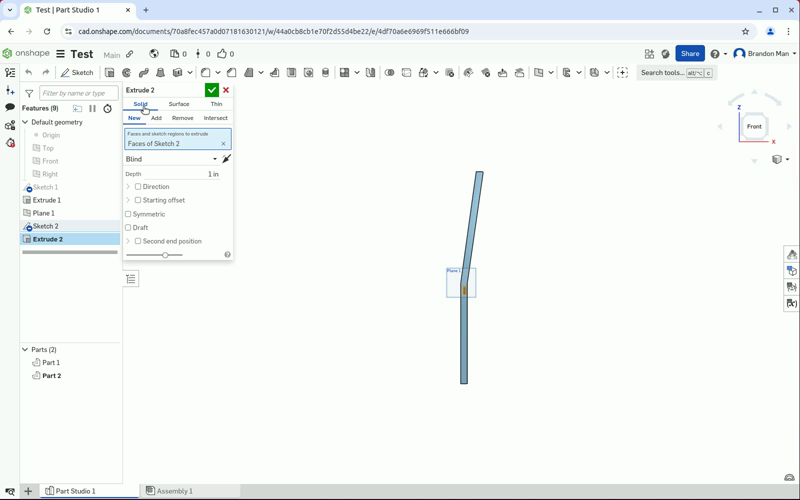
click(143, 106)
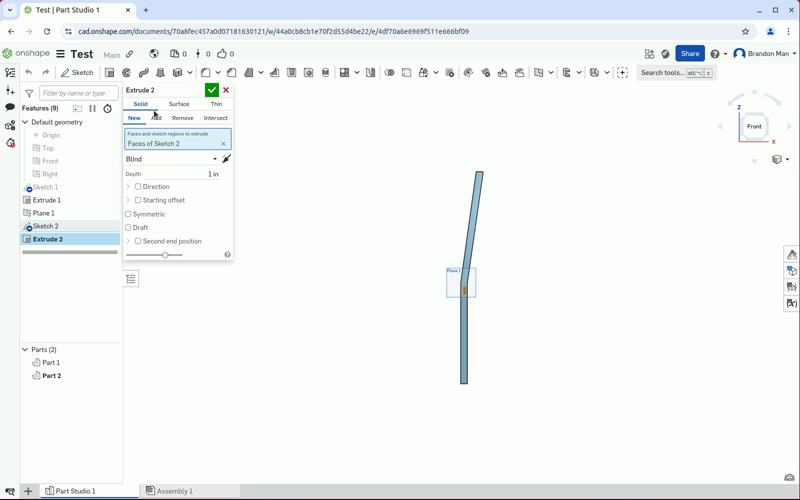
mouse_move(186, 120)
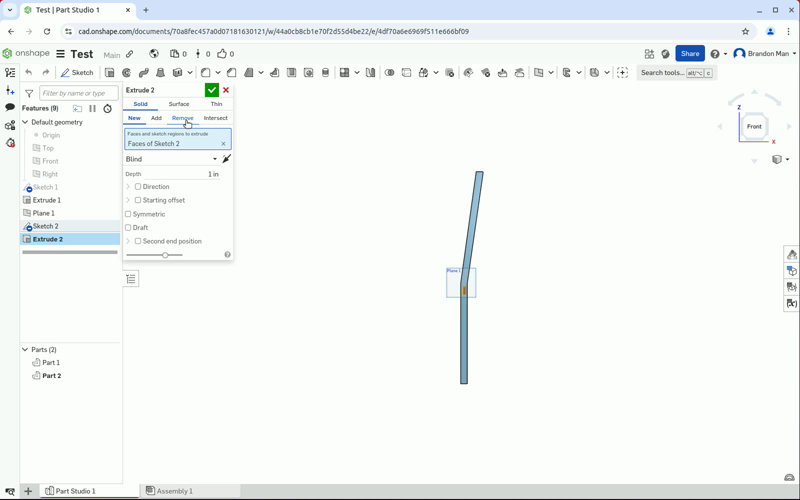
click(186, 120)
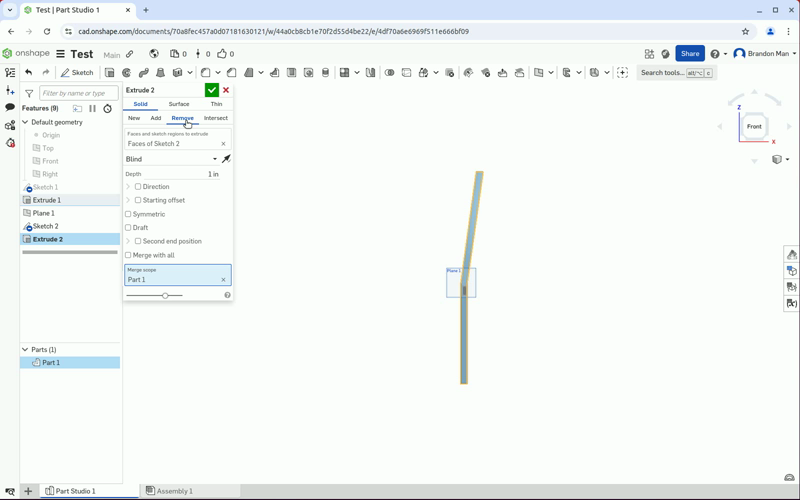
key(tab, 4)
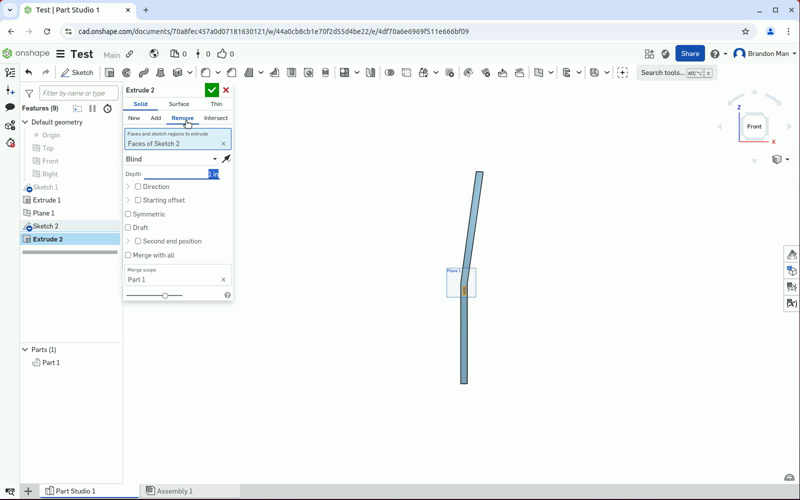
text(0.481)
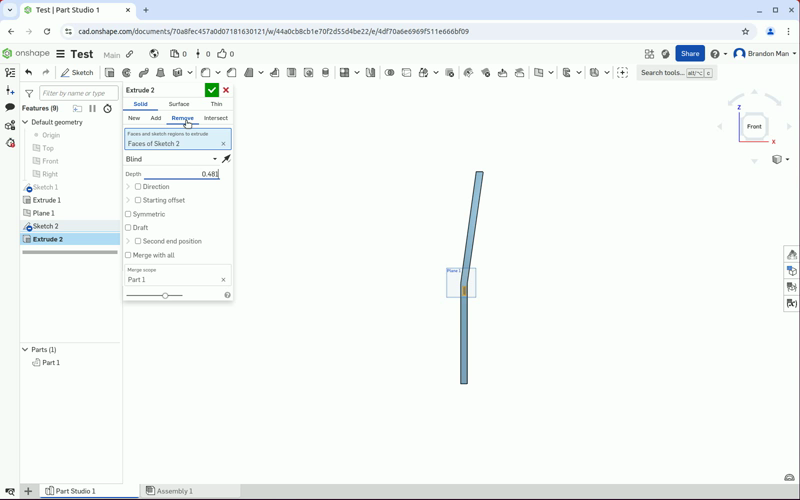
key(tab, 6)
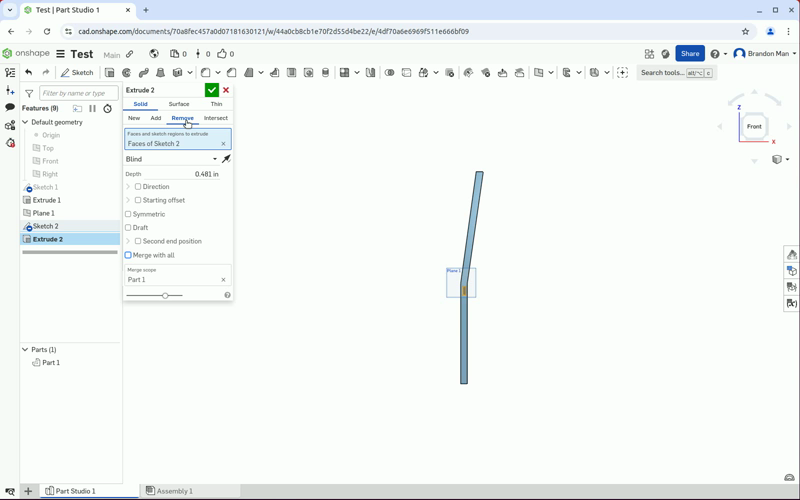
key(space)
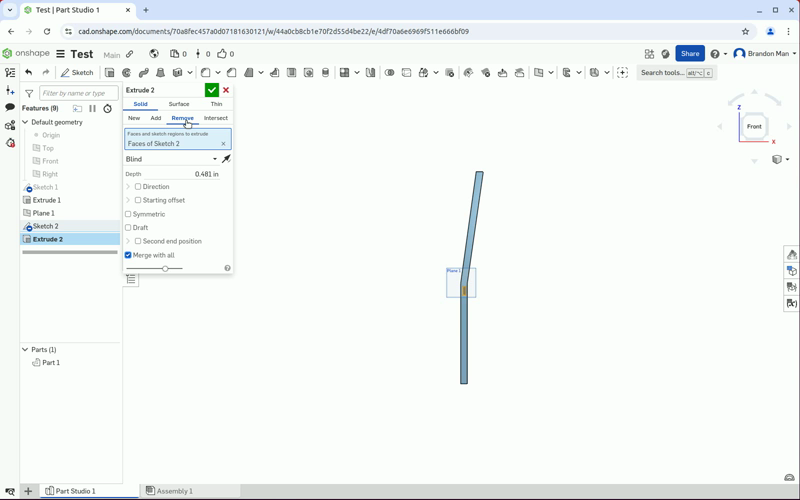
key(enter)
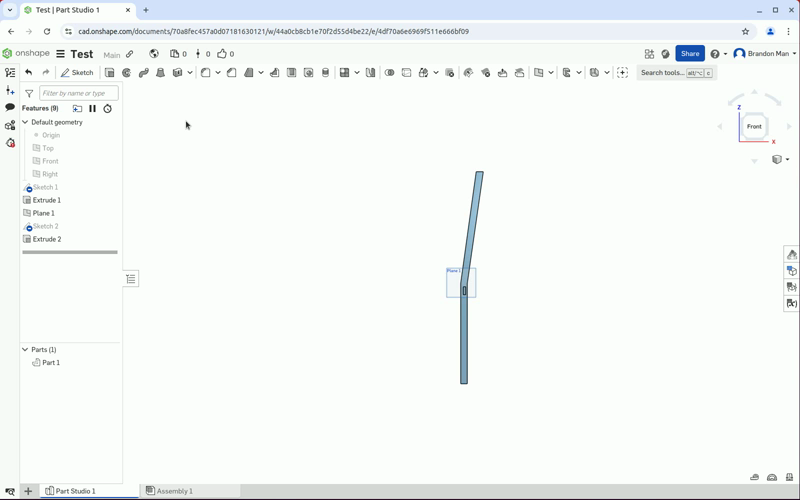
key(shift+h)
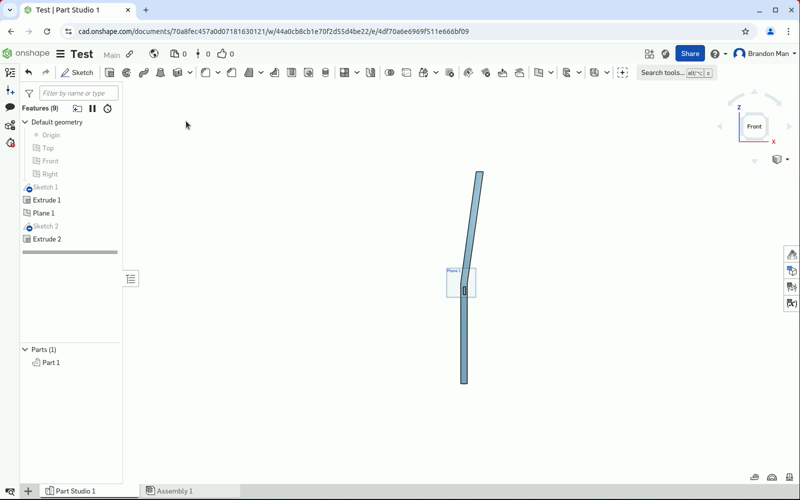
key(shift+h)
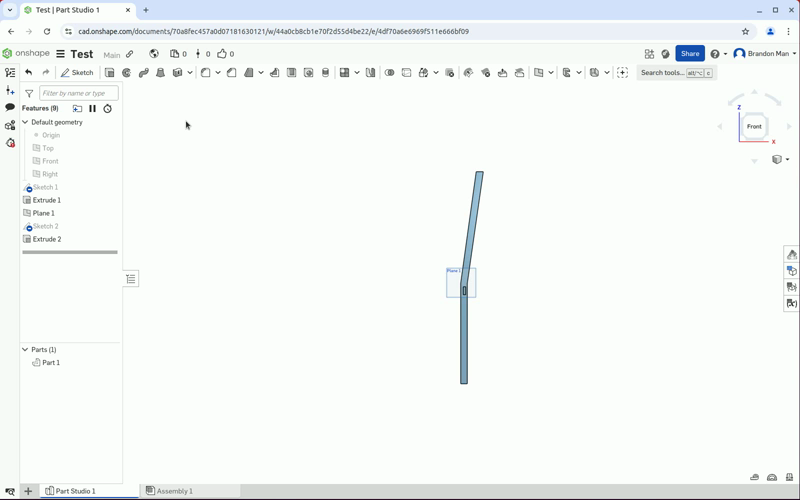
mouse_move(73, 189)
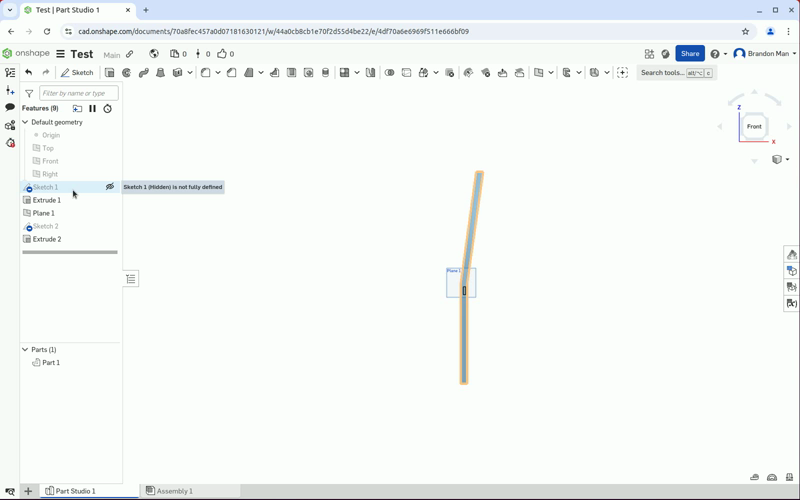
click(73, 189)
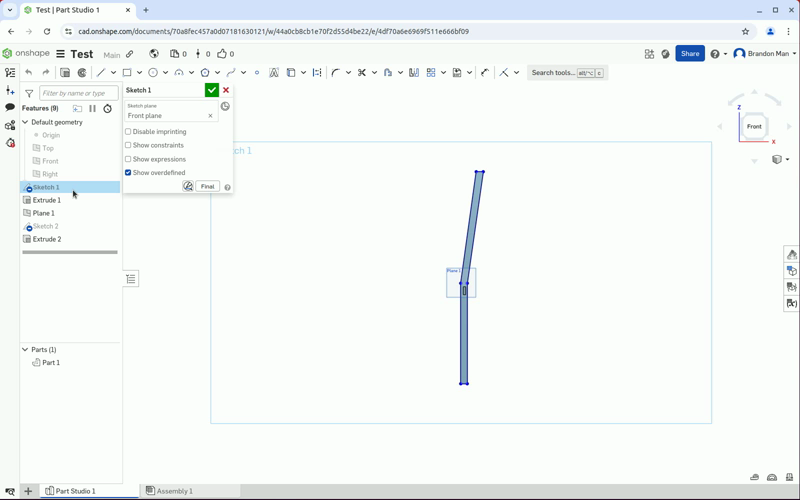
mouse_move(229, 92)
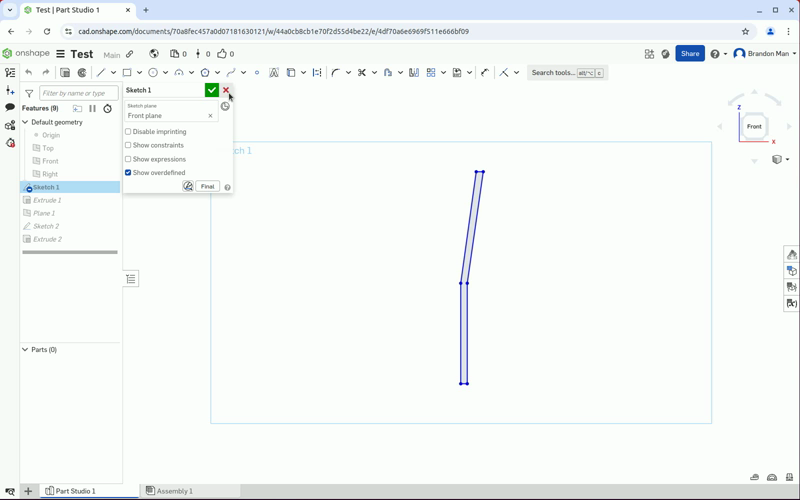
click(229, 92)
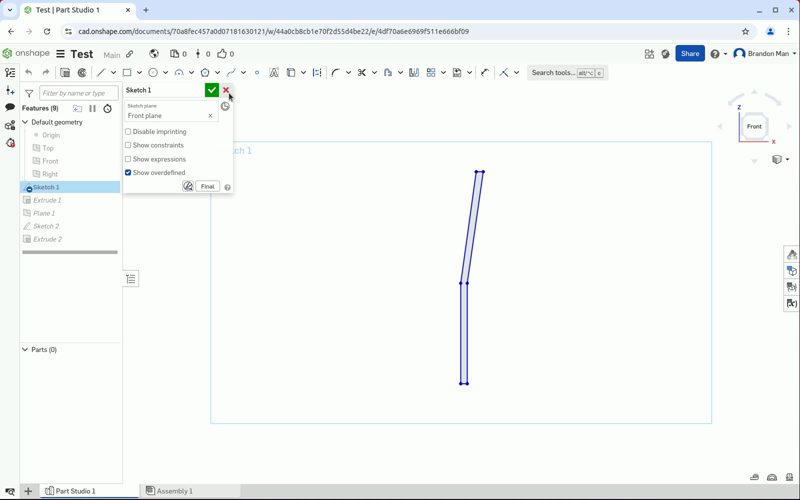
key(shift+s)
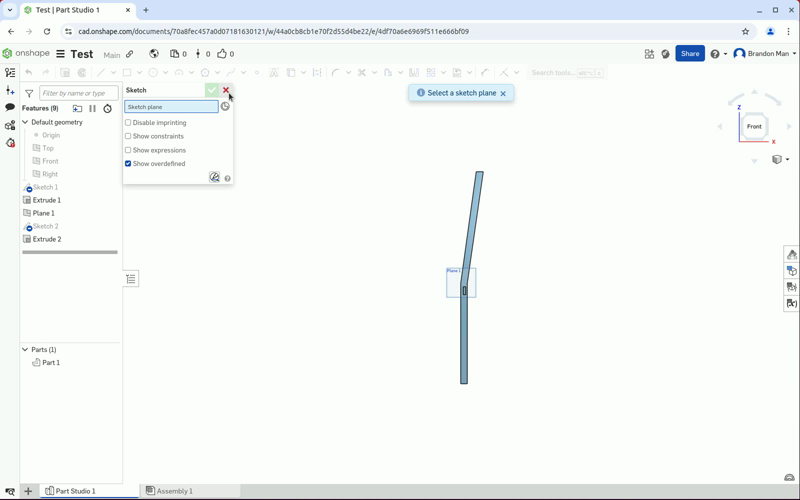
mouse_move(73, 215)
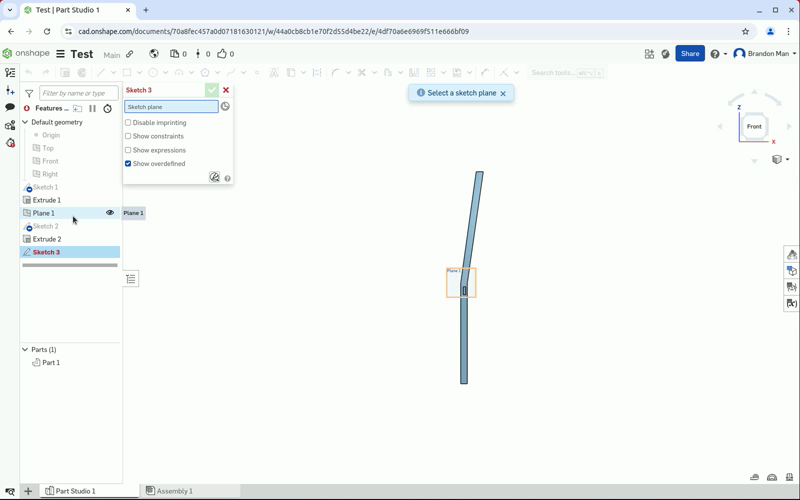
click(73, 215)
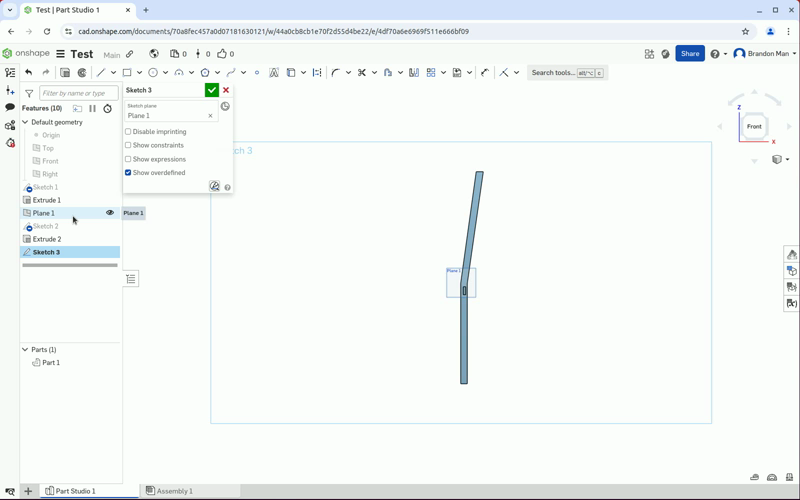
mouse_move(73, 352)
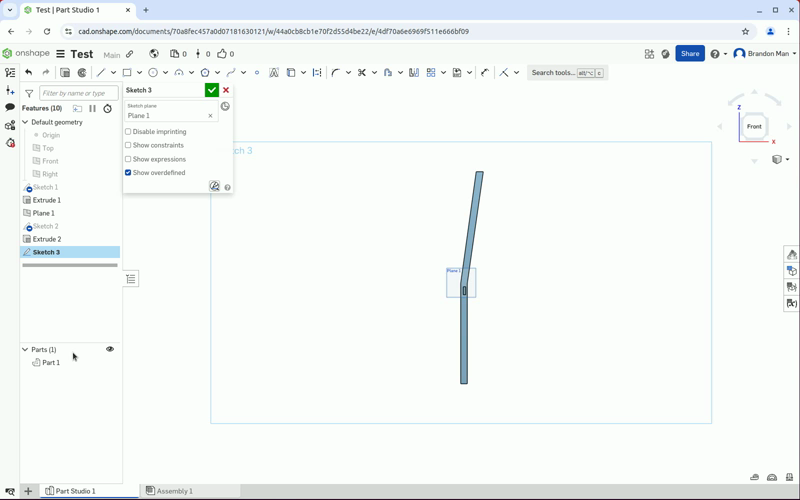
key(y)
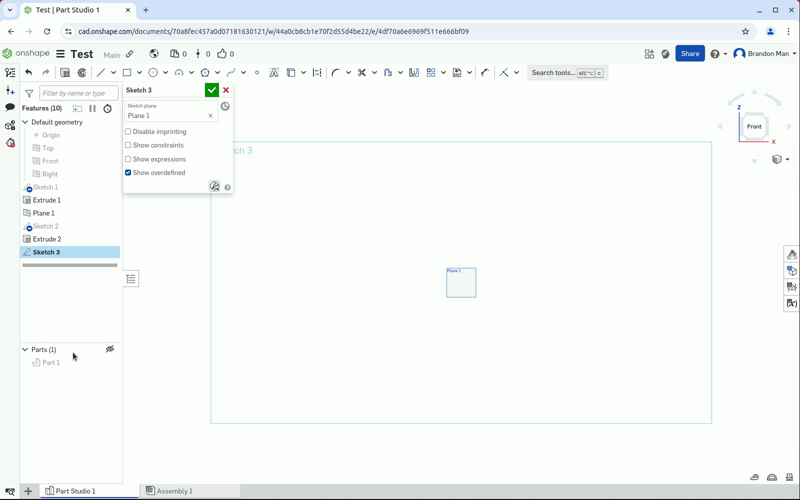
key(l)
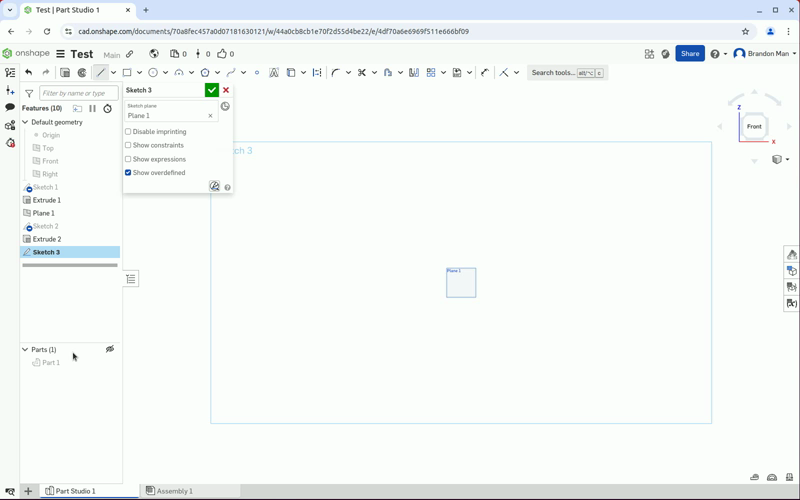
key_down(shift)
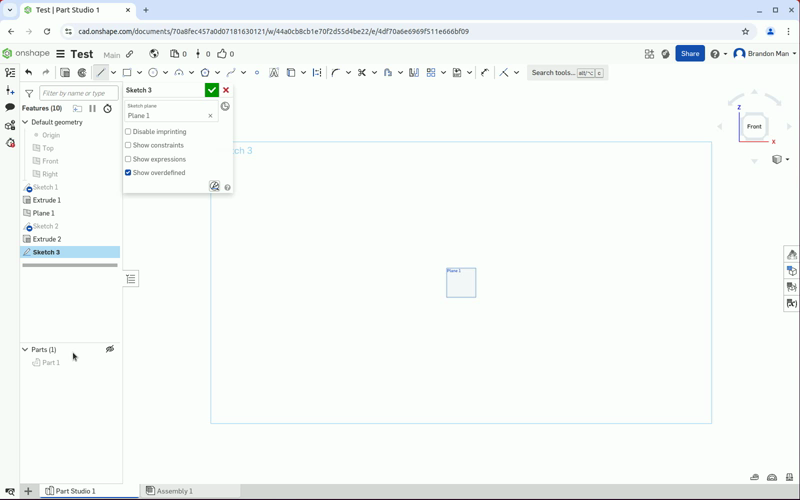
mouse_move(476, 186)
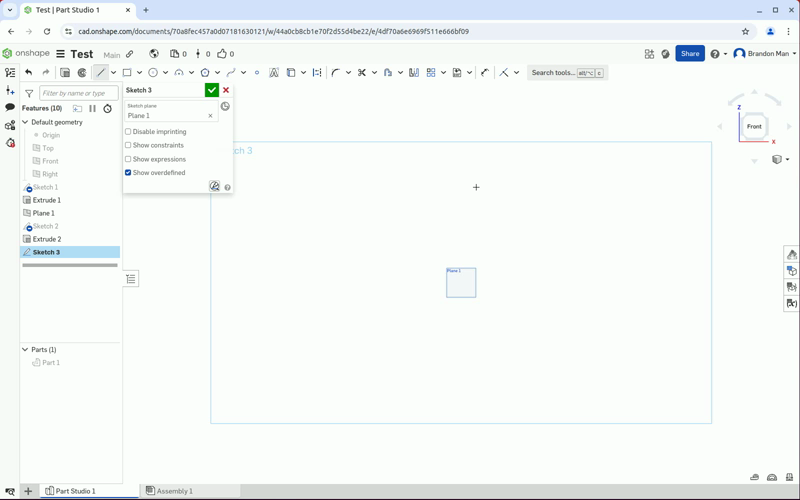
click(476, 186)
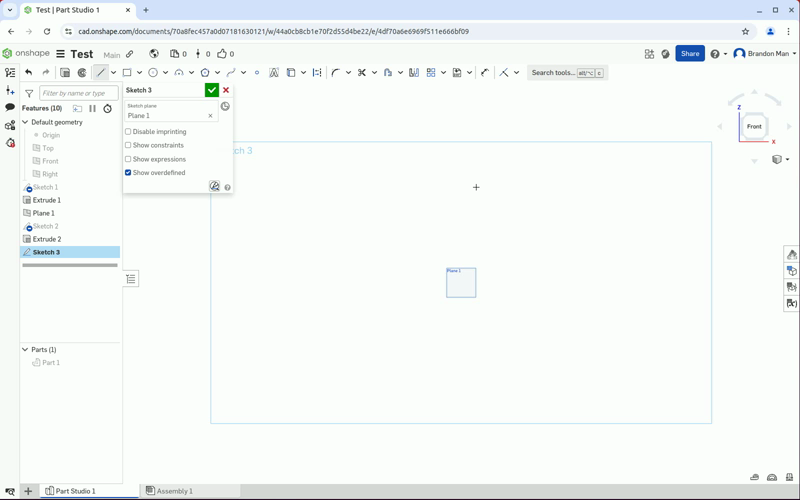
key_up(shift)
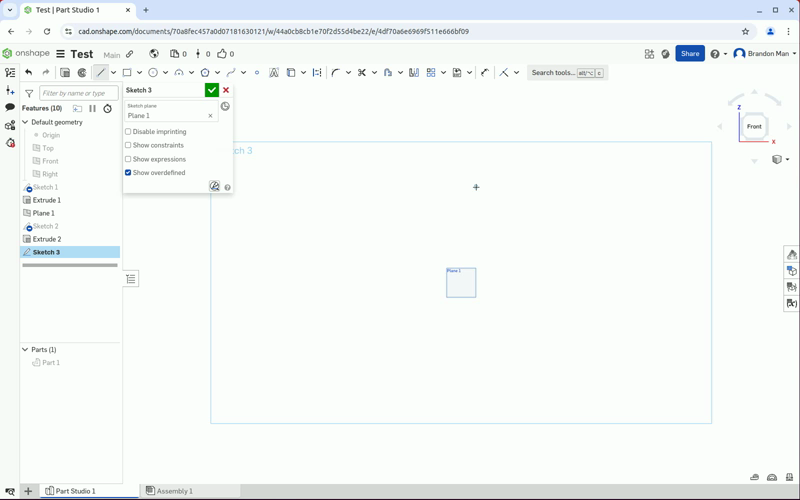
key_down(shift)
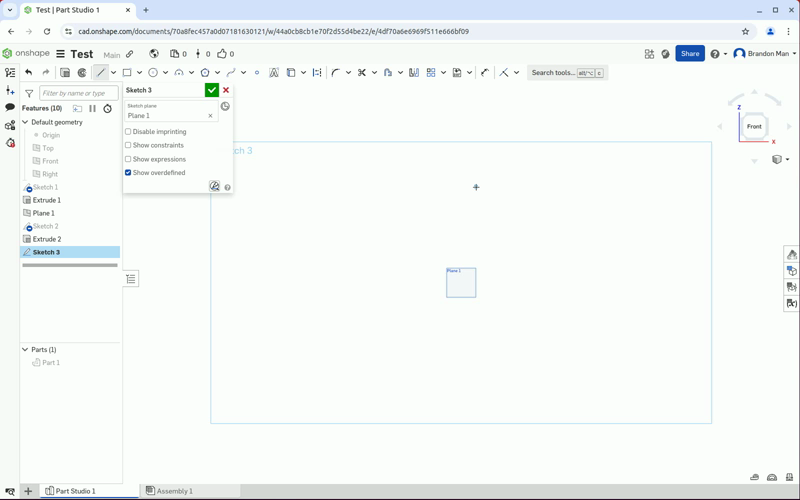
mouse_move(506, 186)
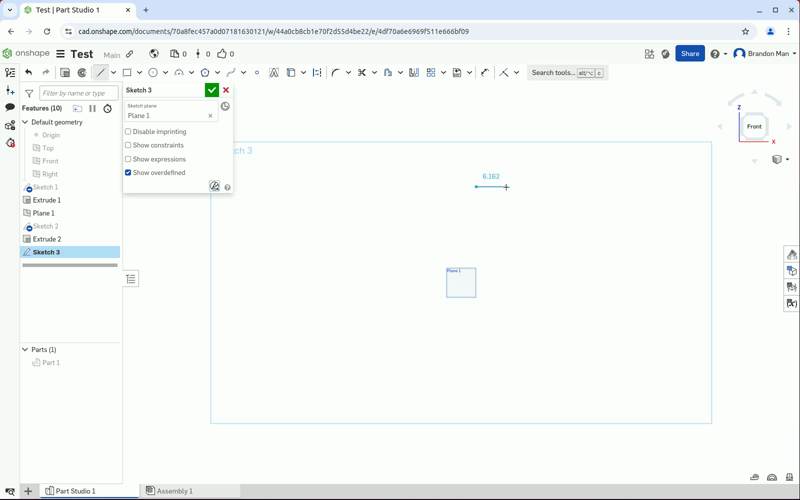
mouse_move(479, 187)
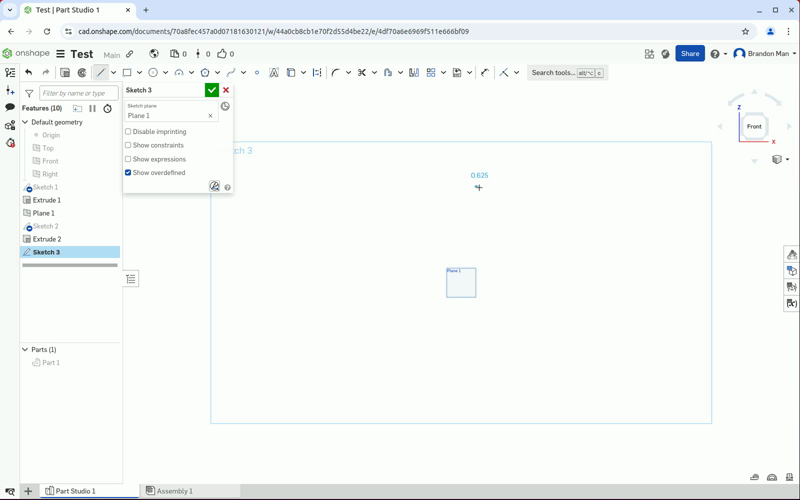
scroll(6)
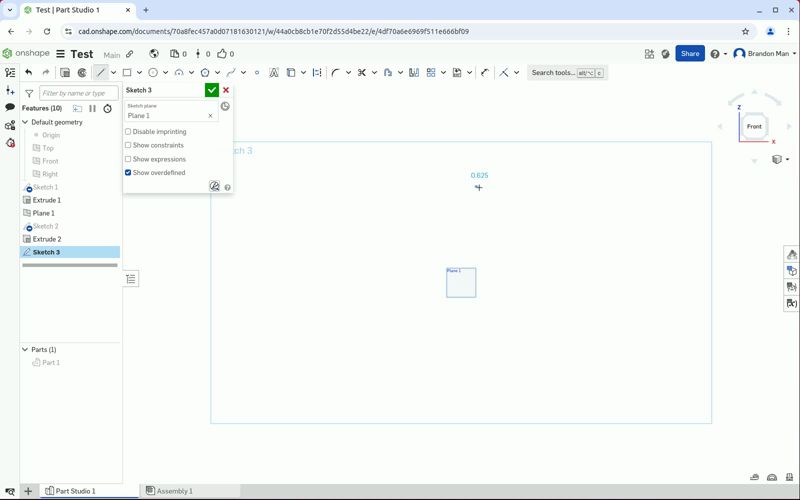
scroll(6)
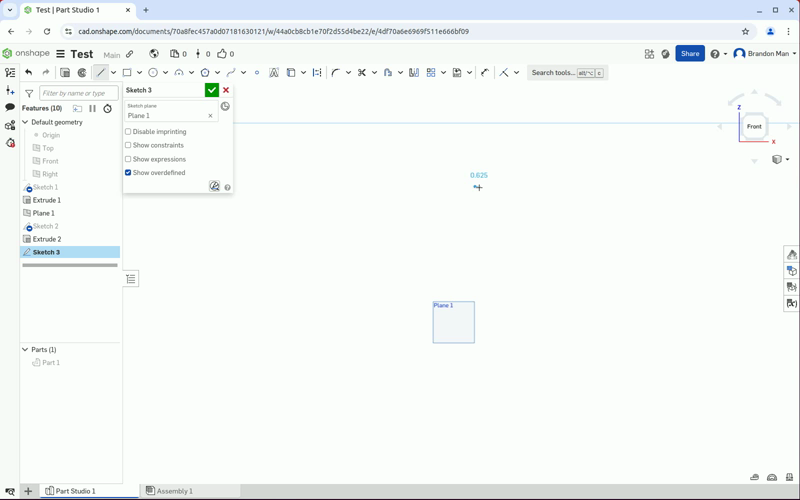
scroll(6)
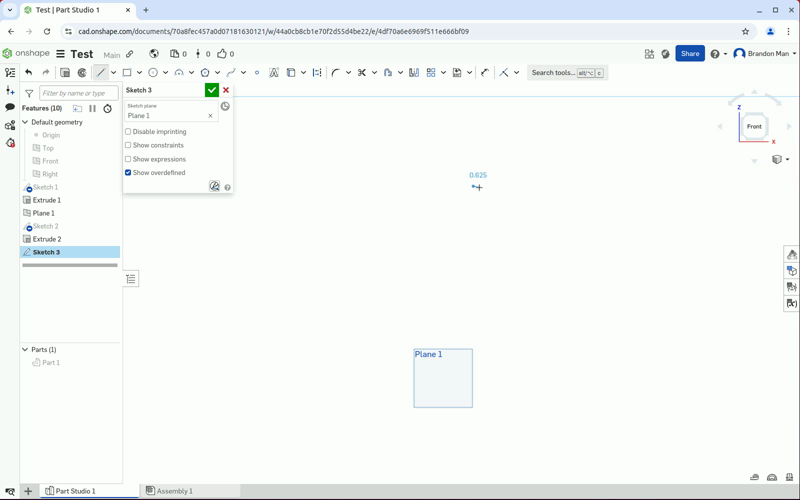
scroll(6)
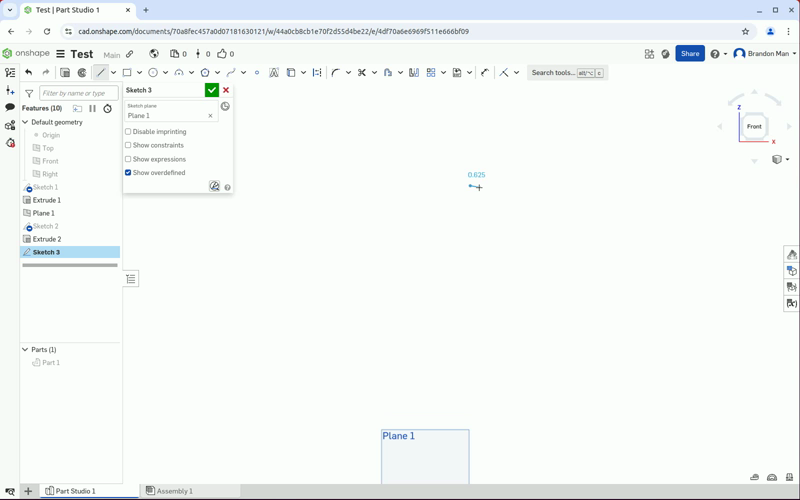
scroll(6)
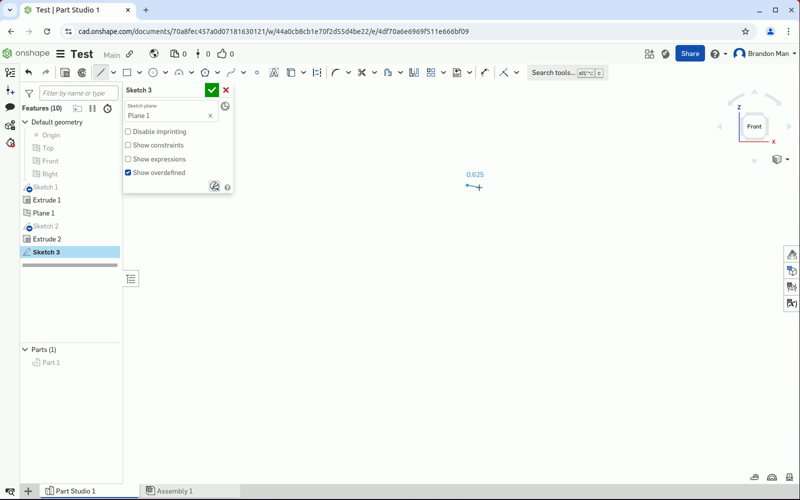
scroll(6)
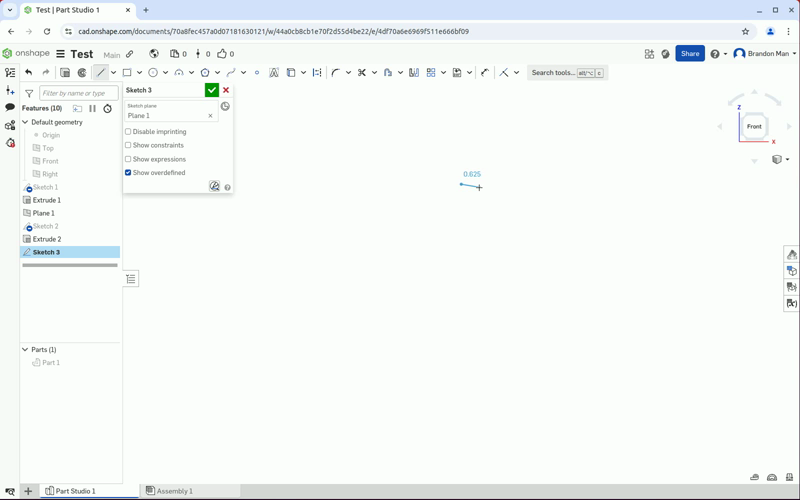
scroll(6)
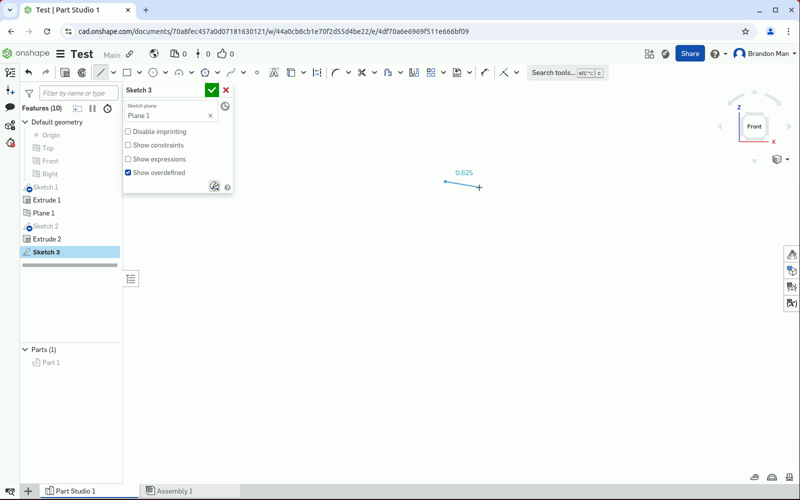
click(479, 187)
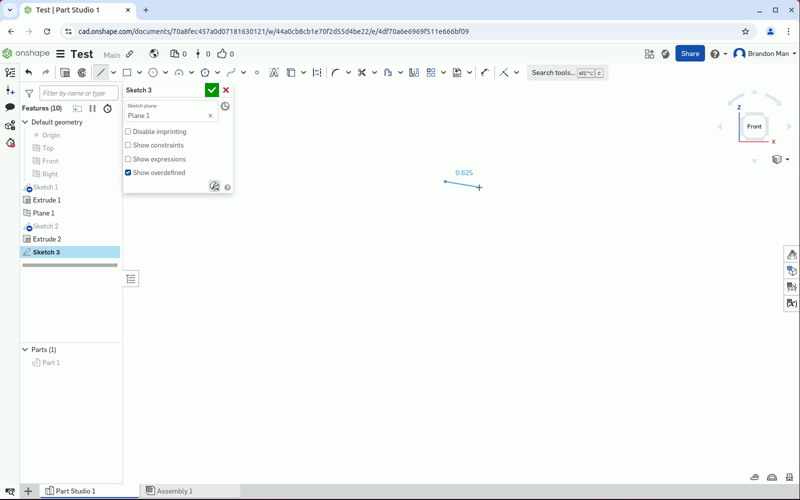
scroll(-6)
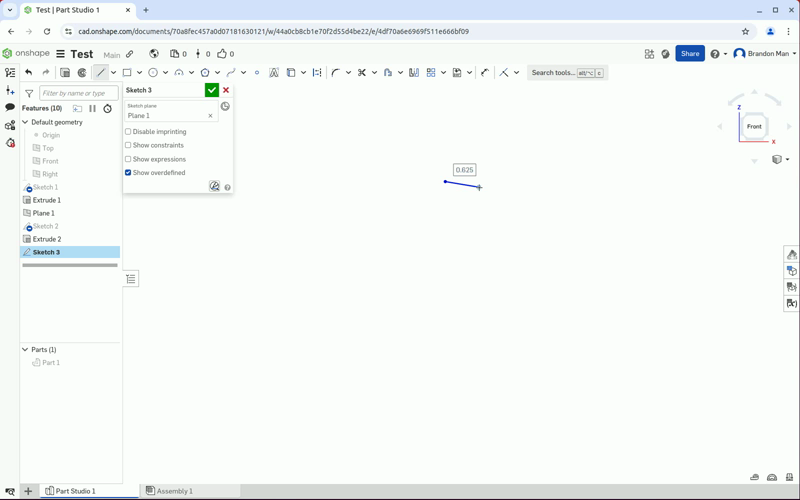
scroll(-6)
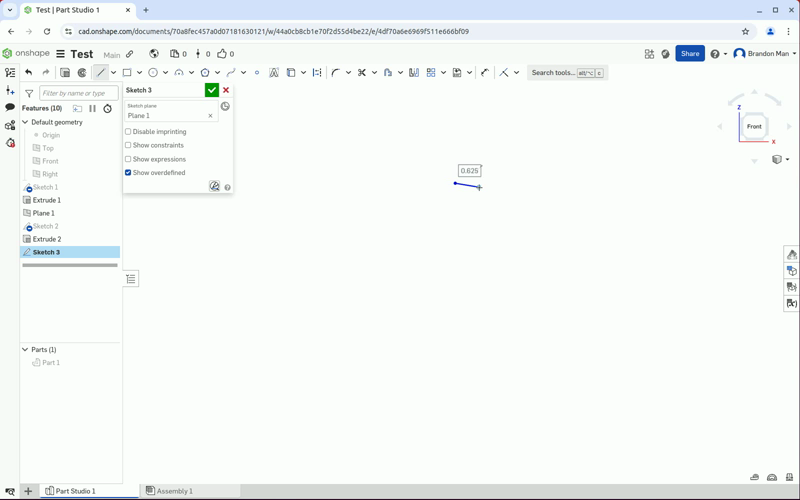
scroll(-6)
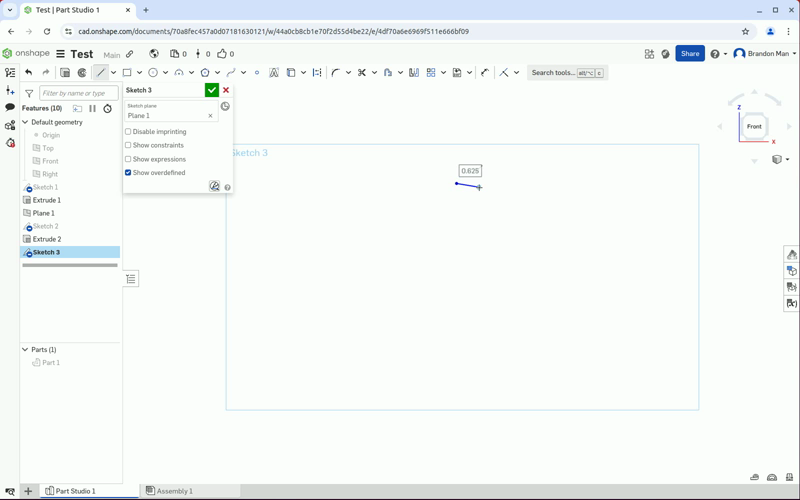
scroll(-6)
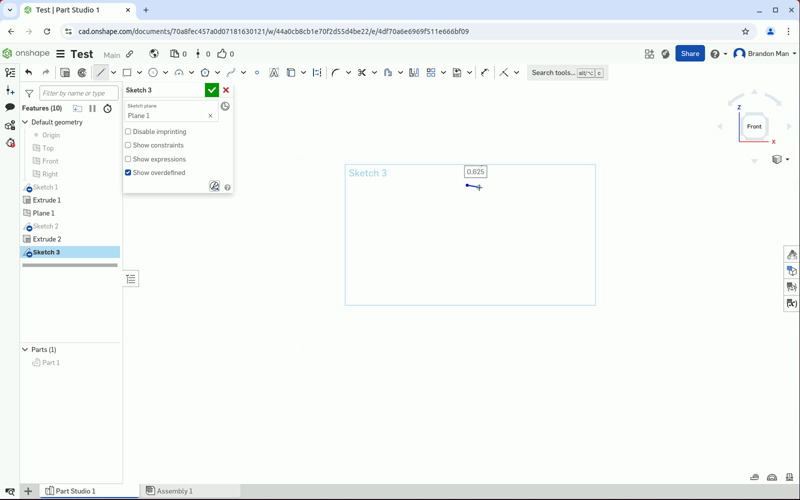
scroll(-6)
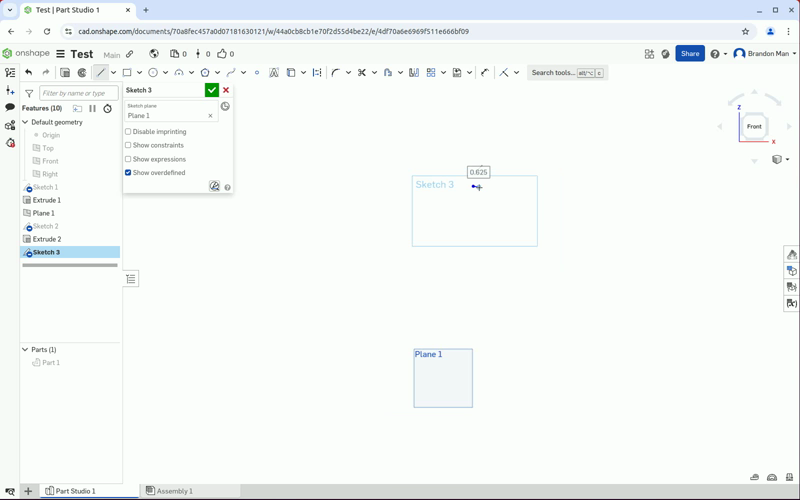
scroll(-6)
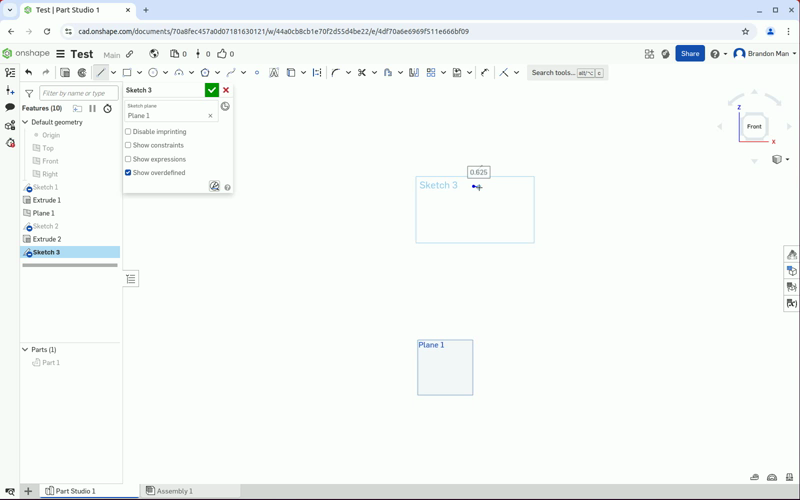
scroll(-6)
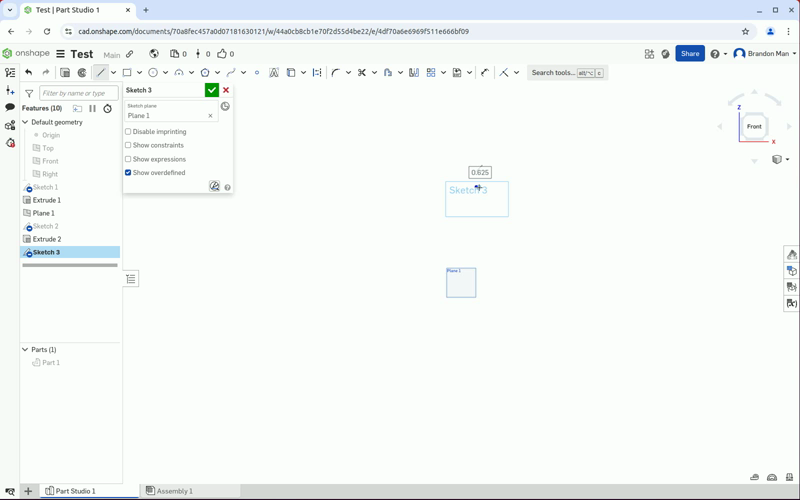
key_up(shift)
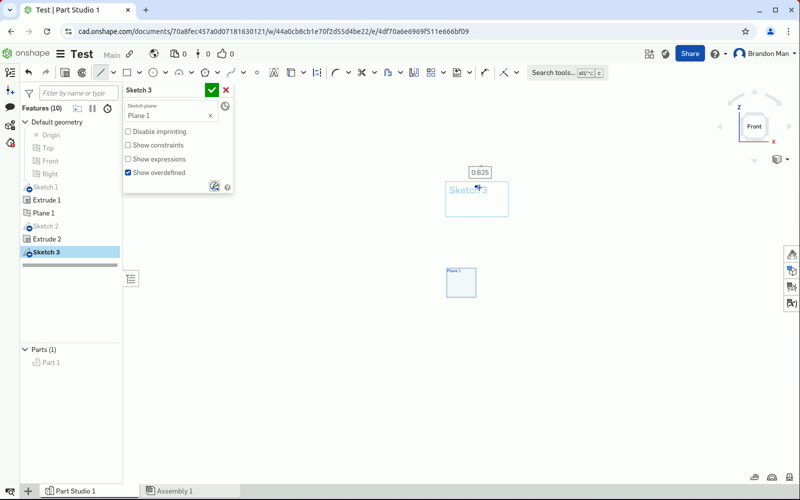
key_down(shift)
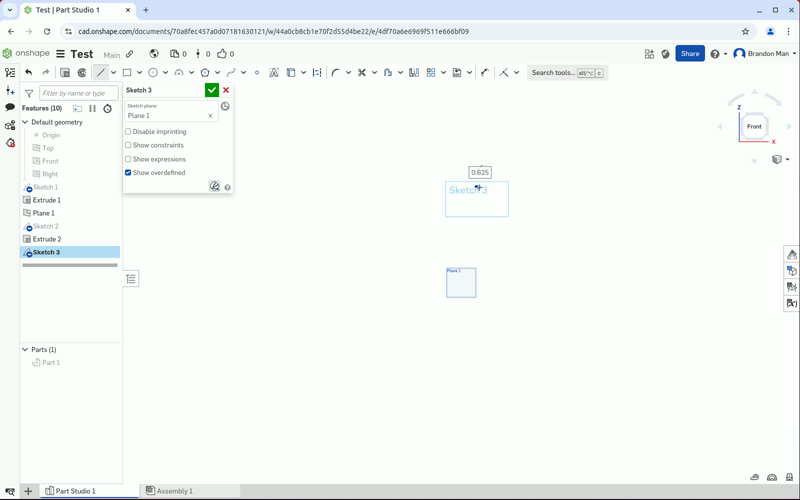
mouse_move(509, 187)
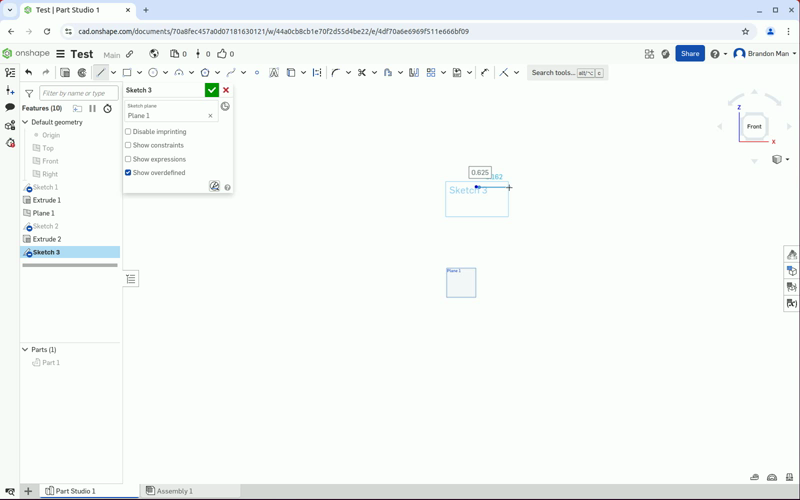
mouse_move(479, 181)
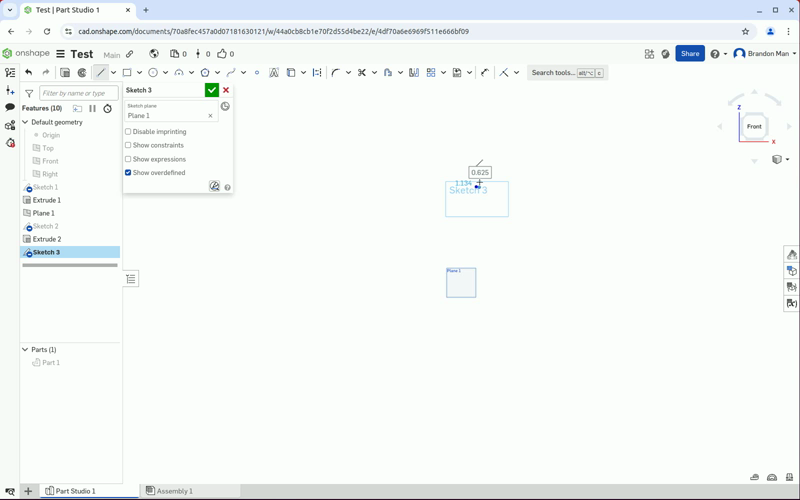
scroll(6)
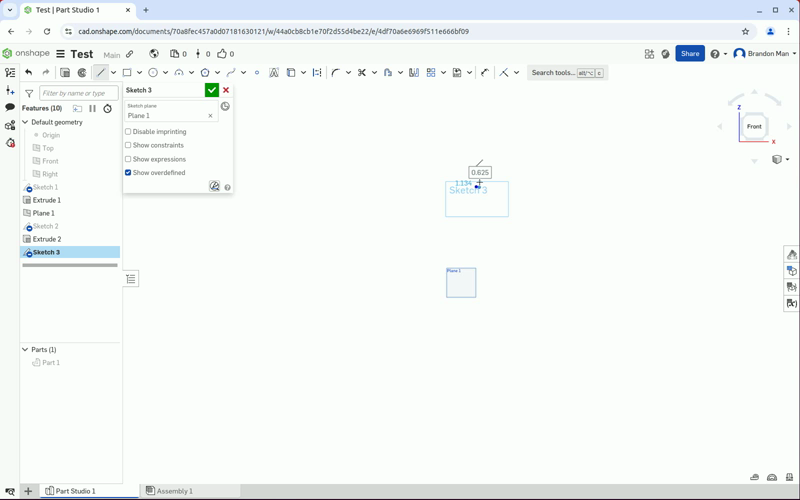
scroll(6)
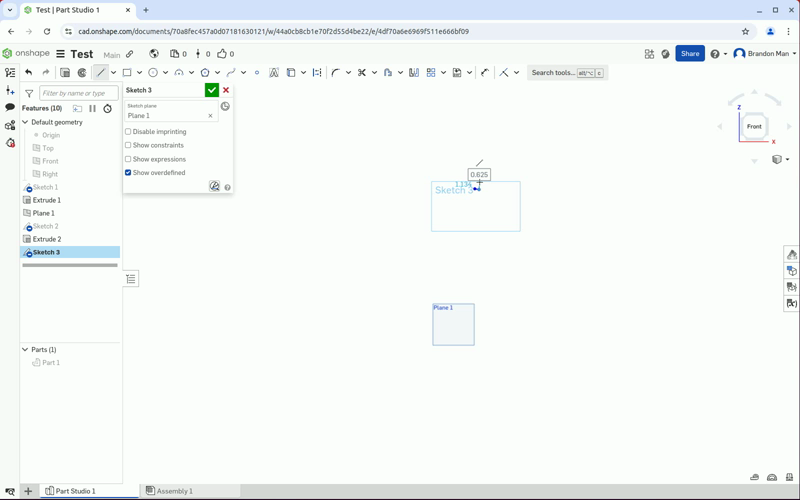
scroll(6)
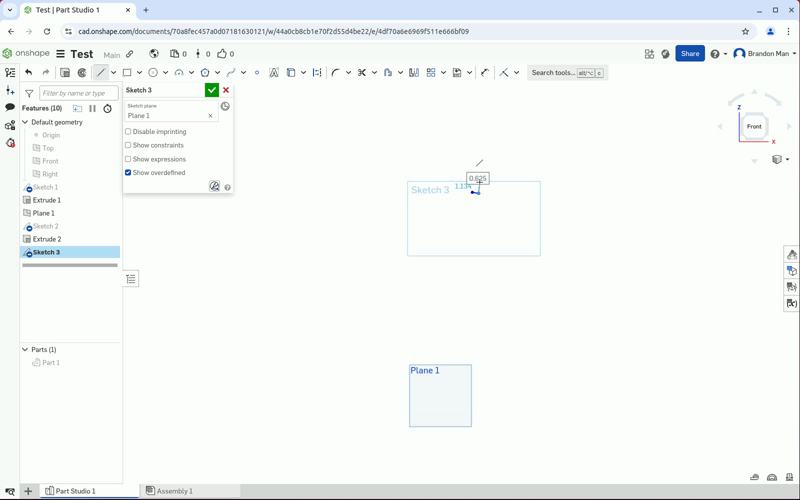
scroll(6)
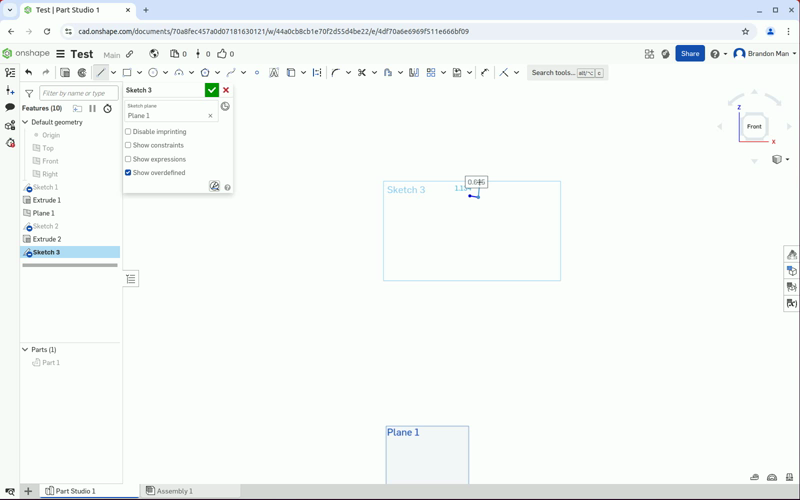
scroll(6)
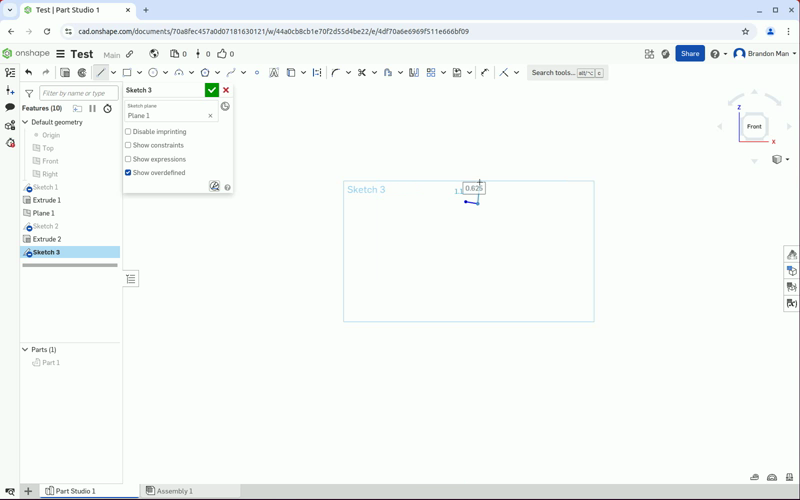
scroll(6)
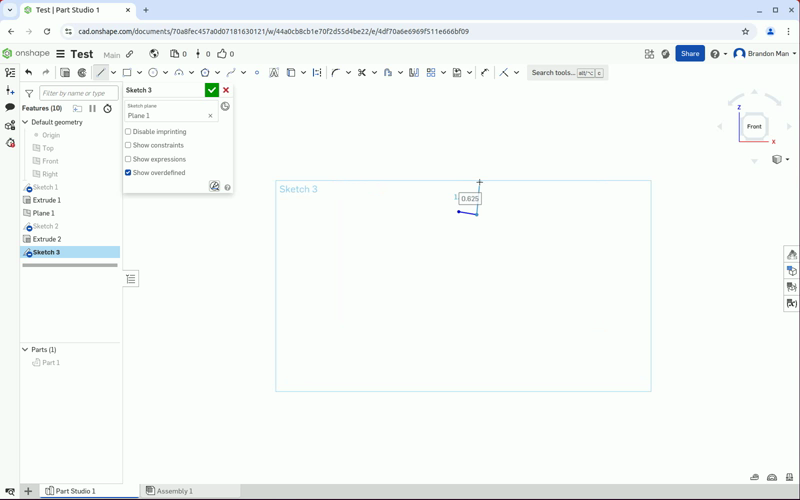
scroll(6)
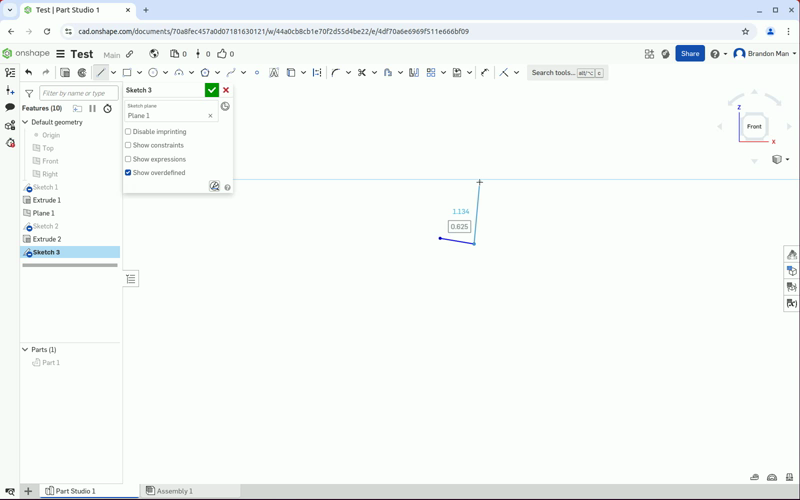
click(479, 181)
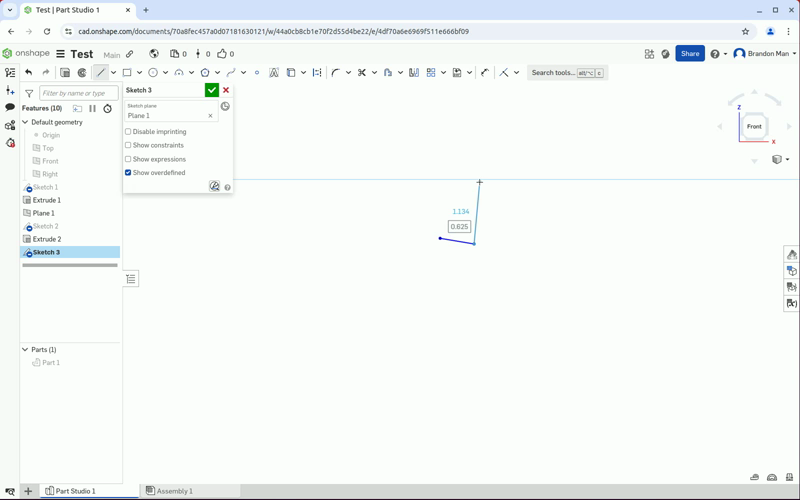
scroll(-6)
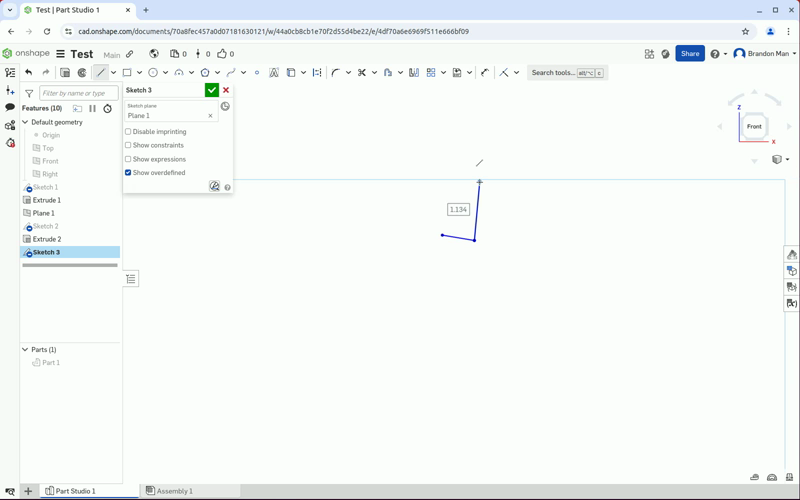
scroll(-6)
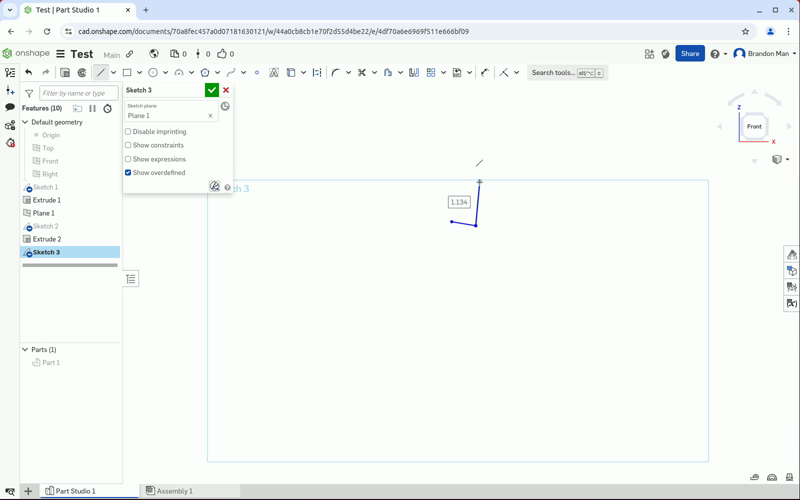
scroll(-6)
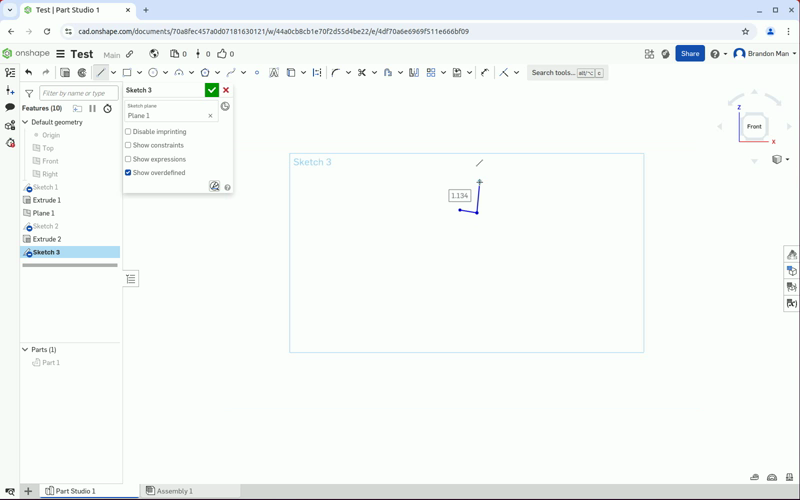
scroll(-6)
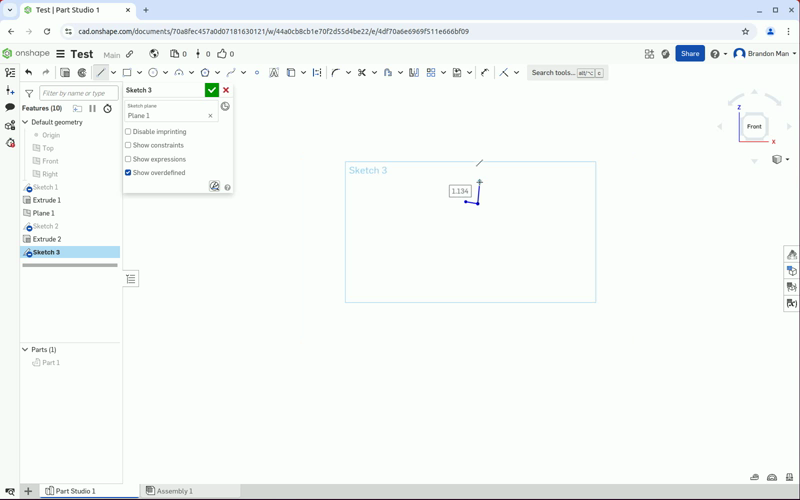
scroll(-6)
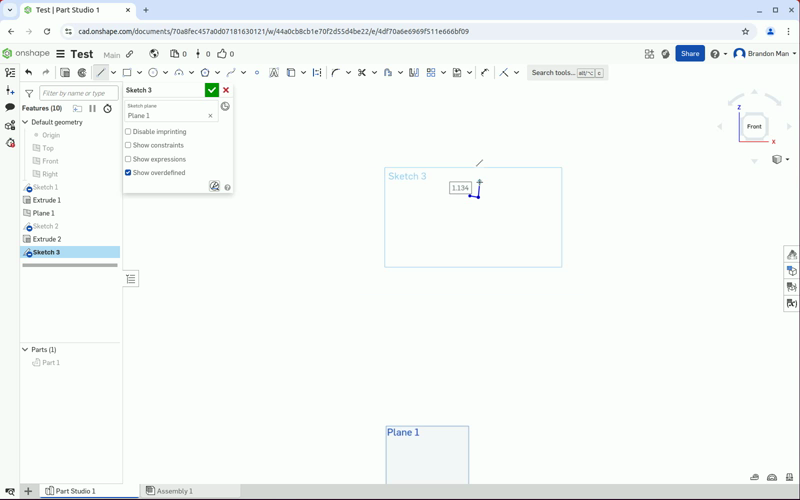
scroll(-6)
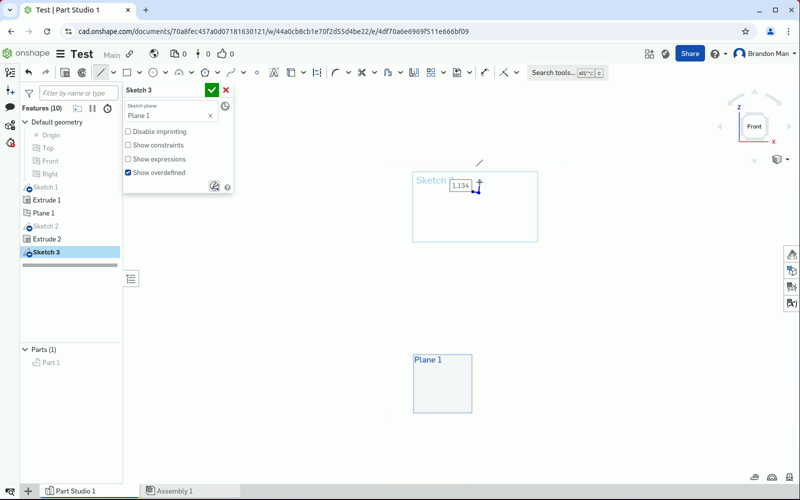
scroll(-6)
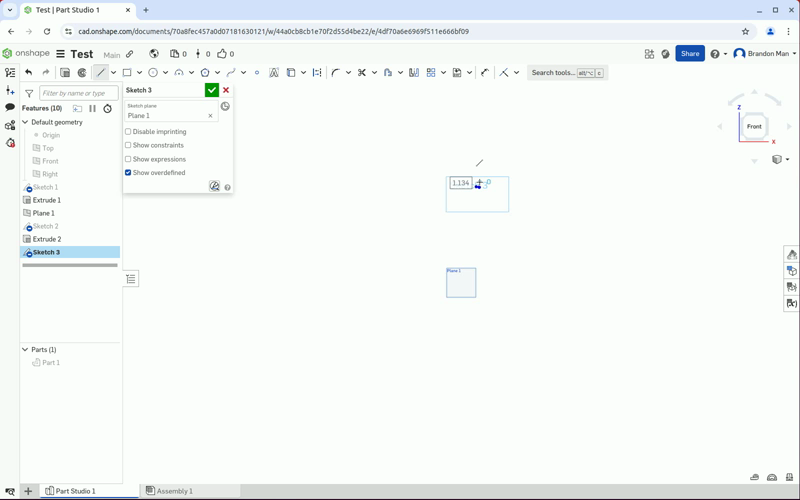
key_up(shift)
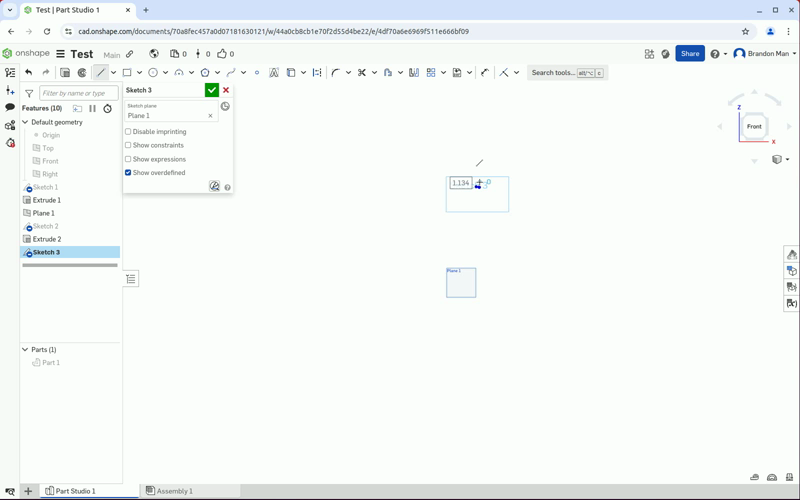
key_down(shift)
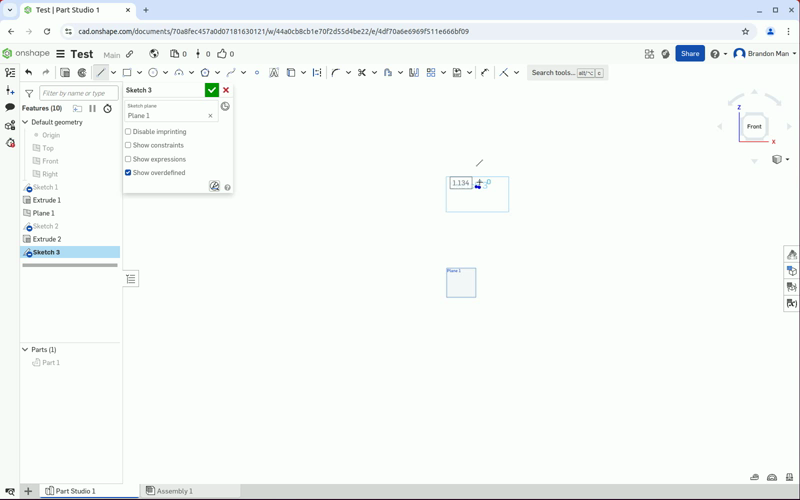
mouse_move(509, 181)
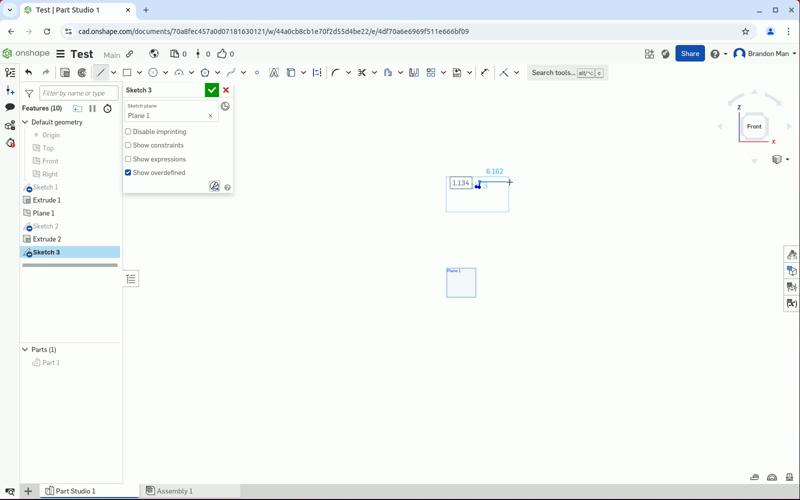
mouse_move(477, 180)
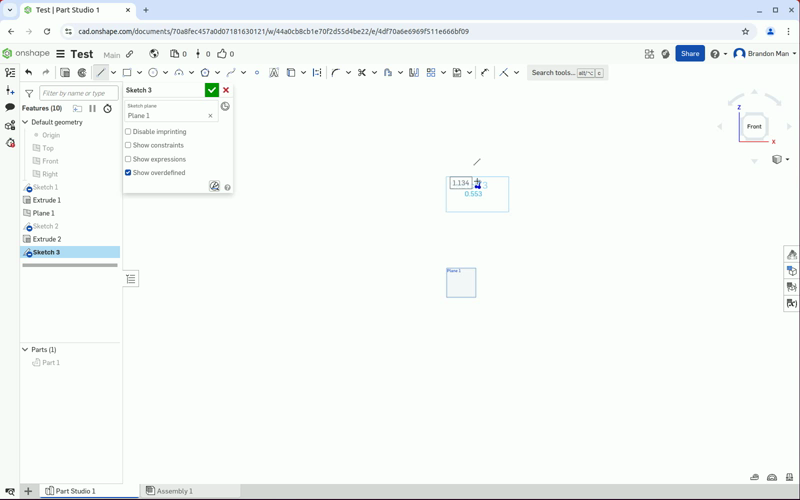
scroll(6)
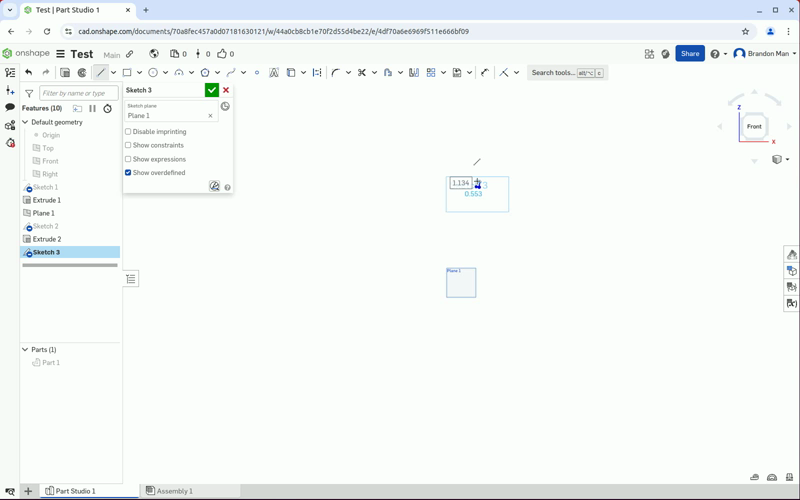
scroll(6)
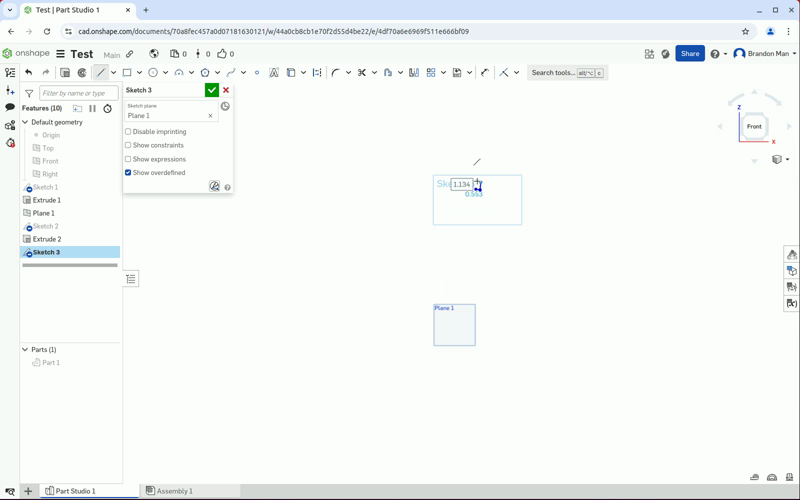
scroll(6)
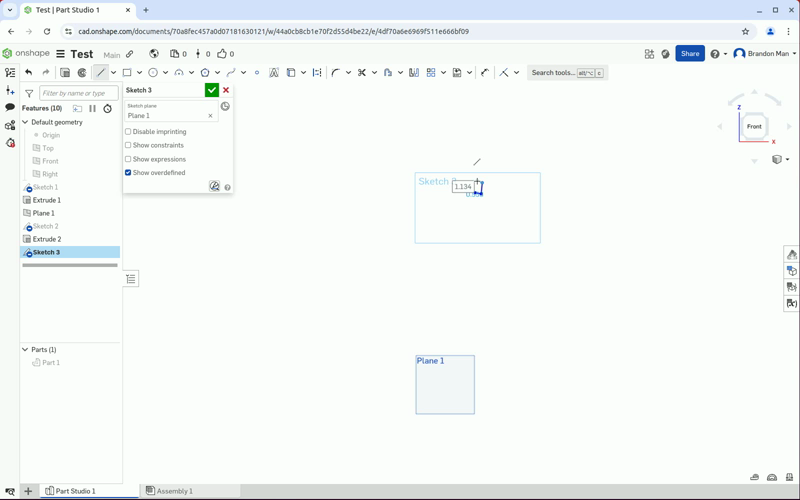
scroll(6)
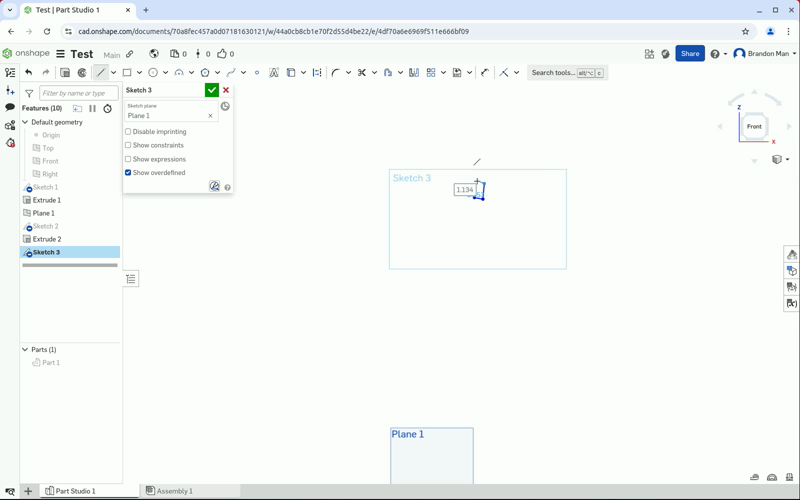
scroll(6)
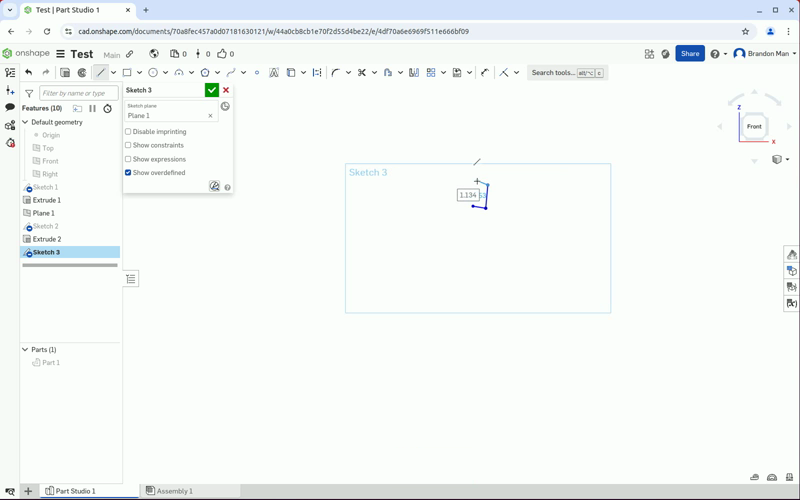
scroll(6)
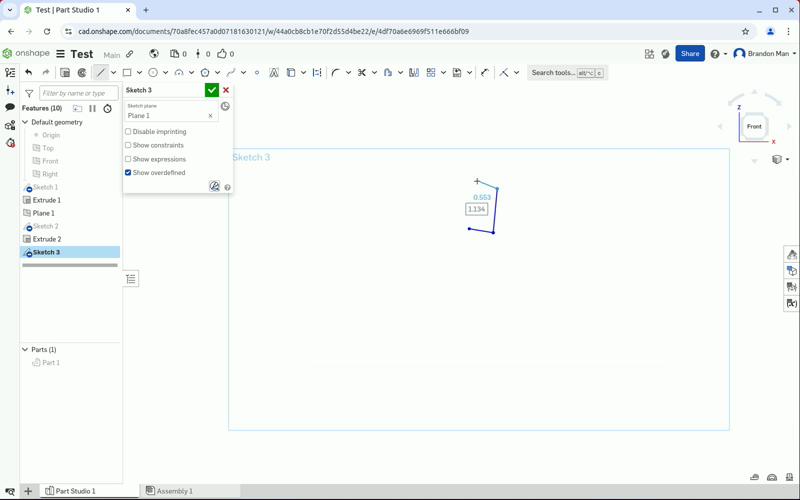
scroll(6)
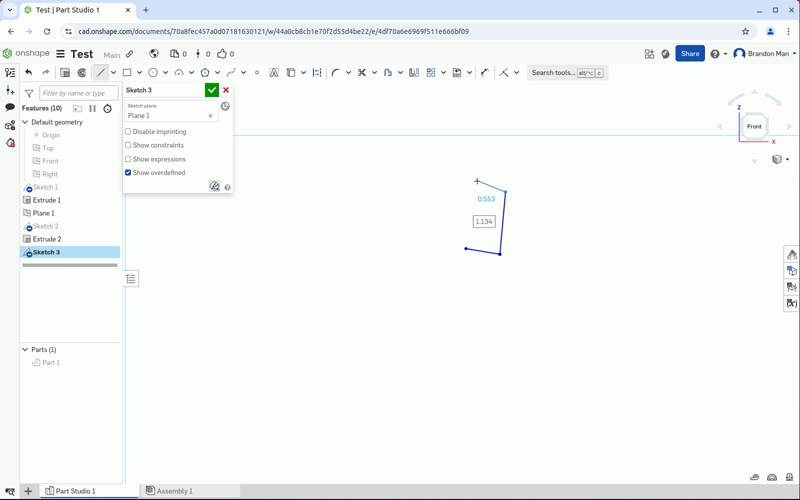
click(477, 180)
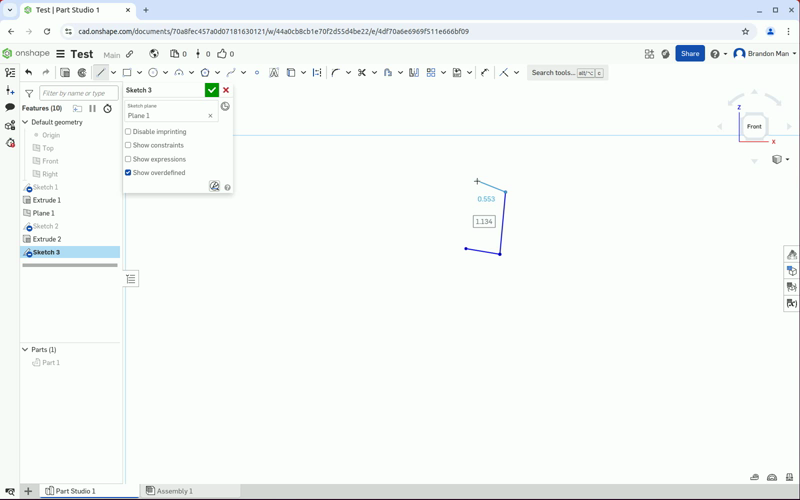
scroll(-6)
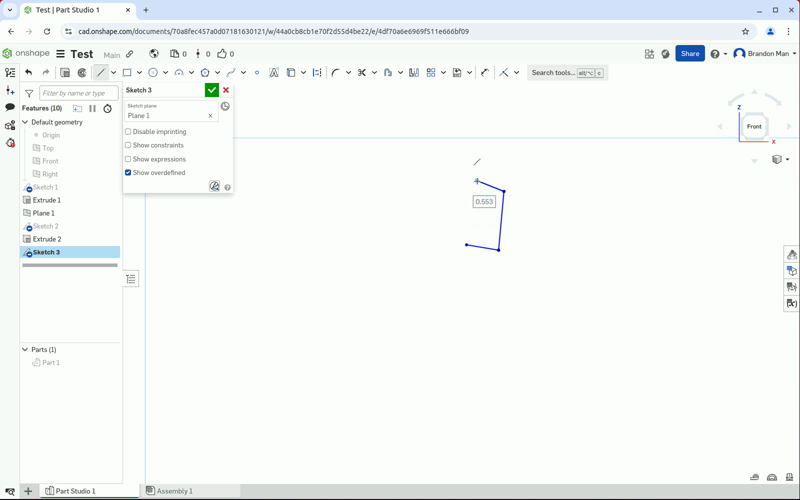
scroll(-6)
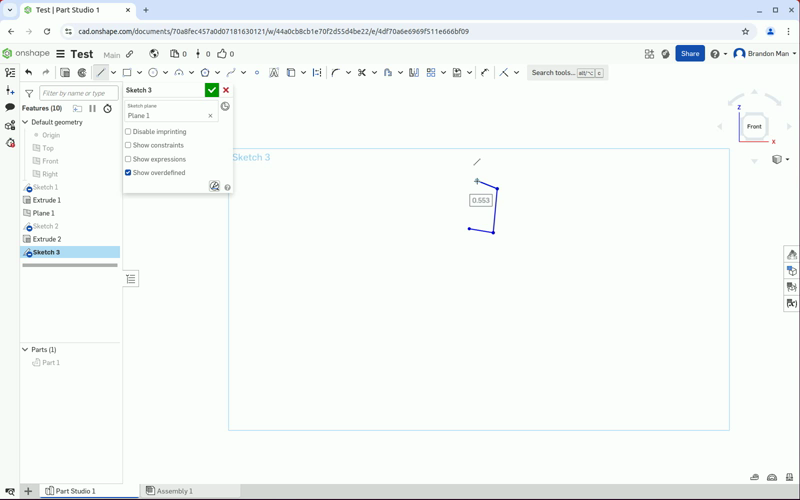
scroll(-6)
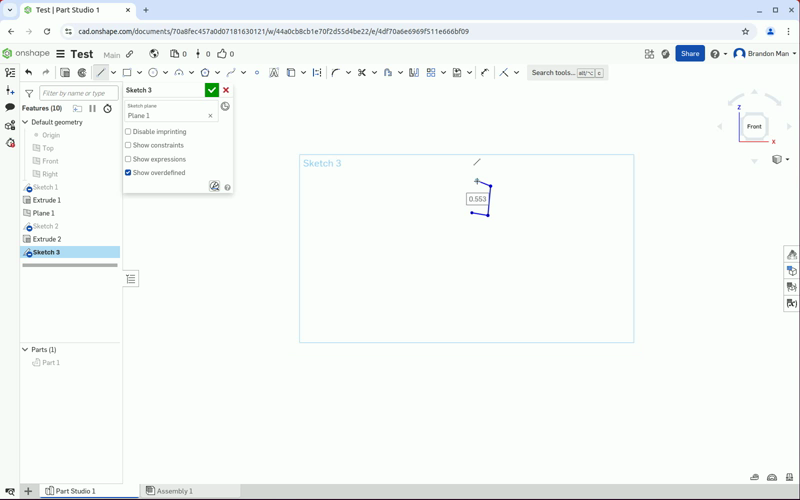
scroll(-6)
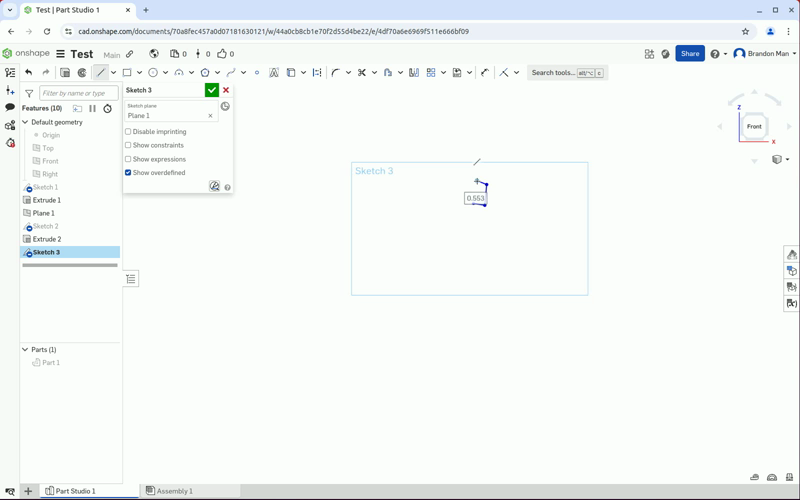
scroll(-6)
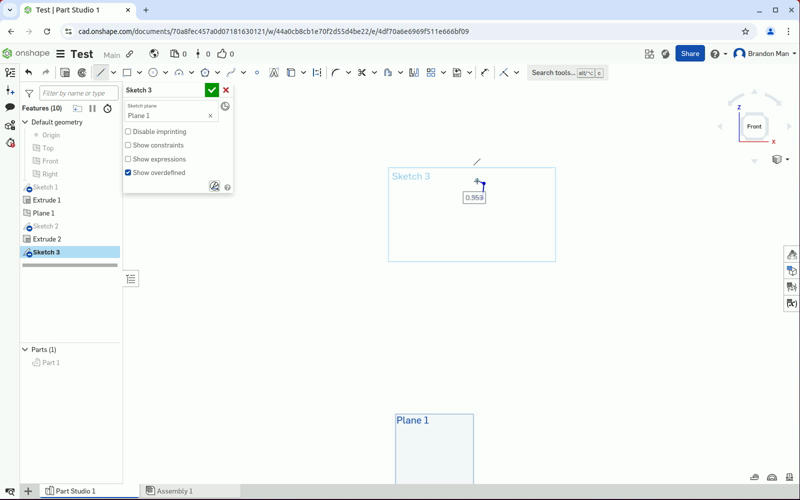
scroll(-6)
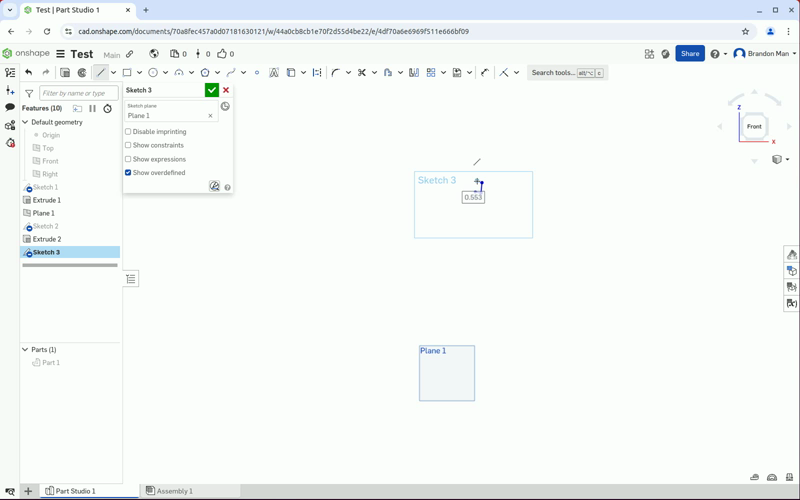
scroll(-6)
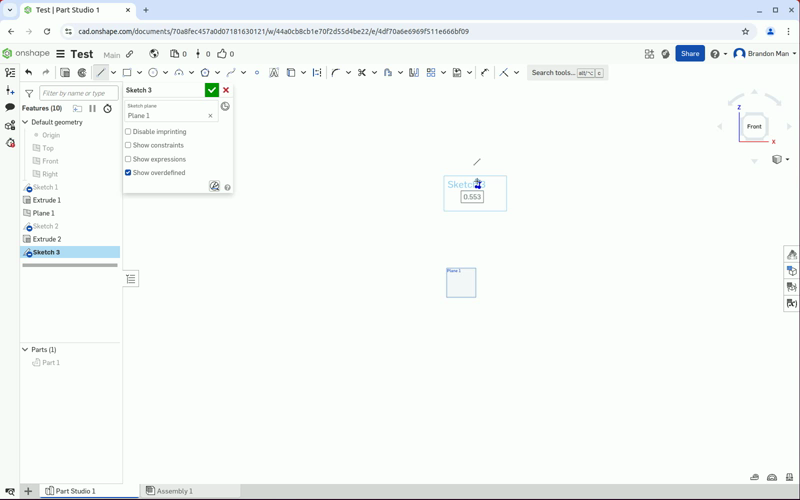
key_up(shift)
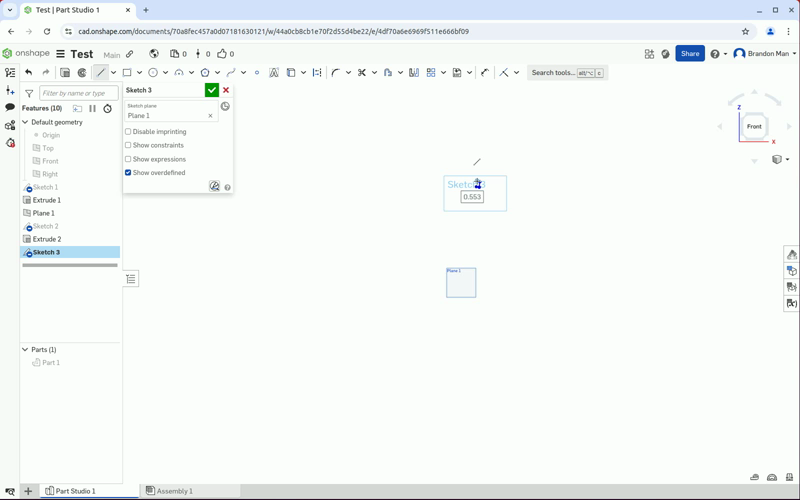
mouse_move(507, 180)
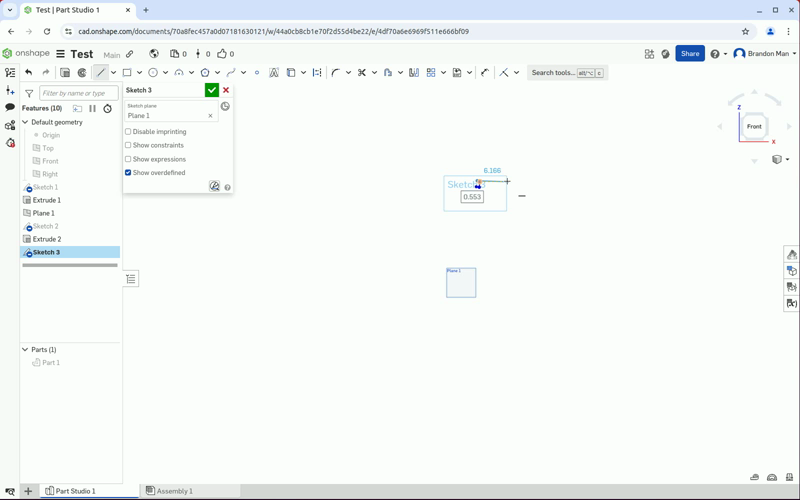
key_down(shift)
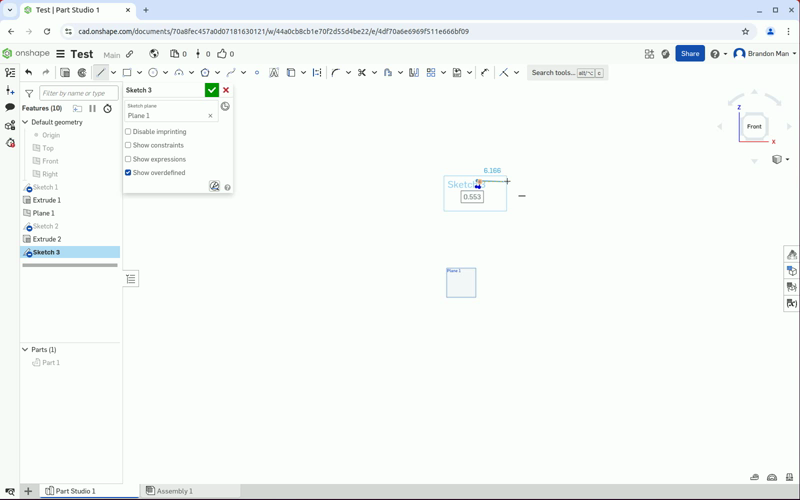
mouse_move(476, 186)
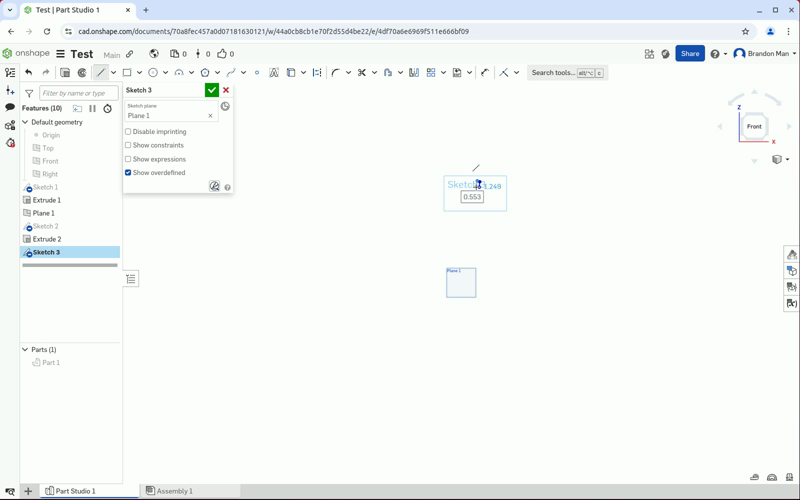
scroll(6)
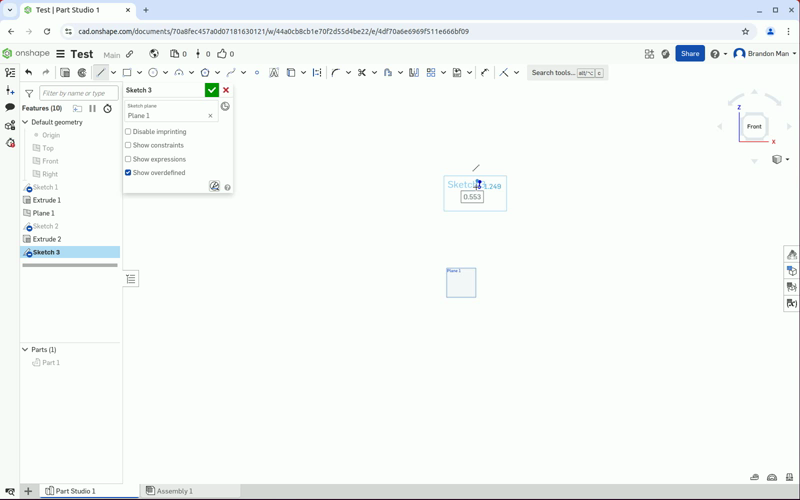
scroll(6)
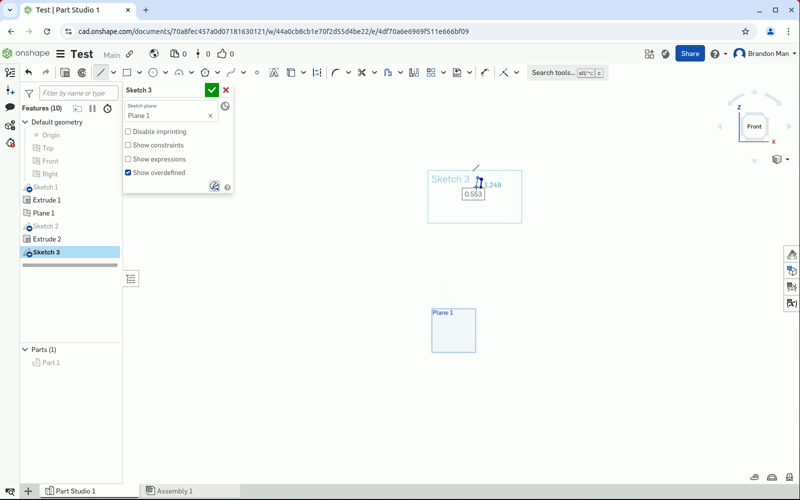
scroll(6)
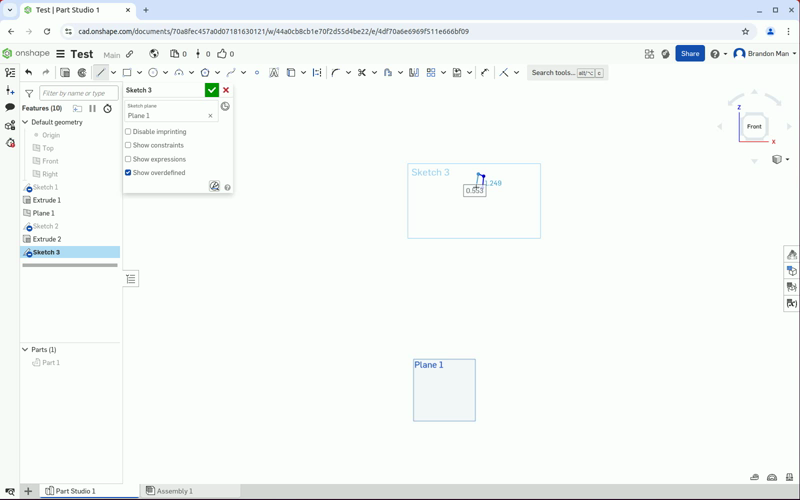
scroll(6)
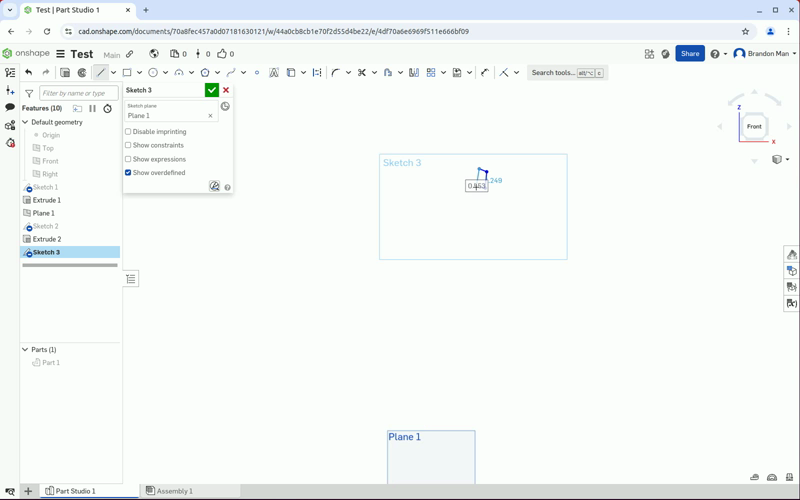
scroll(6)
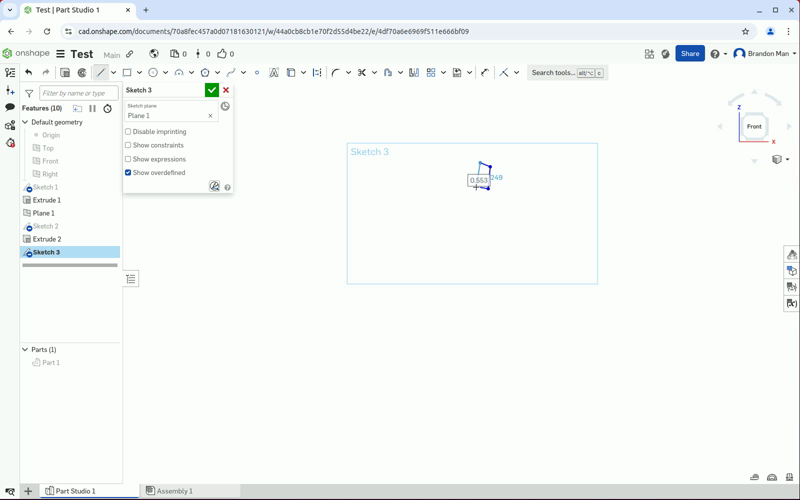
scroll(6)
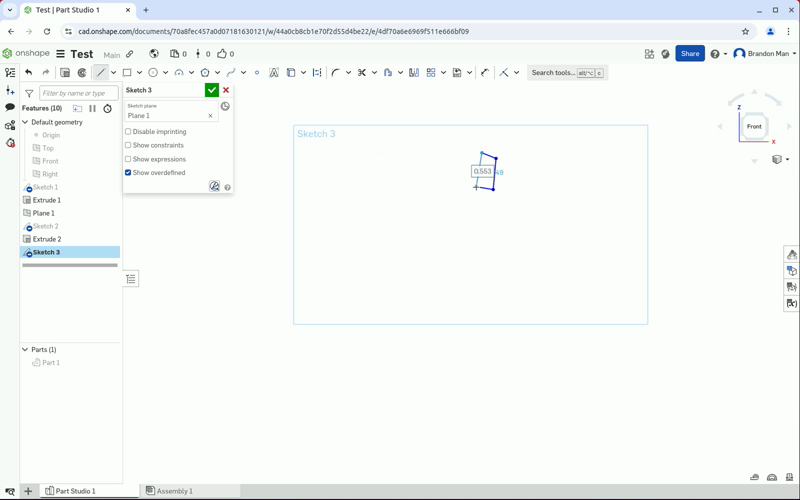
scroll(6)
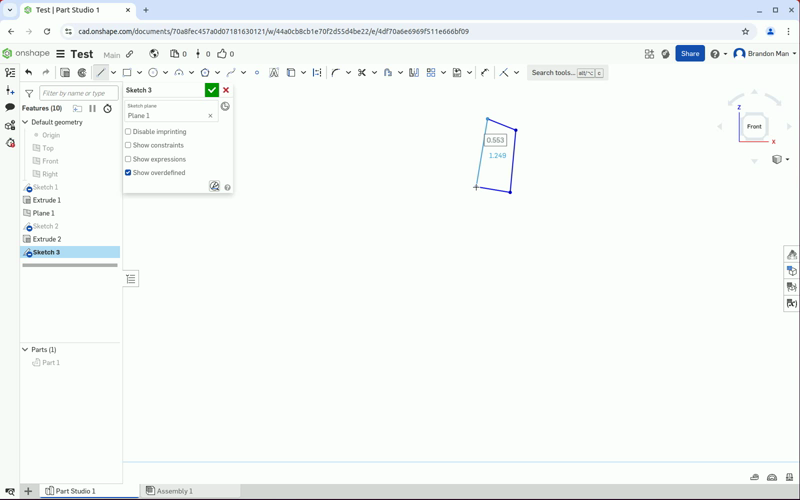
key_up(shift)
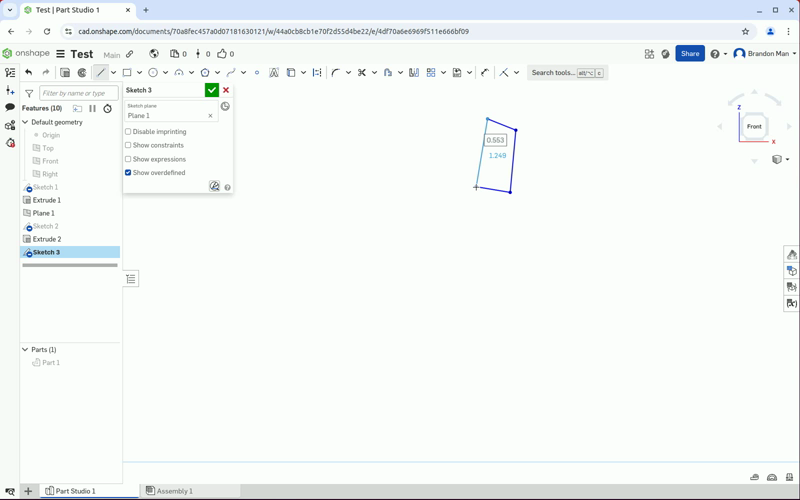
click(476, 186)
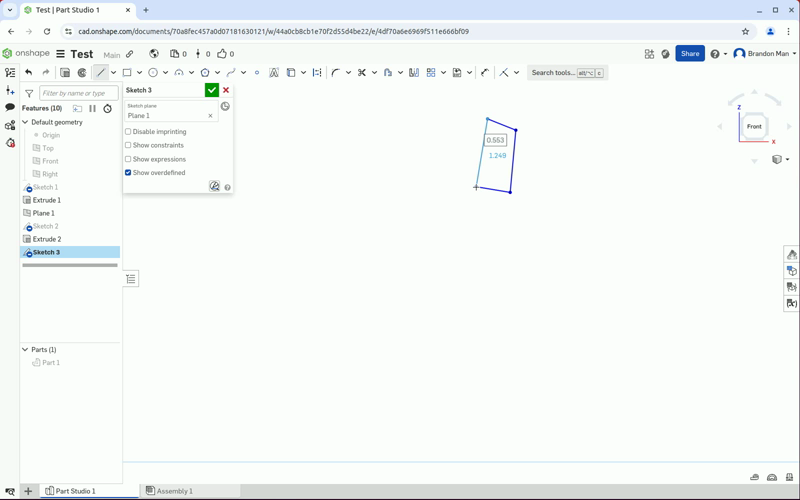
scroll(-6)
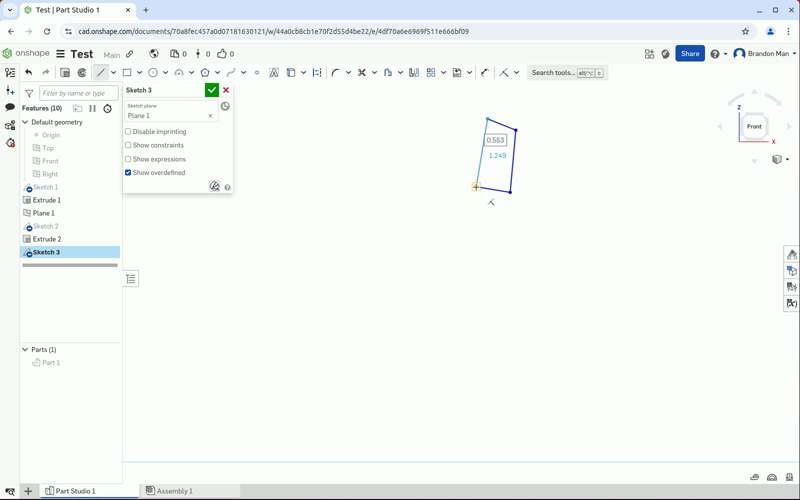
scroll(-6)
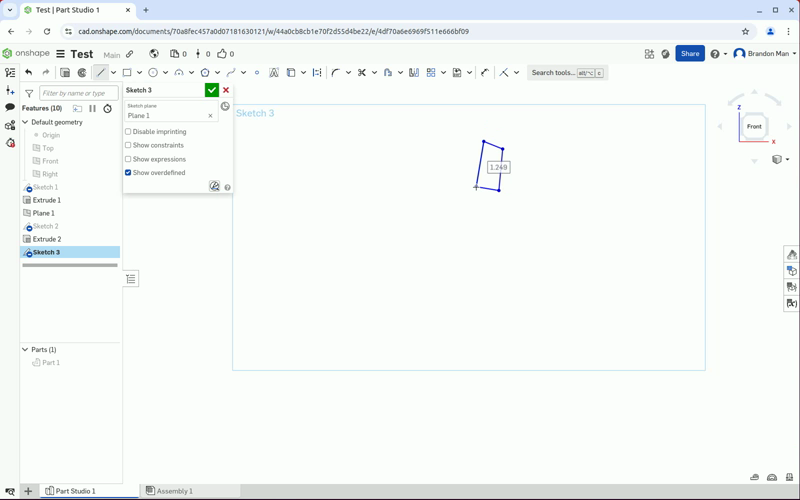
scroll(-6)
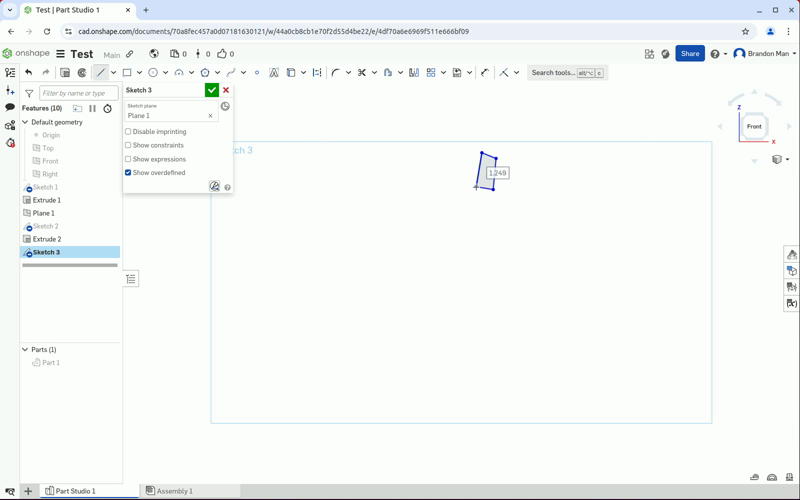
scroll(-6)
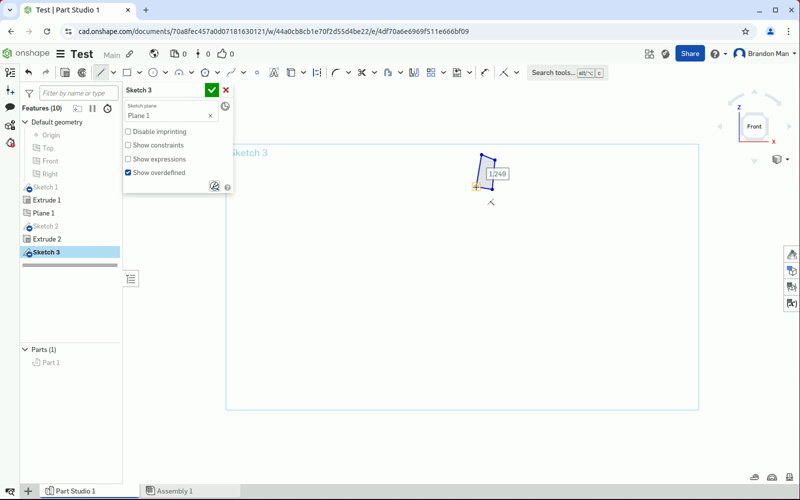
scroll(-6)
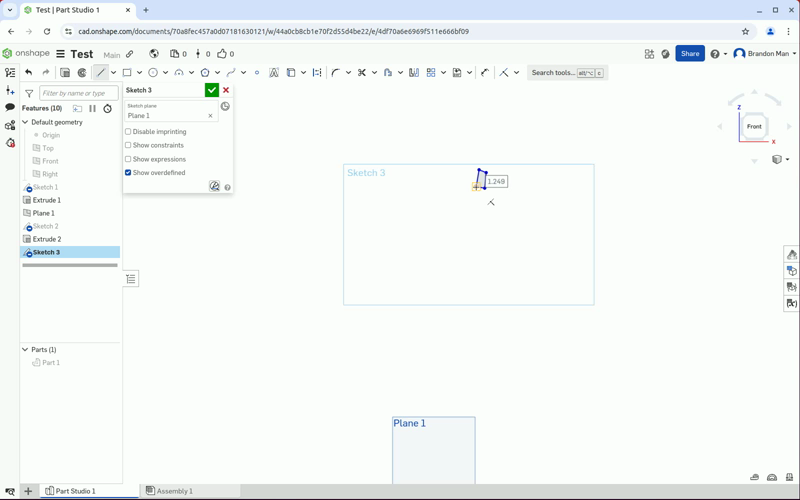
scroll(-6)
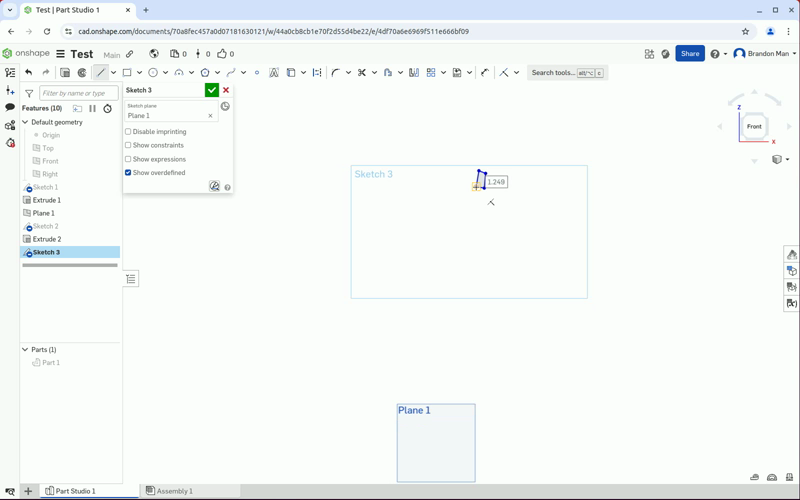
scroll(-6)
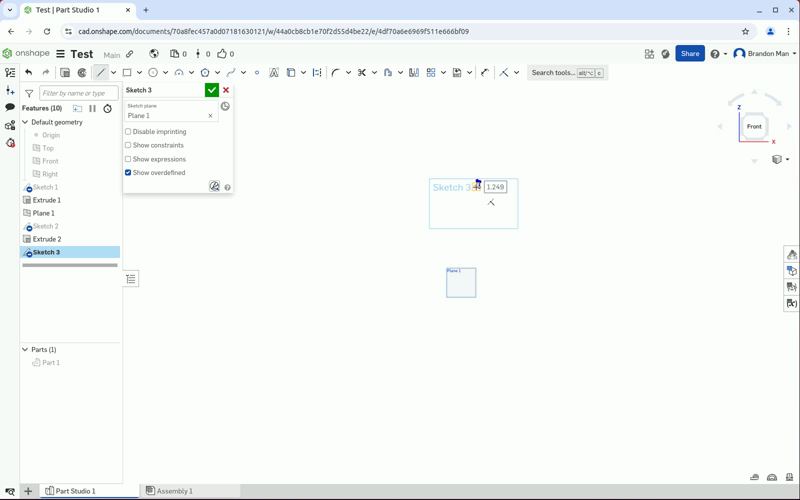
key(esc)
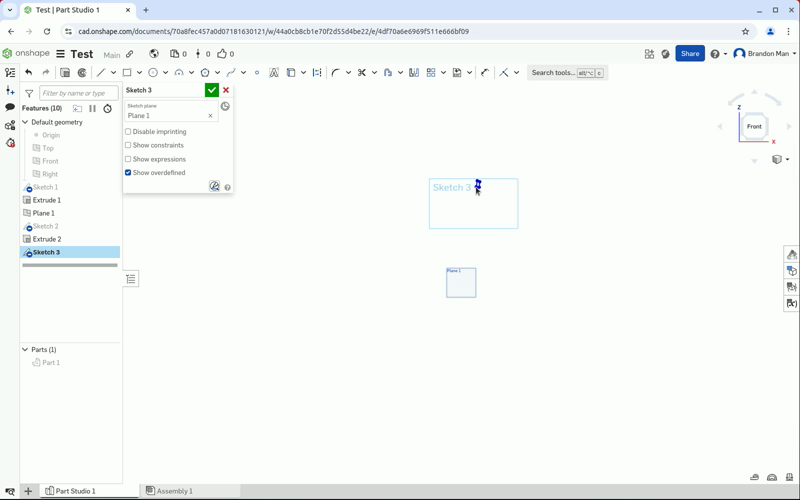
mouse_move(478, 186)
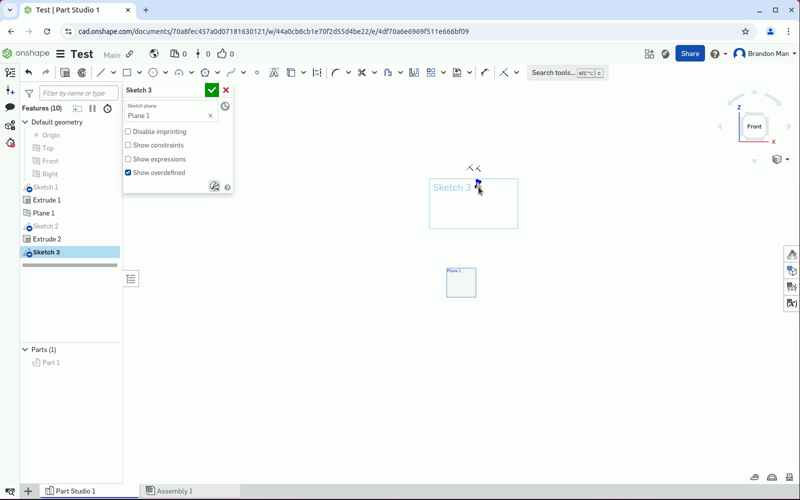
scroll(6)
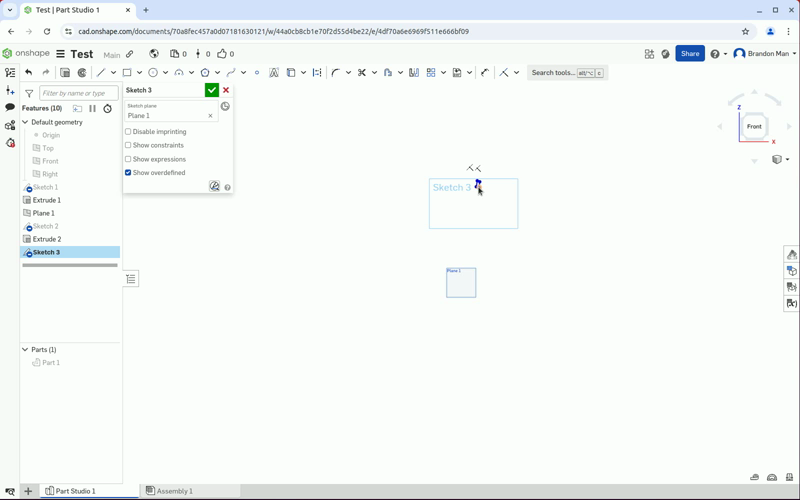
scroll(6)
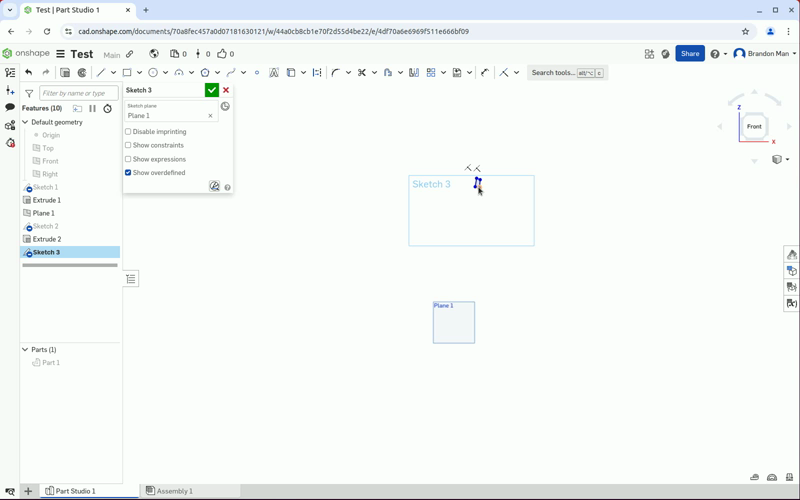
scroll(6)
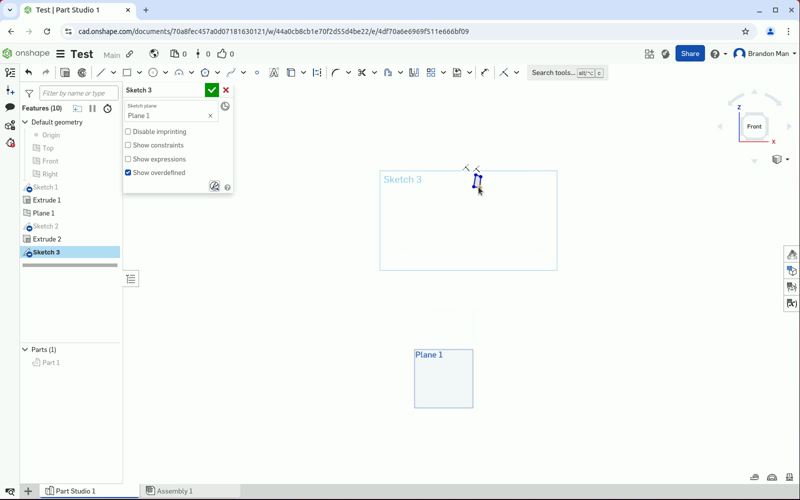
scroll(6)
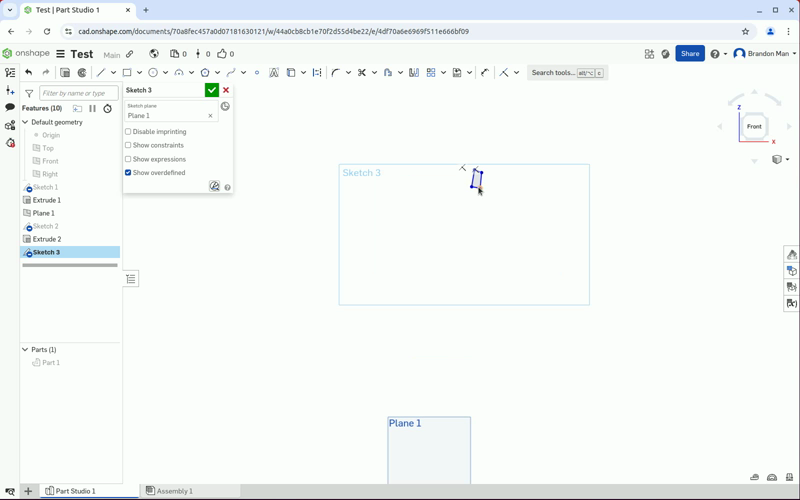
scroll(6)
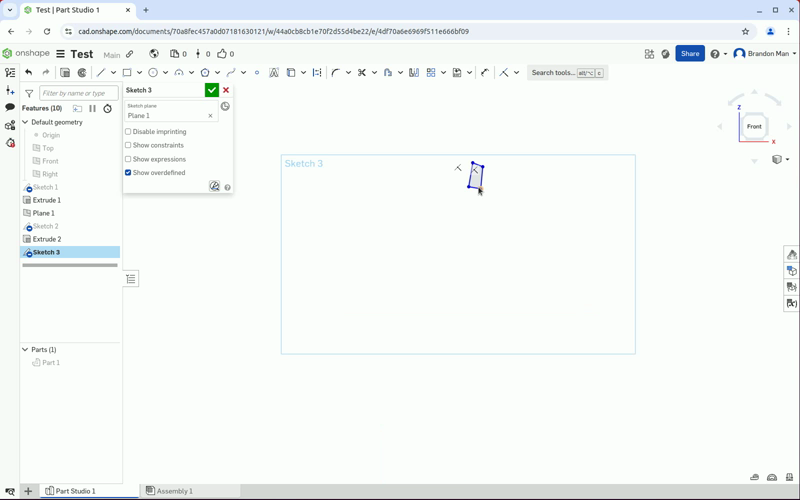
scroll(6)
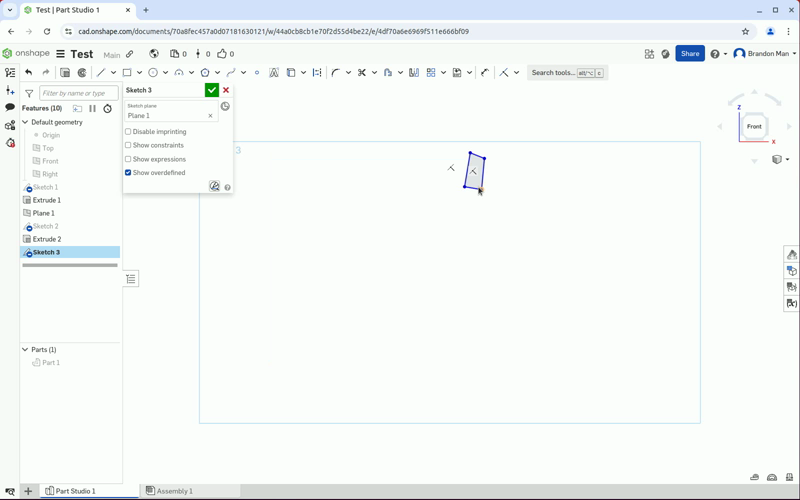
scroll(6)
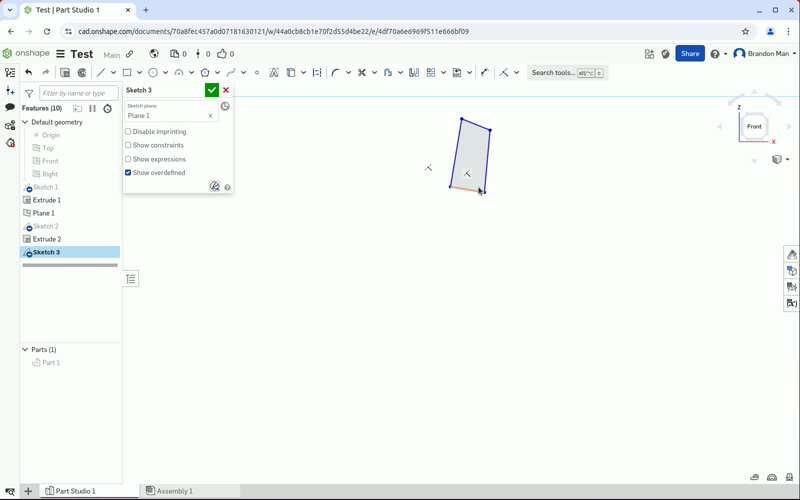
click(478, 186)
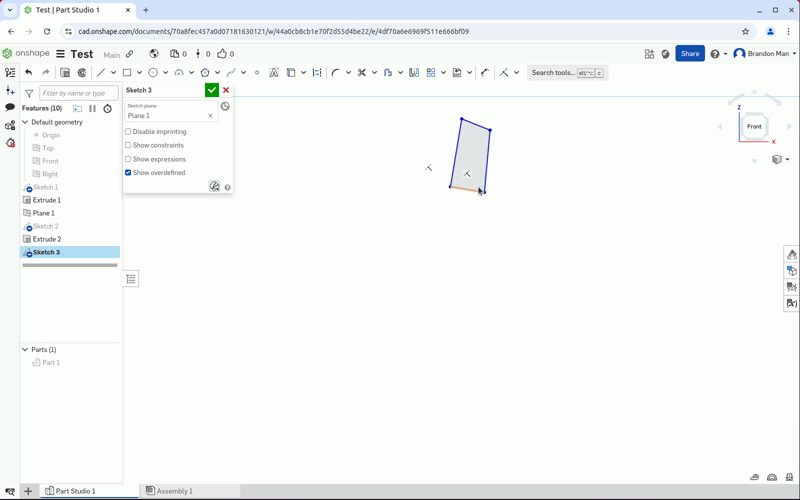
scroll(-6)
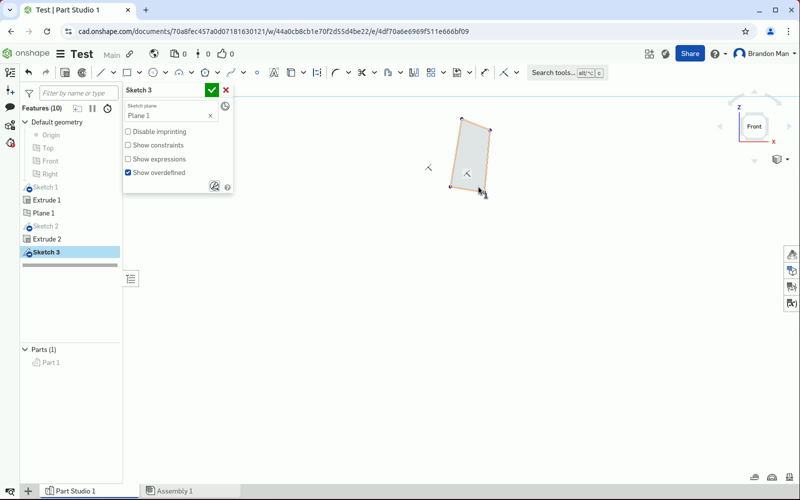
scroll(-6)
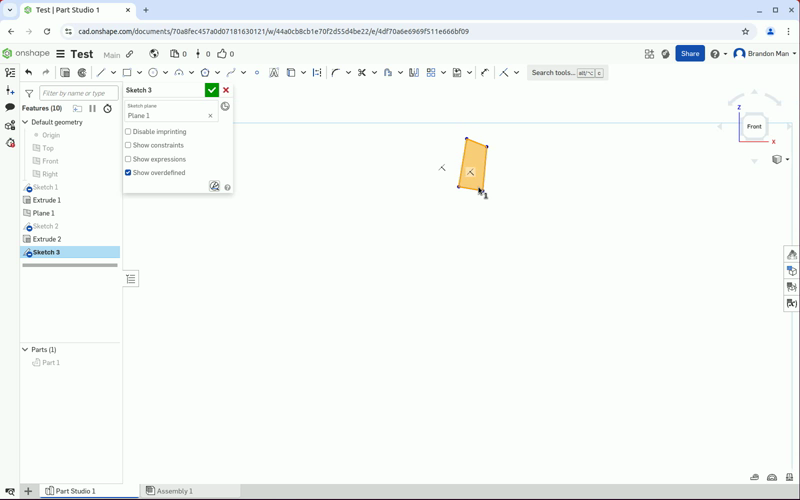
scroll(-6)
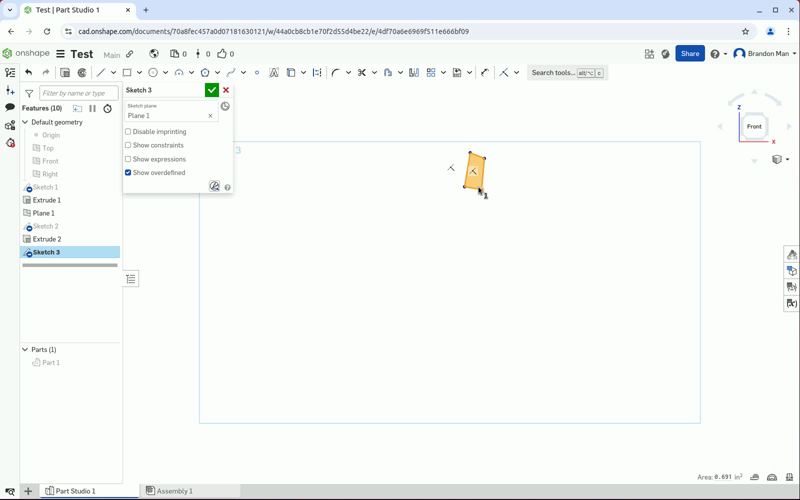
scroll(-6)
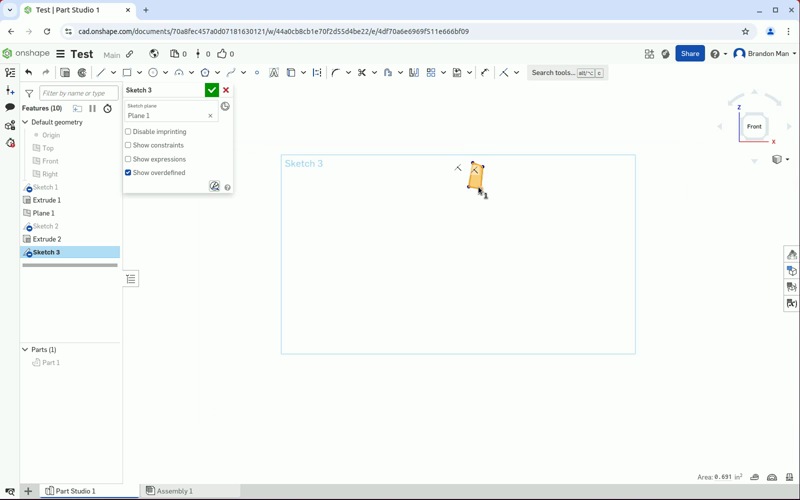
scroll(-6)
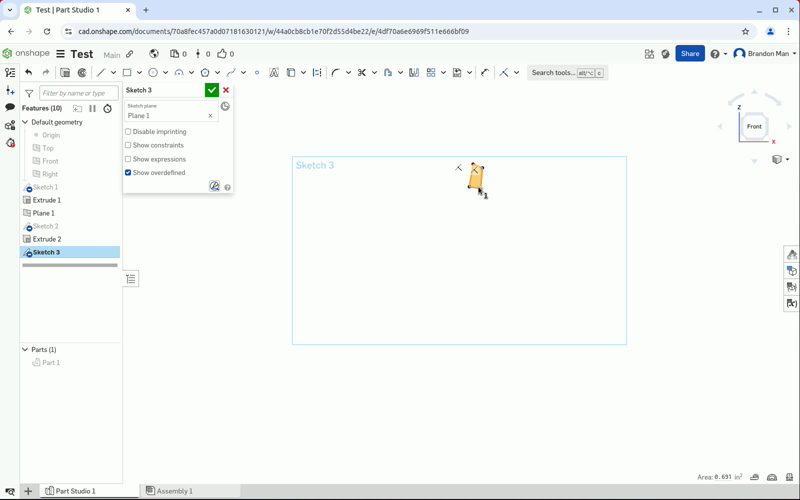
scroll(-6)
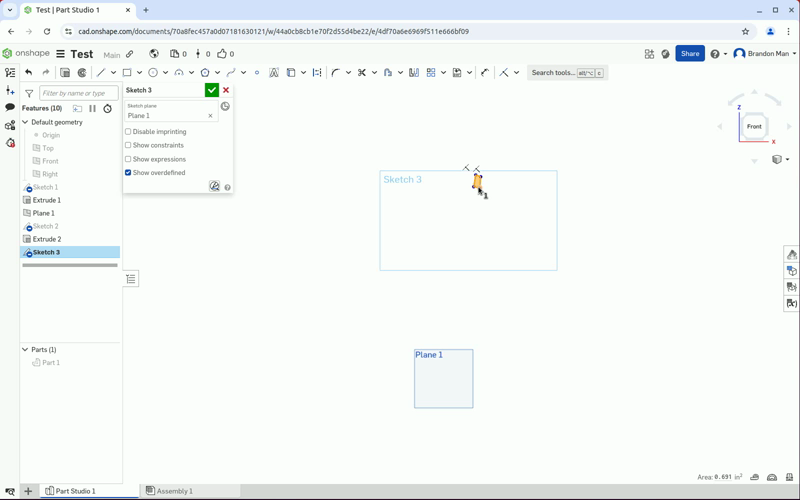
scroll(-6)
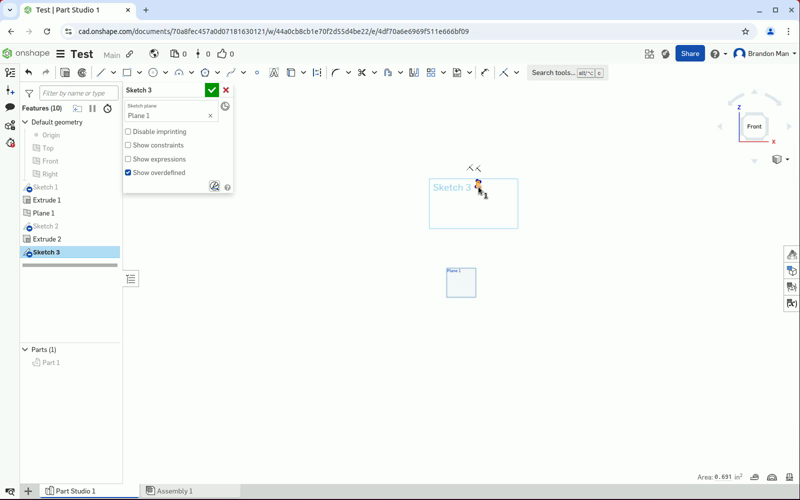
mouse_move(73, 352)
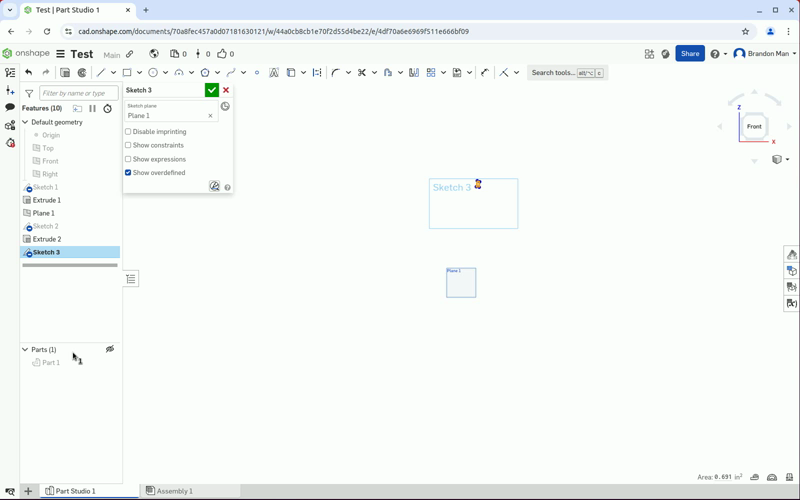
key(shift+y)
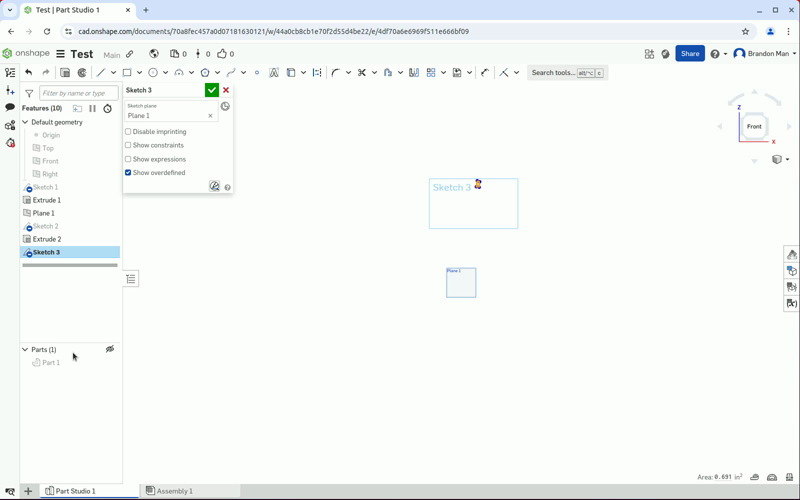
key(shift+e)
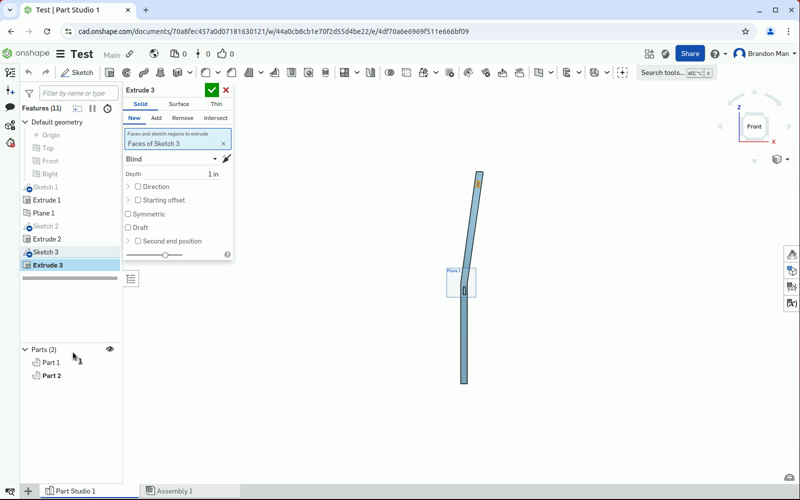
mouse_move(143, 106)
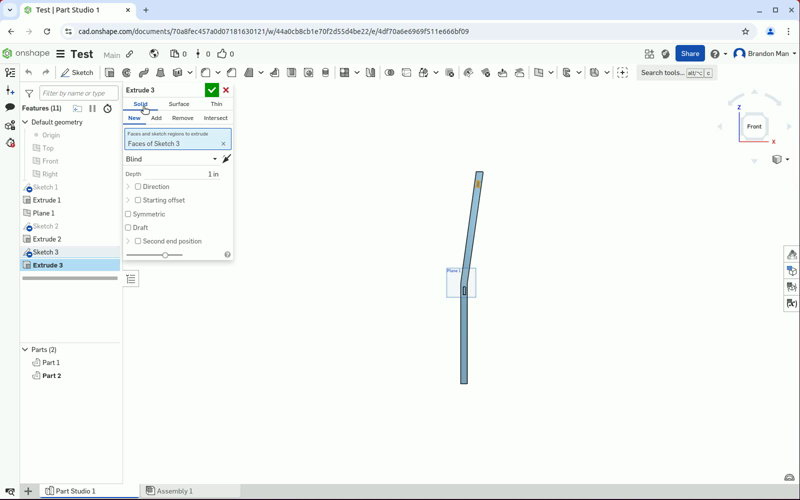
click(143, 106)
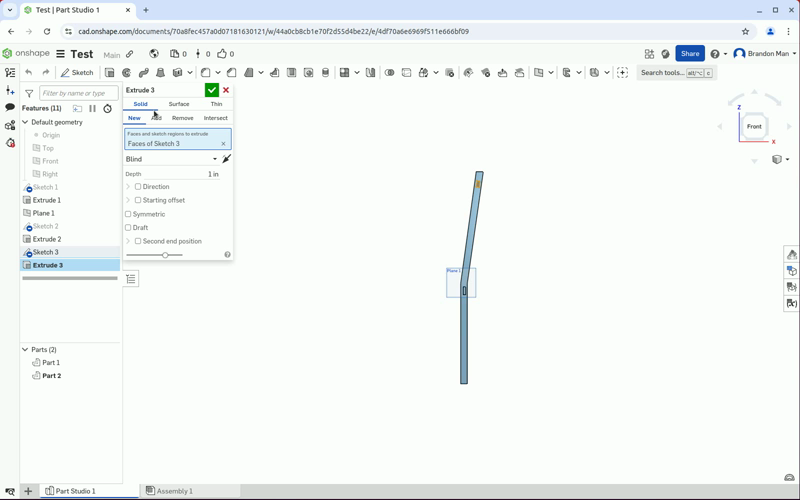
mouse_move(186, 120)
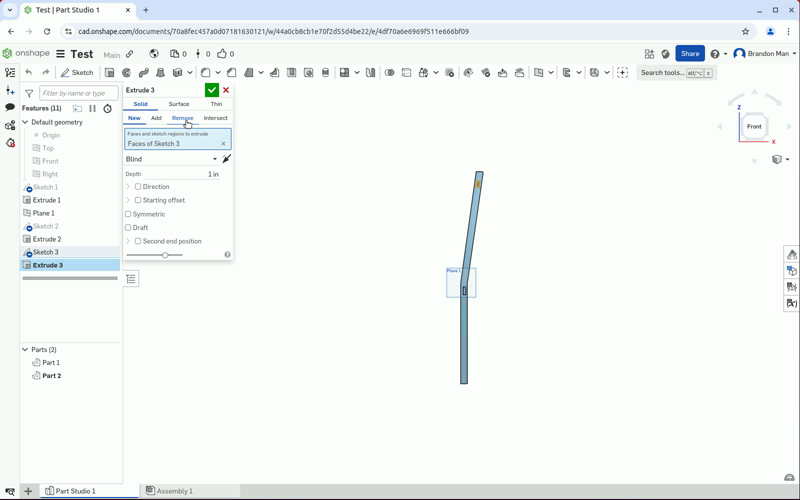
click(186, 120)
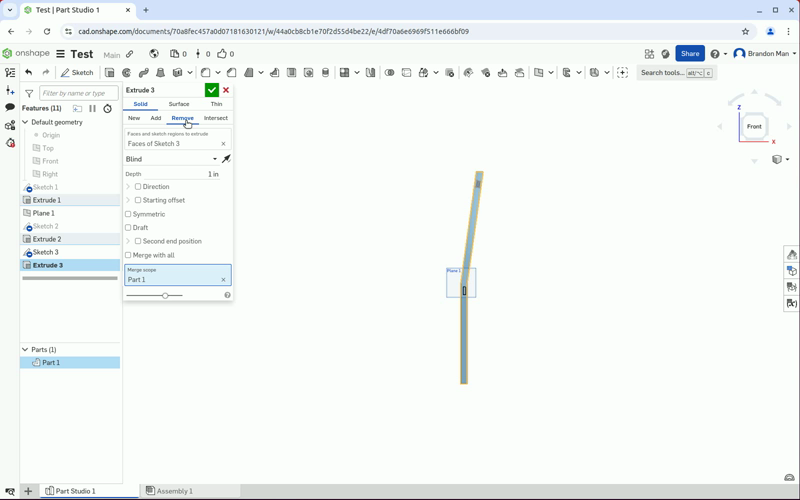
key(tab, 4)
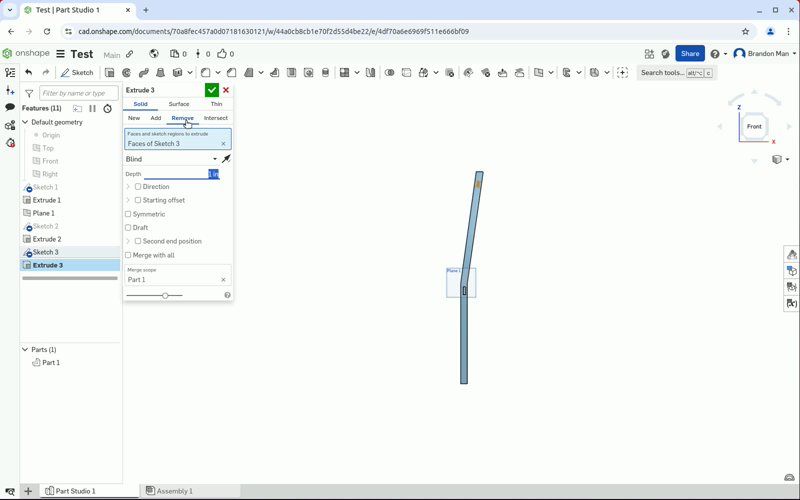
text(0.481)
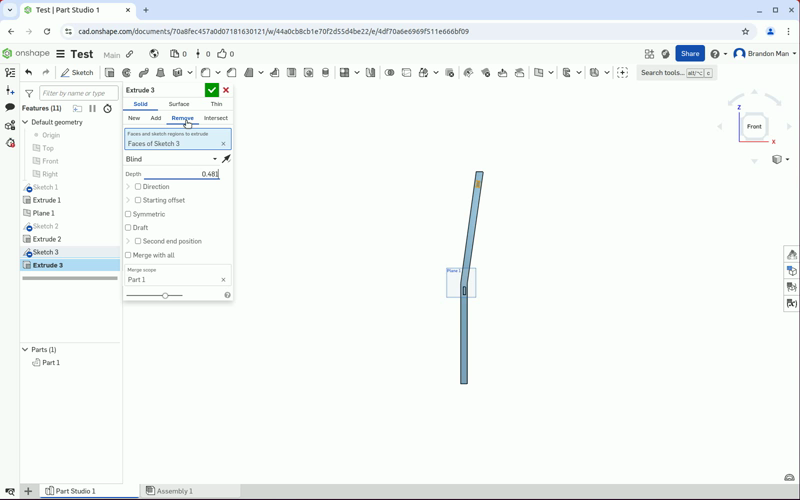
key(tab, 6)
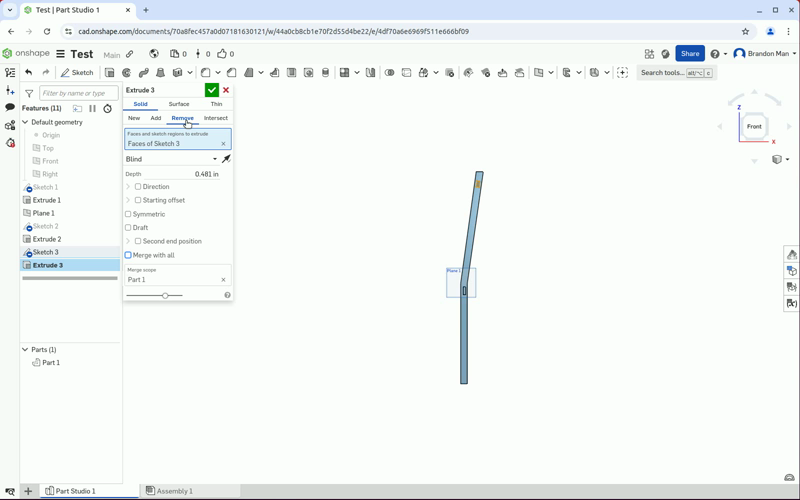
key(space)
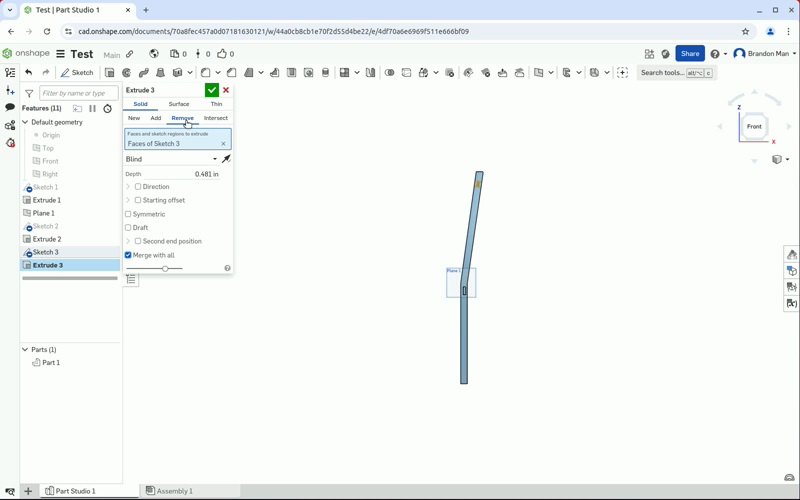
key(enter)
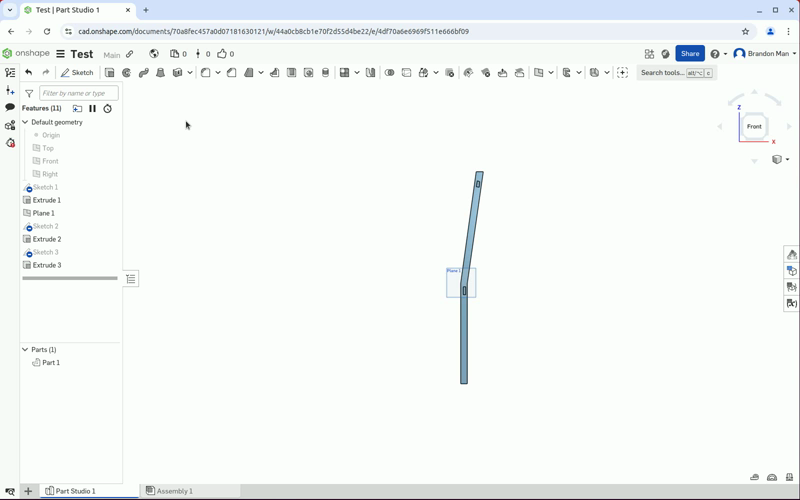
key(shift+h)
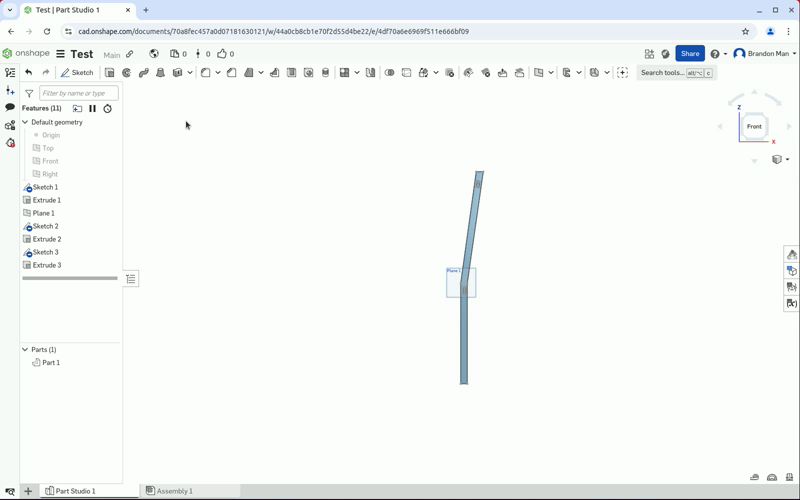
key(shift+h)
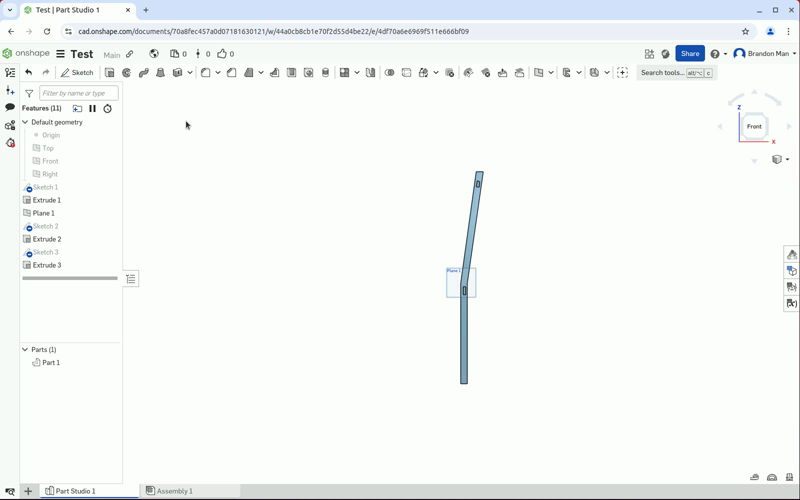
mouse_move(73, 189)
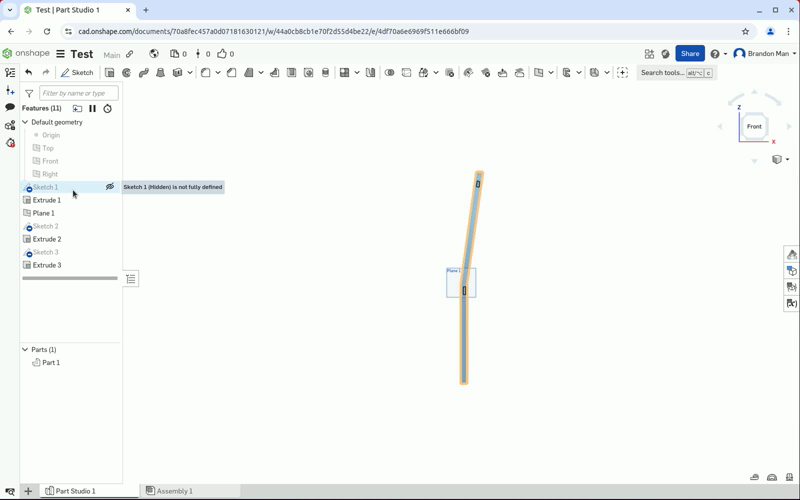
click(73, 189)
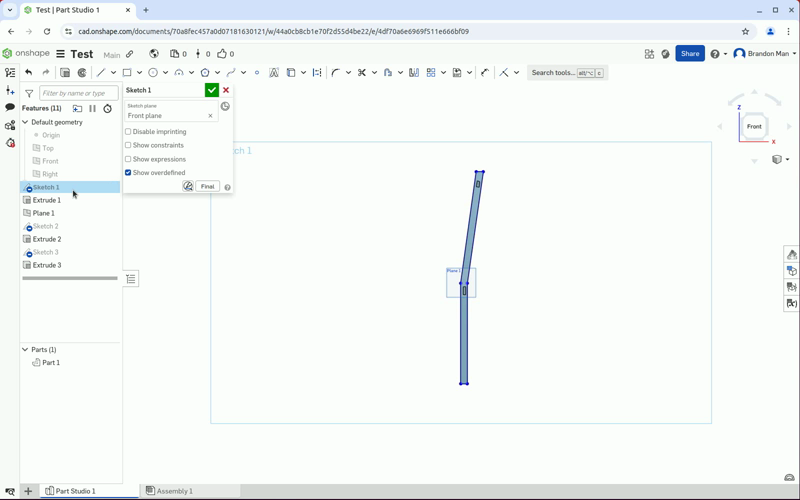
mouse_move(229, 92)
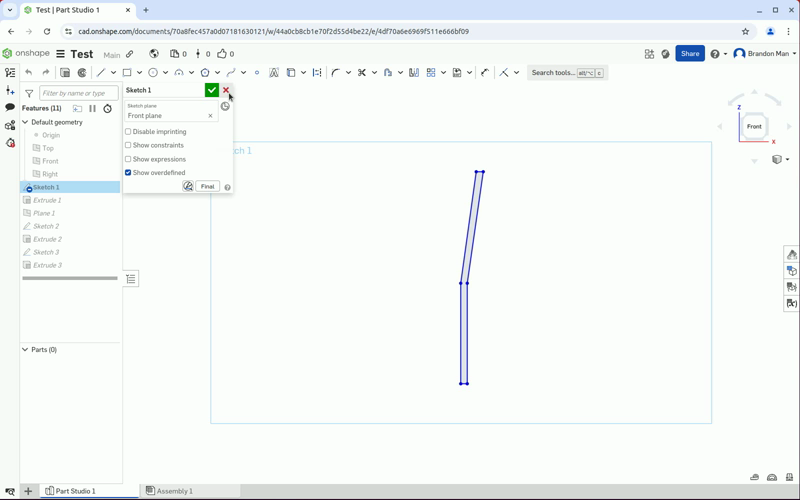
click(229, 92)
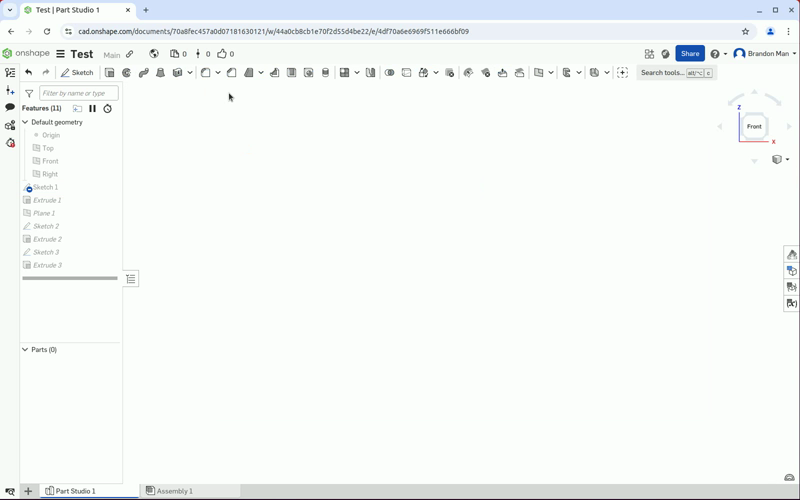
key(shift+s)
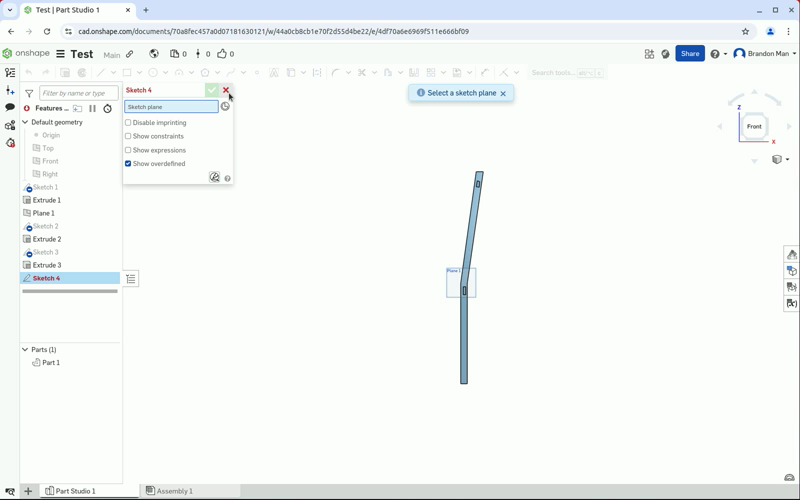
mouse_move(73, 215)
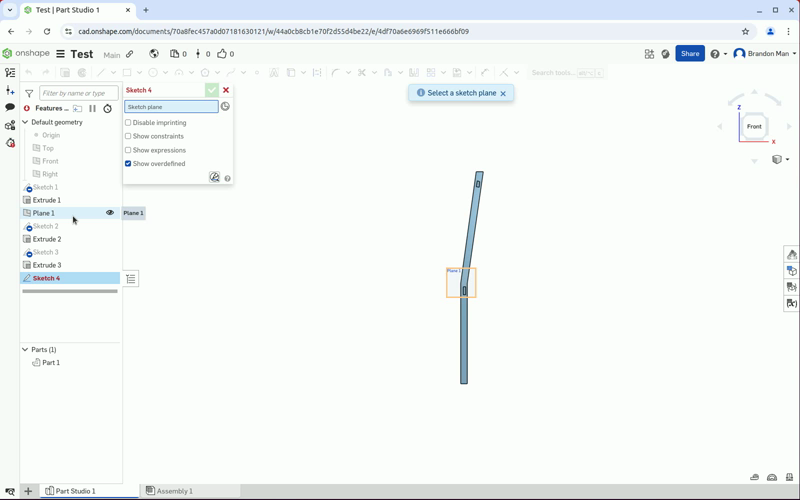
click(73, 215)
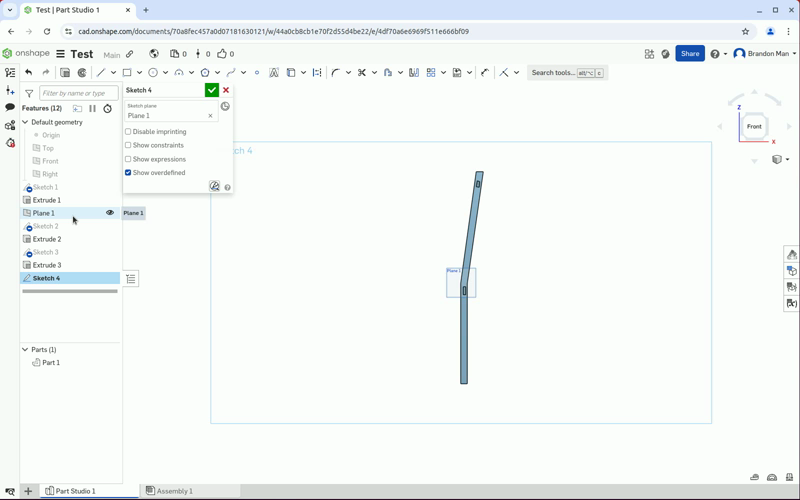
mouse_move(73, 352)
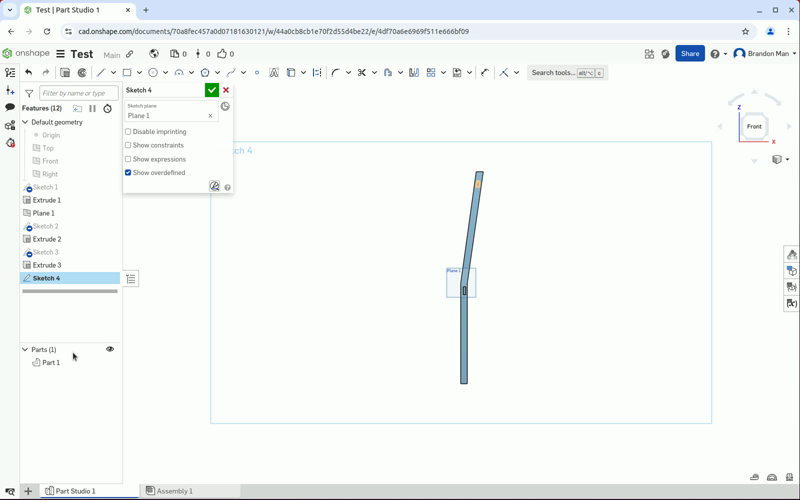
key(y)
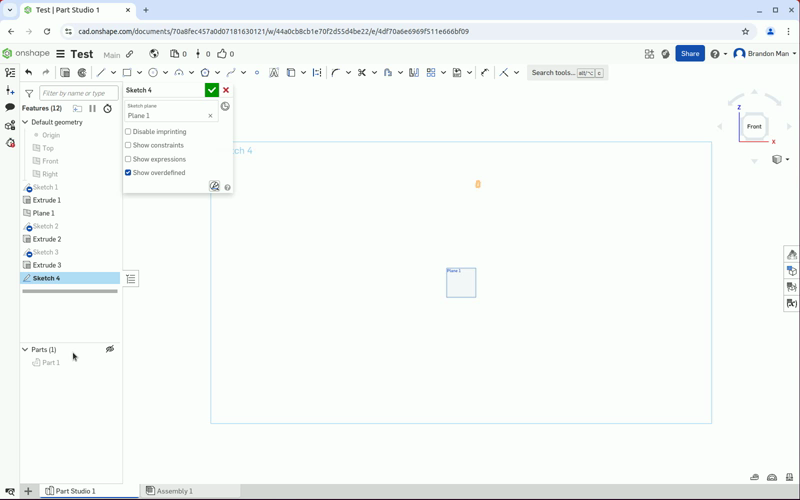
key(l)
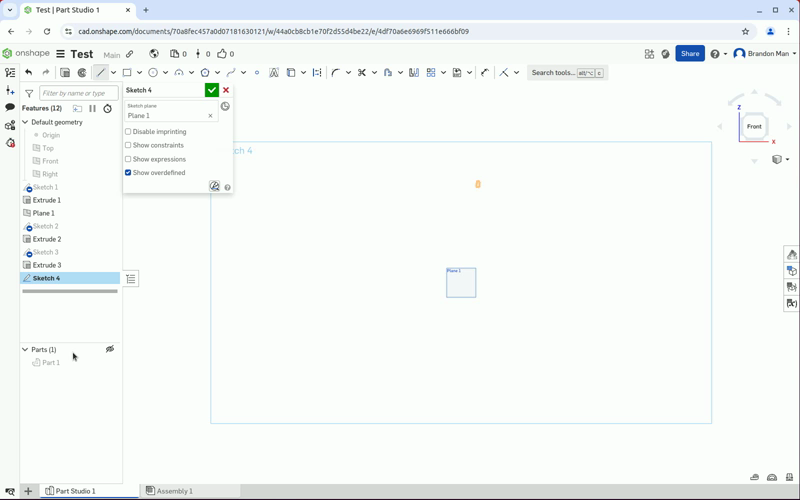
key_down(shift)
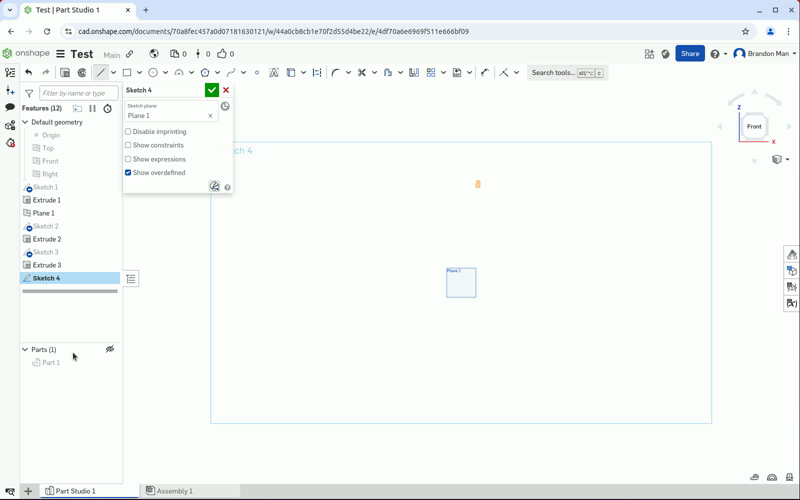
mouse_move(474, 201)
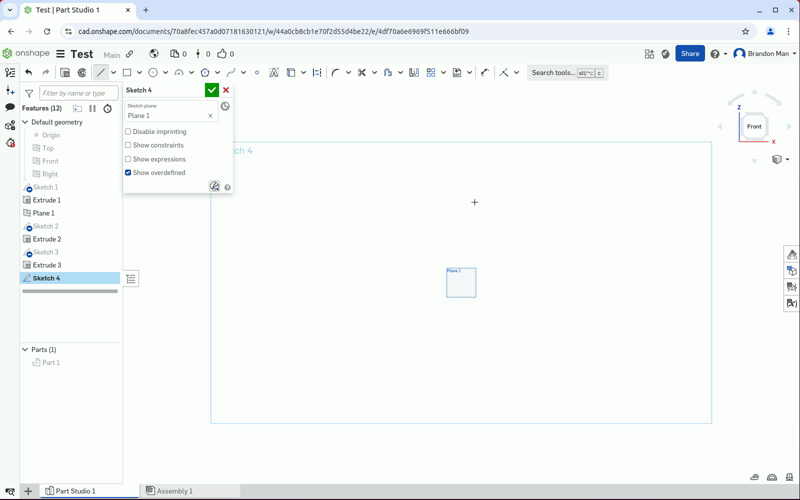
click(474, 201)
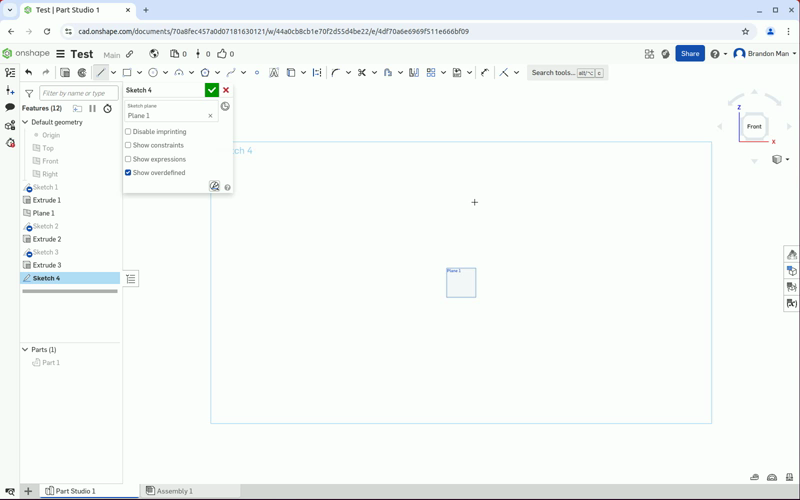
key_up(shift)
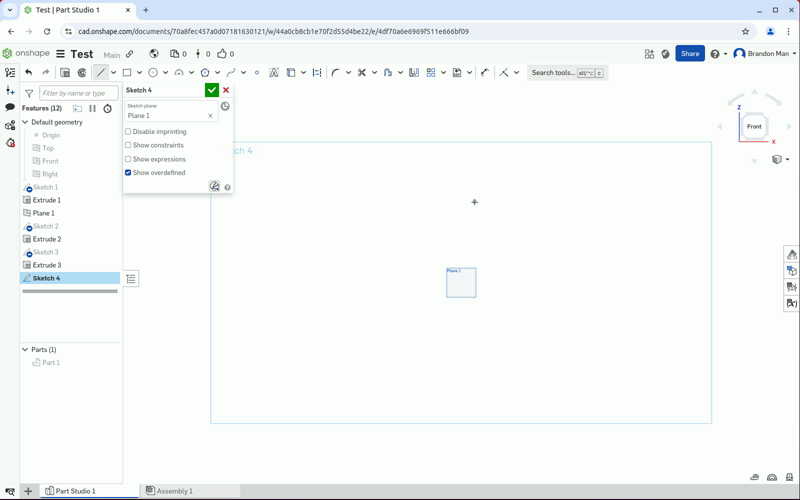
key_down(shift)
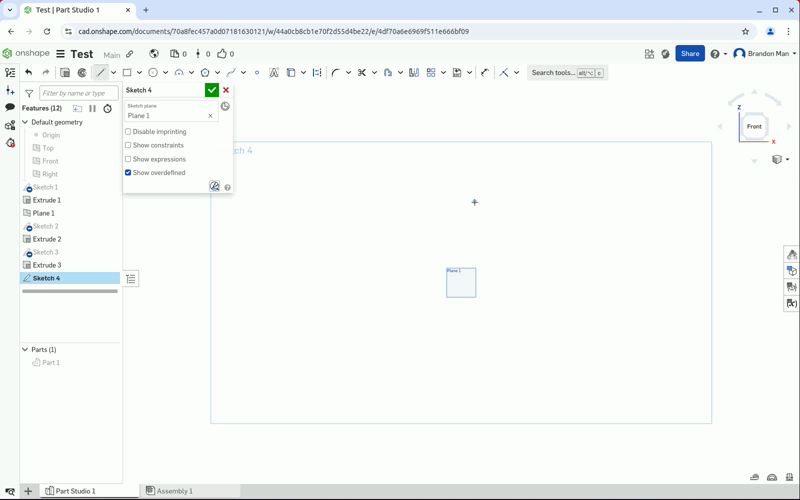
mouse_move(504, 201)
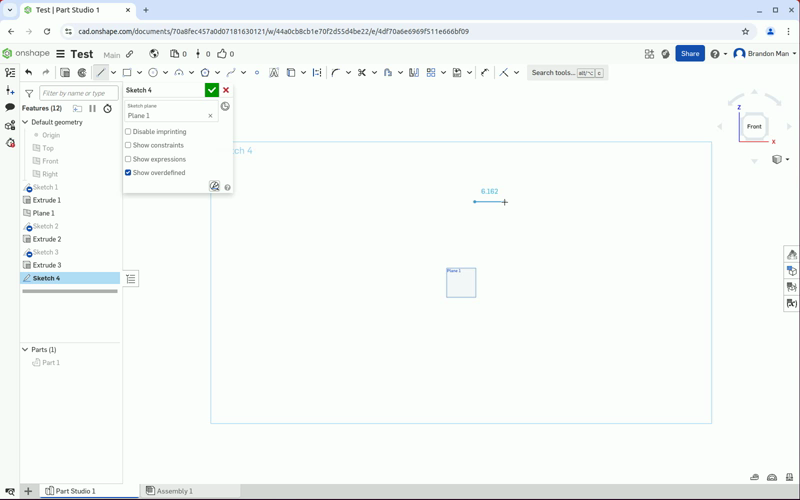
mouse_move(477, 202)
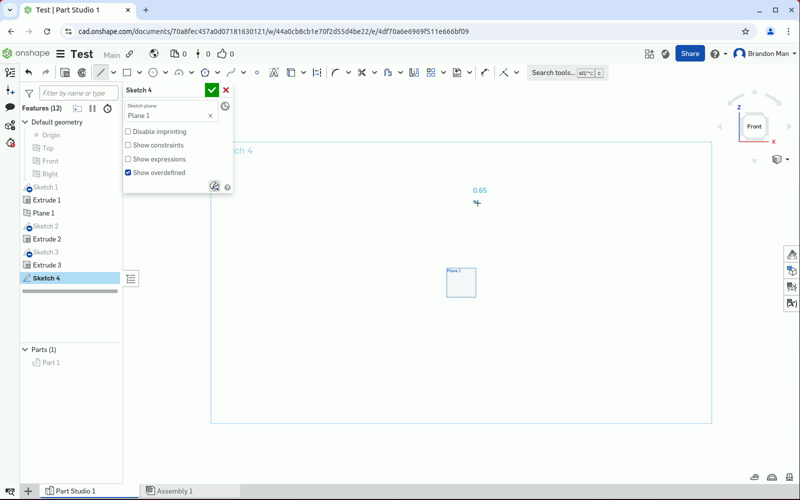
scroll(6)
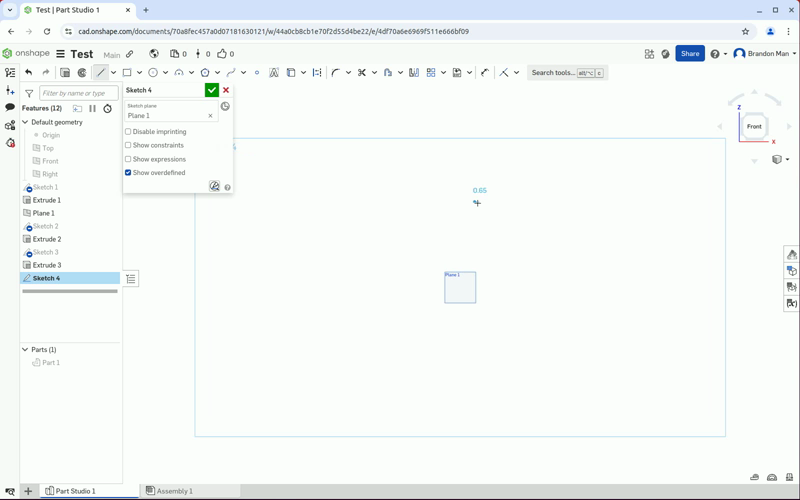
scroll(6)
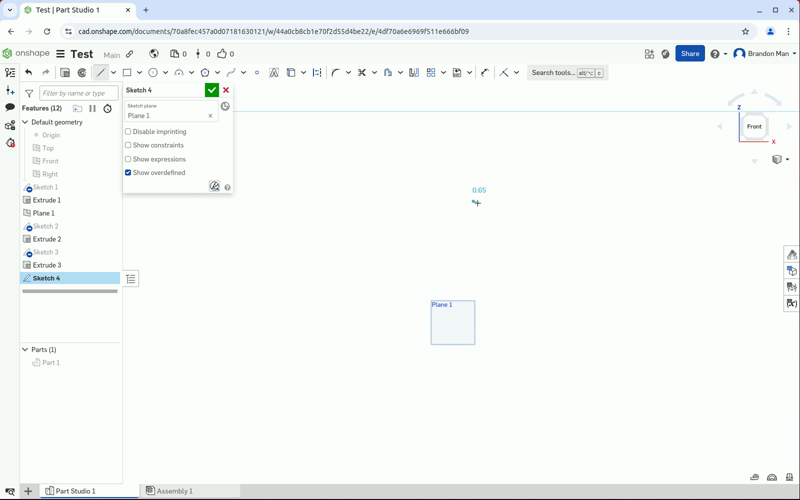
scroll(6)
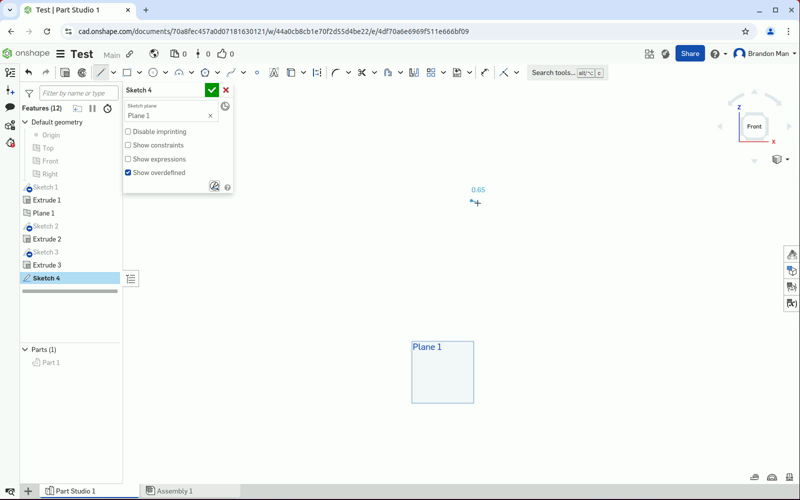
scroll(6)
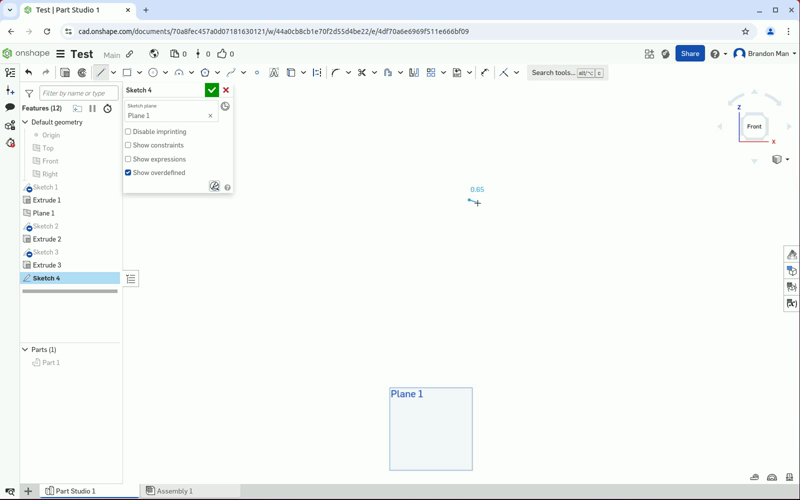
scroll(6)
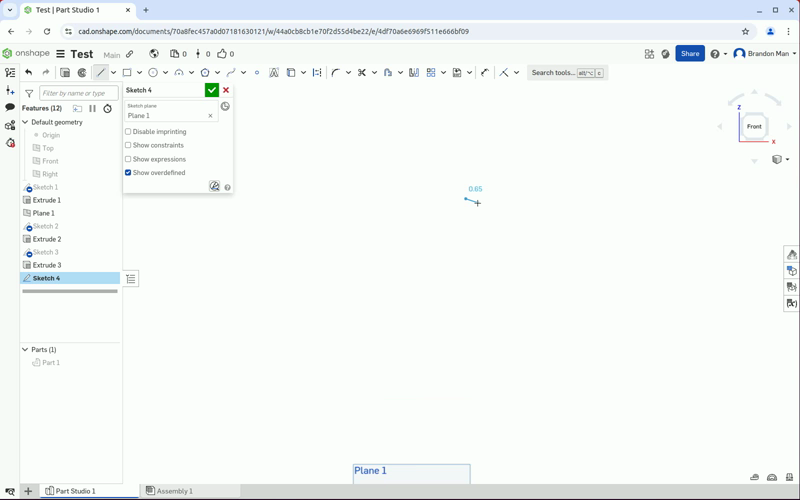
scroll(6)
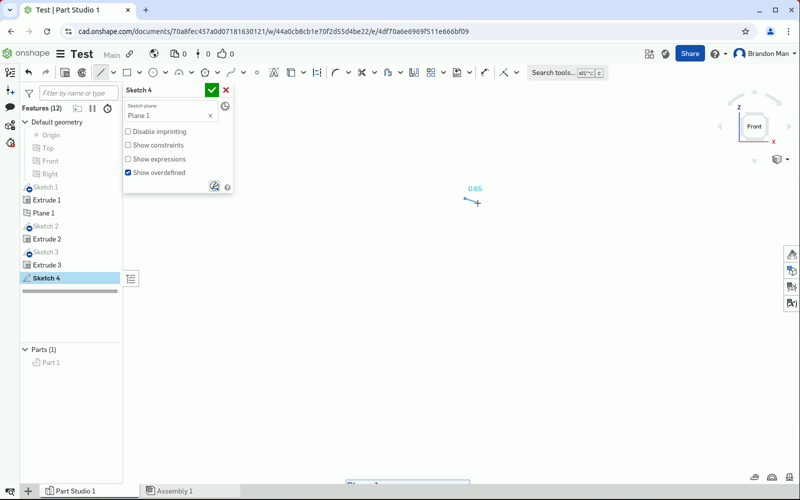
scroll(6)
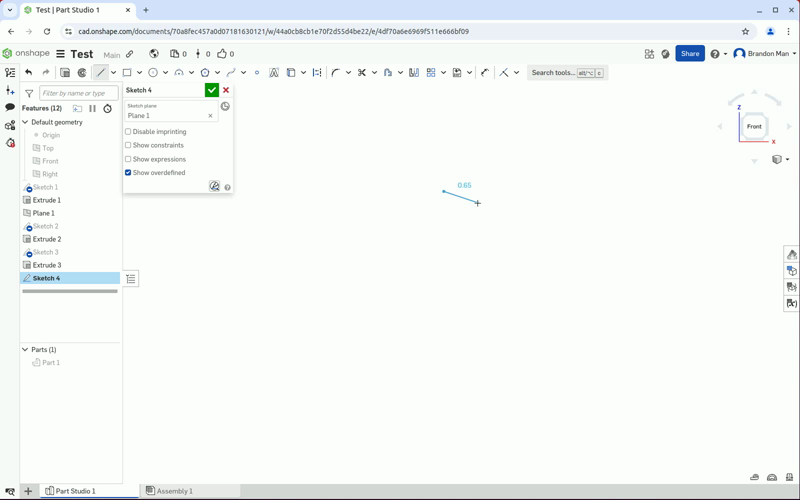
click(477, 202)
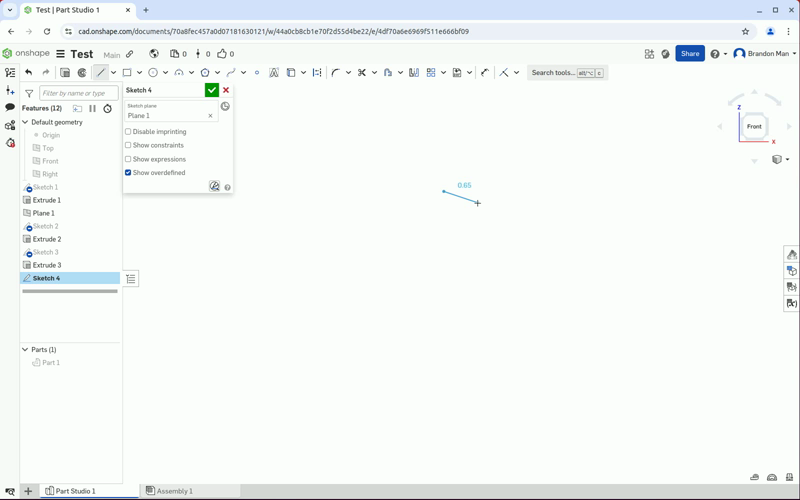
scroll(-6)
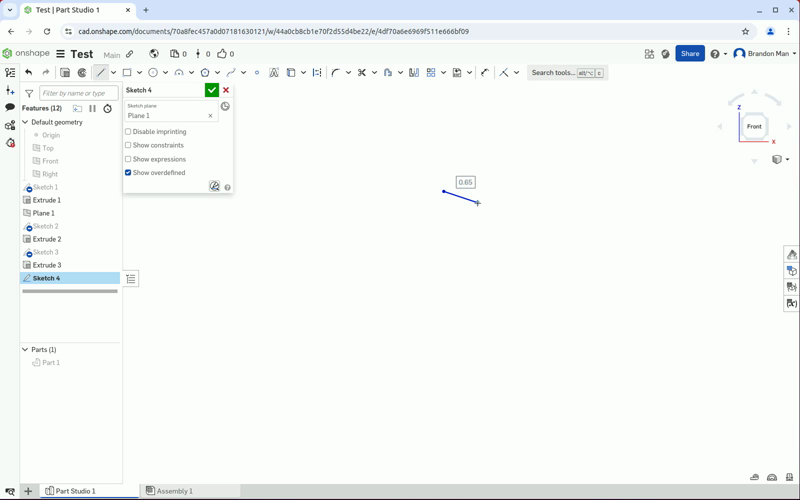
scroll(-6)
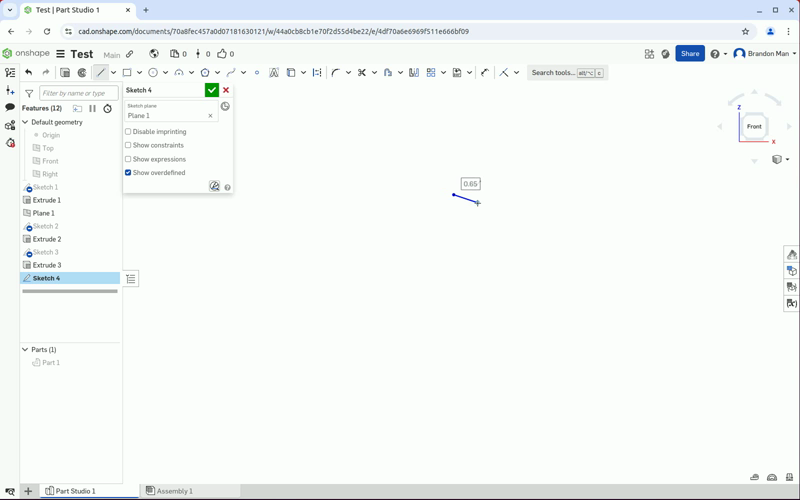
scroll(-6)
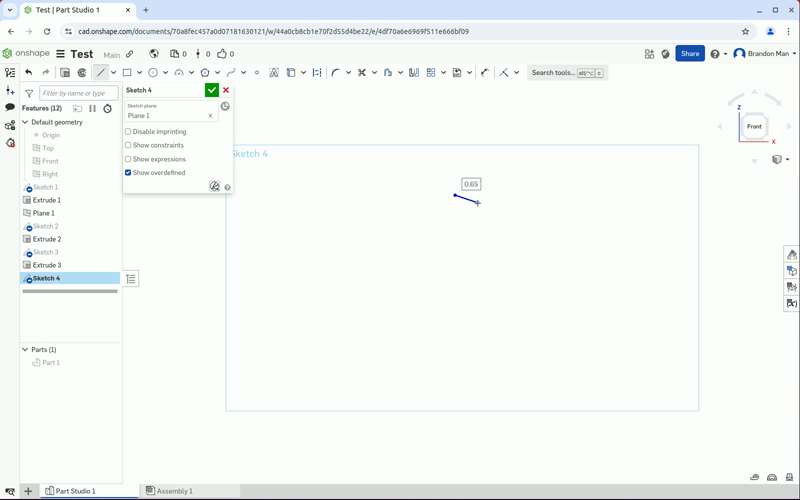
scroll(-6)
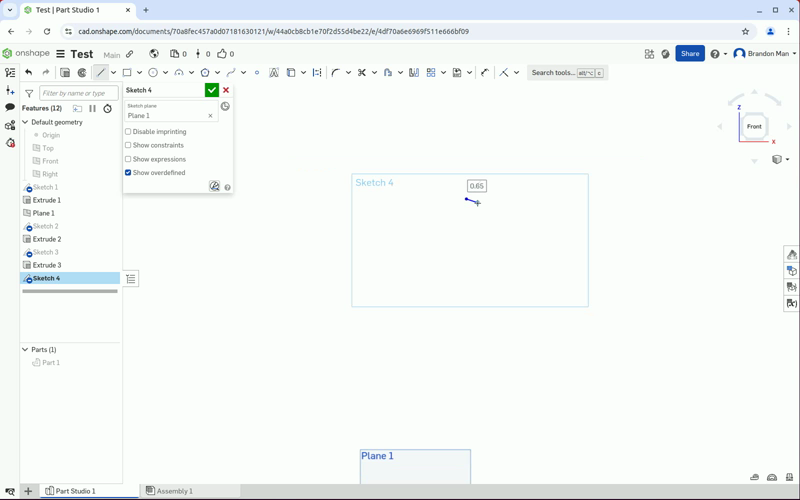
scroll(-6)
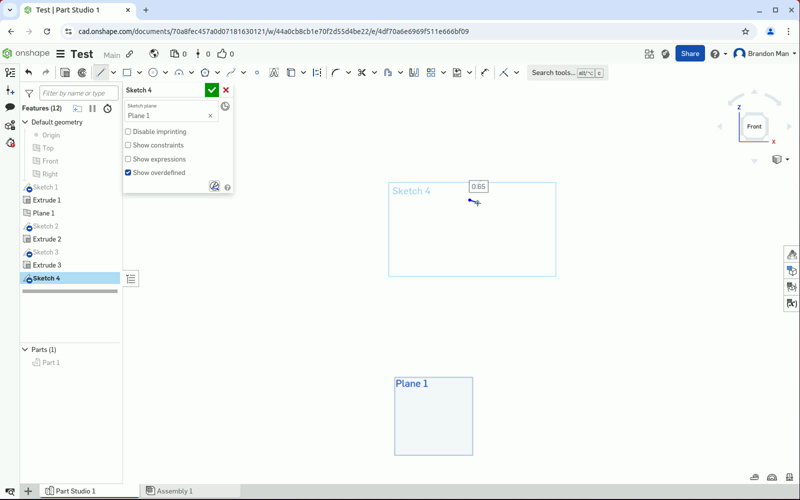
scroll(-6)
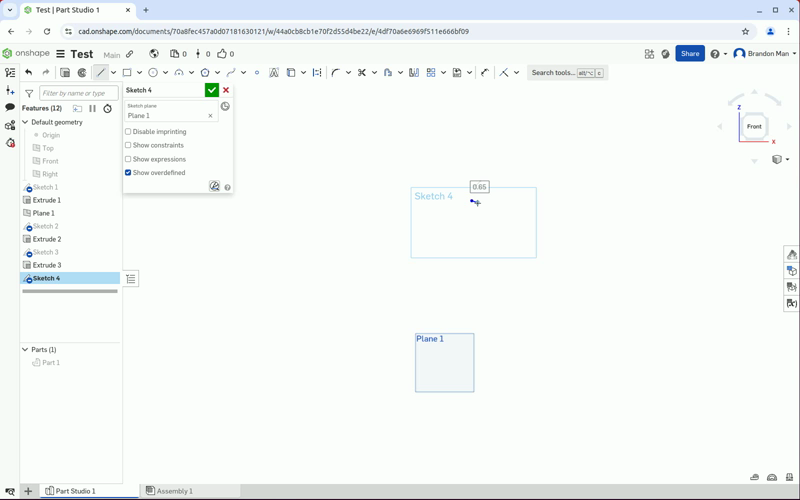
scroll(-6)
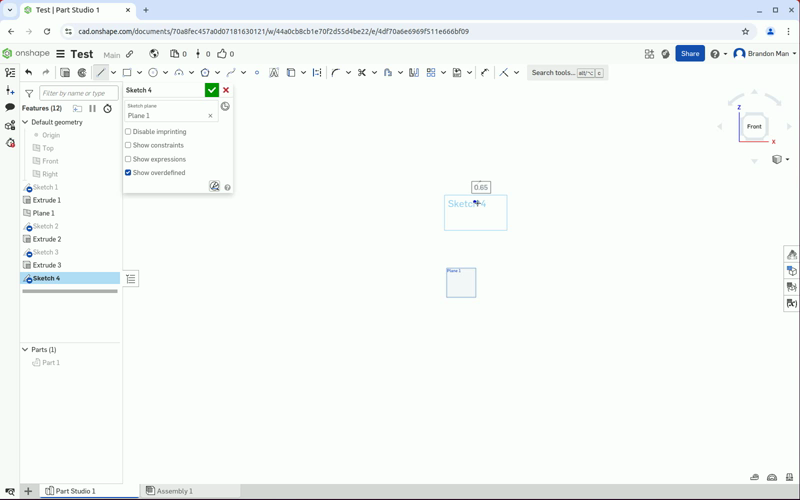
key_up(shift)
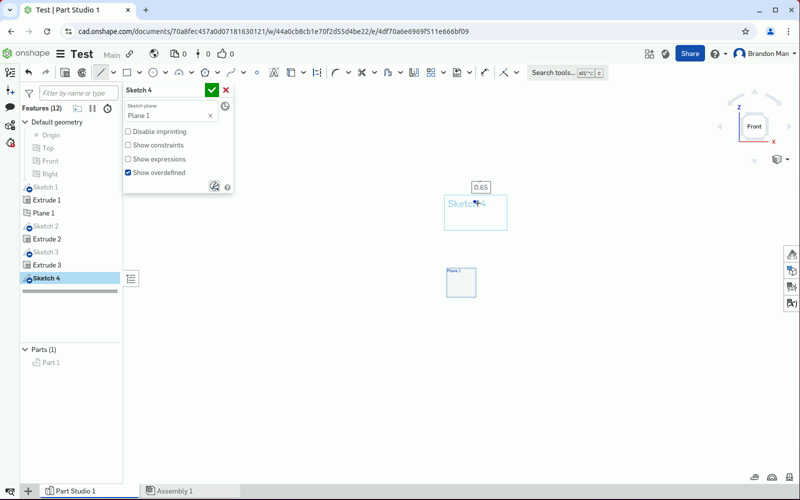
key_down(shift)
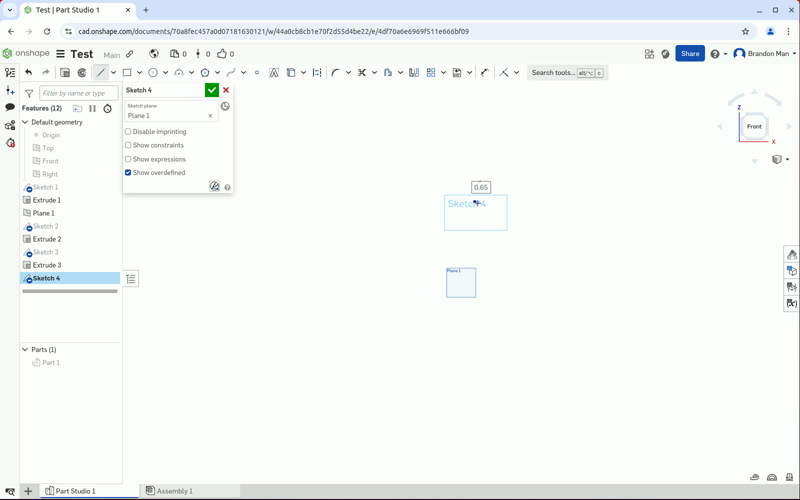
mouse_move(507, 202)
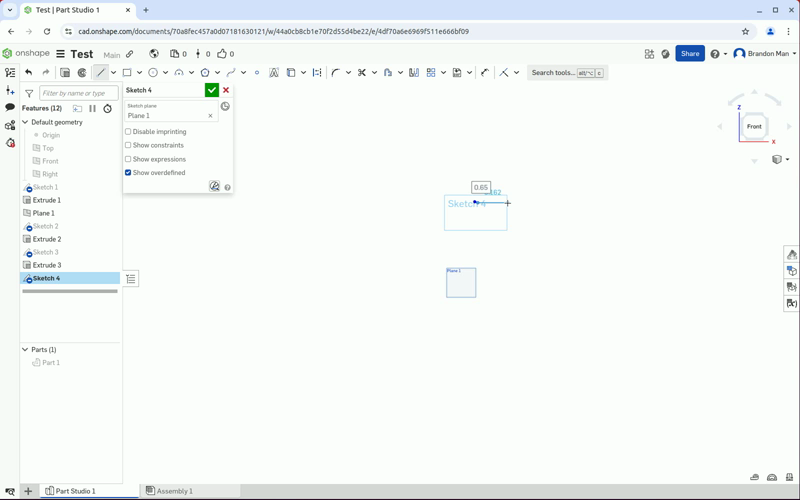
mouse_move(478, 196)
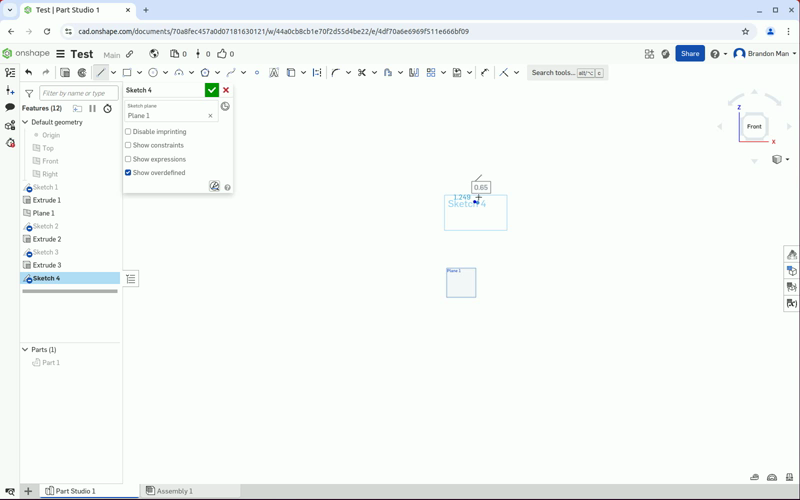
scroll(6)
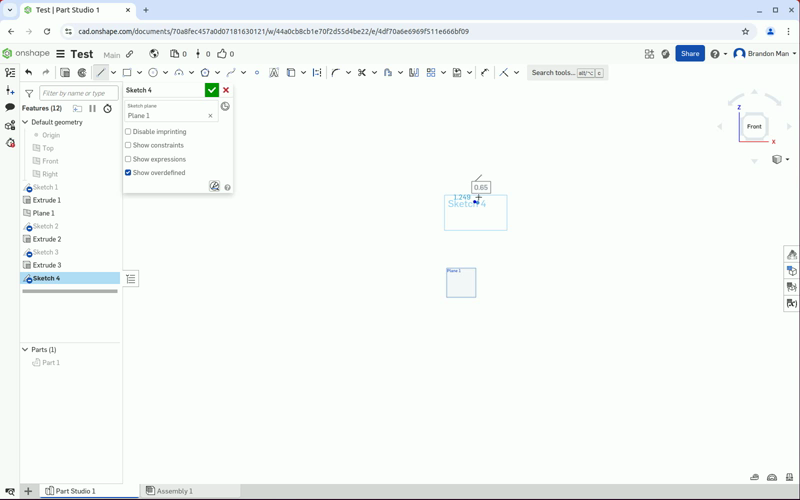
scroll(6)
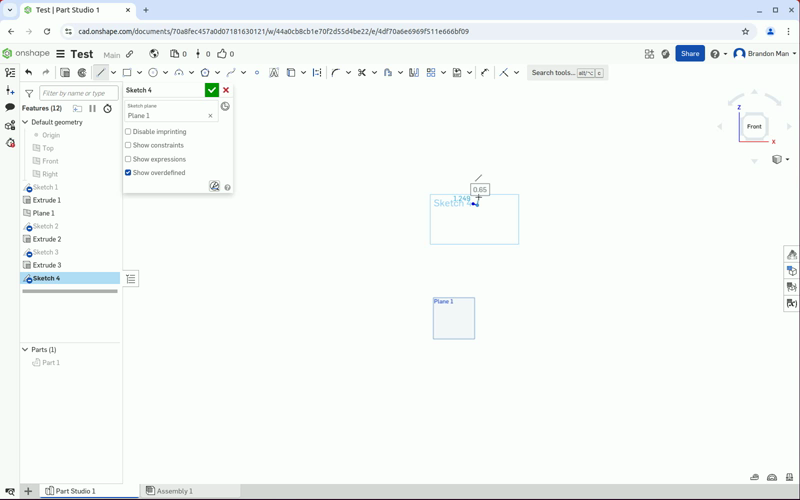
scroll(6)
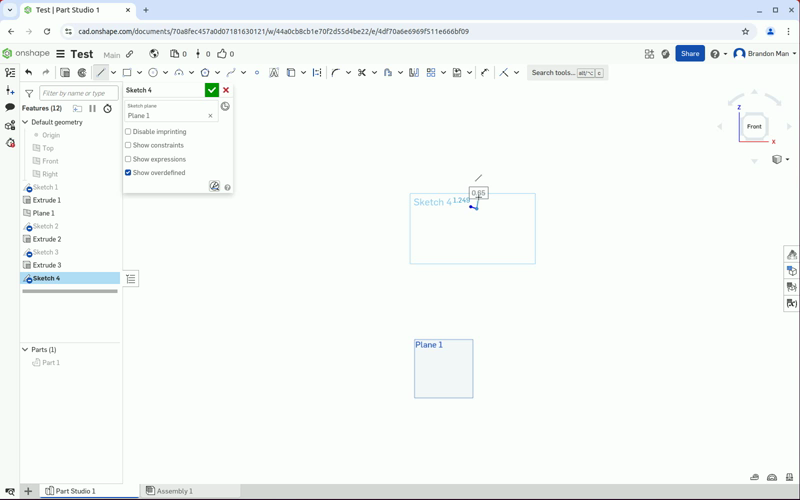
scroll(6)
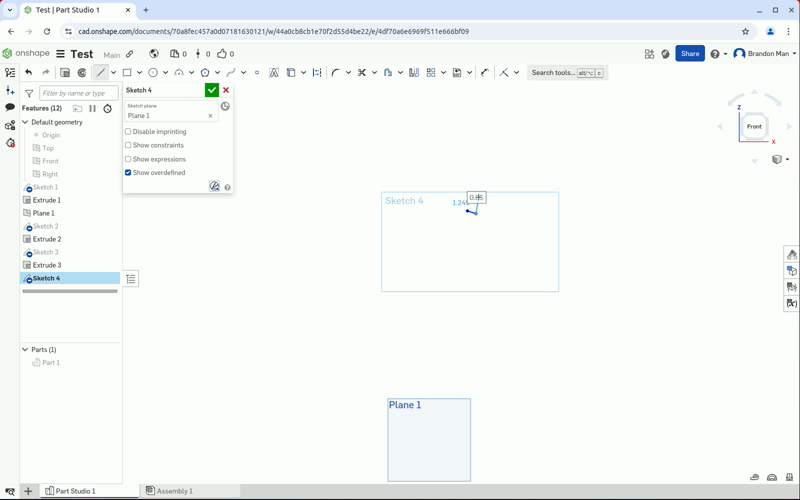
scroll(6)
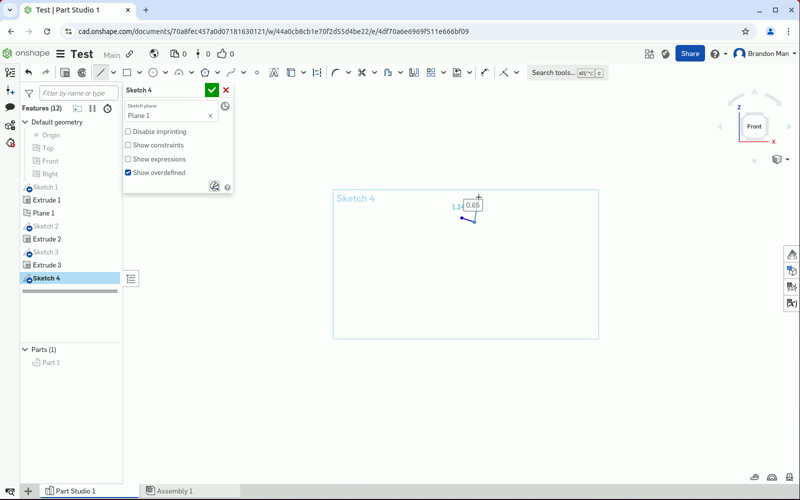
scroll(6)
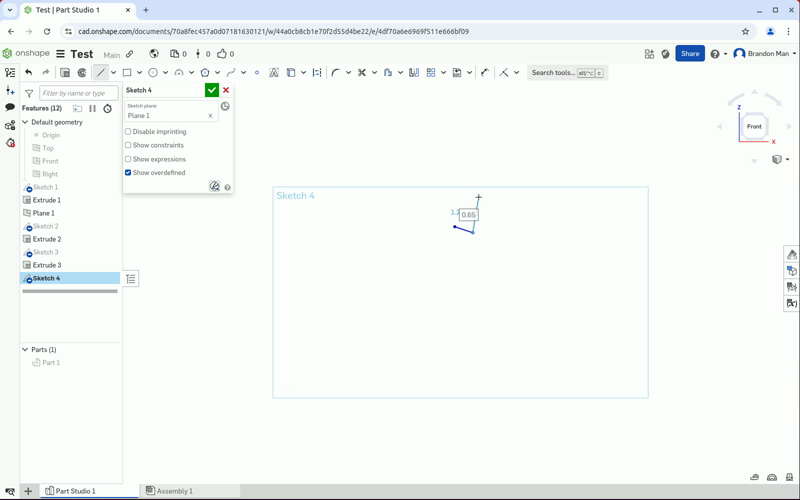
scroll(6)
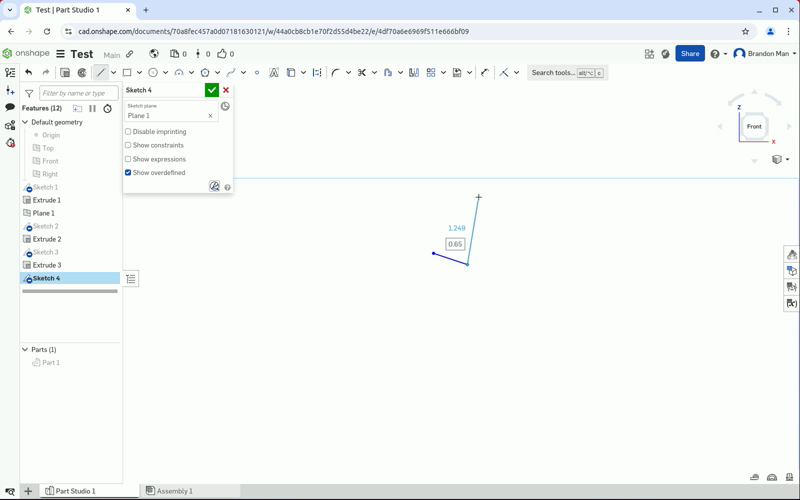
click(478, 196)
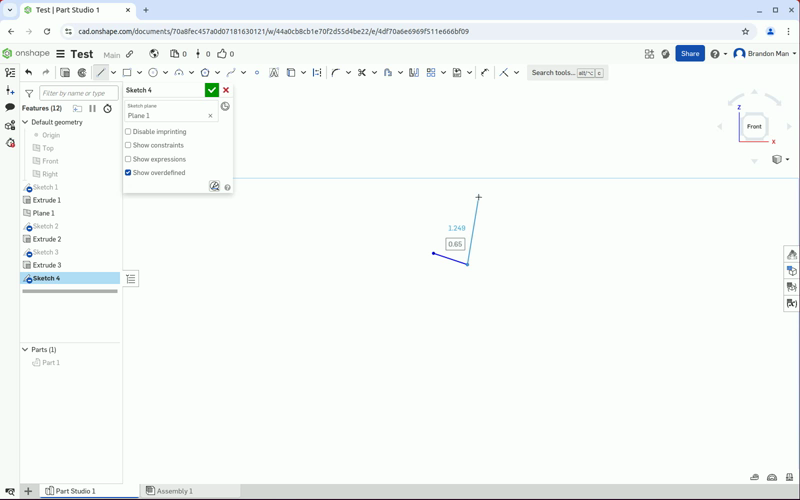
scroll(-6)
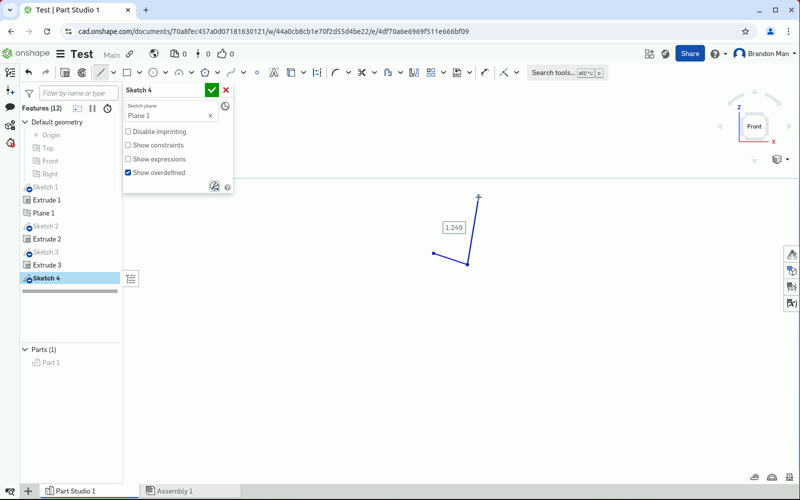
scroll(-6)
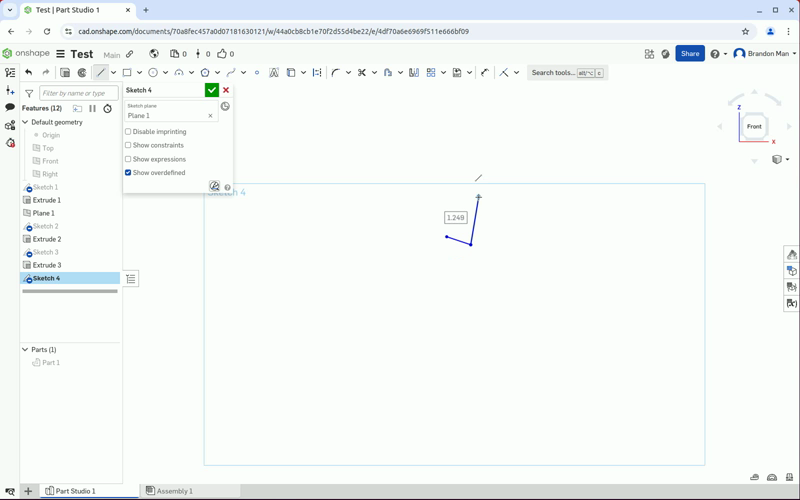
scroll(-6)
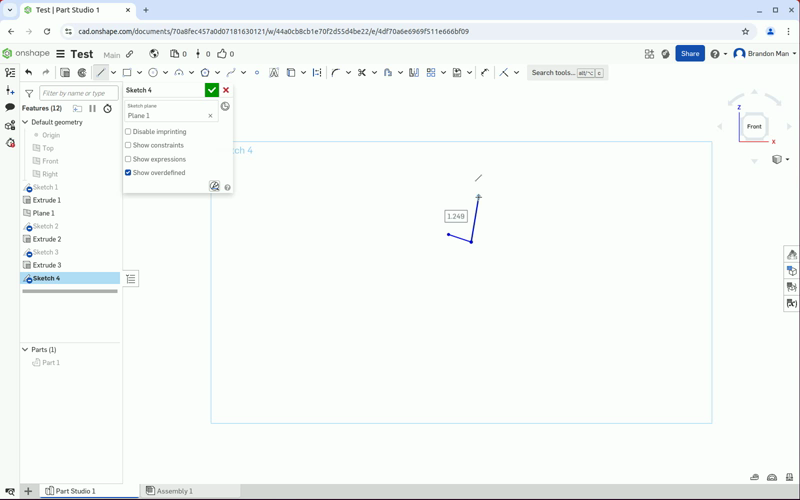
scroll(-6)
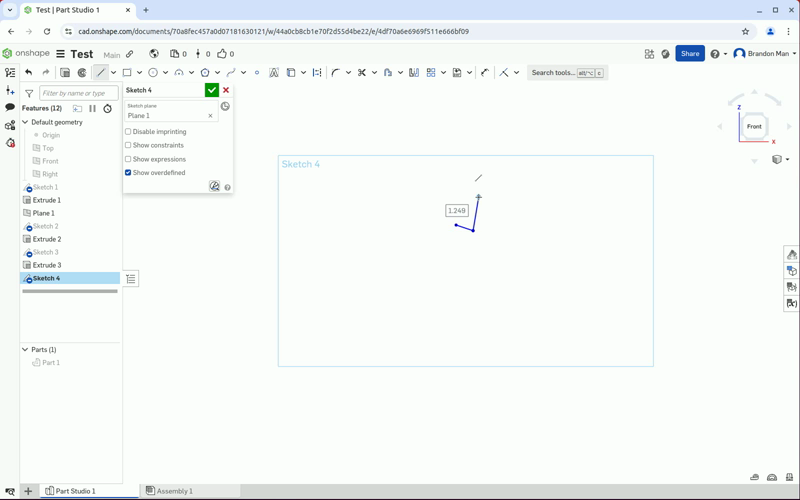
scroll(-6)
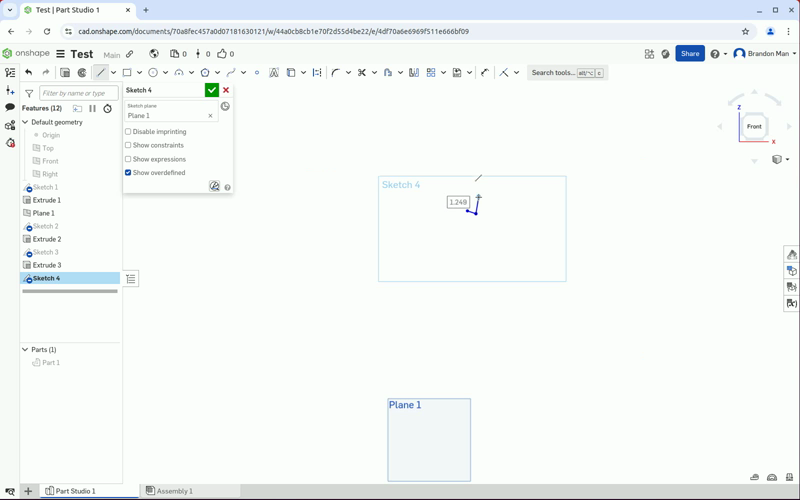
scroll(-6)
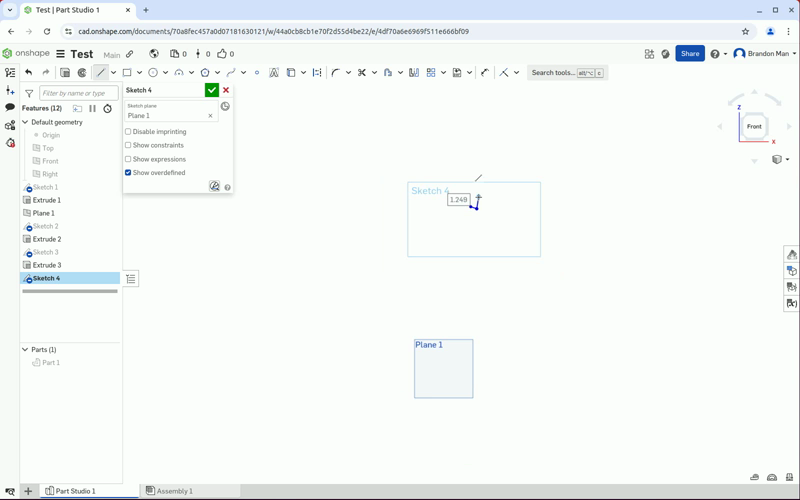
scroll(-6)
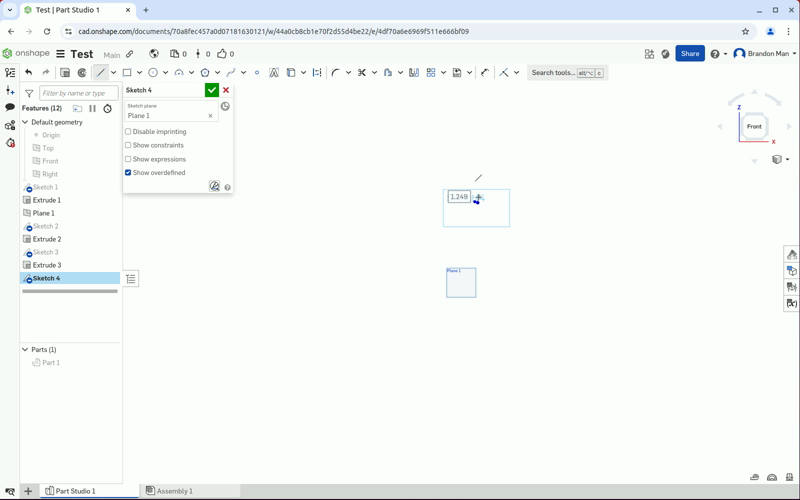
key_up(shift)
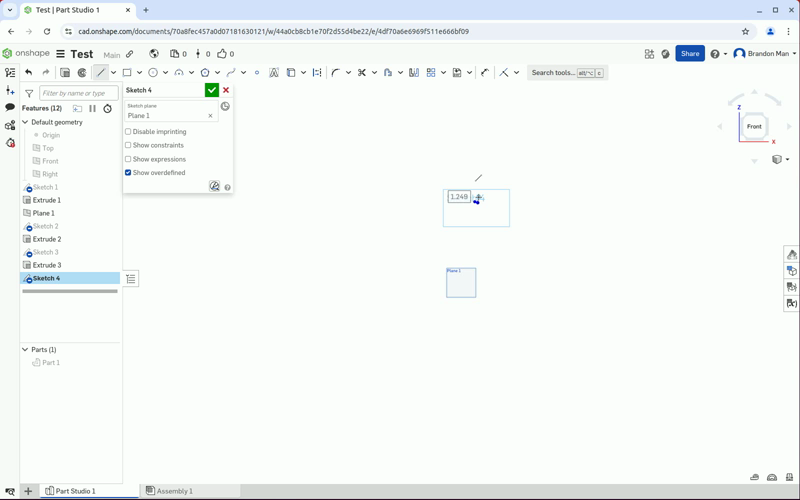
key_down(shift)
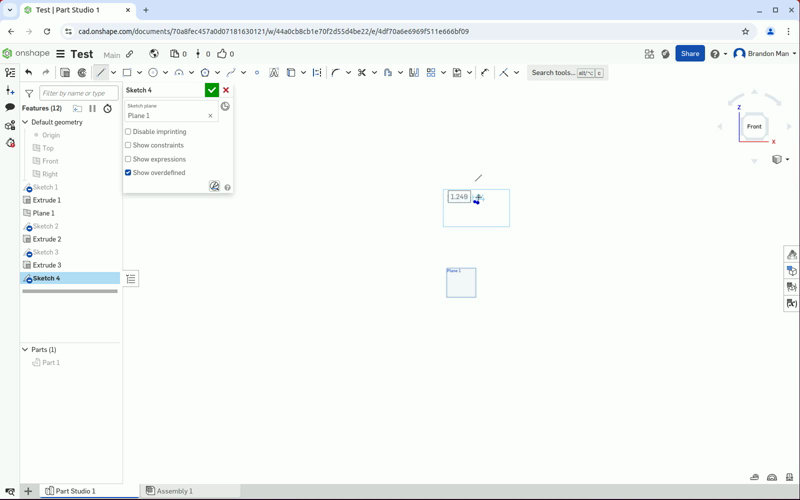
mouse_move(508, 196)
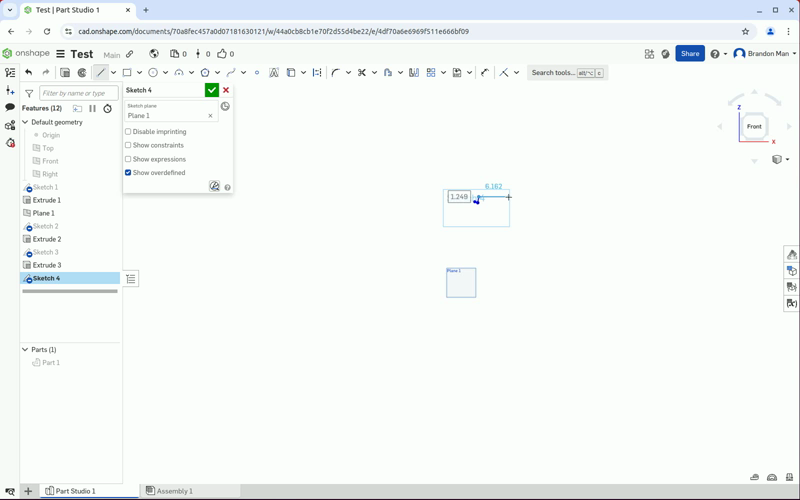
mouse_move(475, 196)
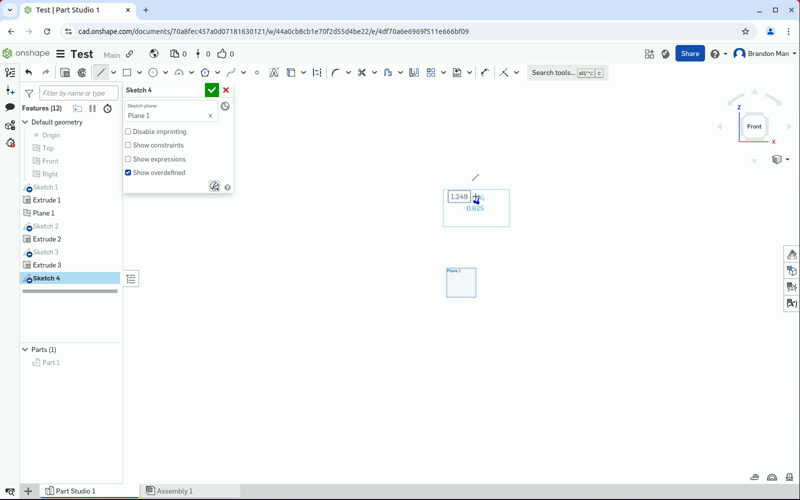
scroll(6)
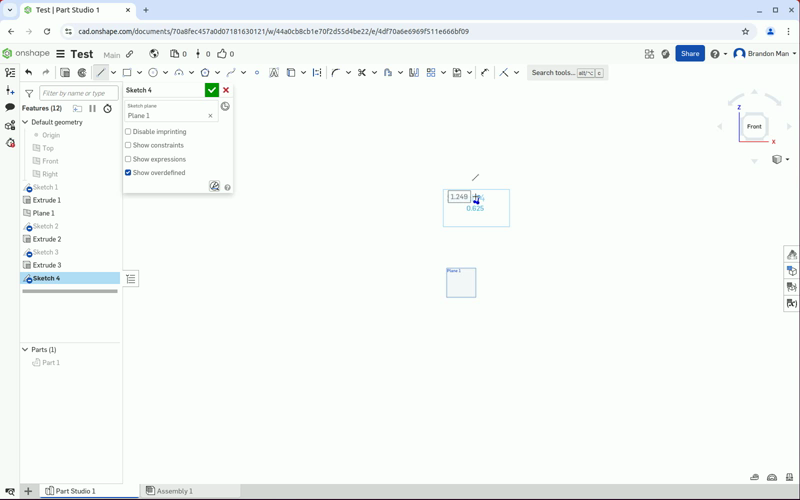
scroll(6)
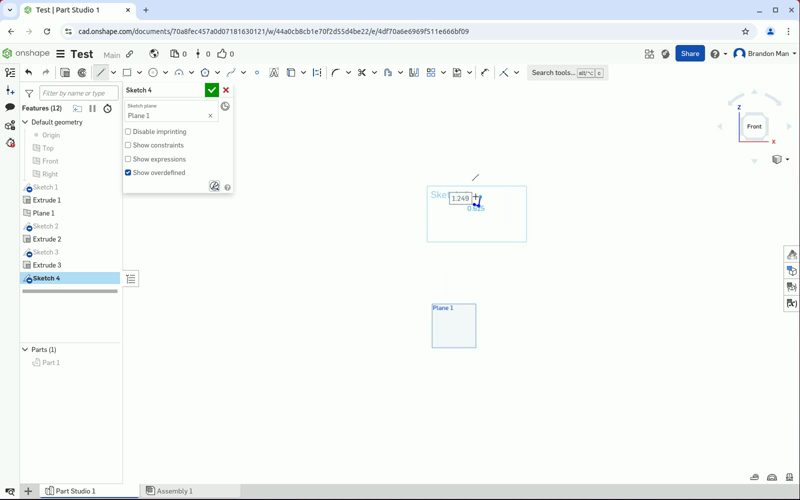
scroll(6)
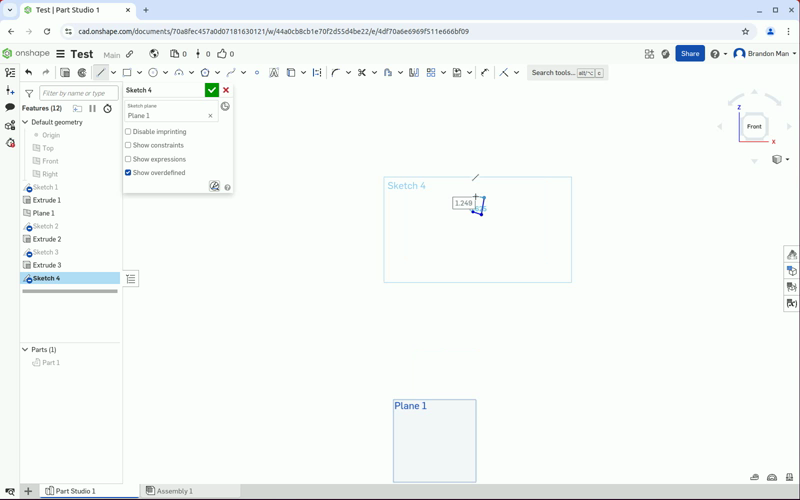
scroll(6)
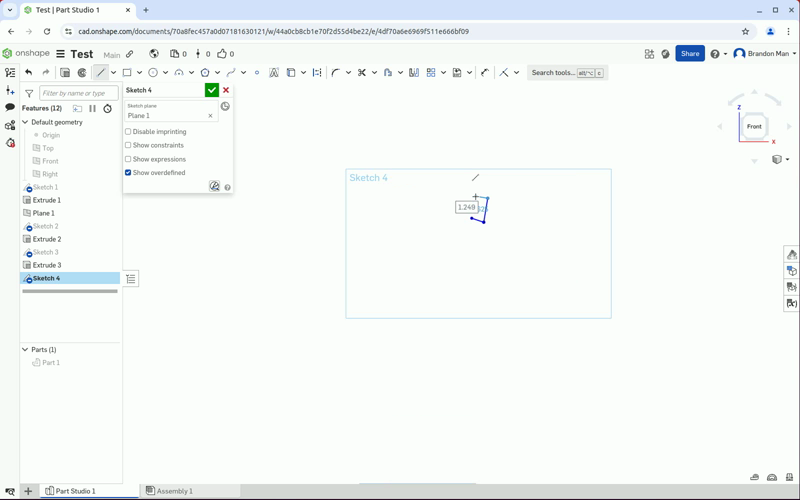
scroll(6)
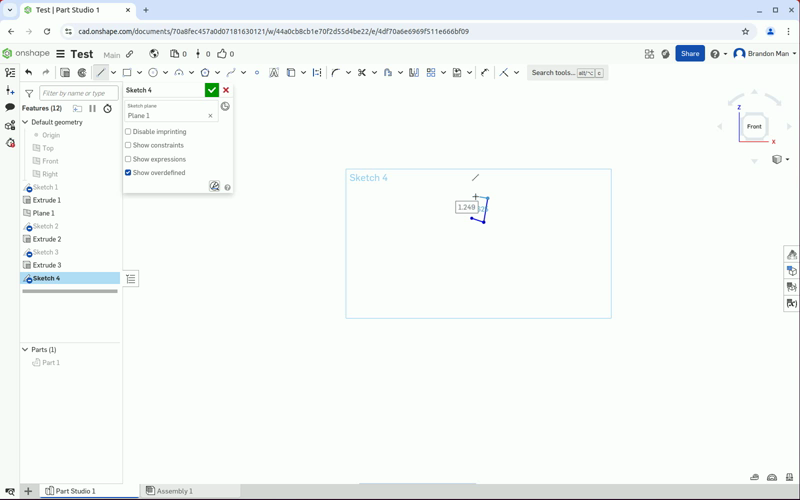
scroll(6)
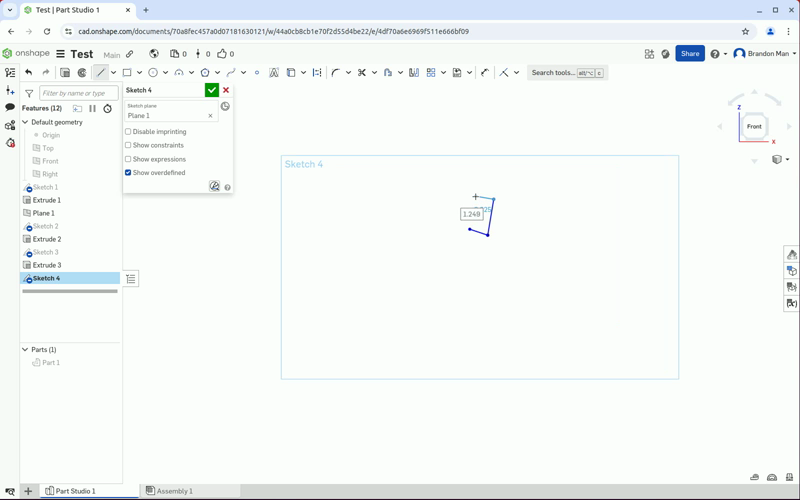
scroll(6)
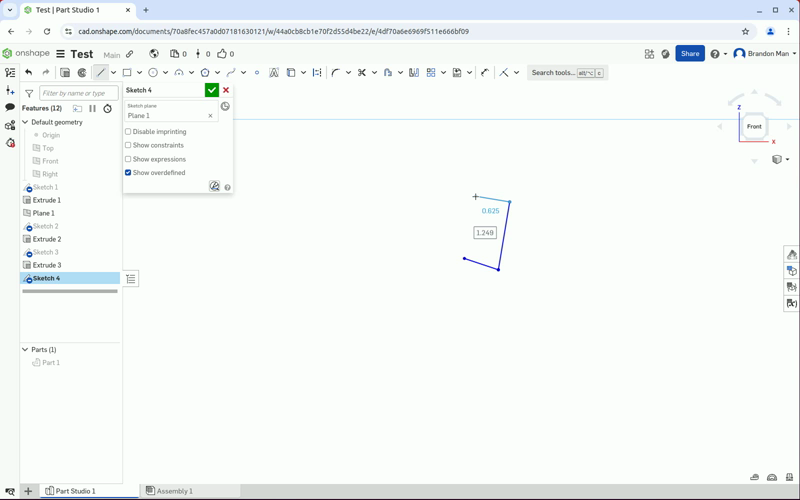
click(475, 196)
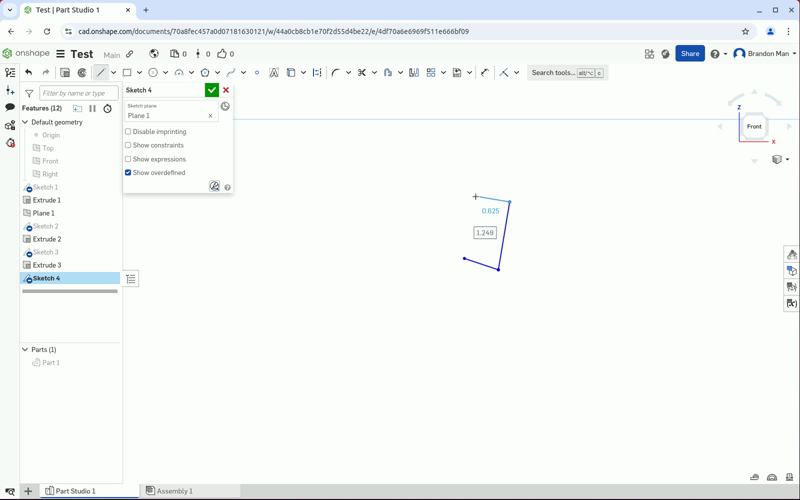
scroll(-6)
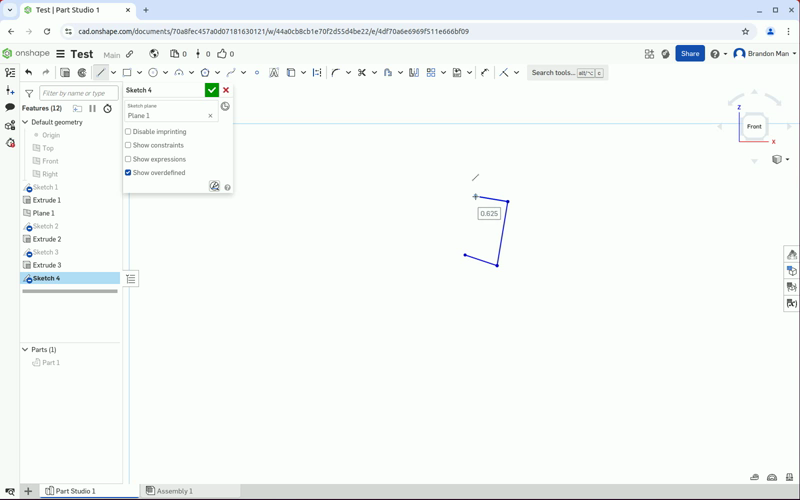
scroll(-6)
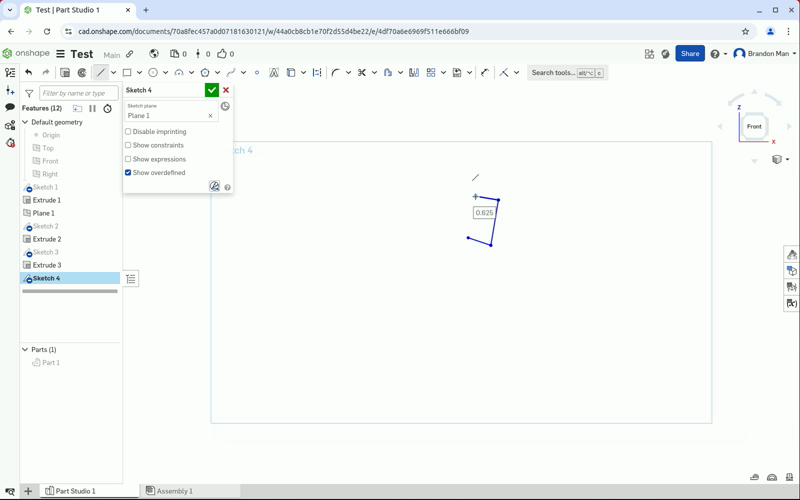
scroll(-6)
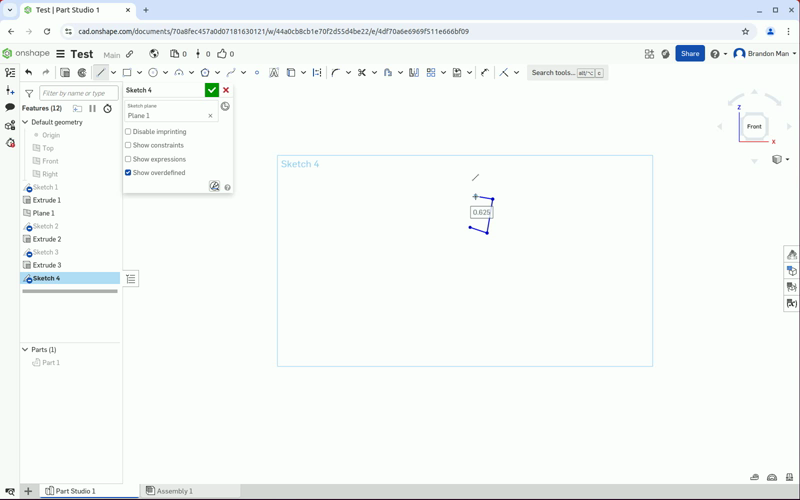
scroll(-6)
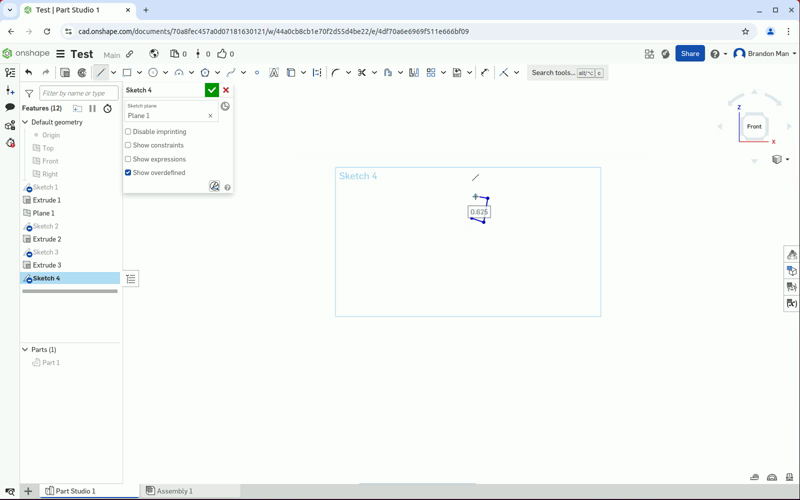
scroll(-6)
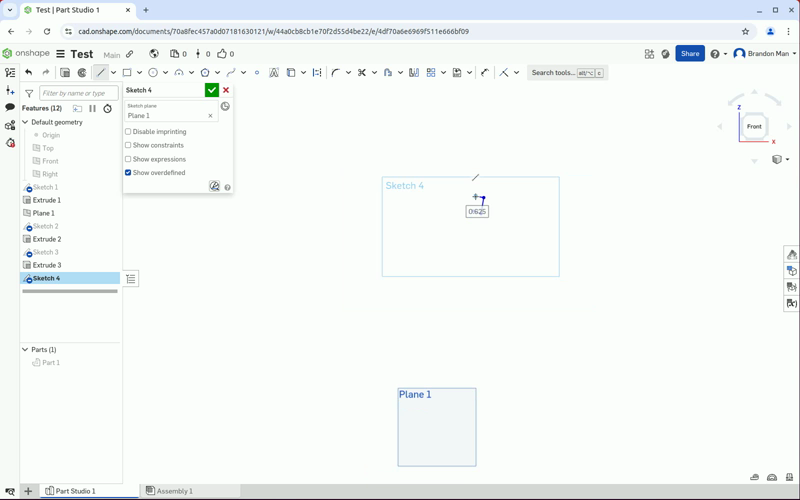
scroll(-6)
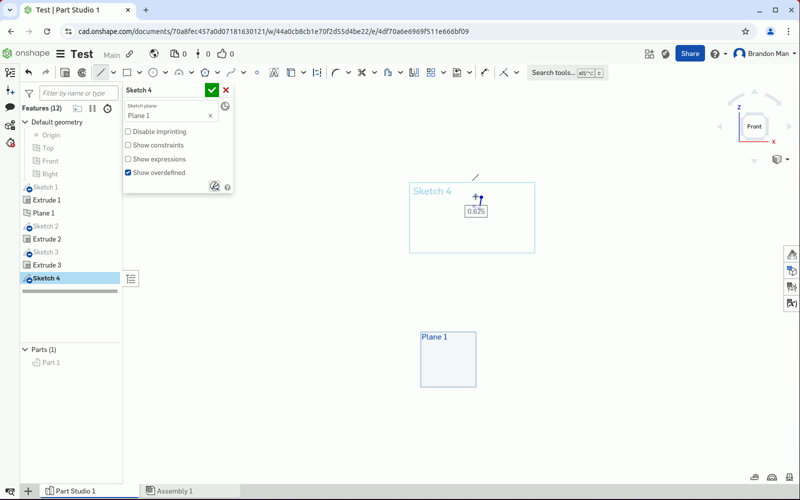
scroll(-6)
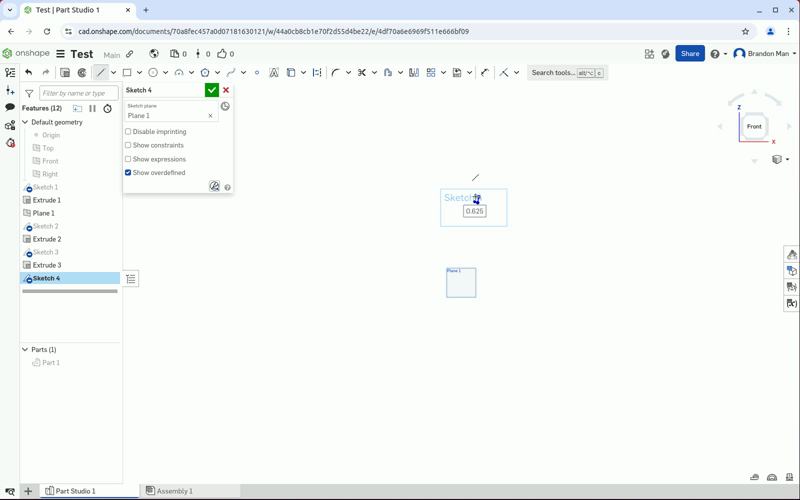
key_up(shift)
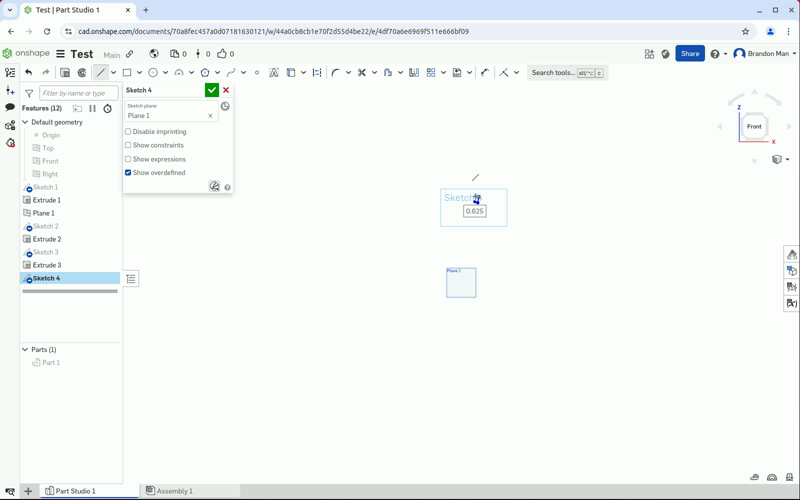
mouse_move(505, 196)
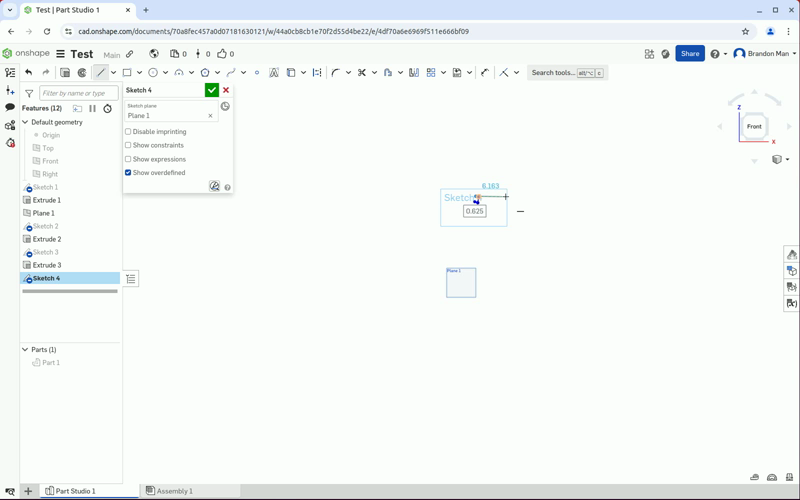
key_down(shift)
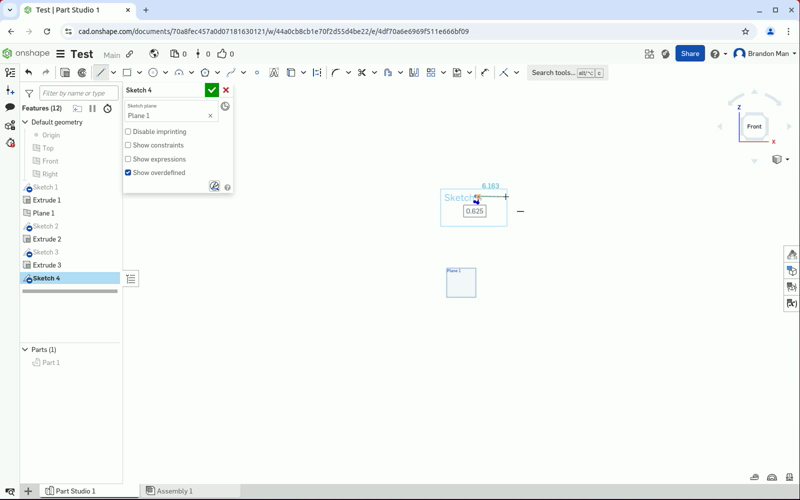
mouse_move(474, 201)
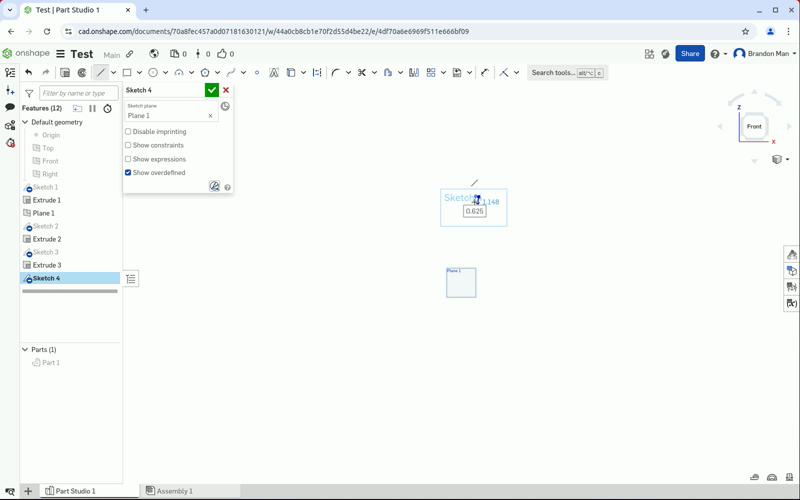
scroll(6)
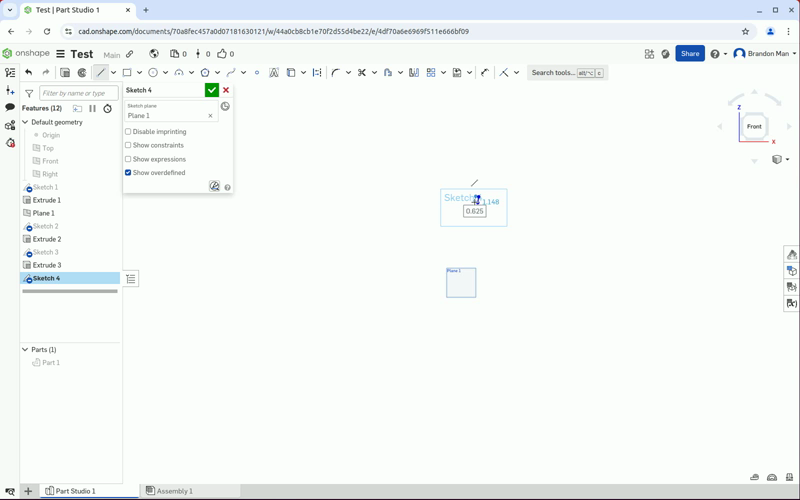
scroll(6)
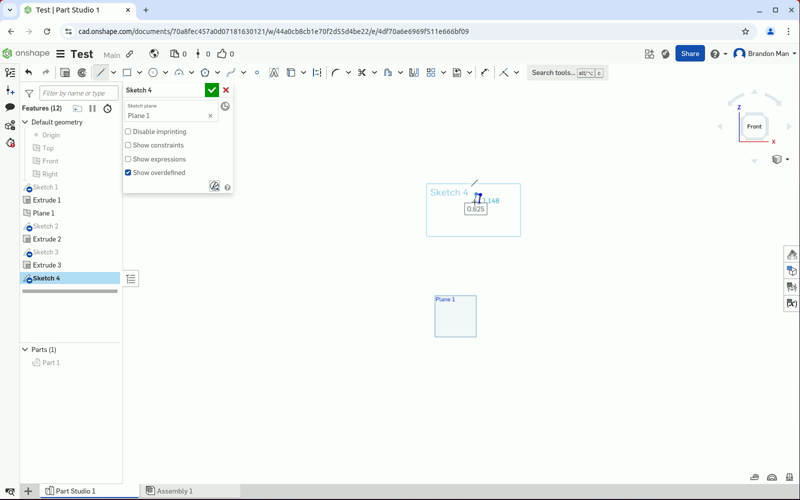
scroll(6)
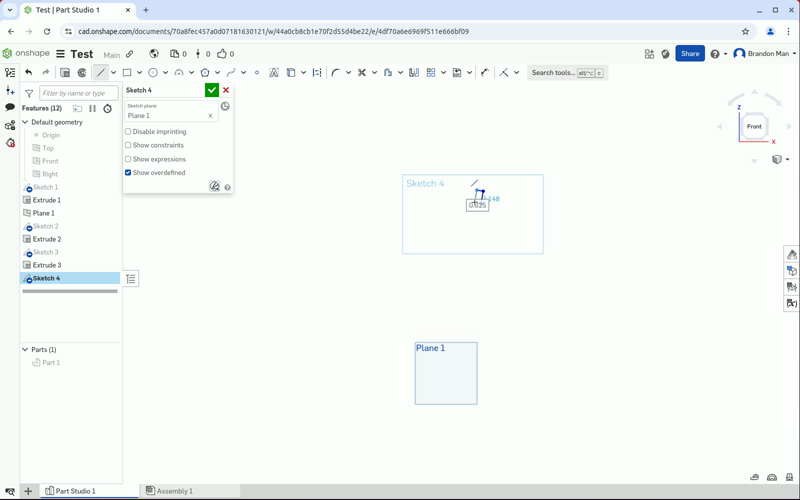
scroll(6)
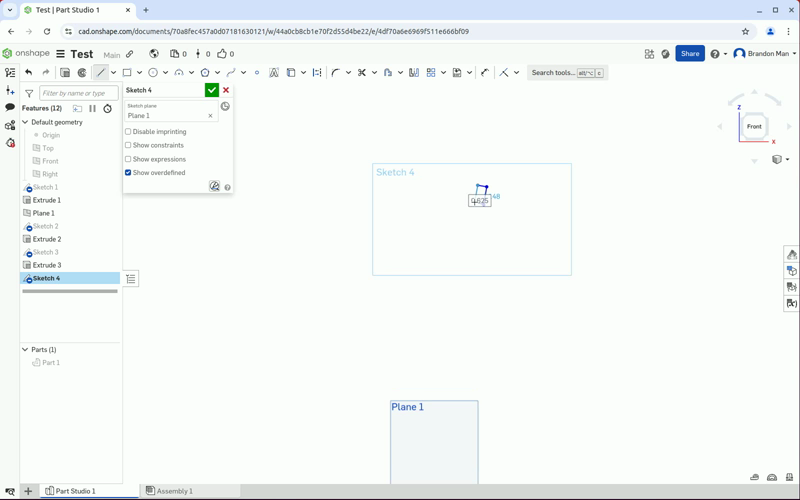
scroll(6)
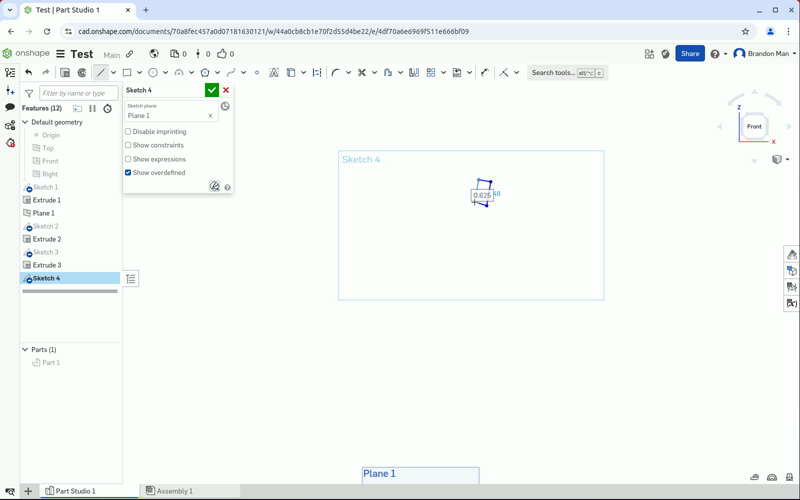
scroll(6)
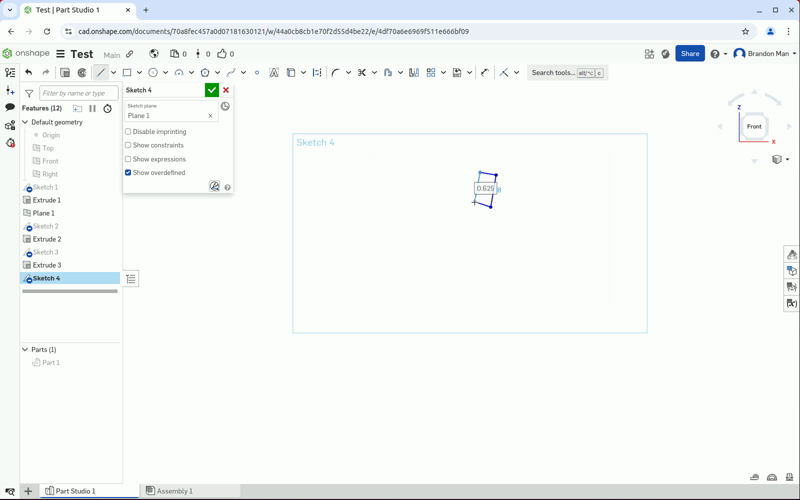
scroll(6)
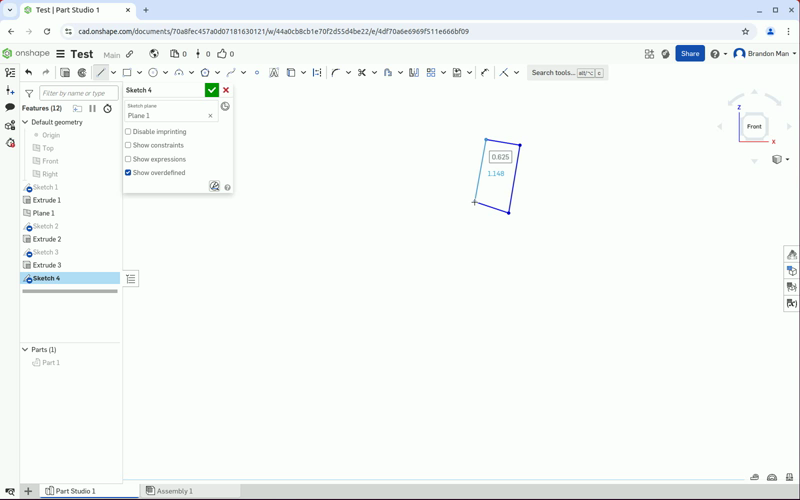
key_up(shift)
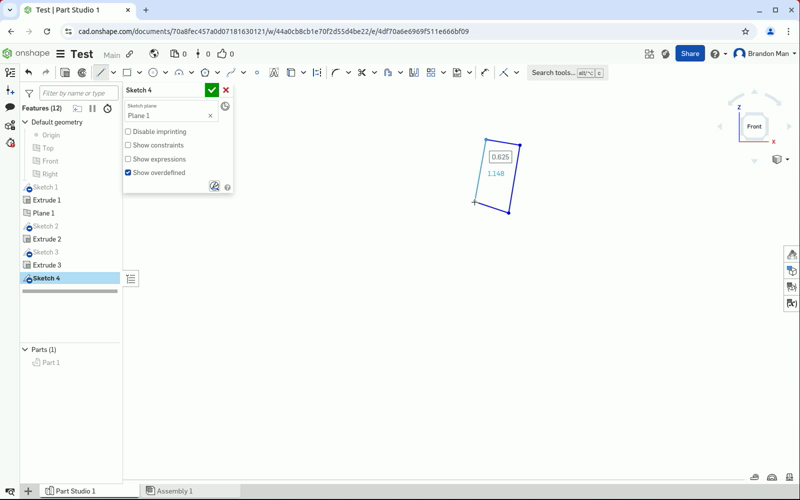
click(474, 201)
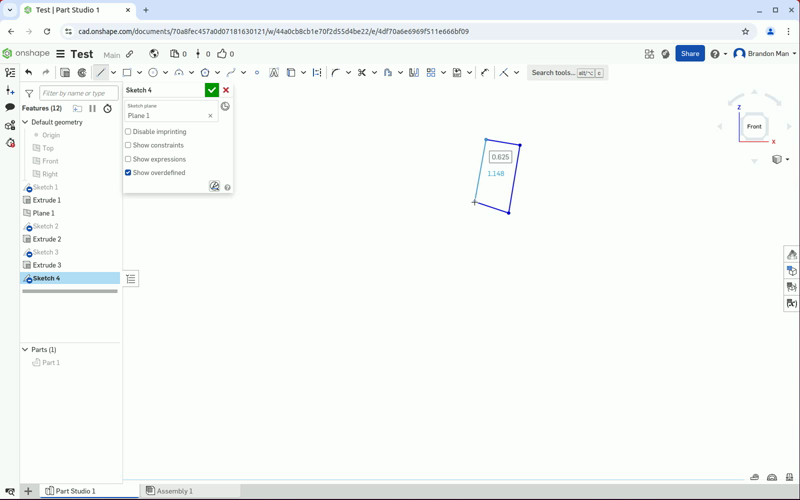
scroll(-6)
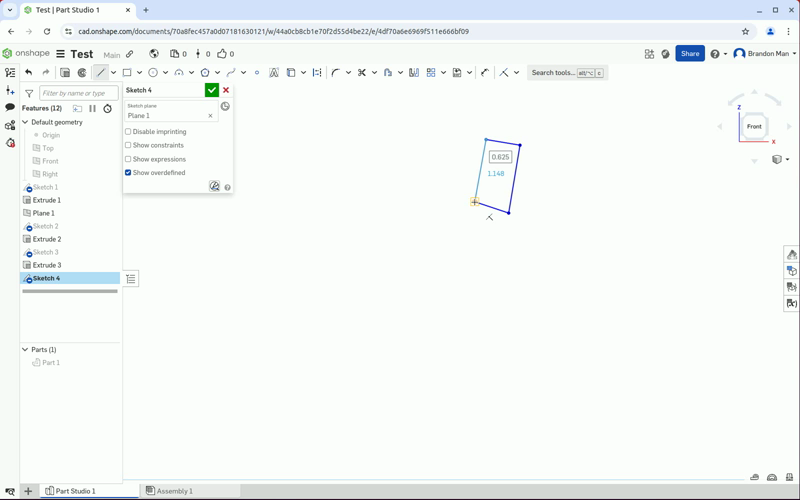
scroll(-6)
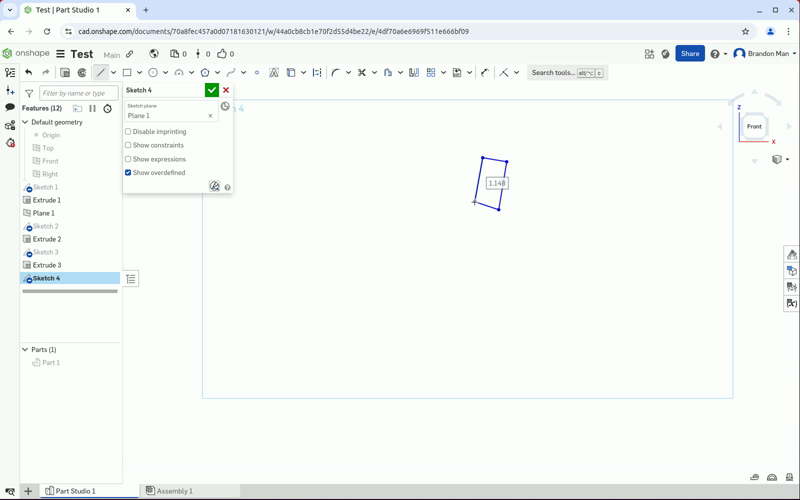
scroll(-6)
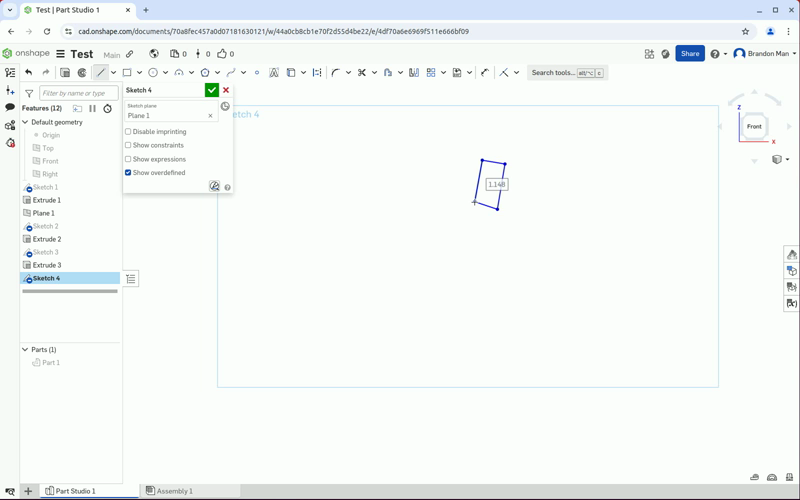
scroll(-6)
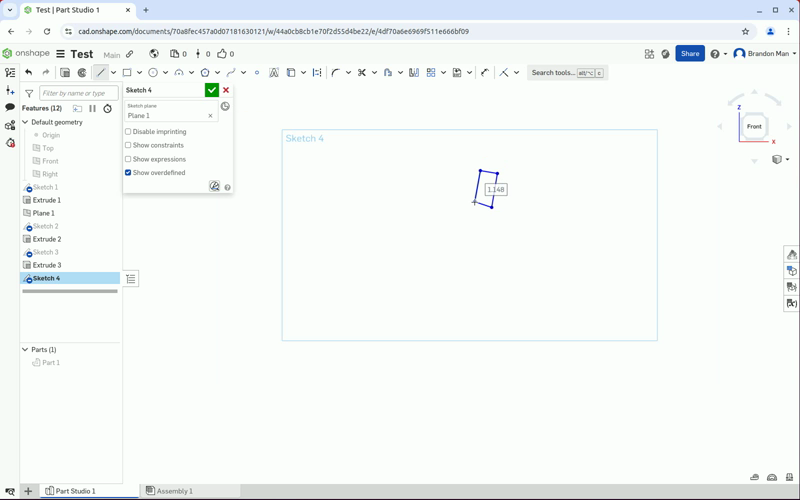
scroll(-6)
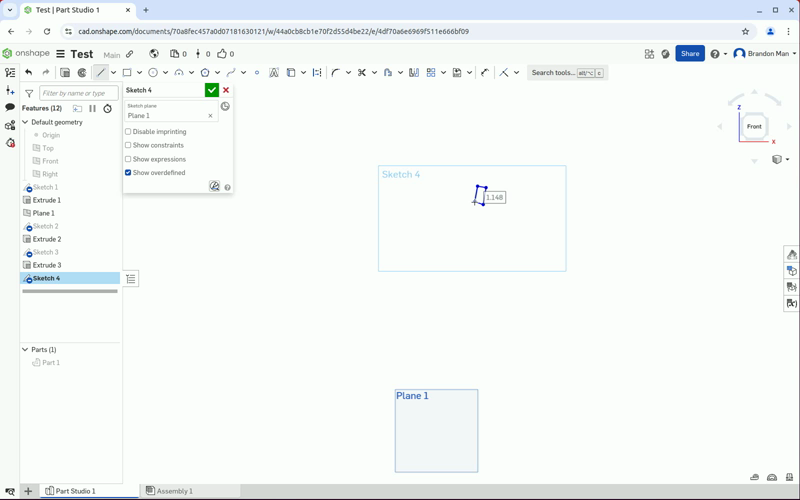
scroll(-6)
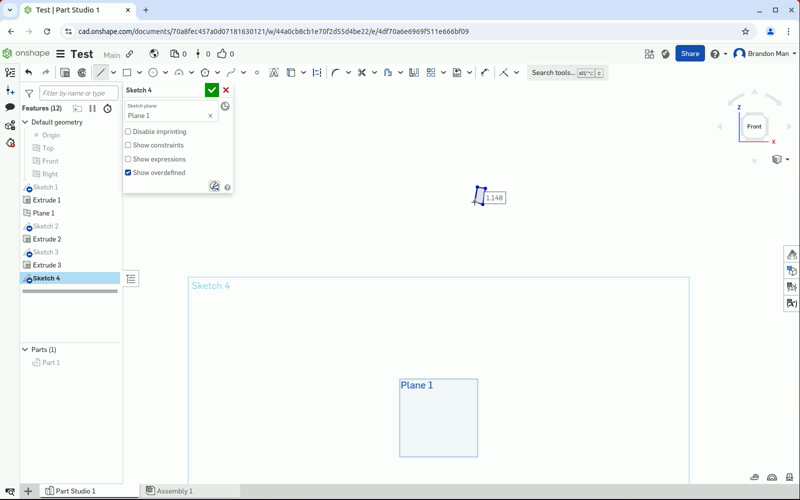
scroll(-6)
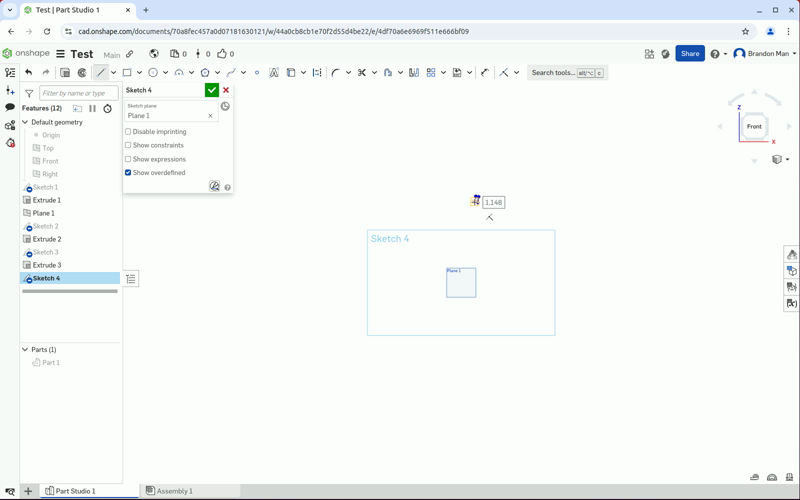
key(esc)
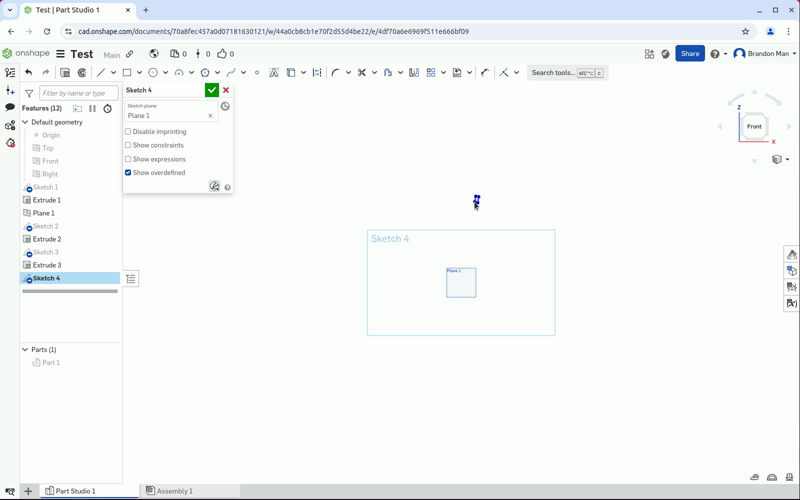
mouse_move(475, 201)
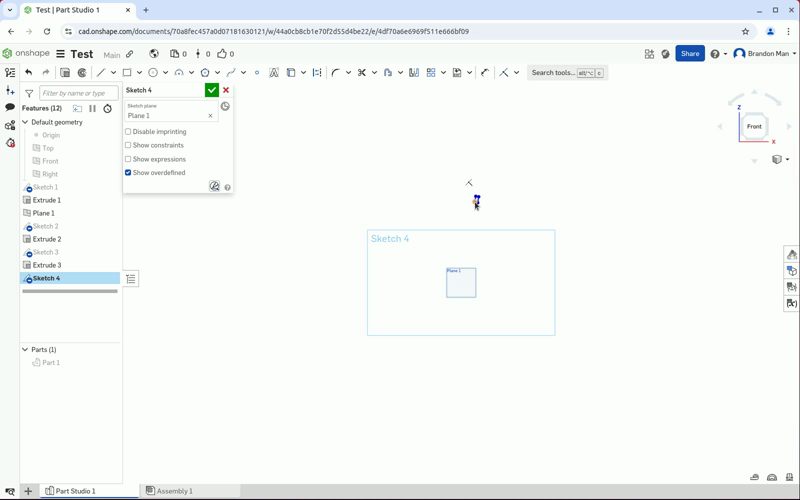
scroll(6)
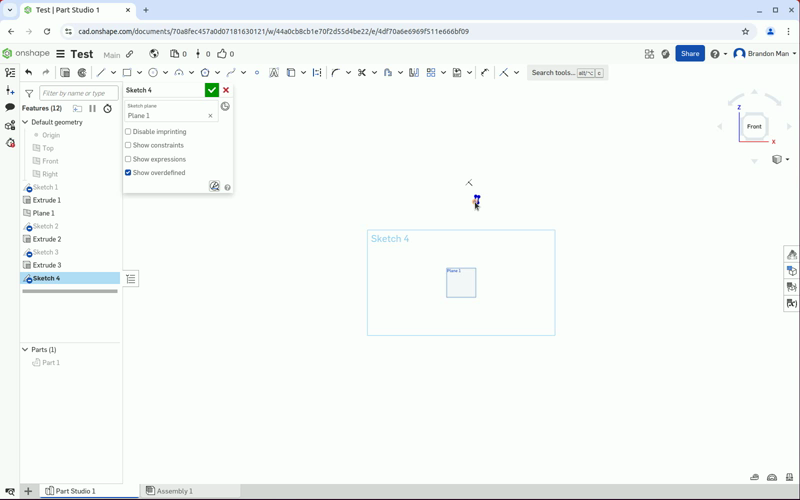
scroll(6)
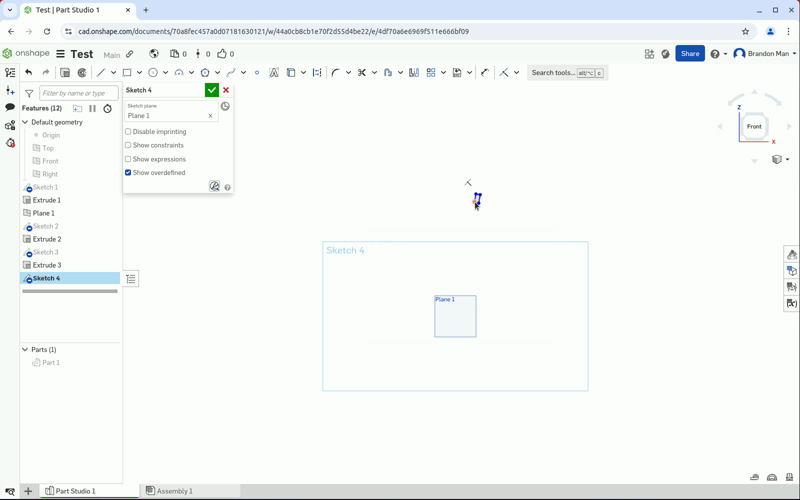
scroll(6)
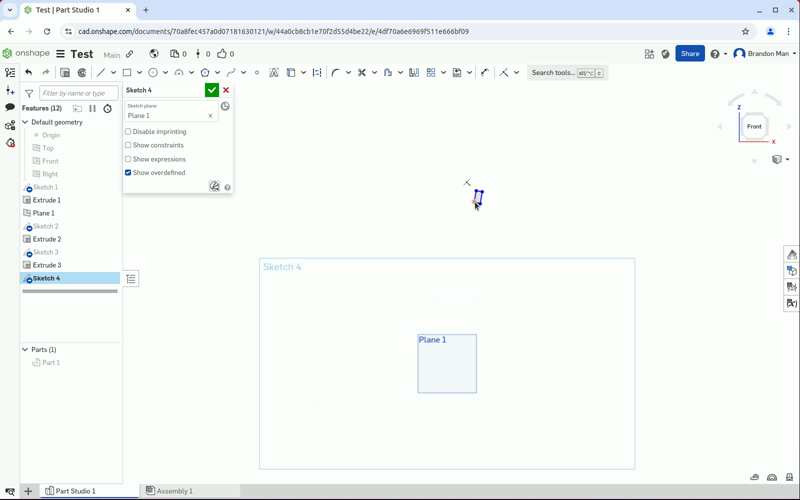
scroll(6)
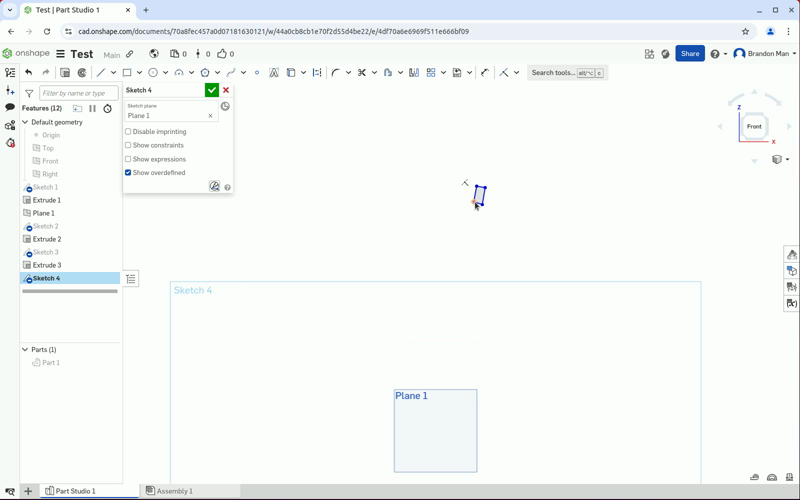
scroll(6)
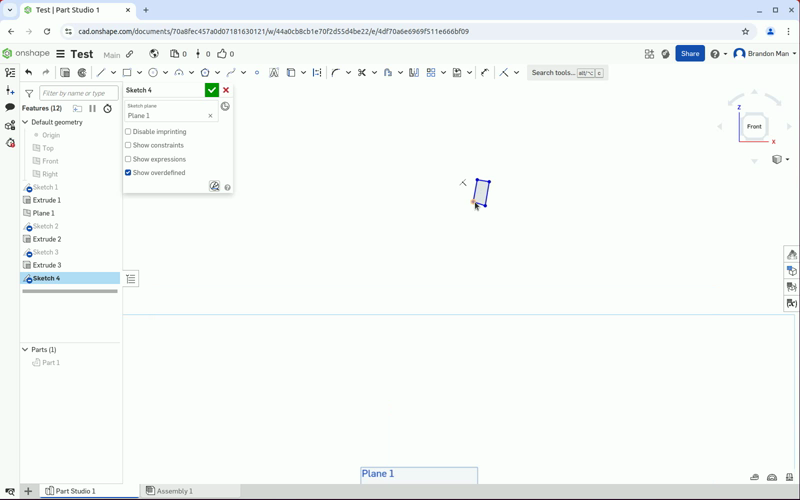
scroll(6)
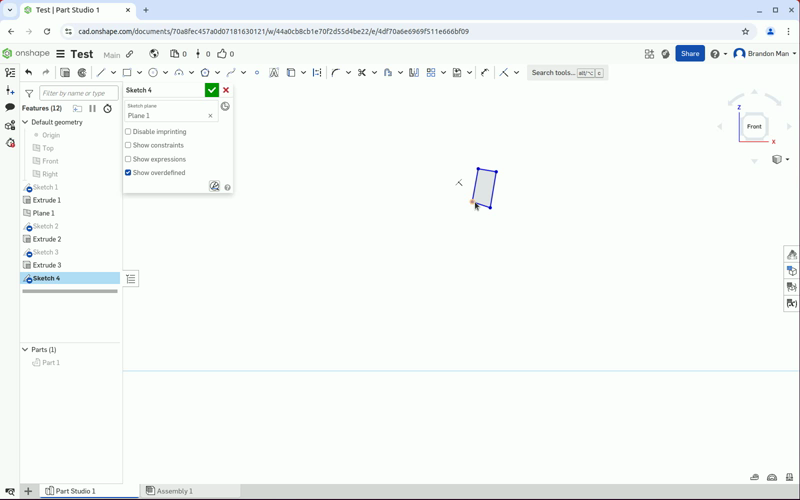
scroll(6)
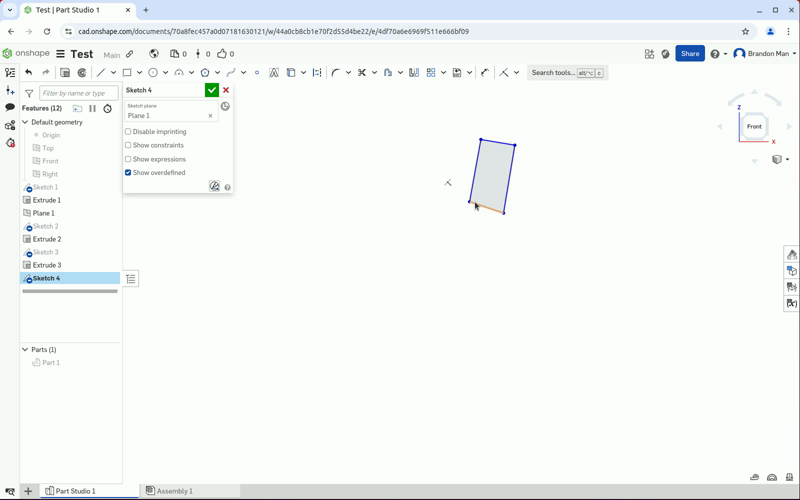
click(475, 201)
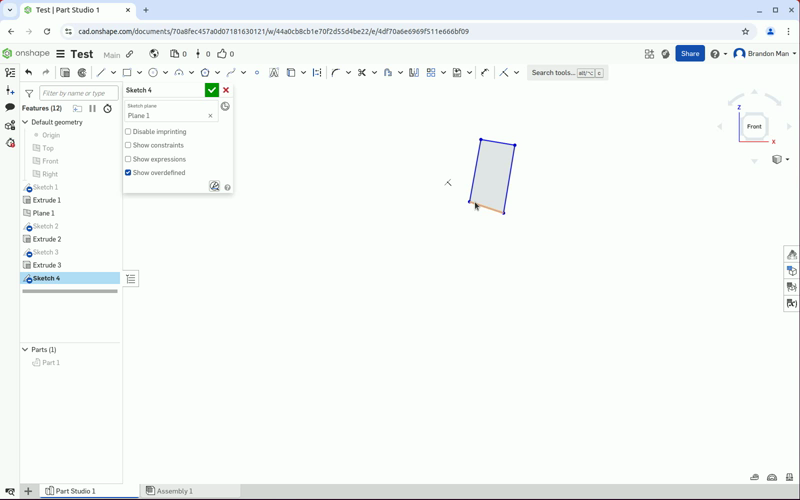
scroll(-6)
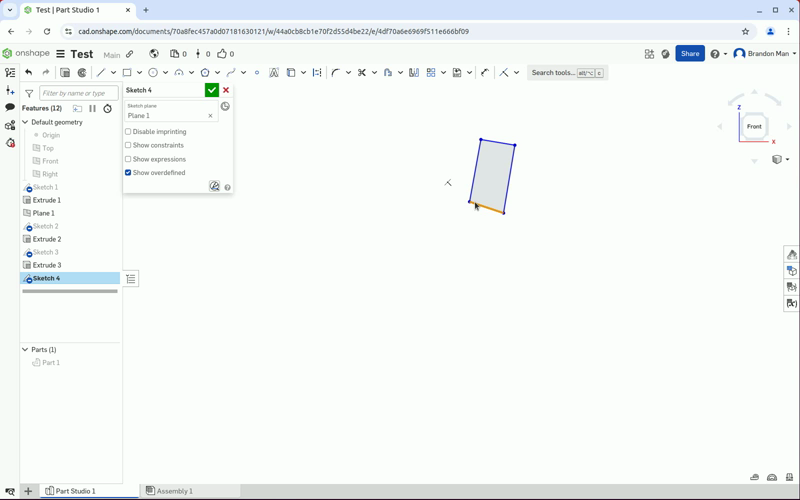
scroll(-6)
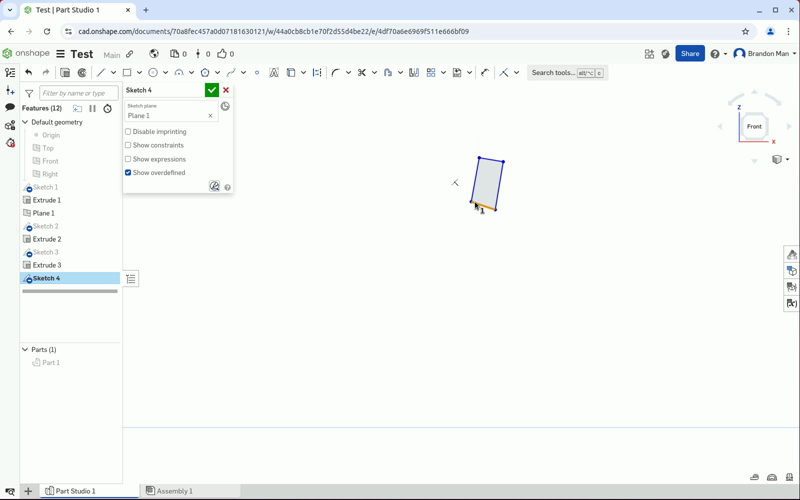
scroll(-6)
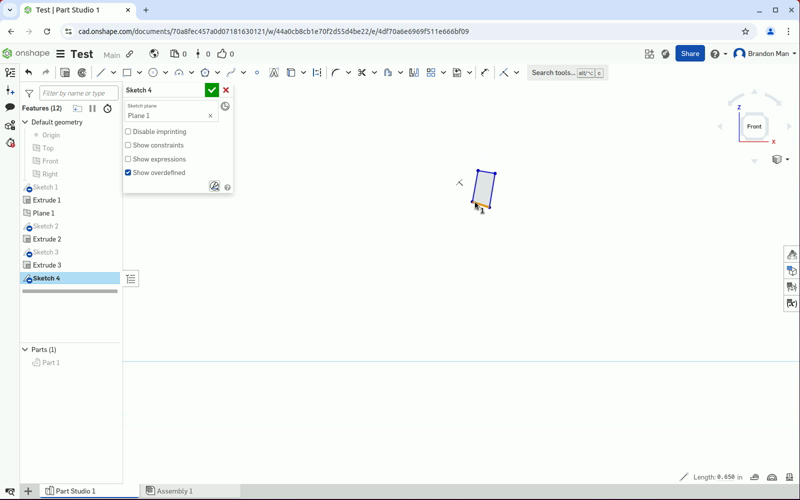
scroll(-6)
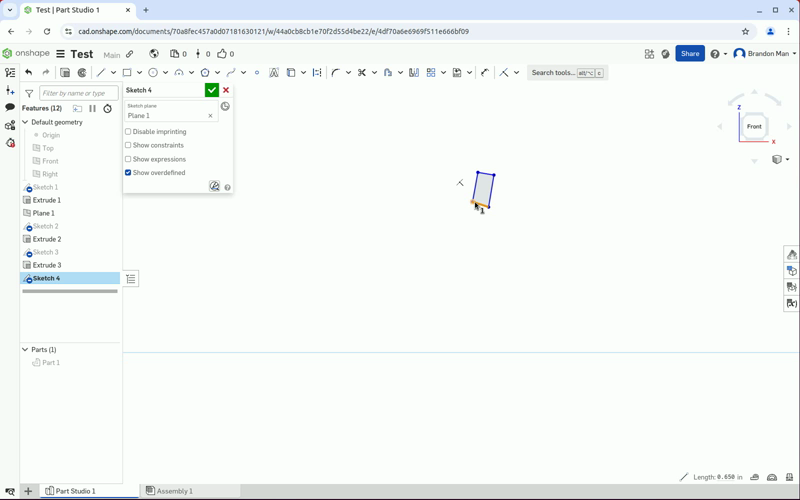
scroll(-6)
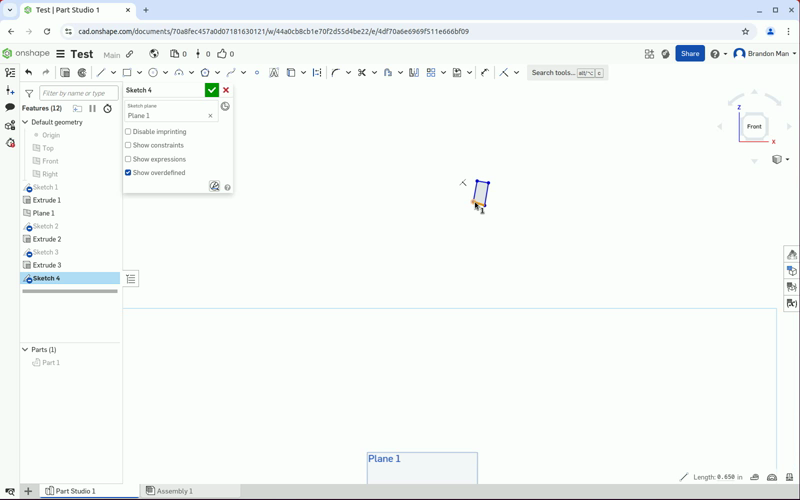
scroll(-6)
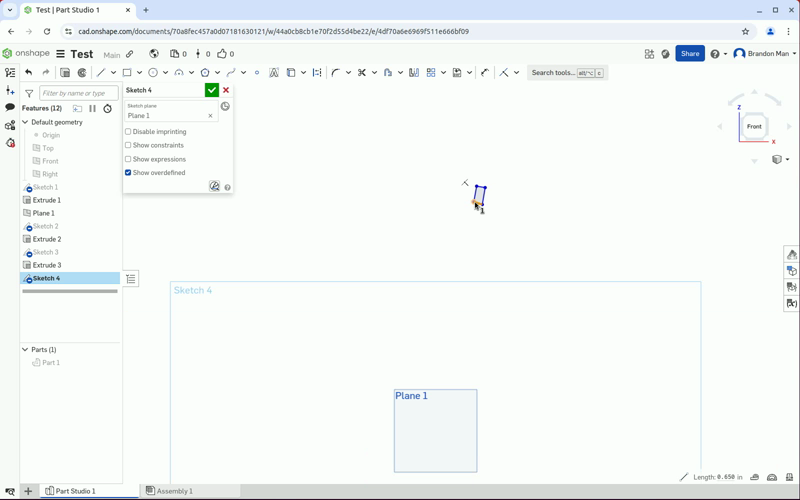
scroll(-6)
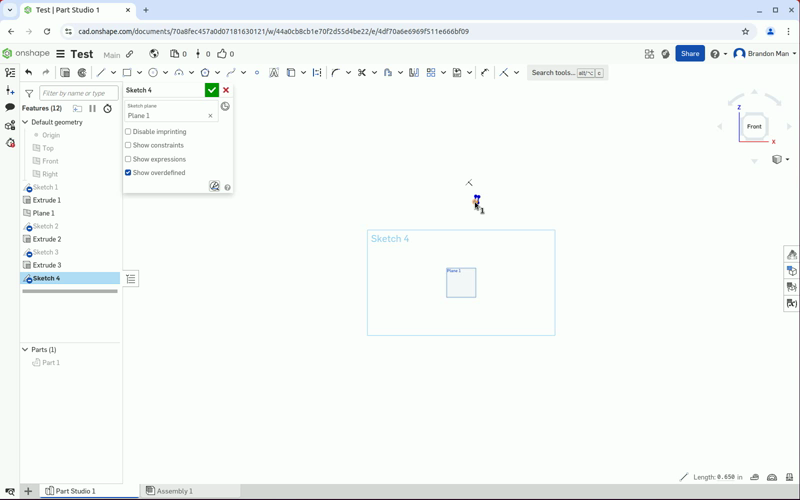
mouse_move(73, 352)
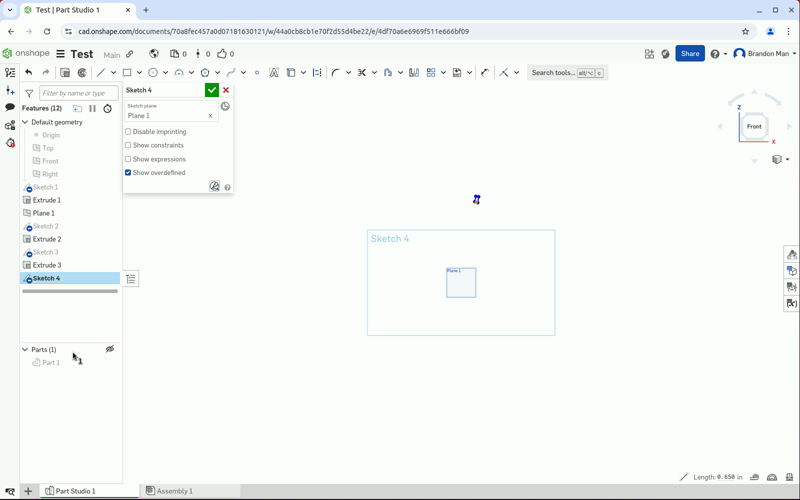
key(shift+y)
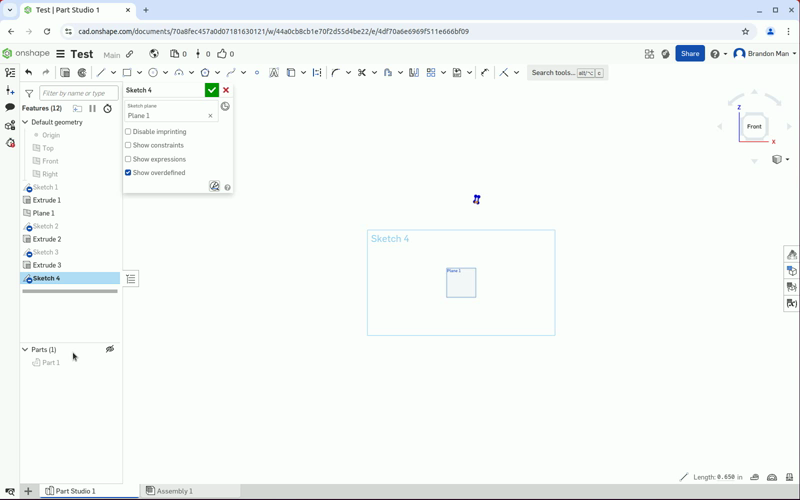
key(shift+e)
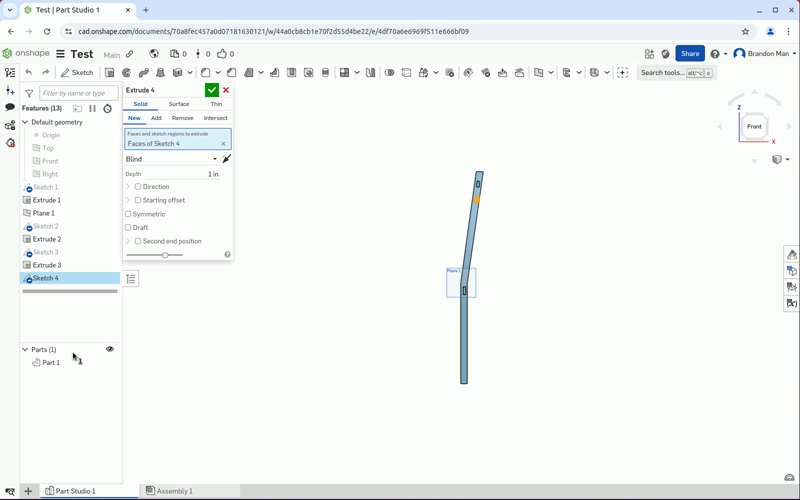
mouse_move(143, 106)
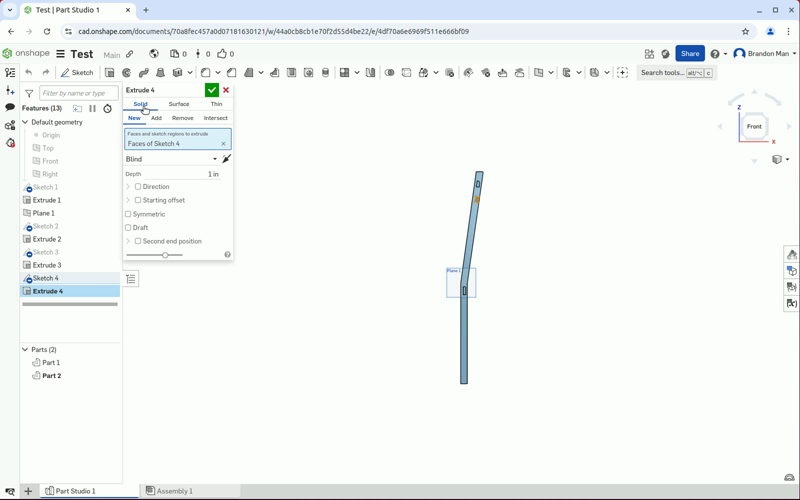
click(143, 106)
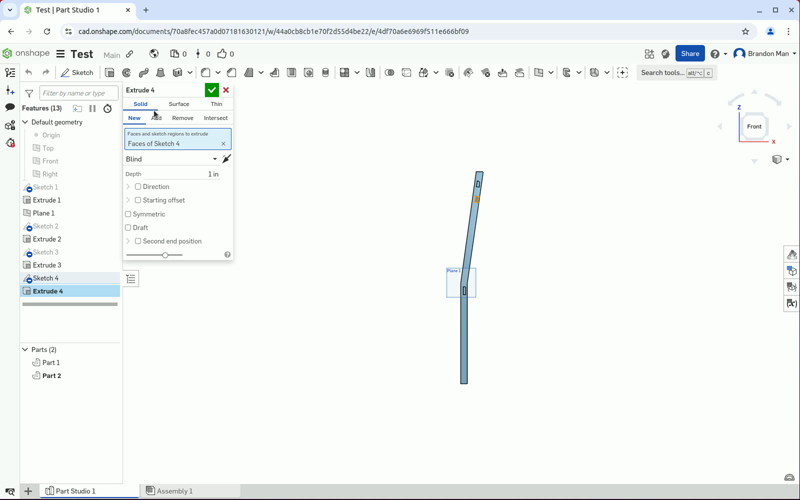
mouse_move(186, 120)
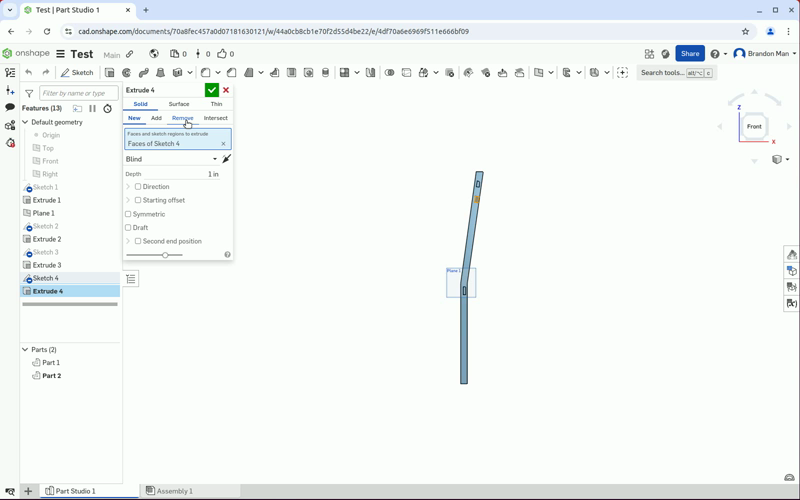
click(186, 120)
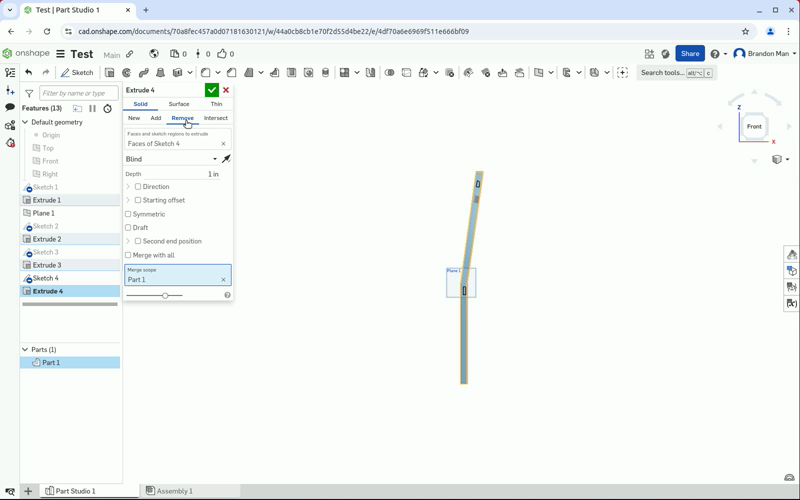
key(tab, 4)
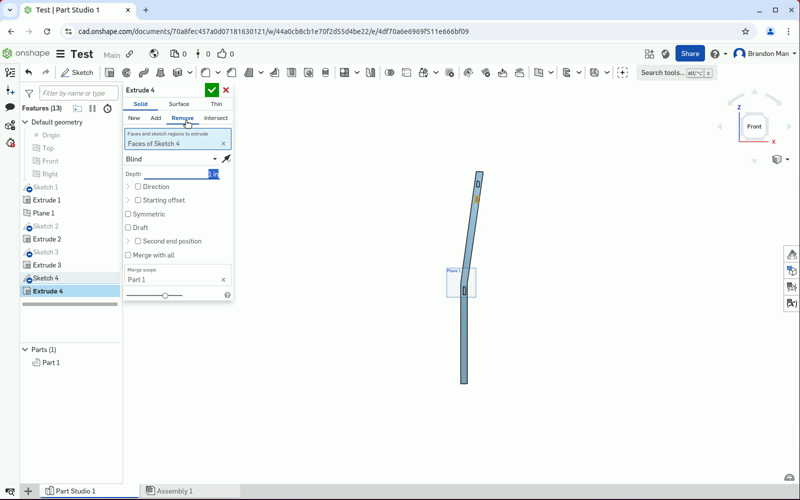
text(0.481)
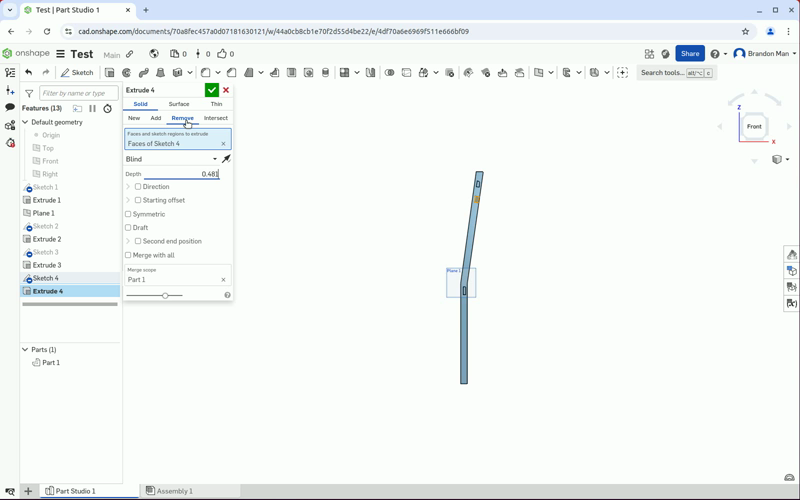
key(tab, 6)
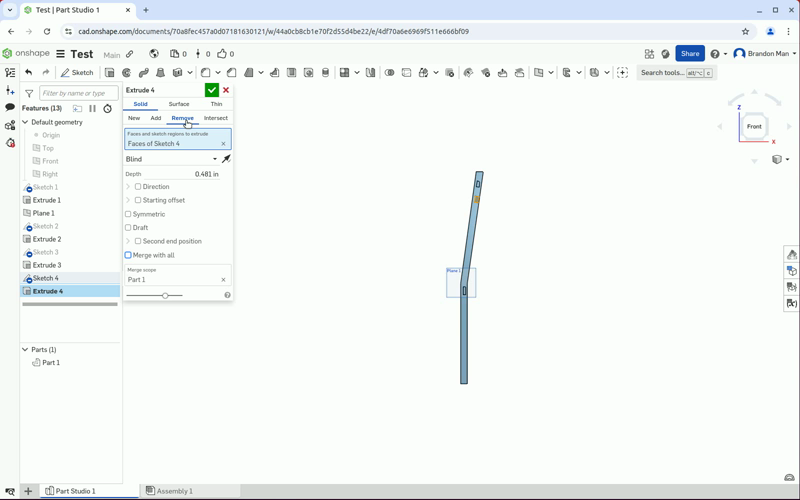
key(space)
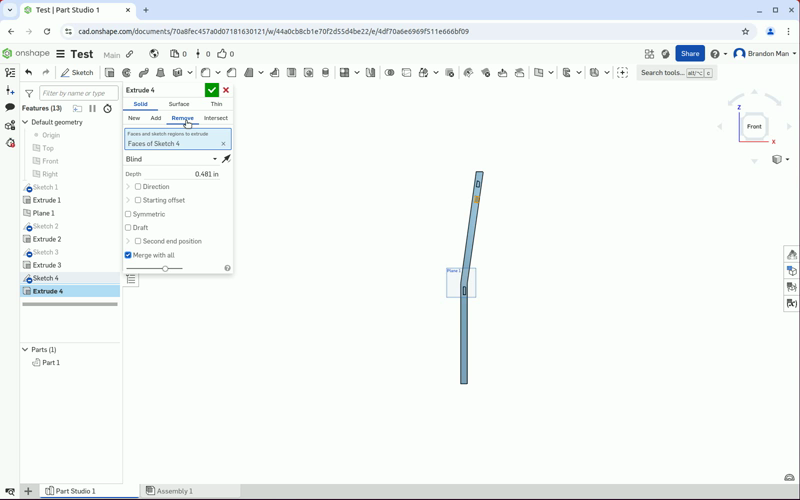
key(enter)
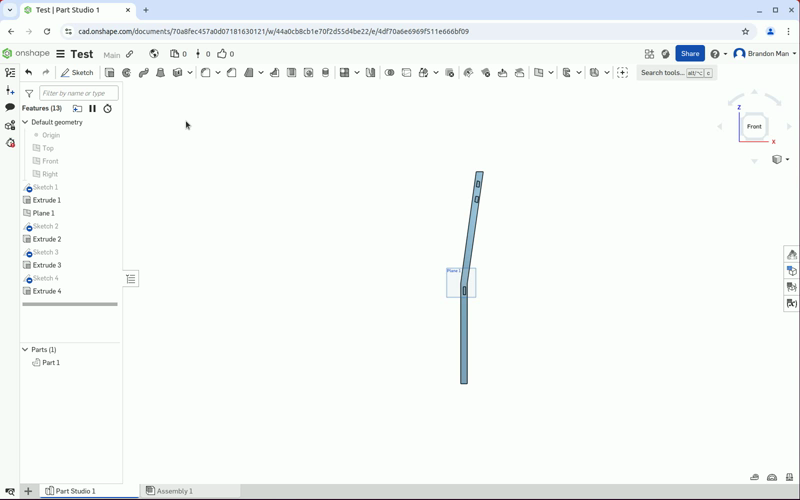
key(shift+h)
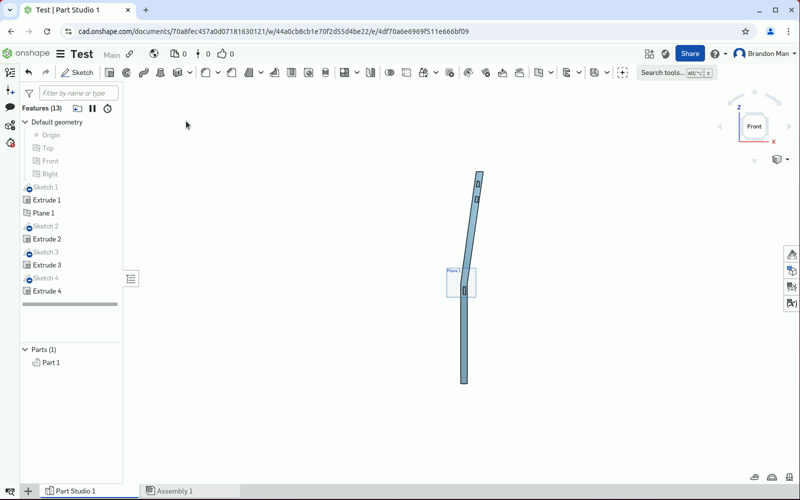
key(shift+h)
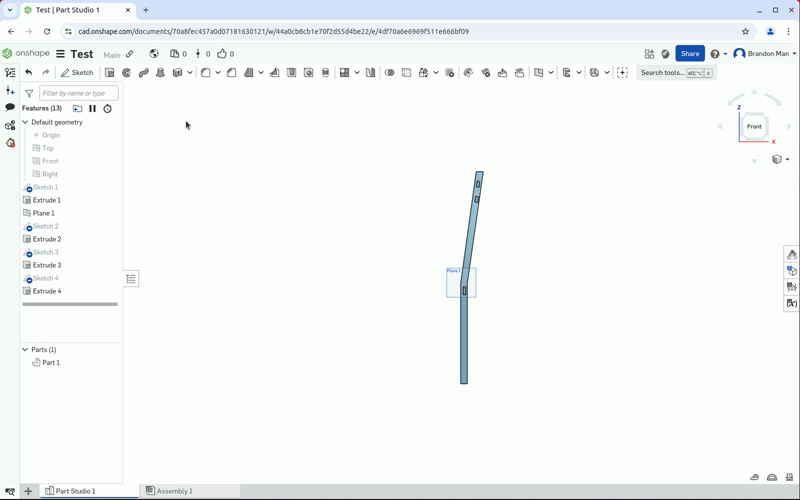
mouse_move(73, 189)
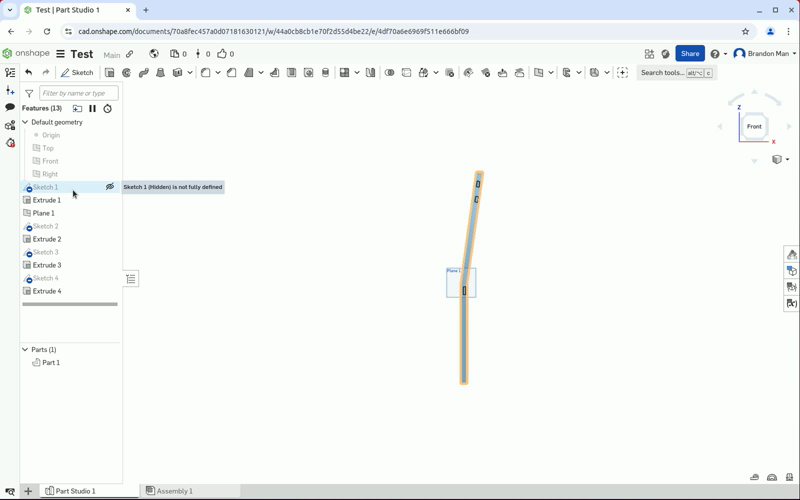
click(73, 189)
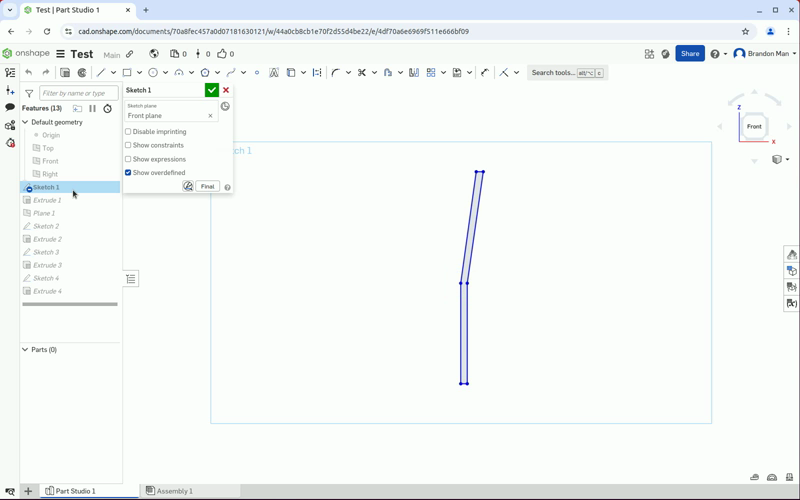
mouse_move(229, 92)
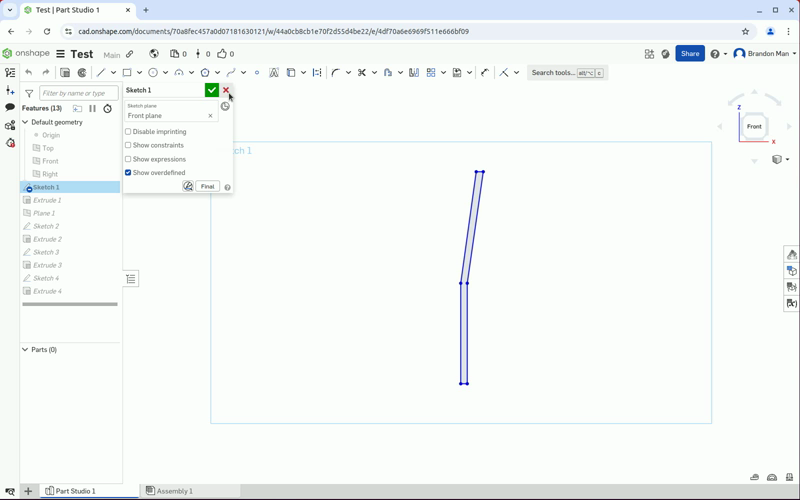
click(229, 92)
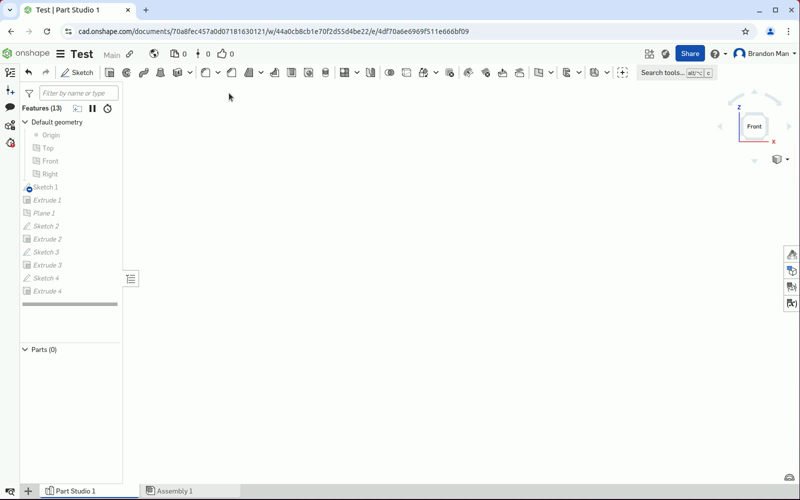
mouse_move(73, 352)
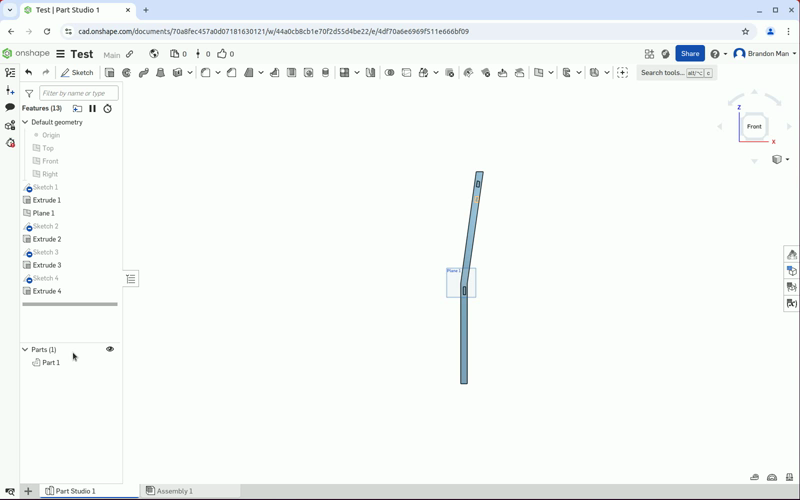
key(y)
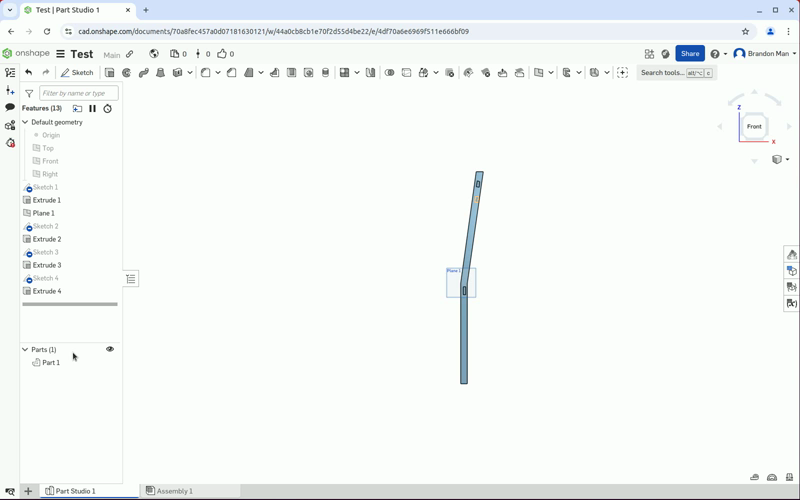
key(shift+p)
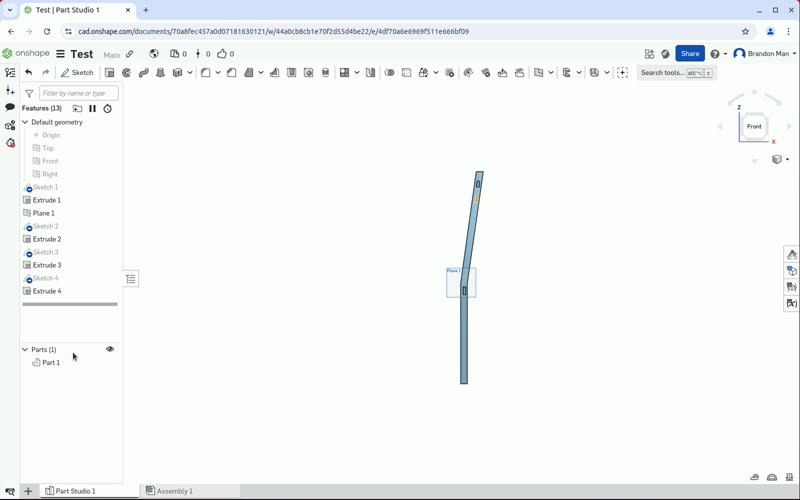
key(space)
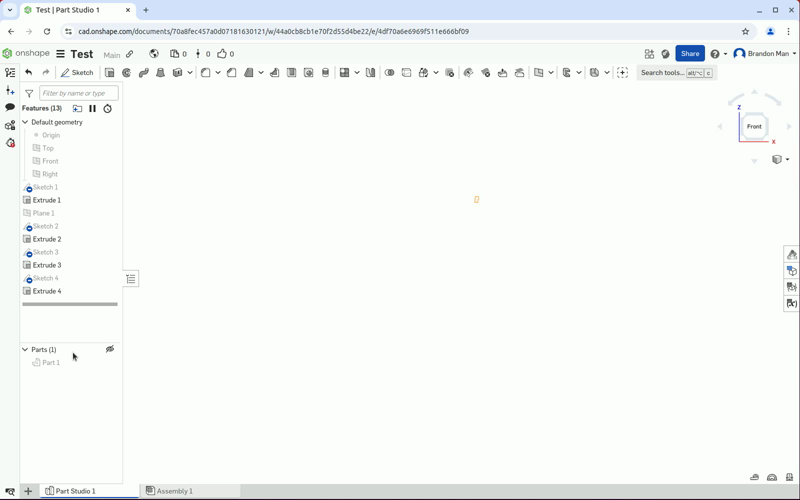
key_down(shift)
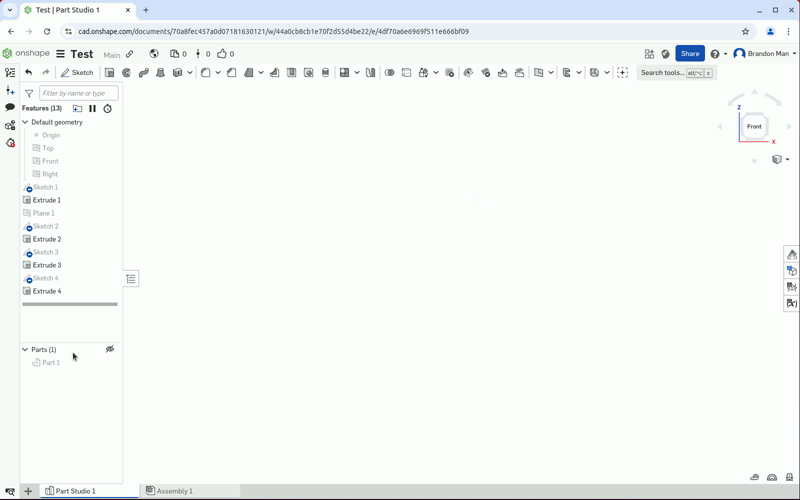
key(left)
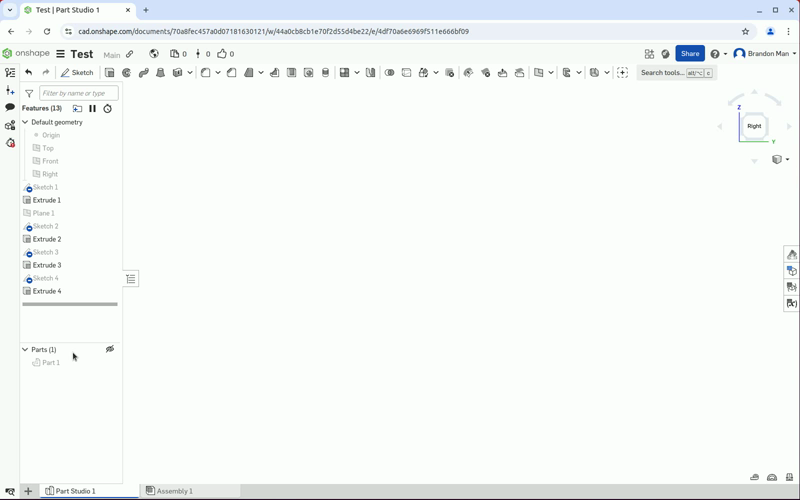
key_up(shift)
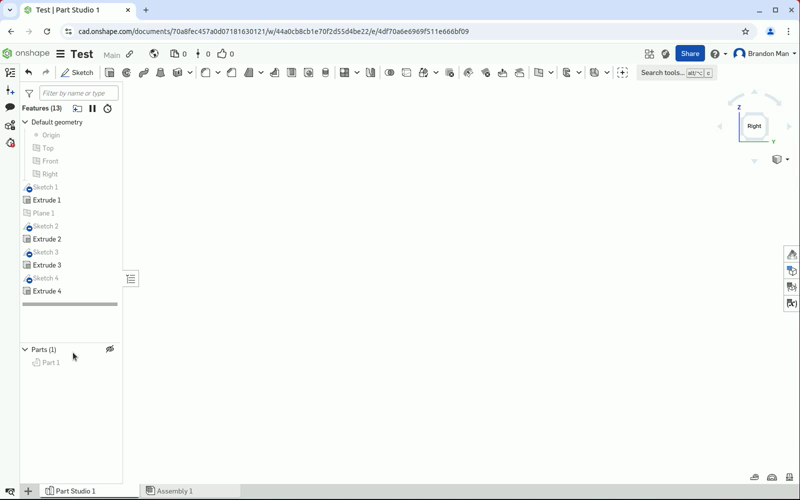
mouse_move(73, 352)
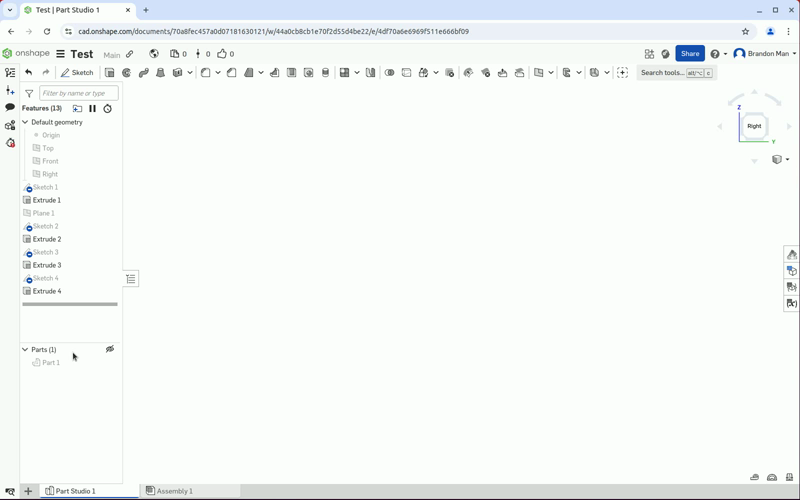
key(shift+y)
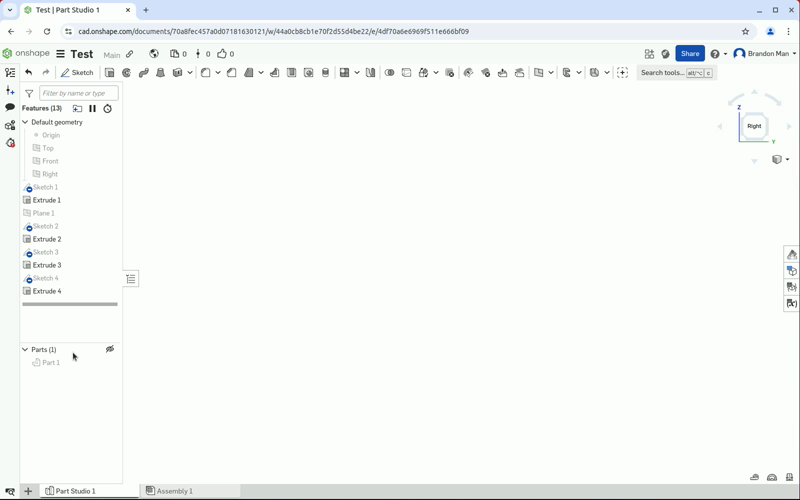
key(shift+s)
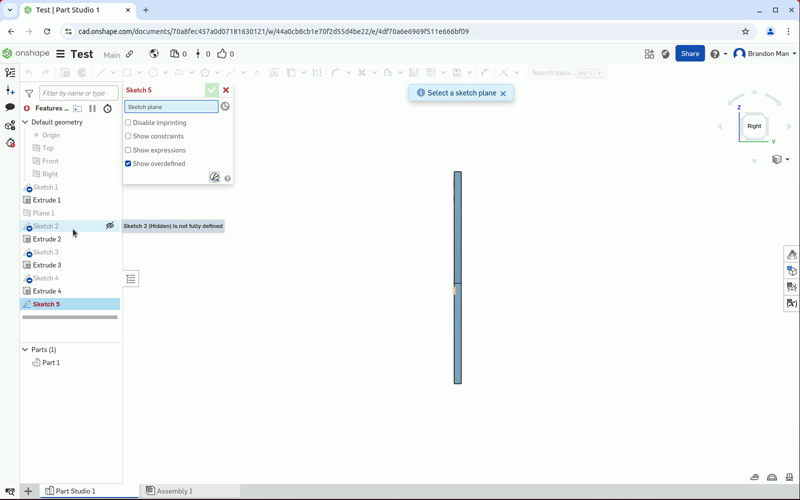
scroll(3)
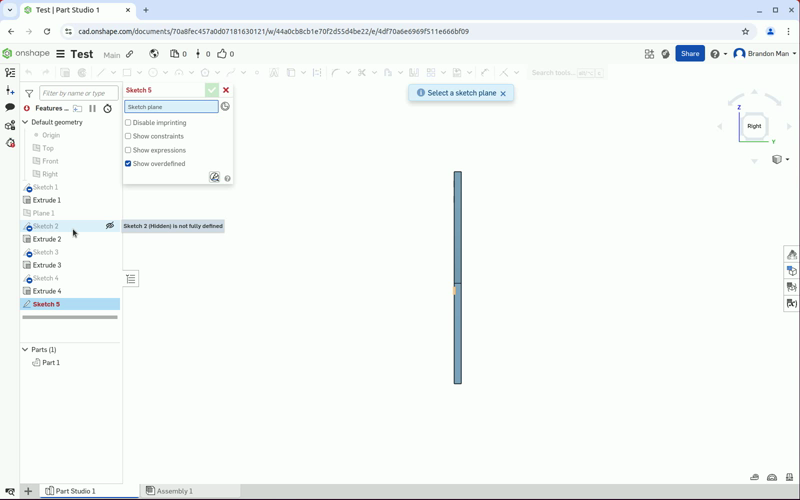
mouse_move(73, 176)
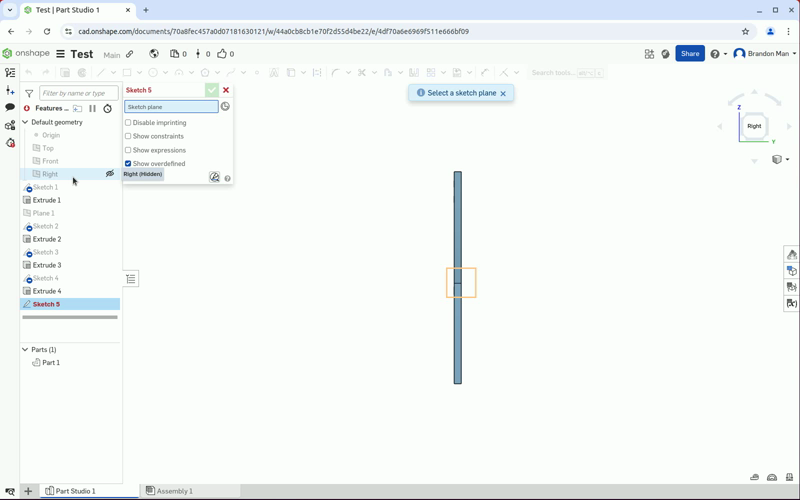
click(73, 176)
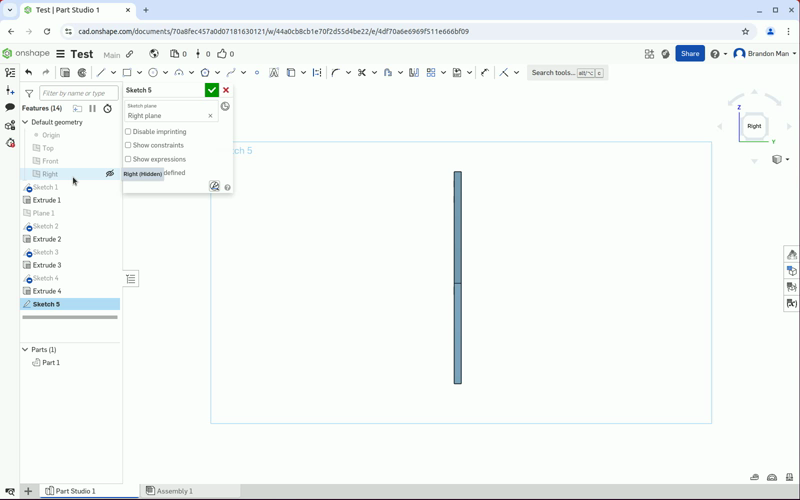
mouse_move(73, 352)
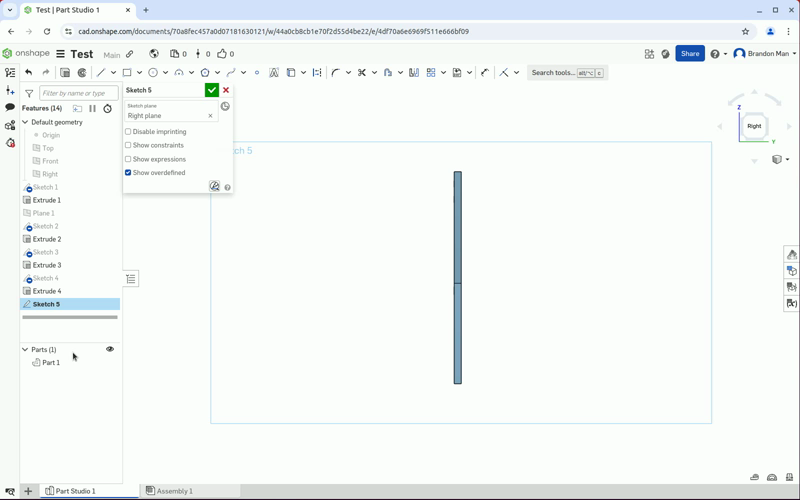
key(y)
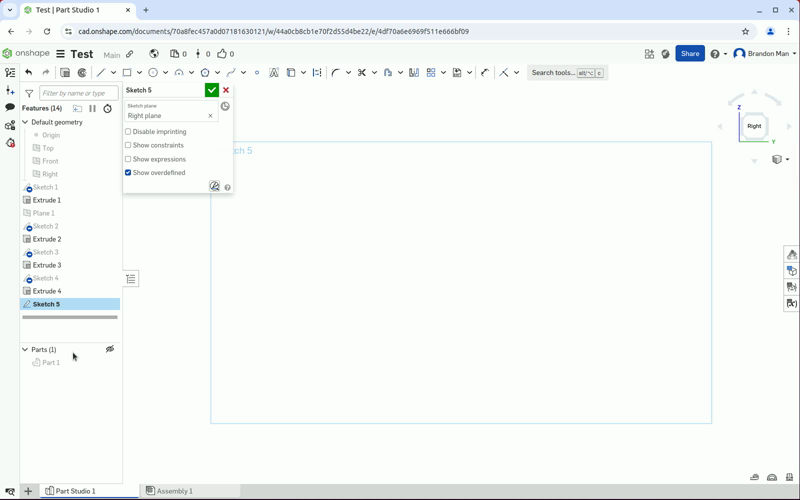
key(l)
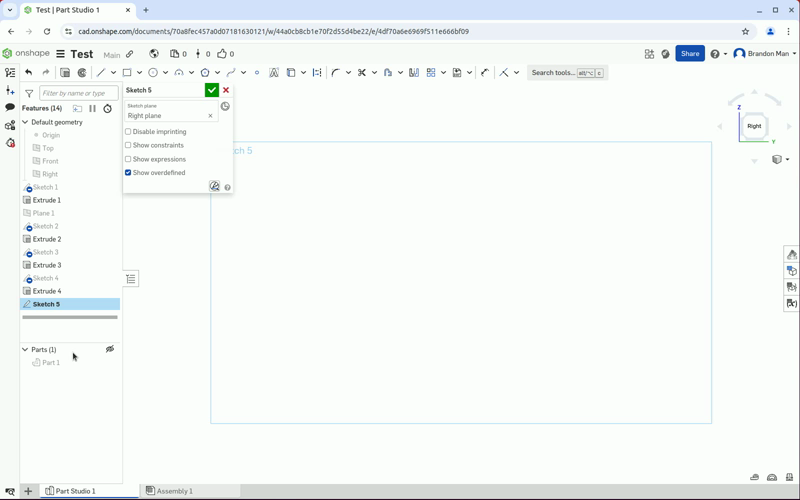
key_down(shift)
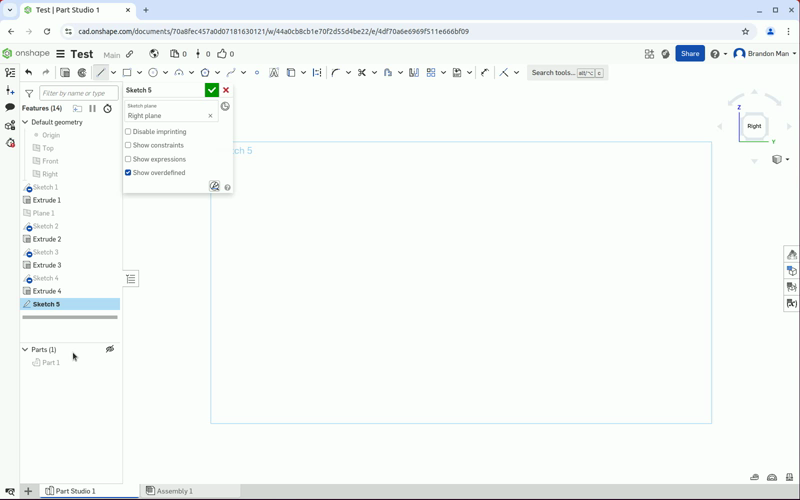
mouse_move(456, 294)
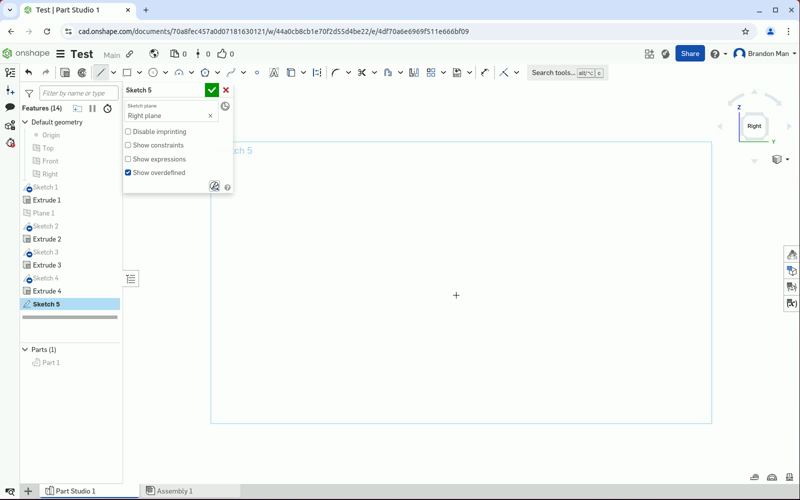
click(456, 294)
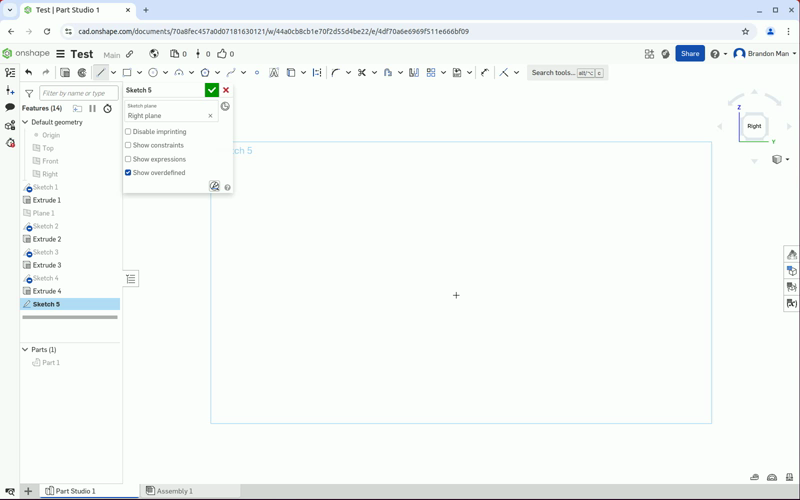
key_up(shift)
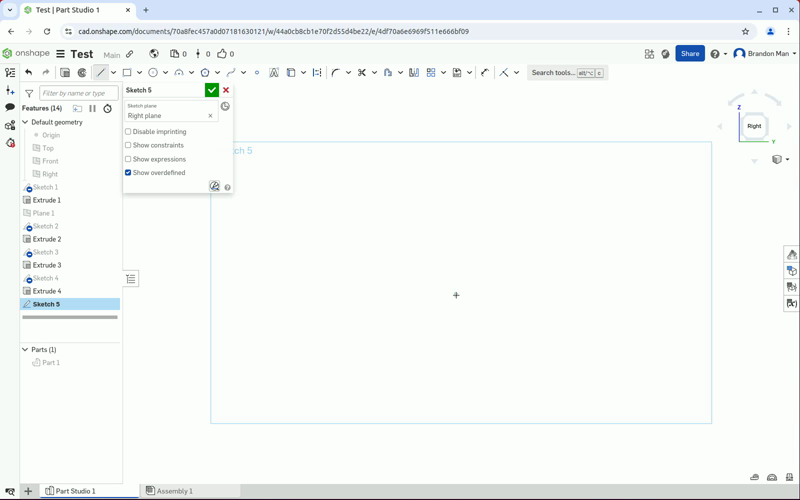
key_down(shift)
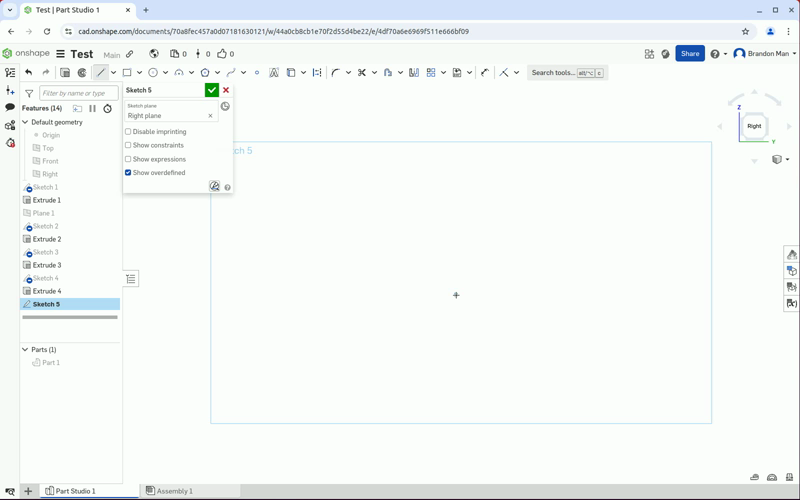
mouse_move(486, 294)
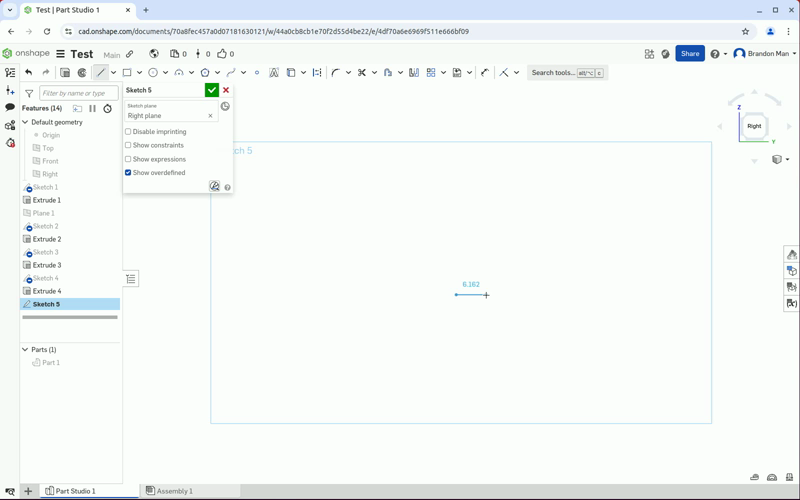
mouse_move(458, 294)
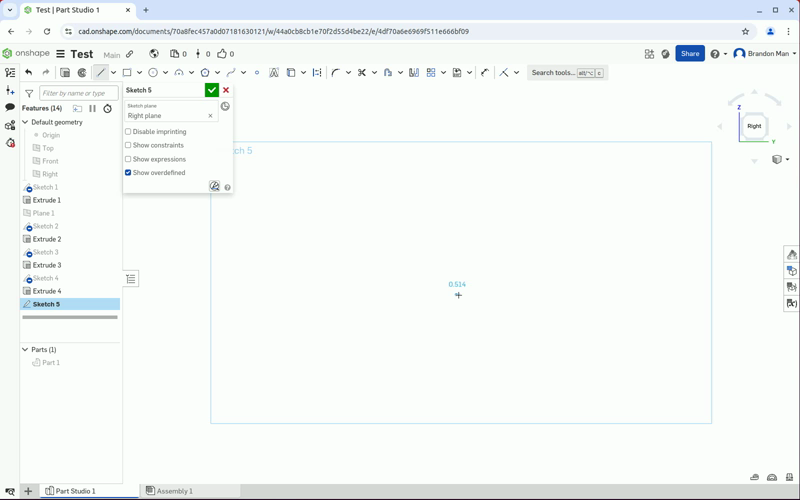
scroll(6)
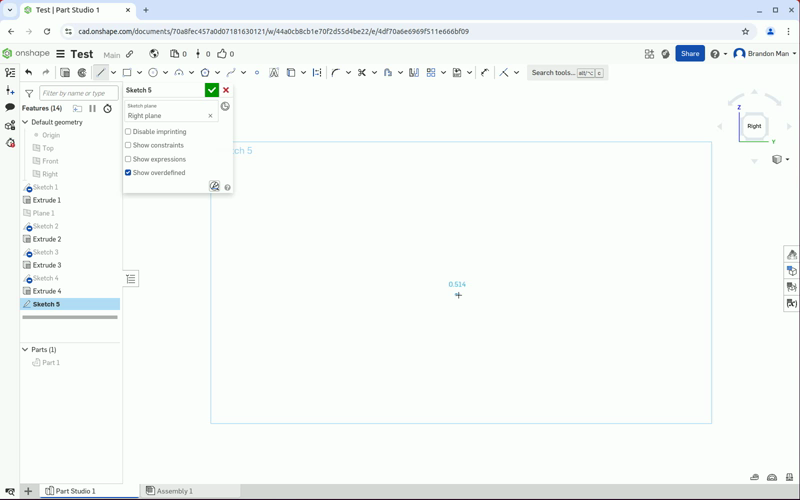
scroll(6)
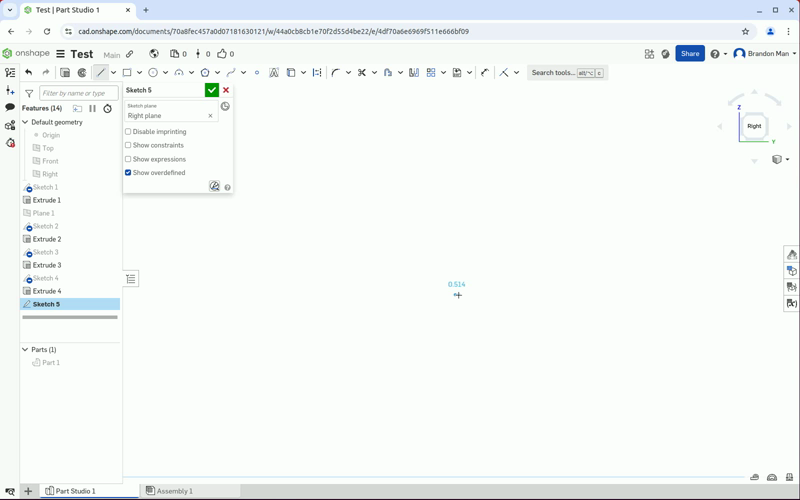
scroll(6)
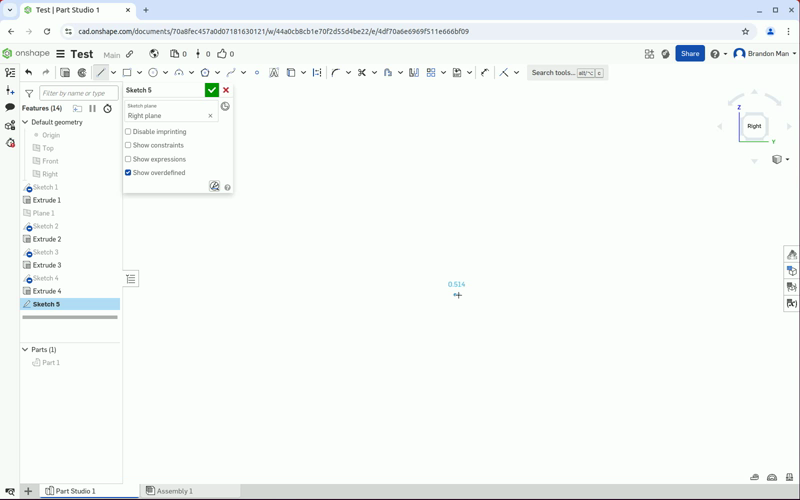
scroll(6)
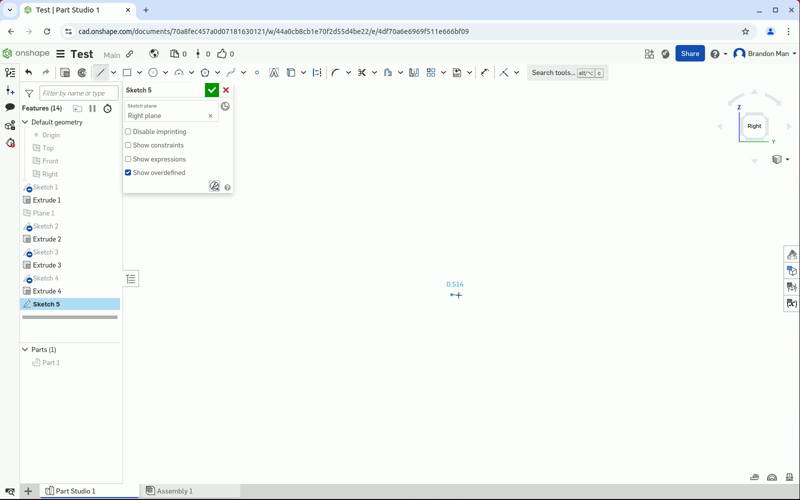
scroll(6)
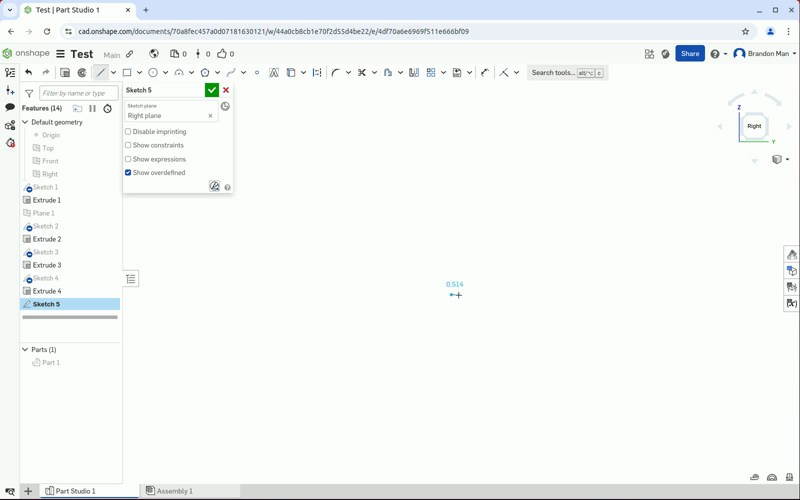
scroll(6)
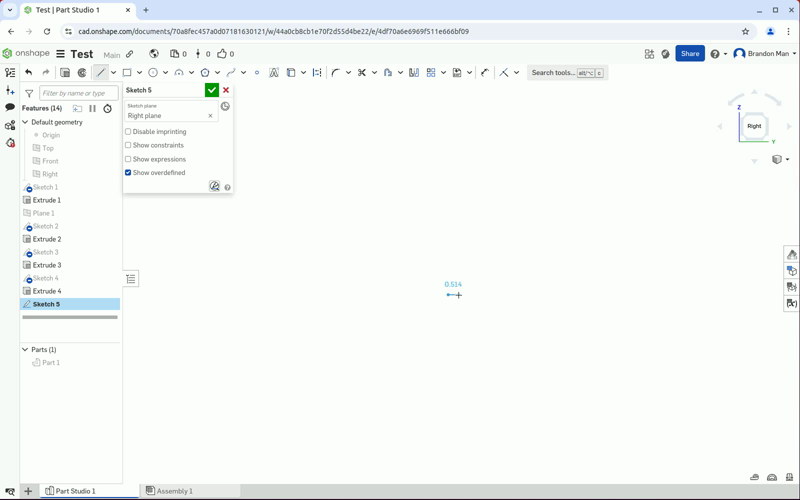
scroll(6)
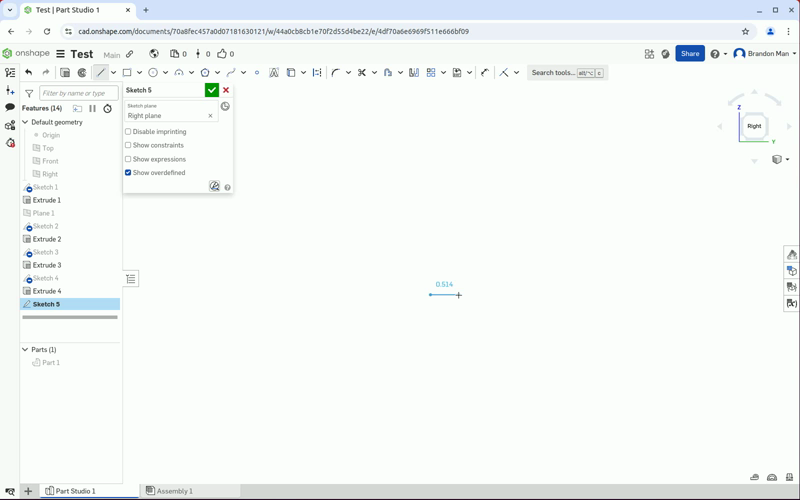
click(458, 294)
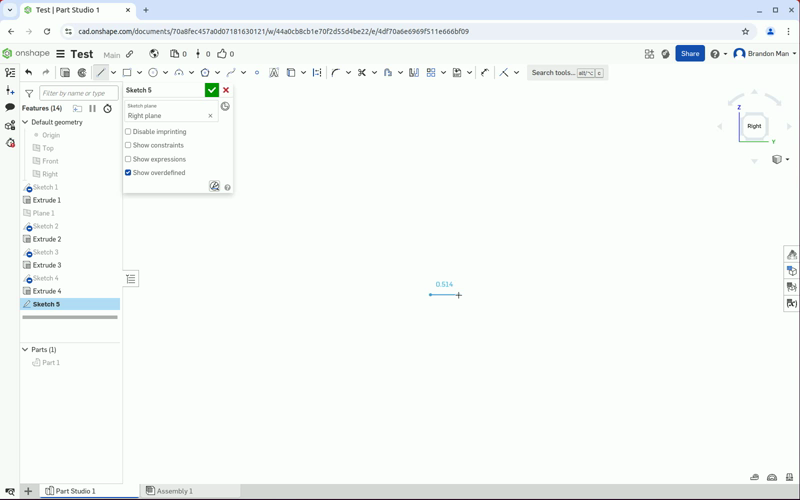
scroll(-6)
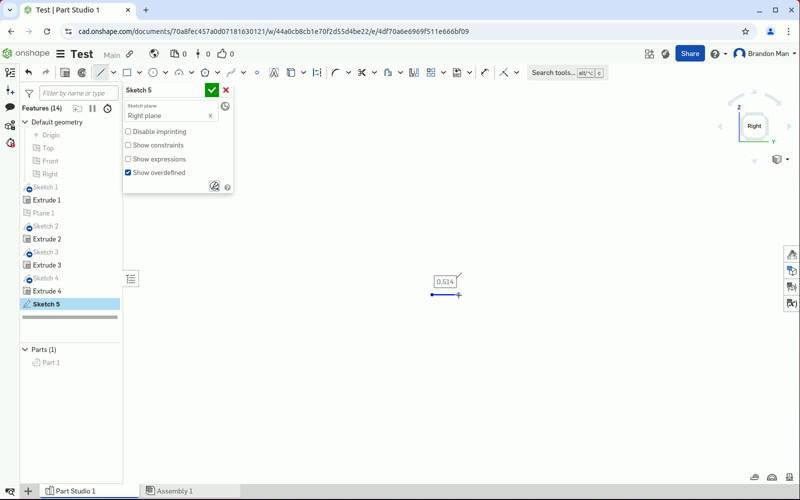
scroll(-6)
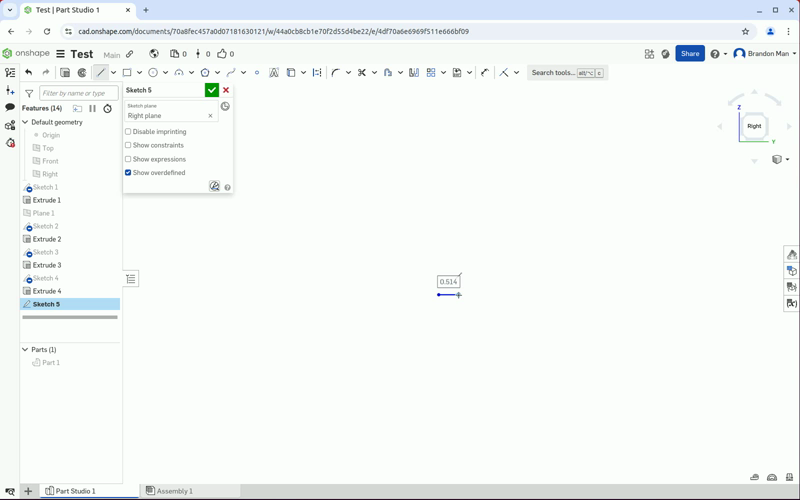
scroll(-6)
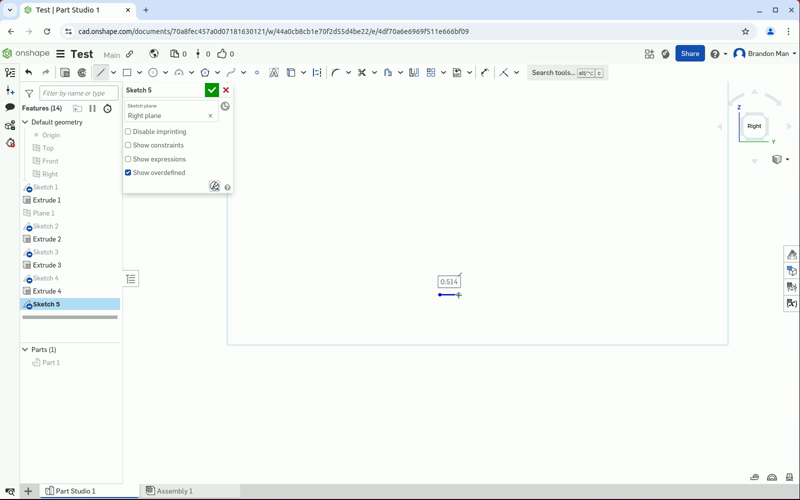
scroll(-6)
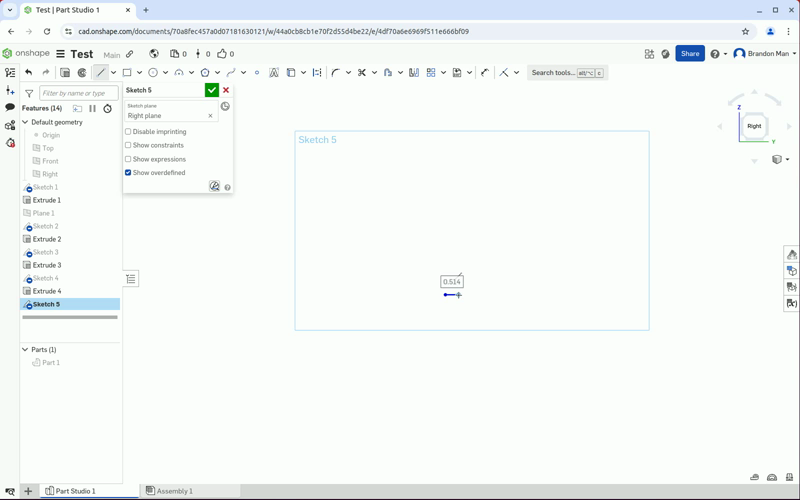
scroll(-6)
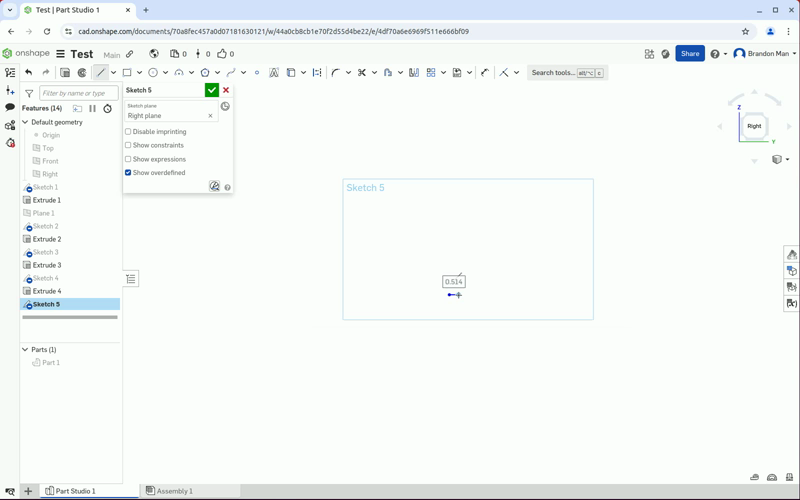
scroll(-6)
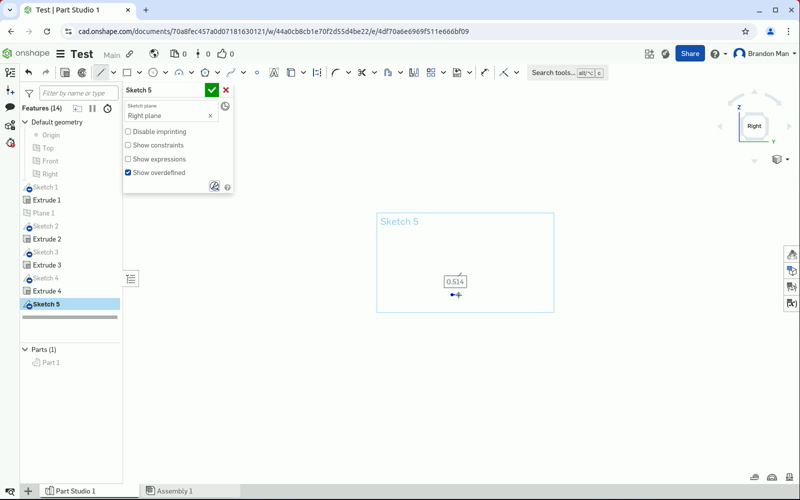
scroll(-6)
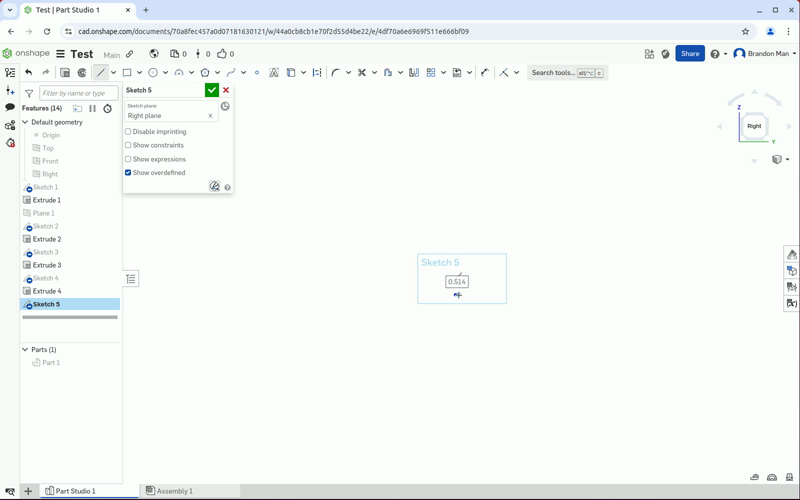
key_up(shift)
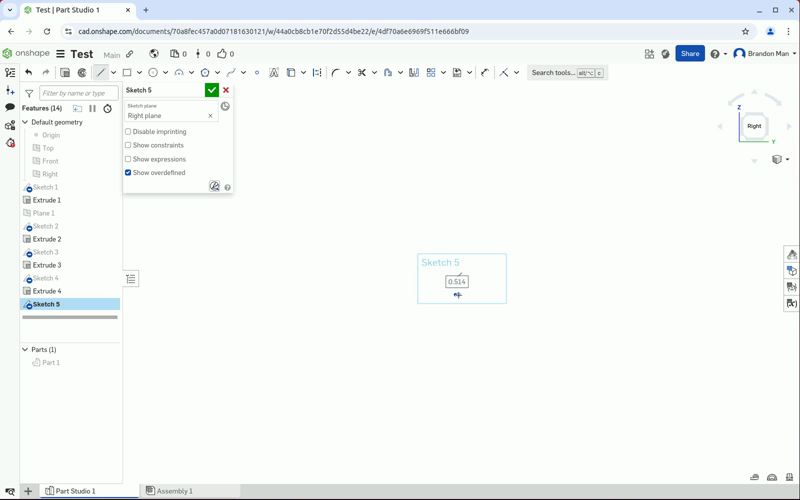
key_down(shift)
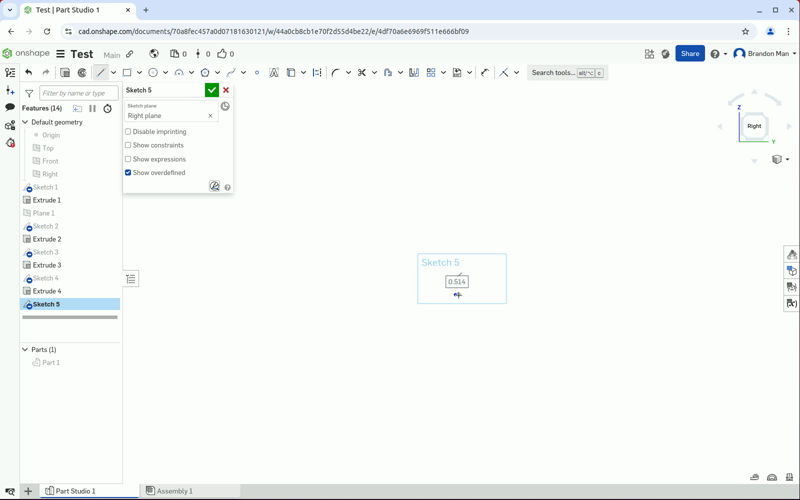
mouse_move(489, 294)
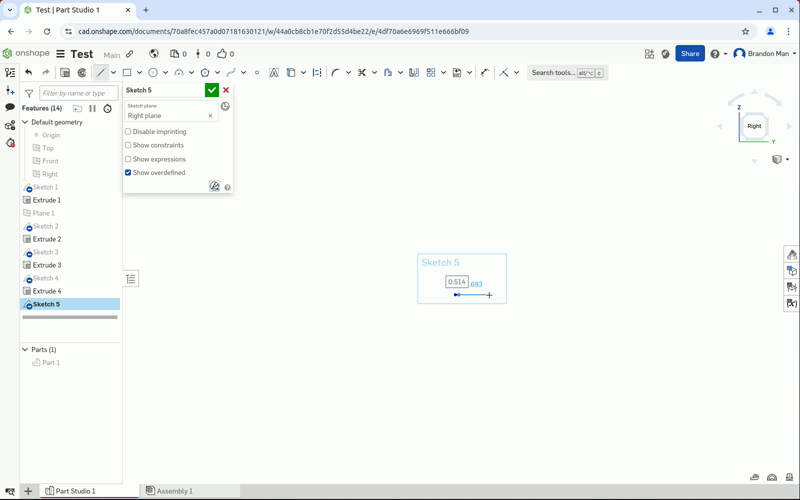
mouse_move(458, 286)
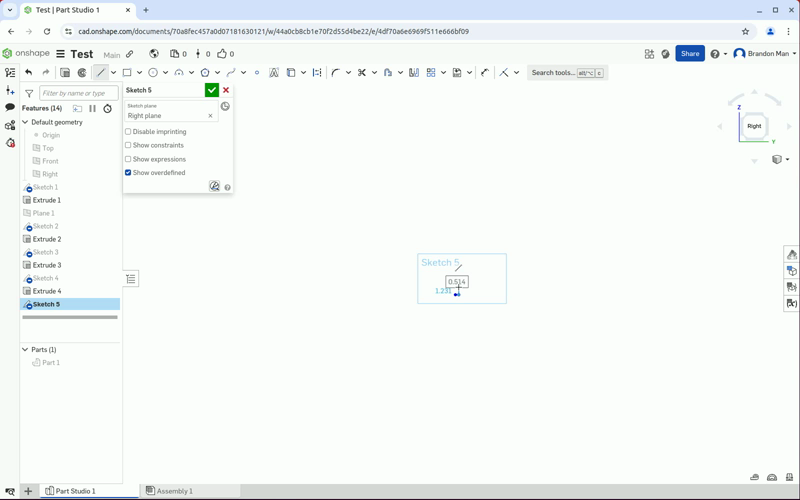
click(458, 286)
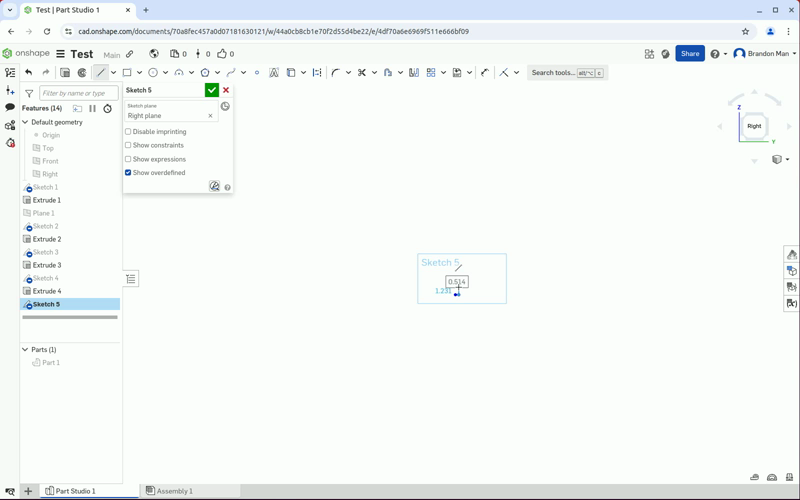
key_up(shift)
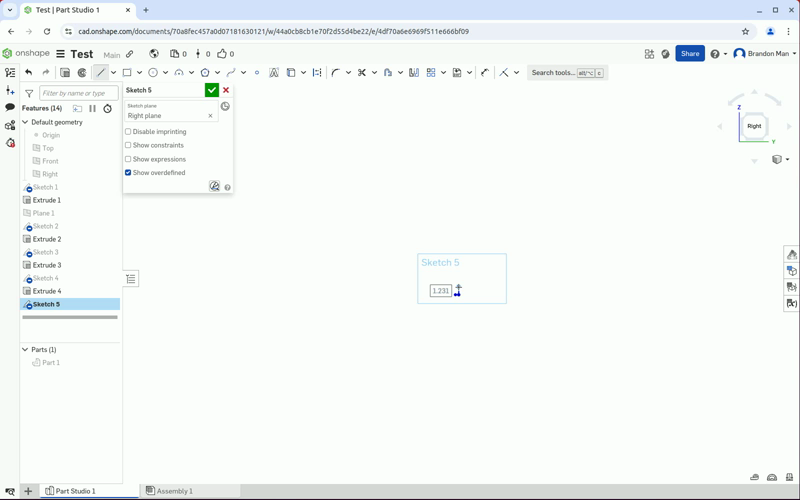
key_down(shift)
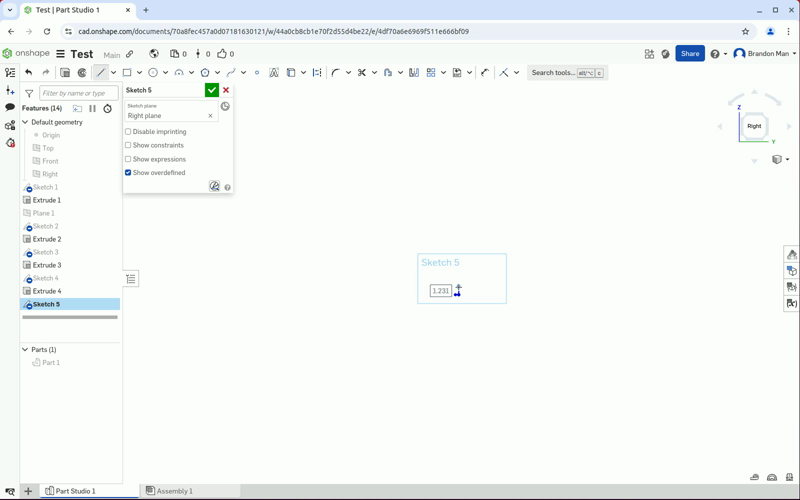
mouse_move(489, 286)
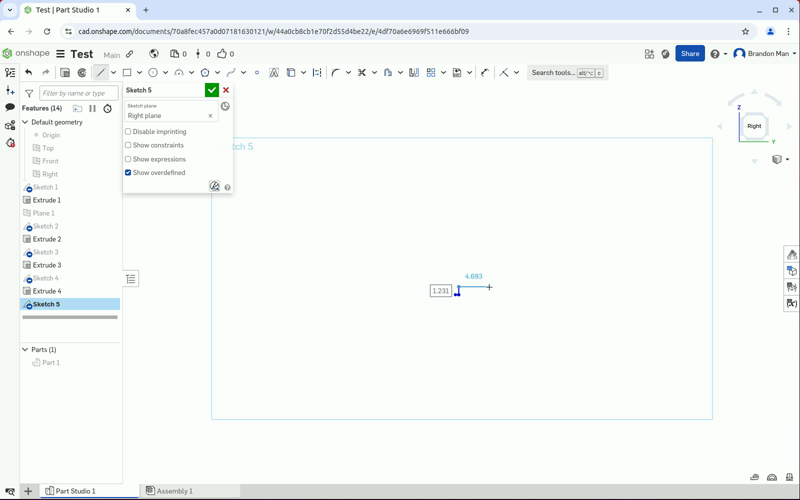
mouse_move(456, 286)
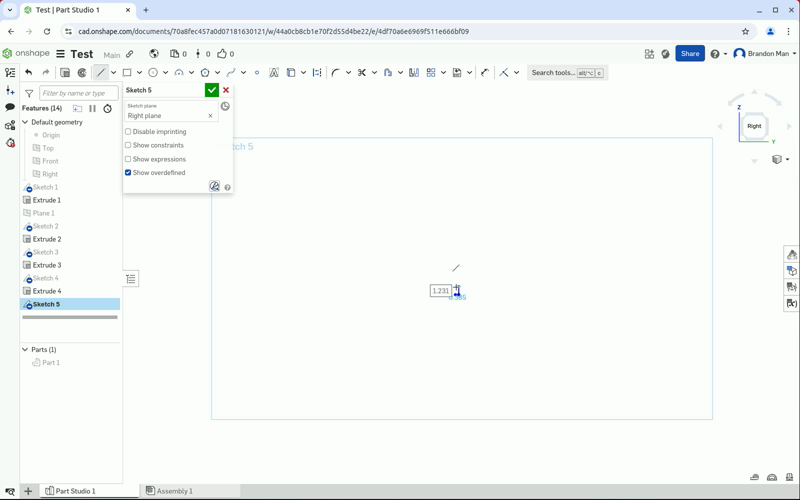
scroll(6)
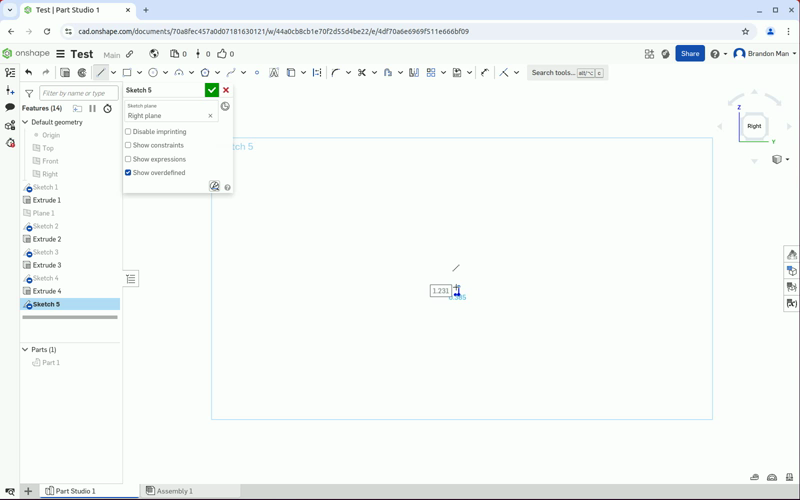
scroll(6)
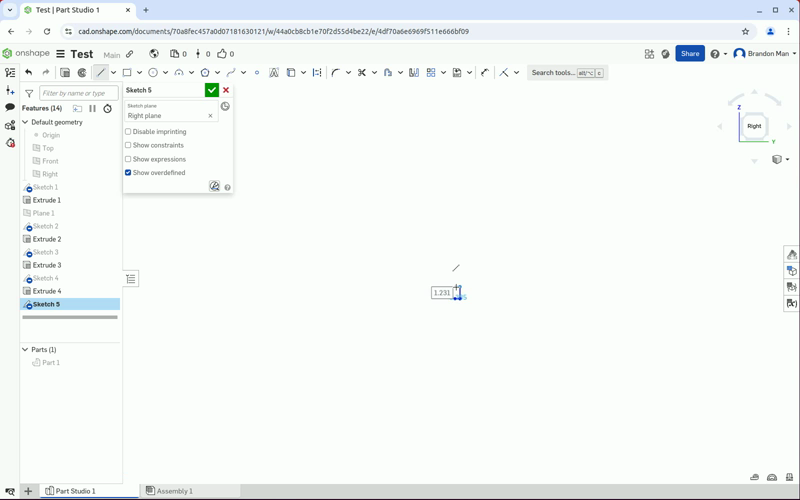
scroll(6)
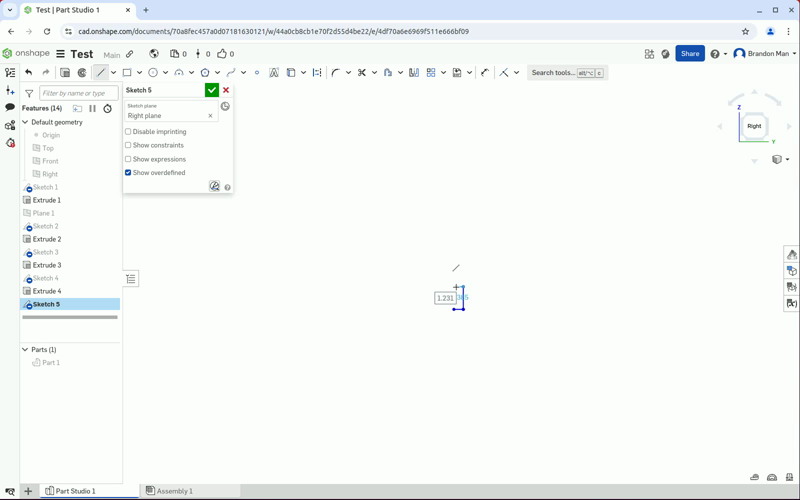
scroll(6)
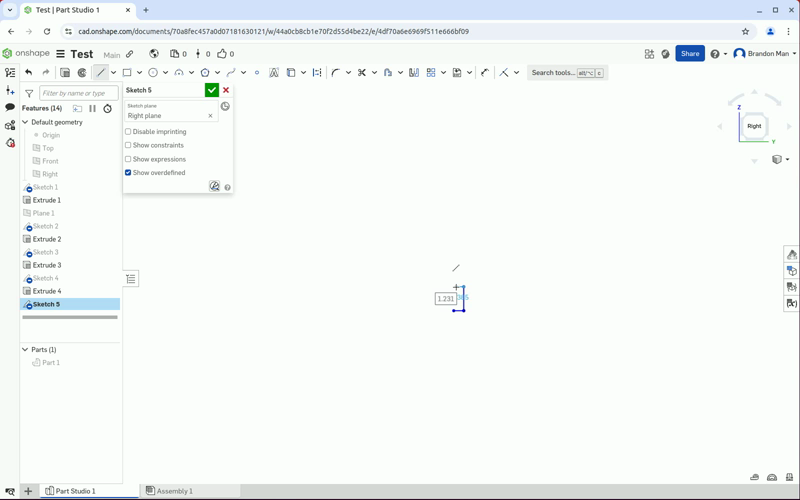
scroll(6)
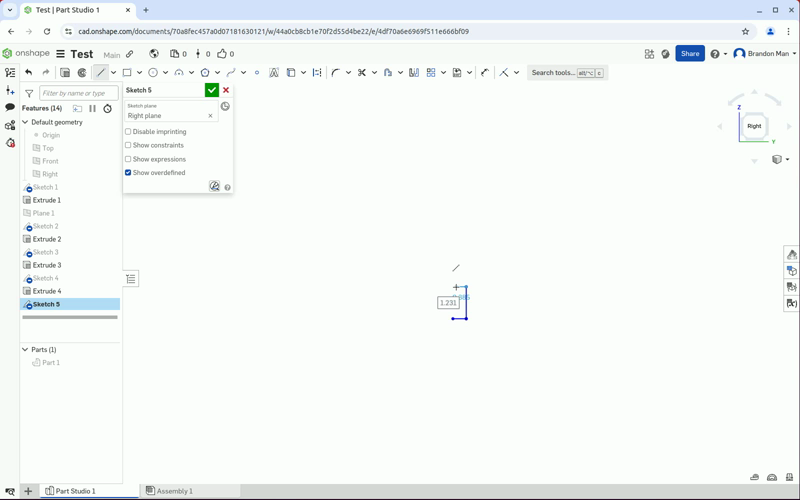
scroll(6)
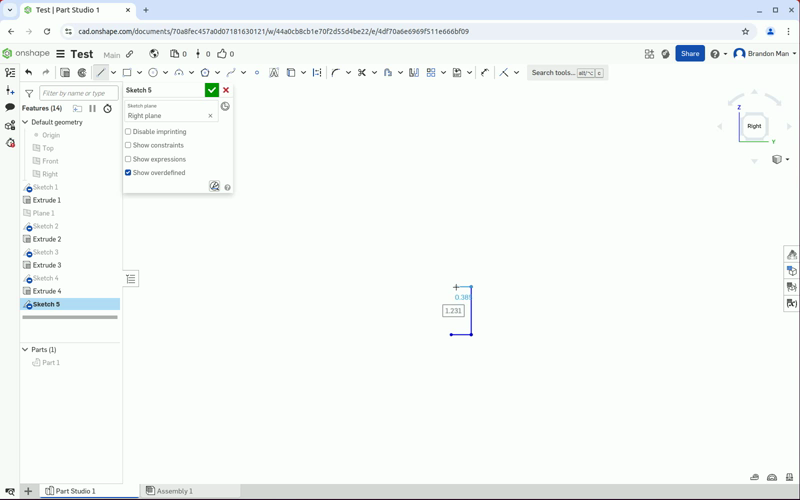
scroll(6)
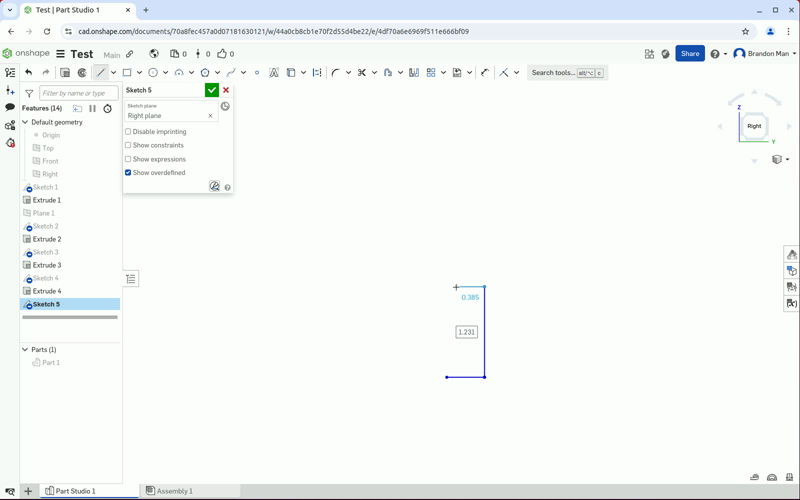
click(456, 286)
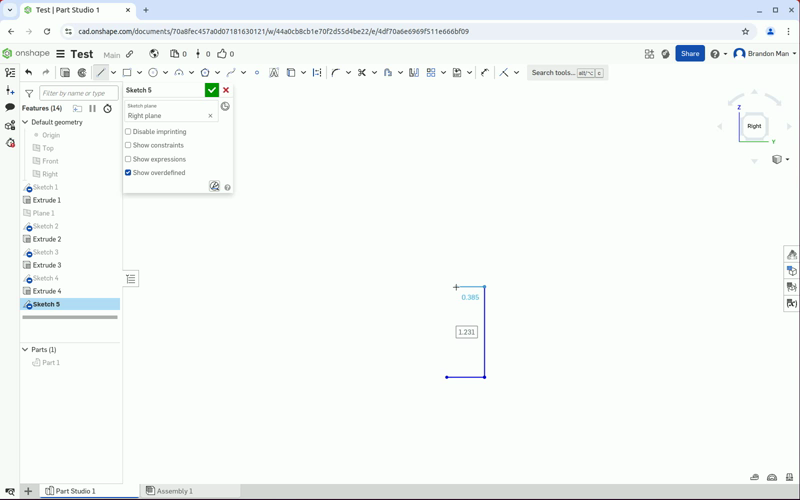
scroll(-6)
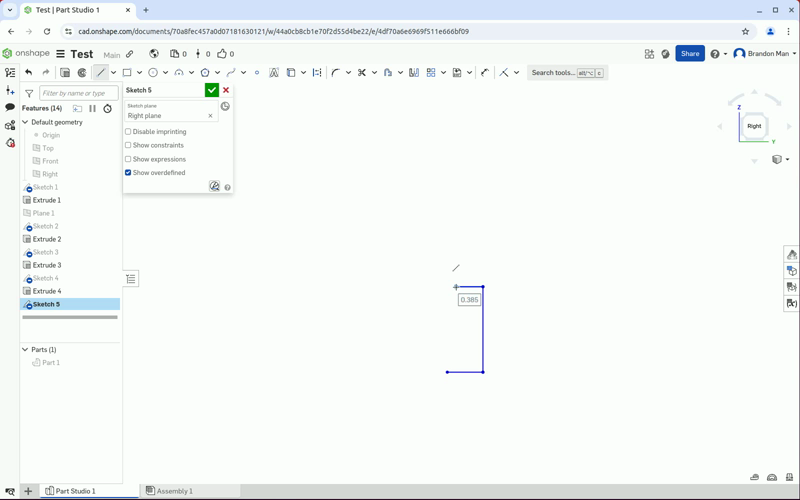
scroll(-6)
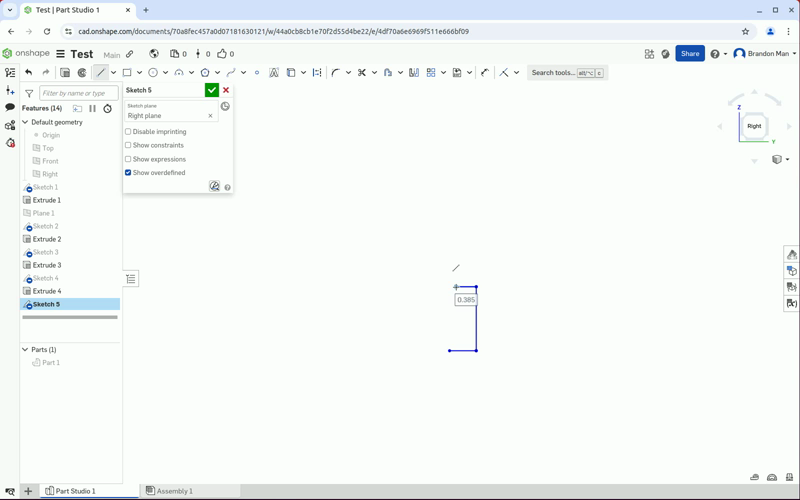
scroll(-6)
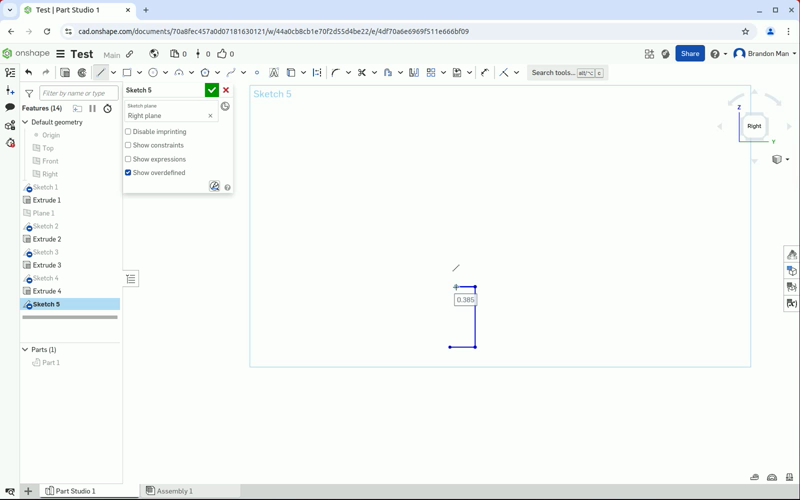
scroll(-6)
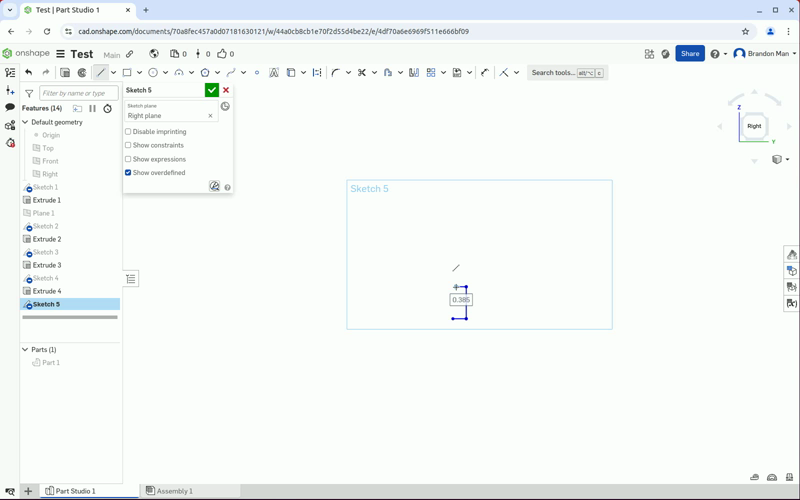
scroll(-6)
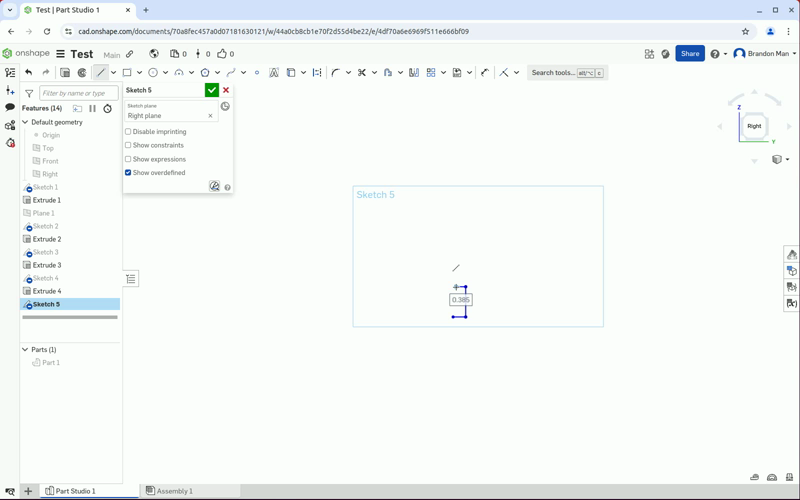
scroll(-6)
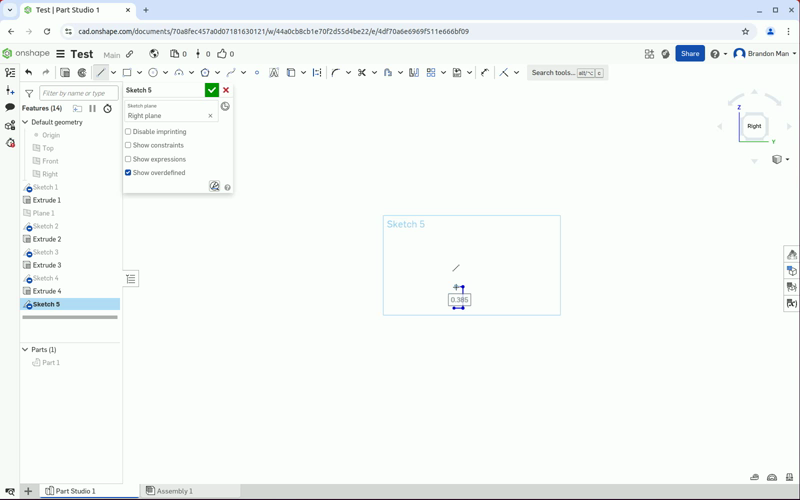
scroll(-6)
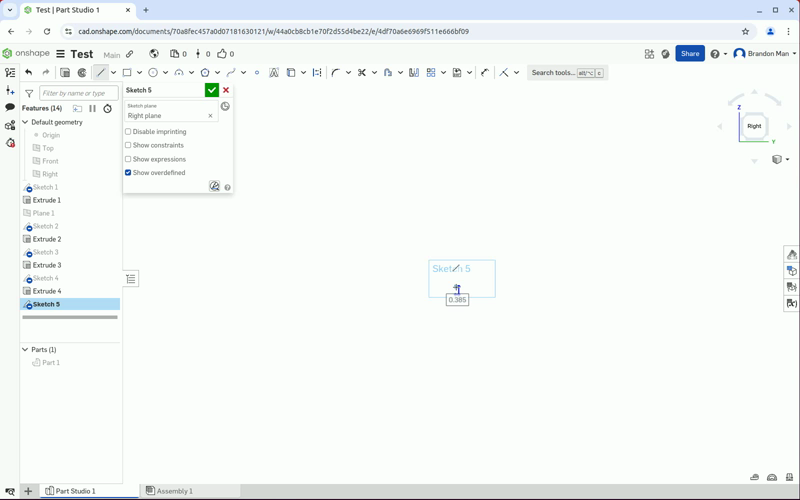
key_up(shift)
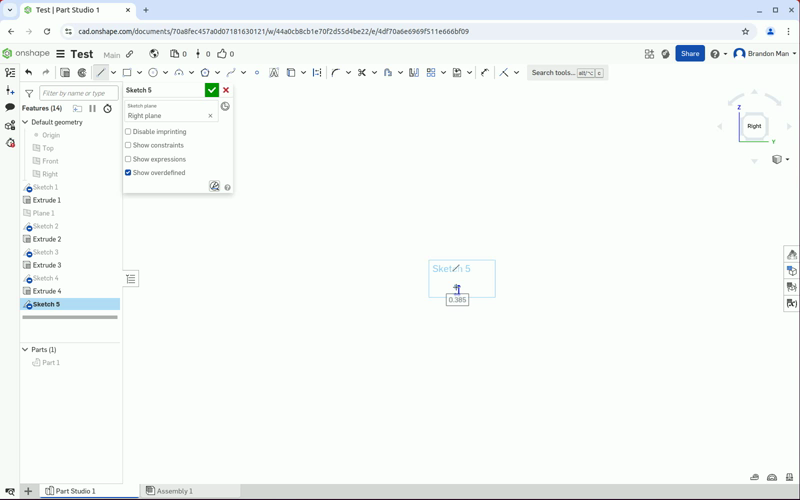
mouse_move(486, 286)
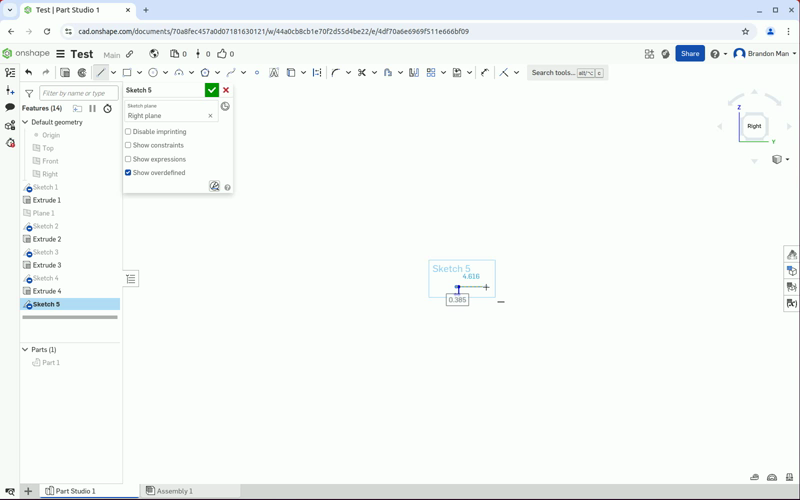
key_down(shift)
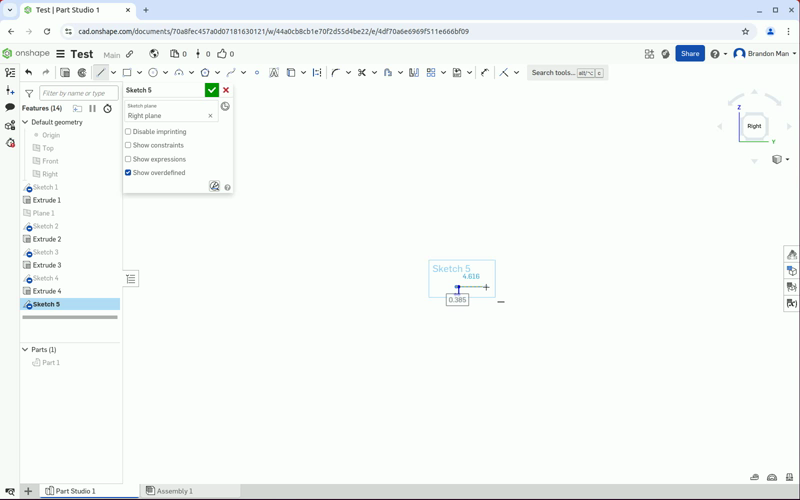
mouse_move(456, 294)
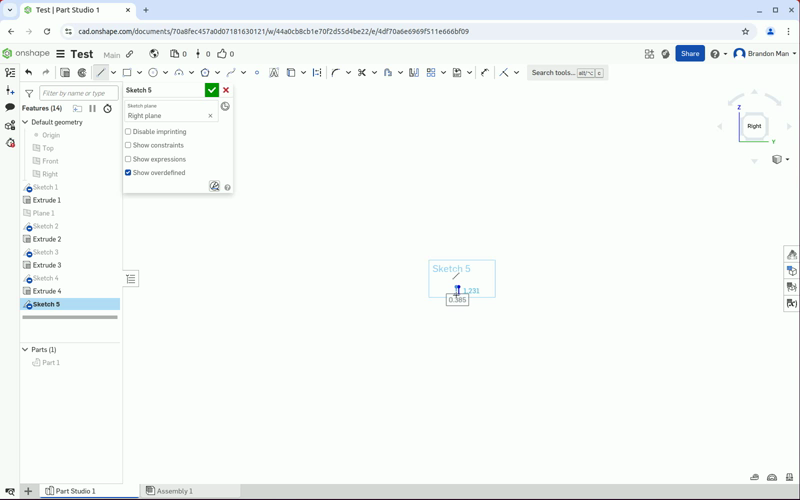
scroll(6)
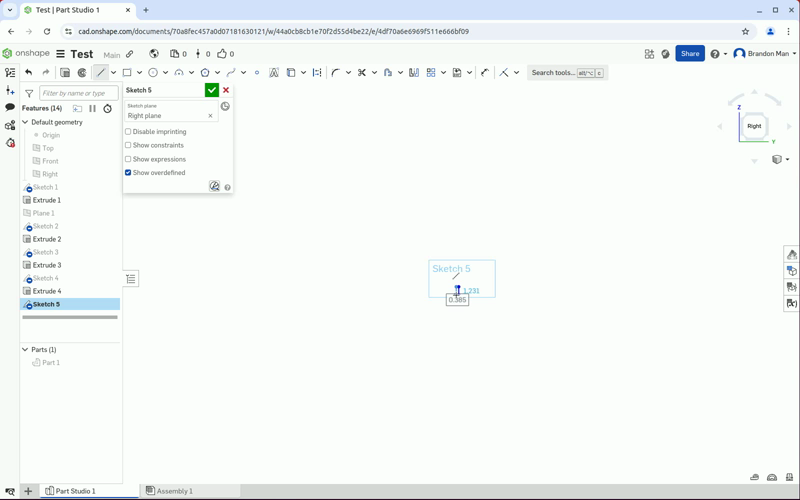
scroll(6)
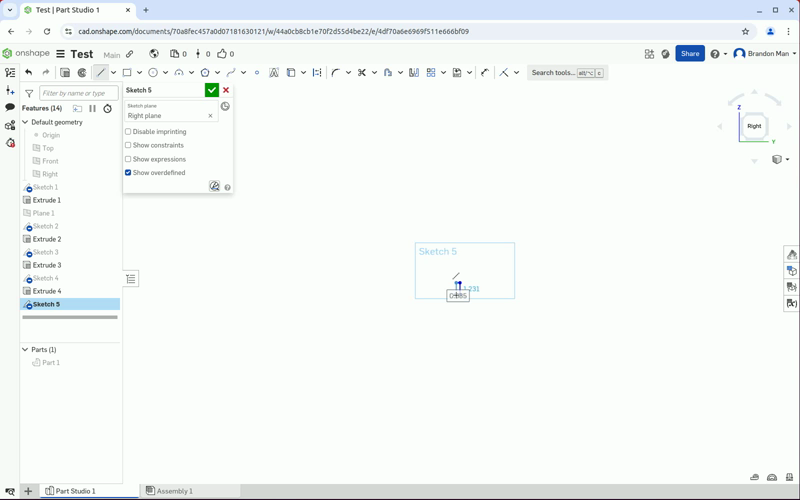
scroll(6)
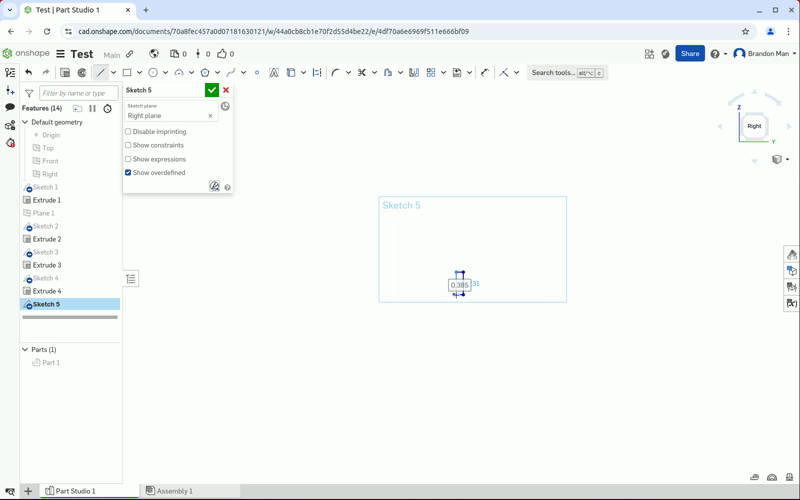
scroll(6)
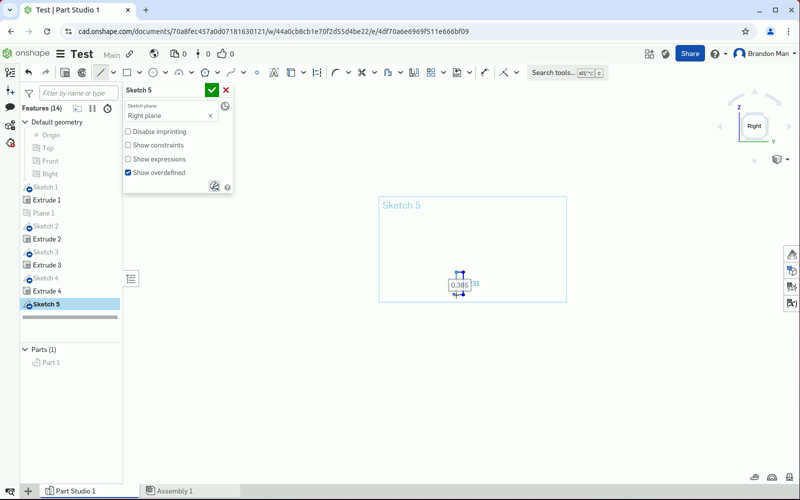
scroll(6)
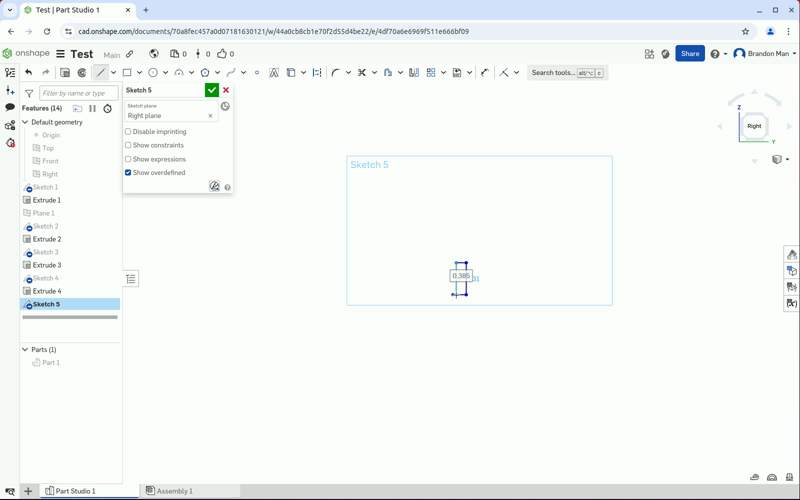
scroll(6)
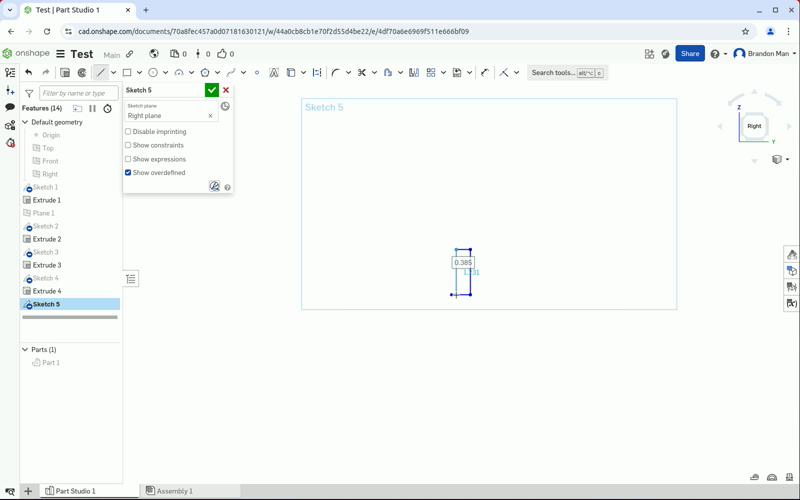
scroll(6)
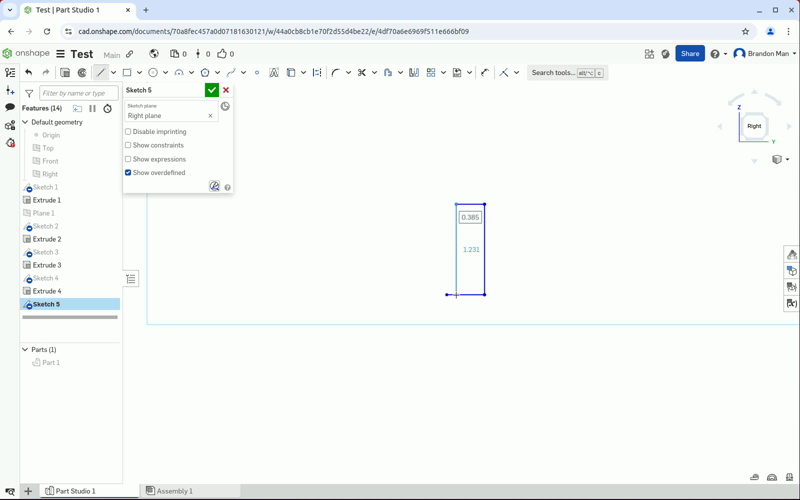
key_up(shift)
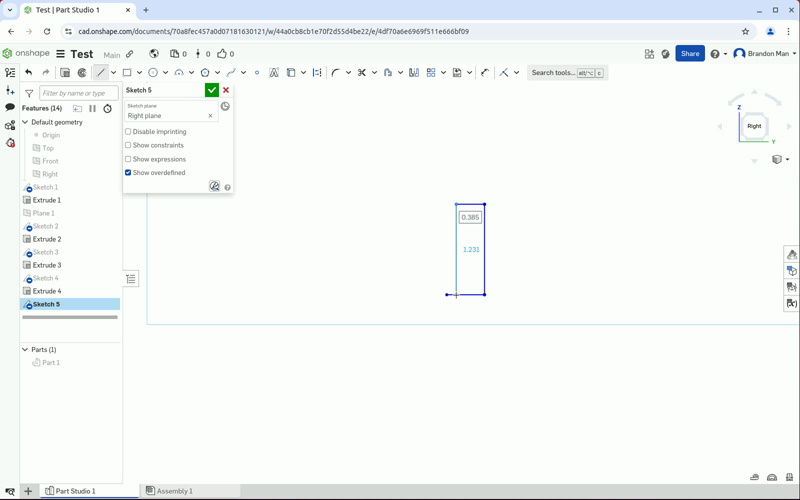
click(456, 294)
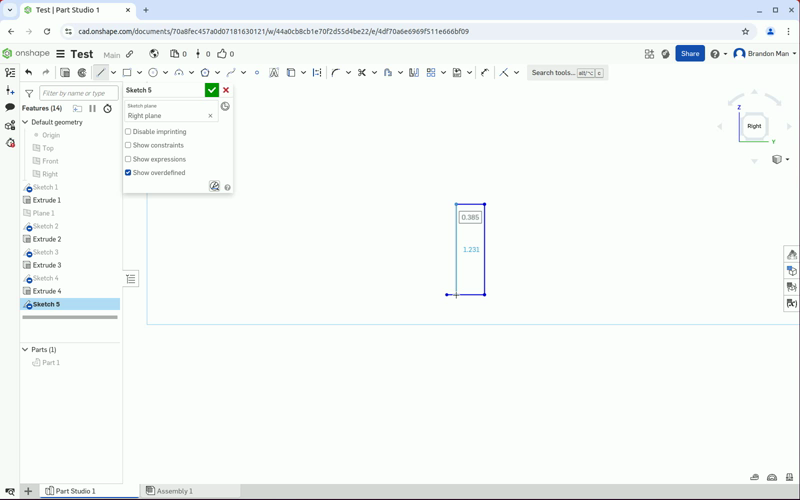
scroll(-6)
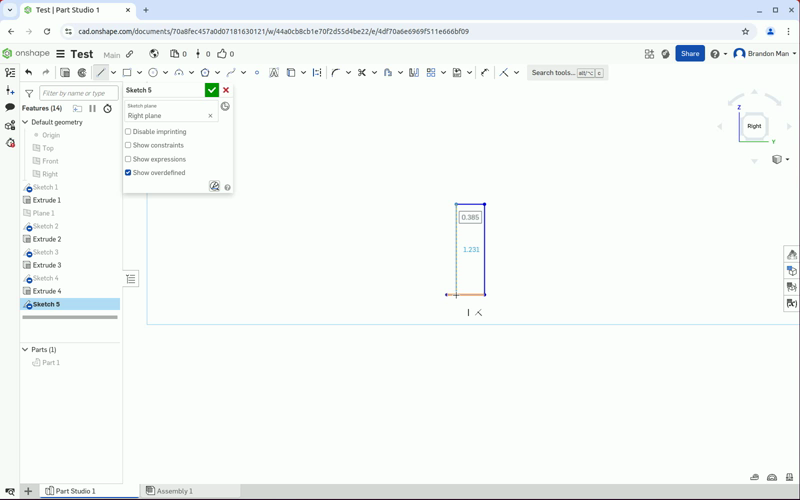
scroll(-6)
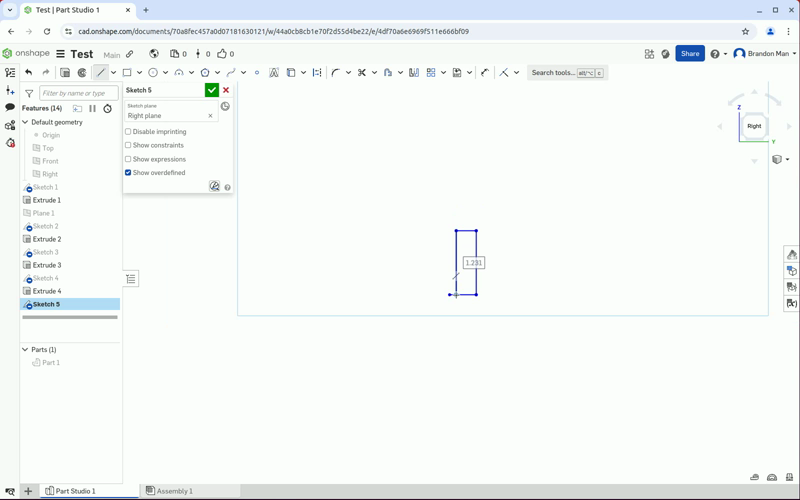
scroll(-6)
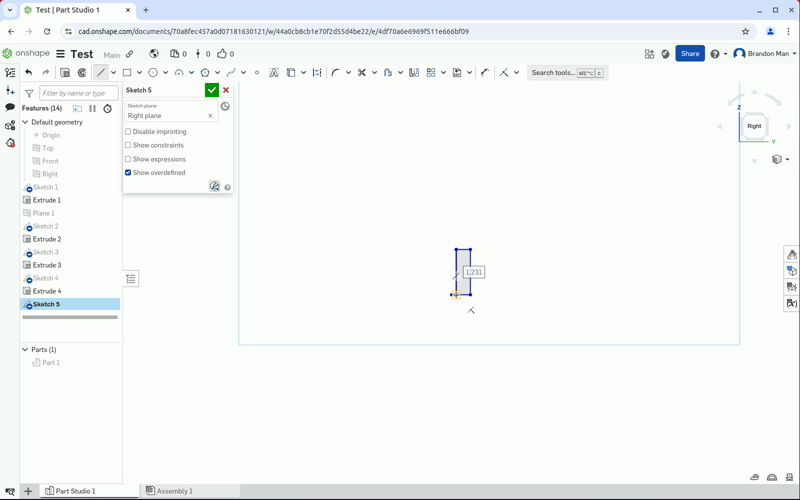
scroll(-6)
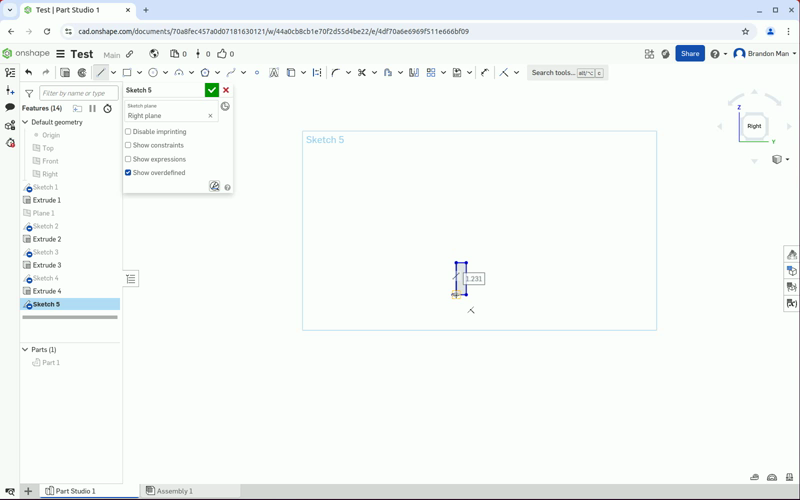
scroll(-6)
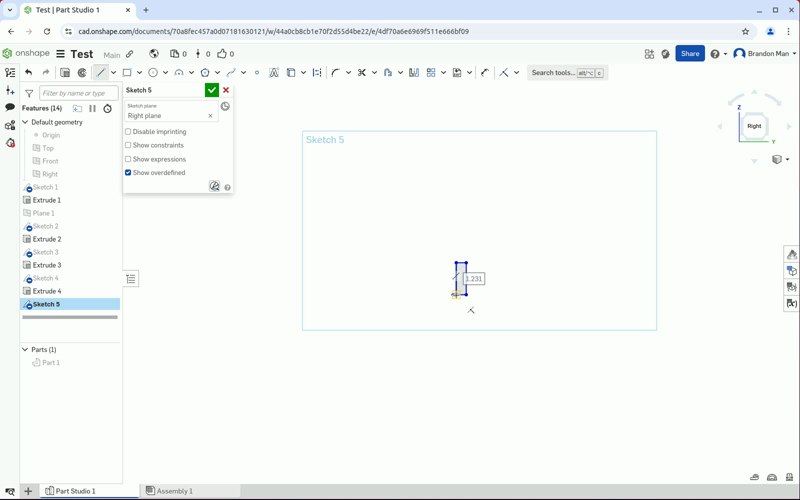
scroll(-6)
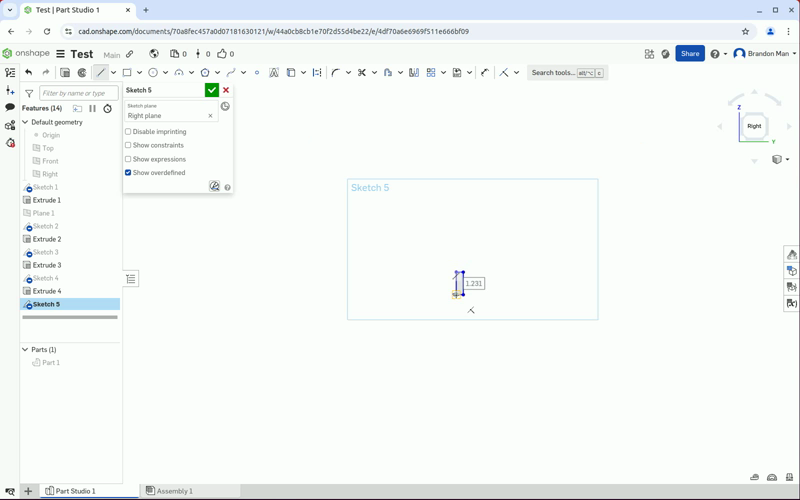
scroll(-6)
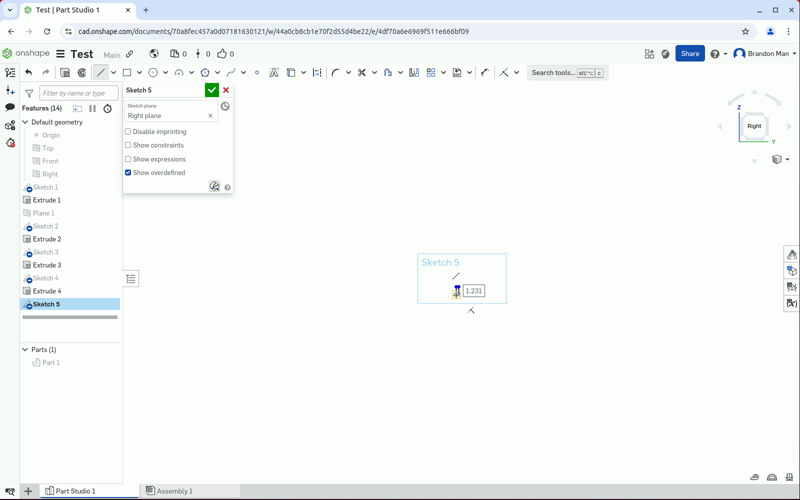
key(esc)
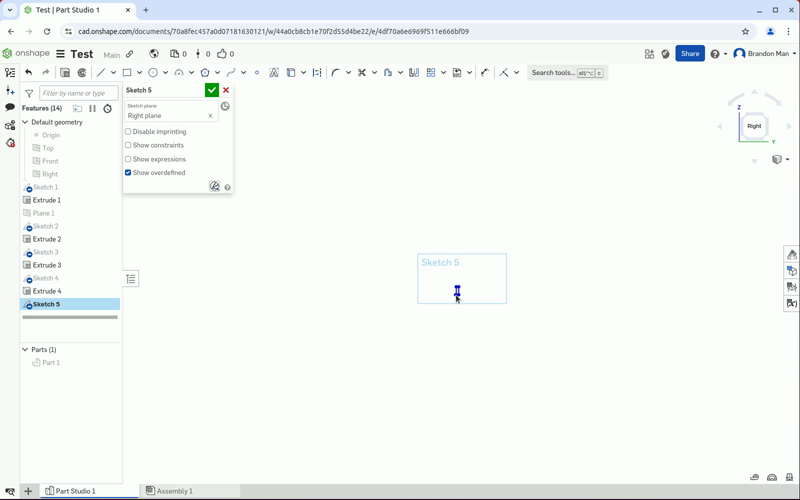
mouse_move(458, 293)
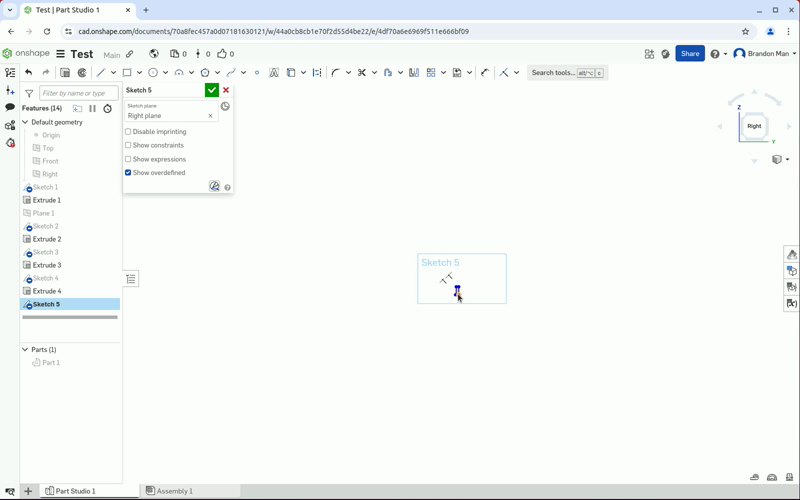
scroll(6)
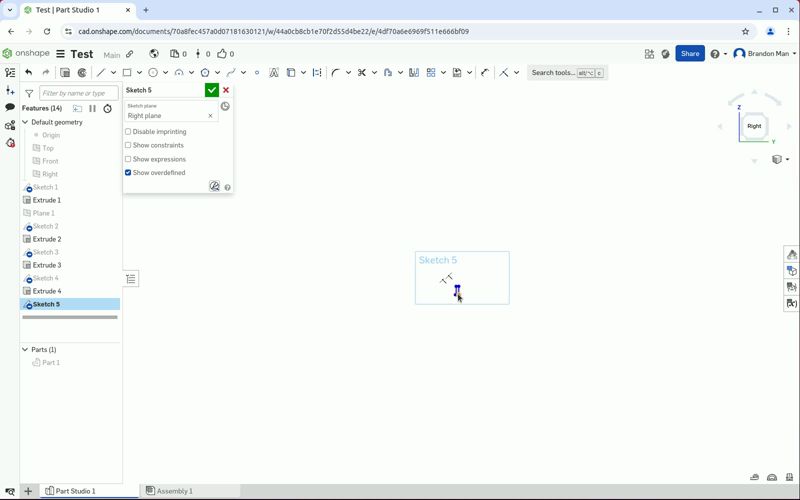
scroll(6)
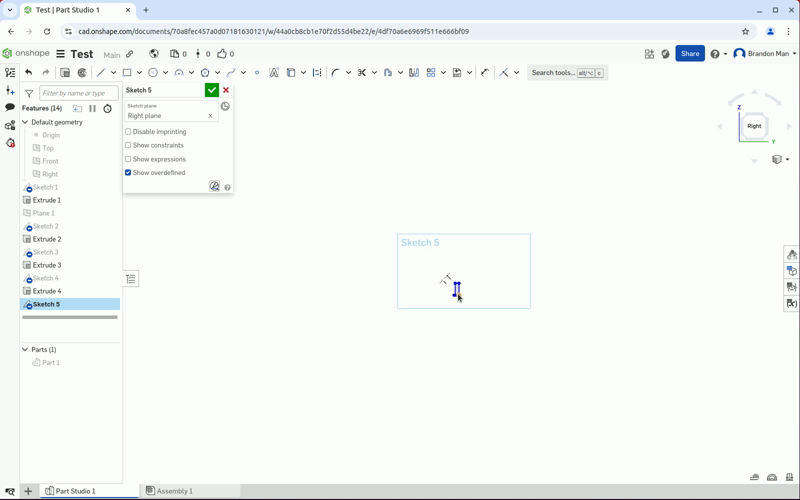
scroll(6)
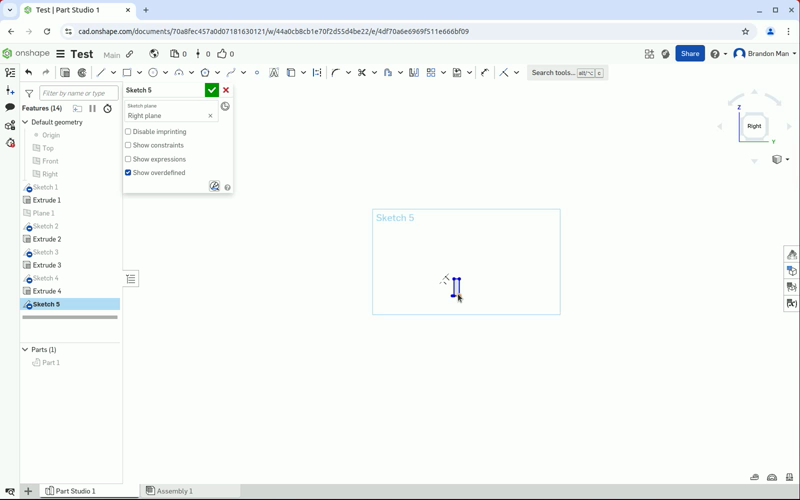
scroll(6)
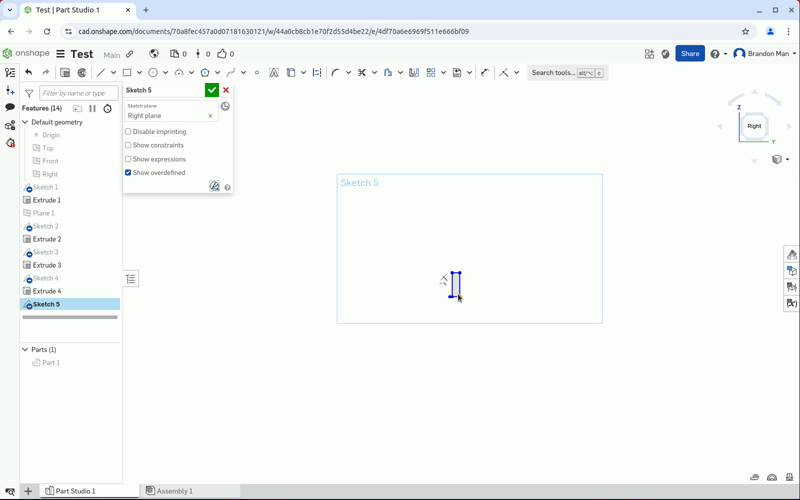
scroll(6)
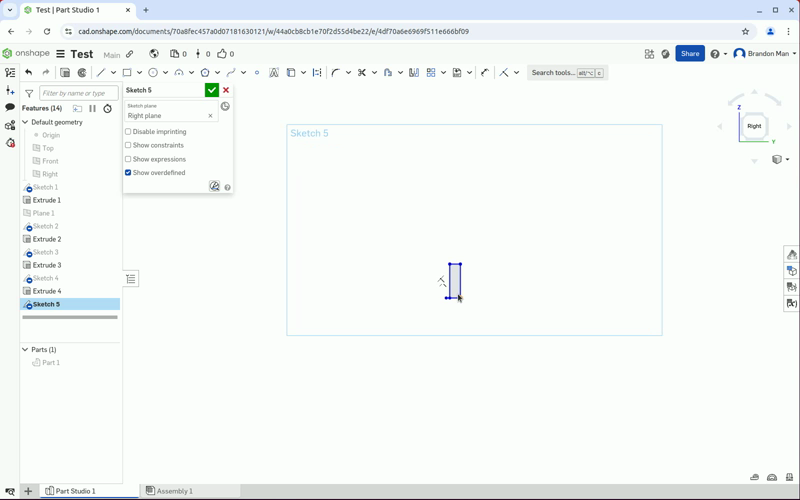
scroll(6)
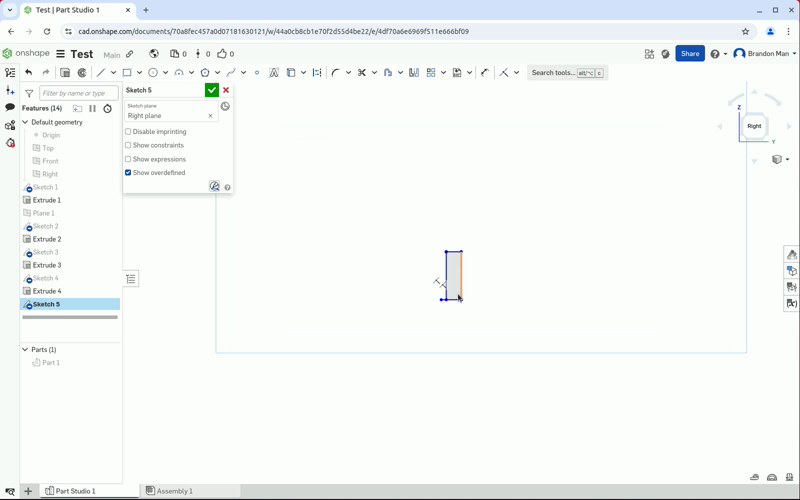
scroll(6)
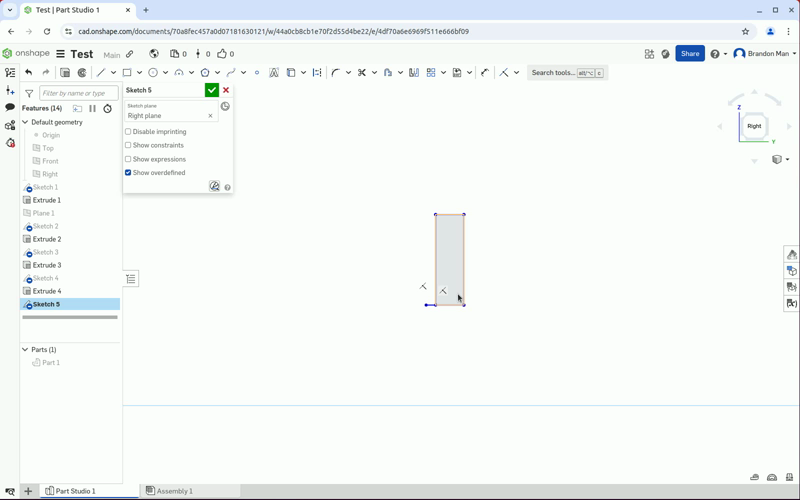
click(458, 293)
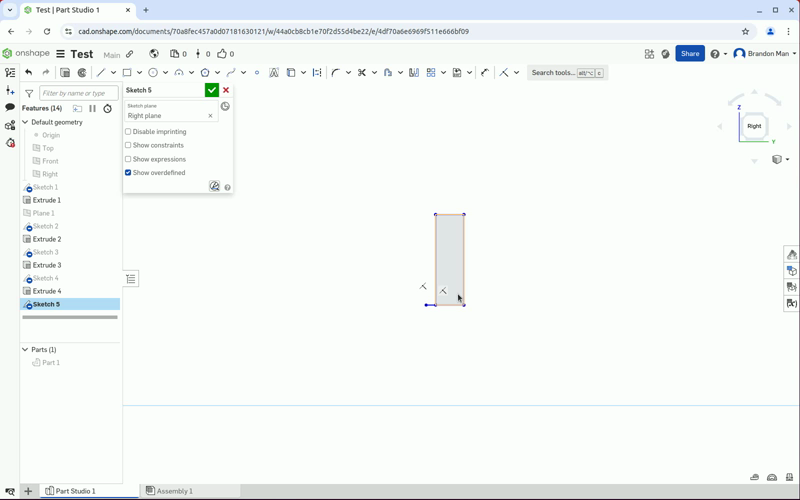
scroll(-6)
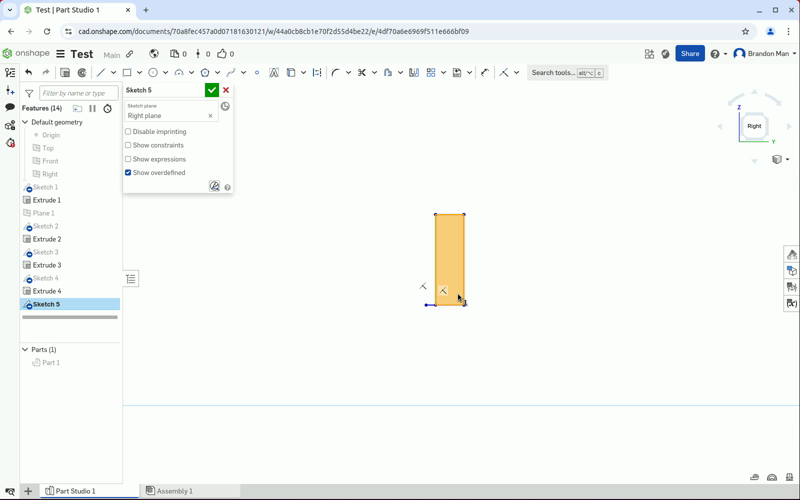
scroll(-6)
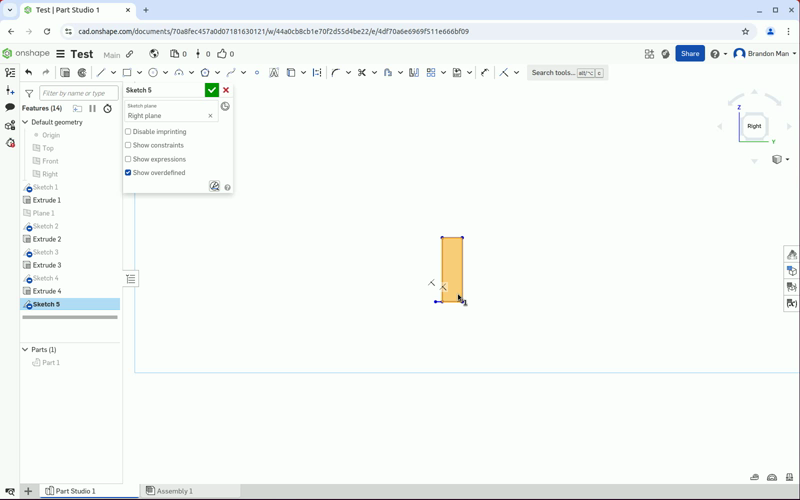
scroll(-6)
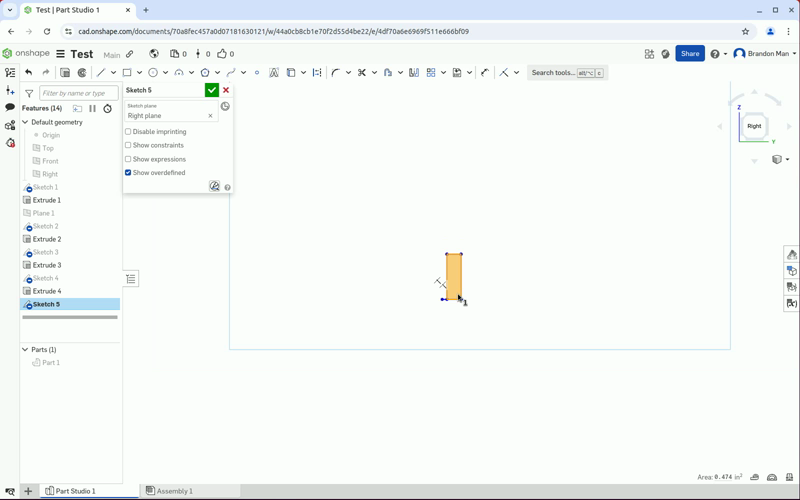
scroll(-6)
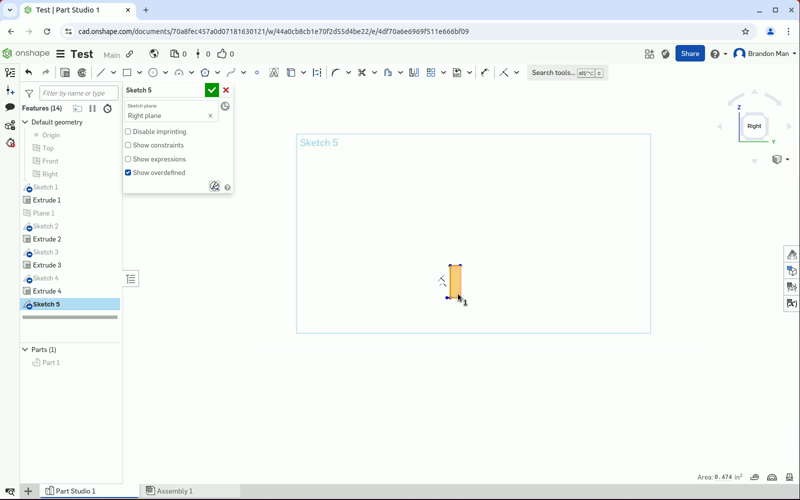
scroll(-6)
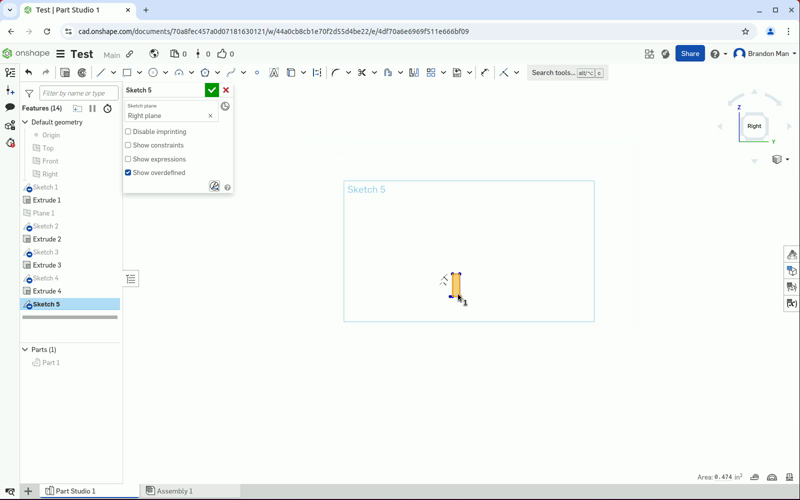
scroll(-6)
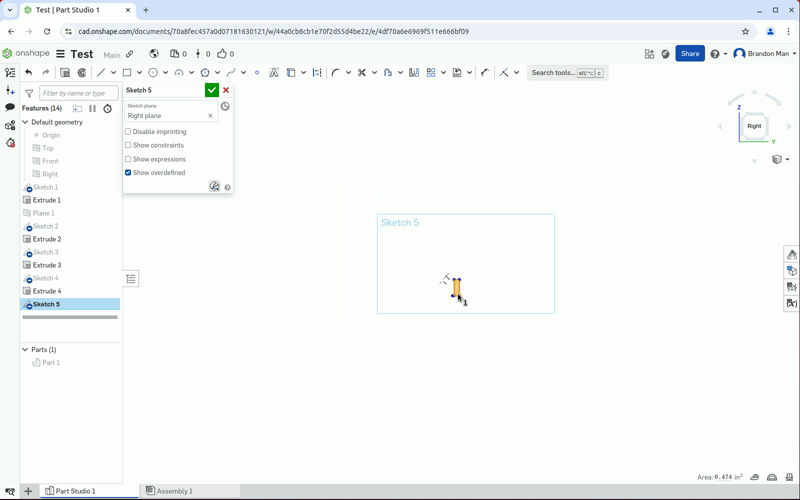
scroll(-6)
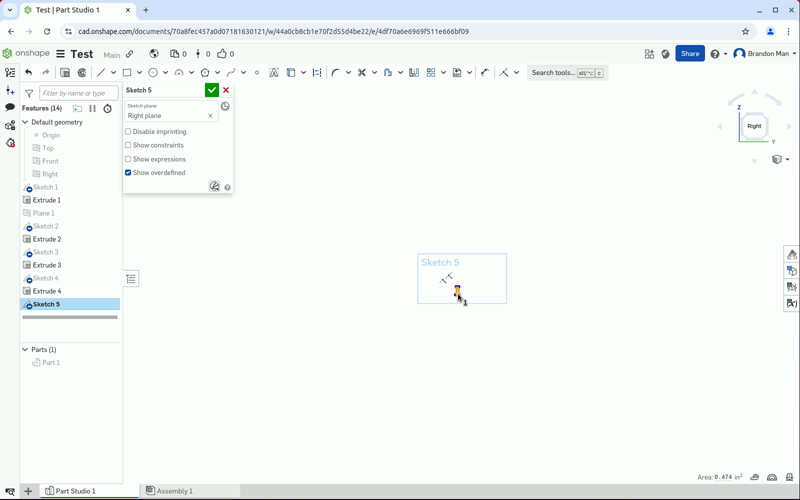
mouse_move(73, 352)
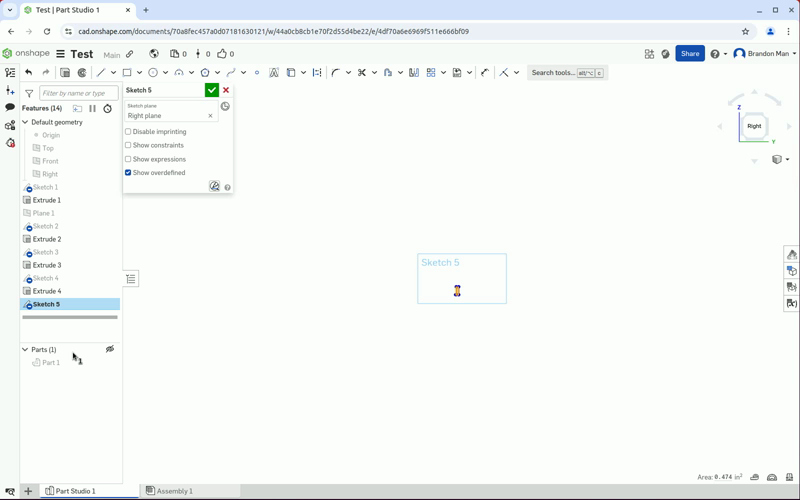
key(shift+y)
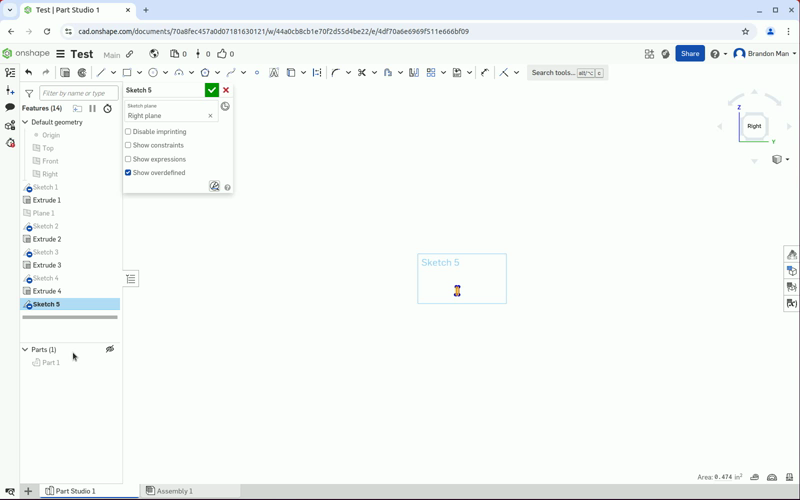
key(shift+e)
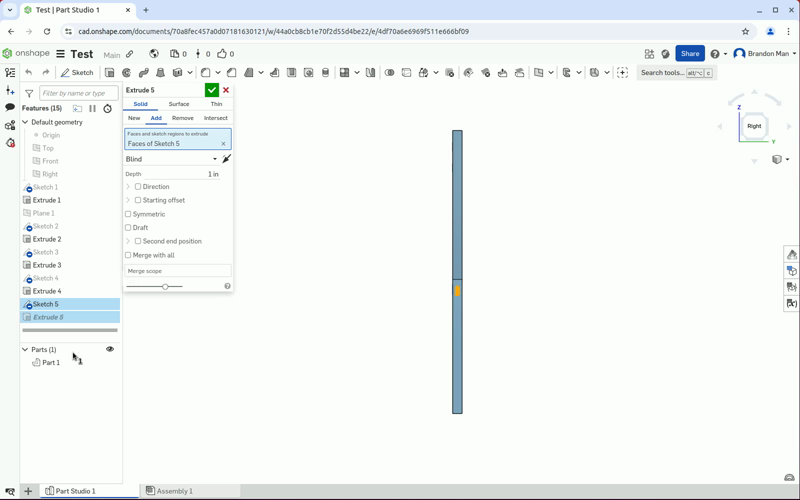
mouse_move(143, 106)
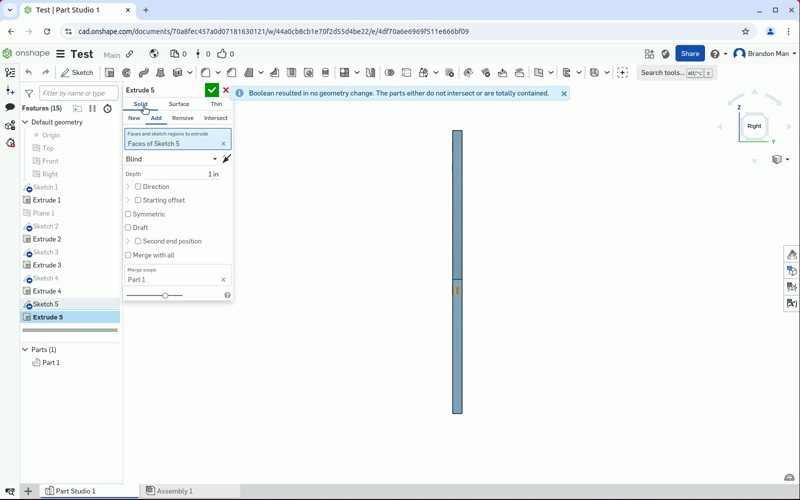
click(143, 106)
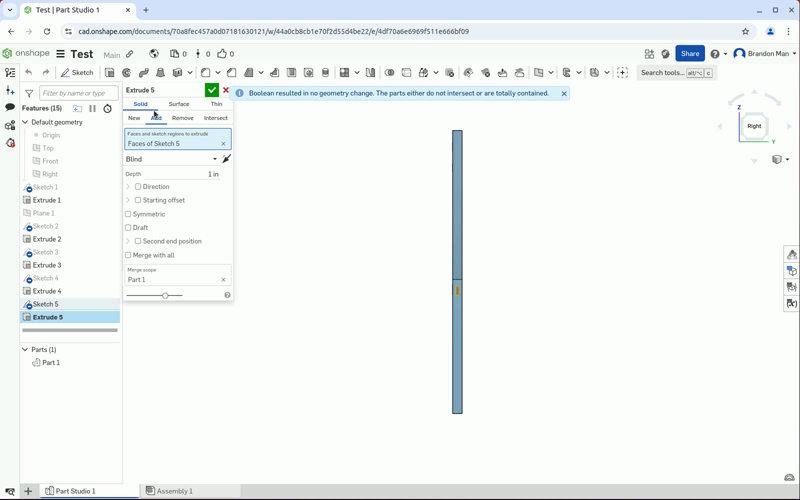
mouse_move(186, 120)
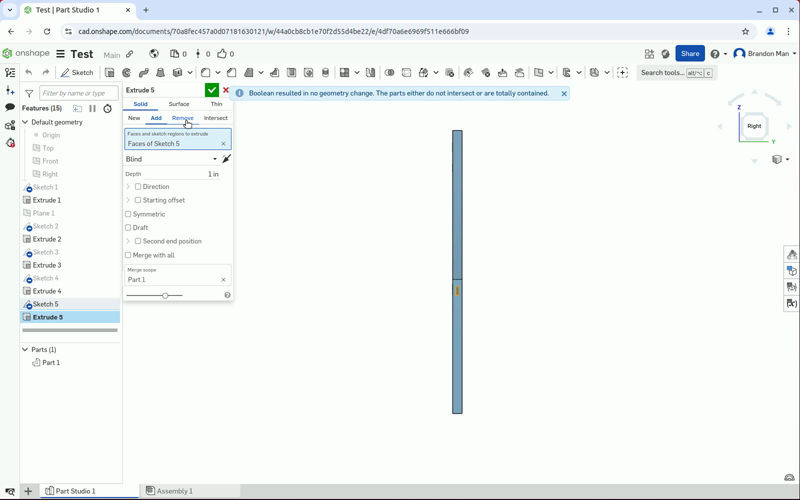
click(186, 120)
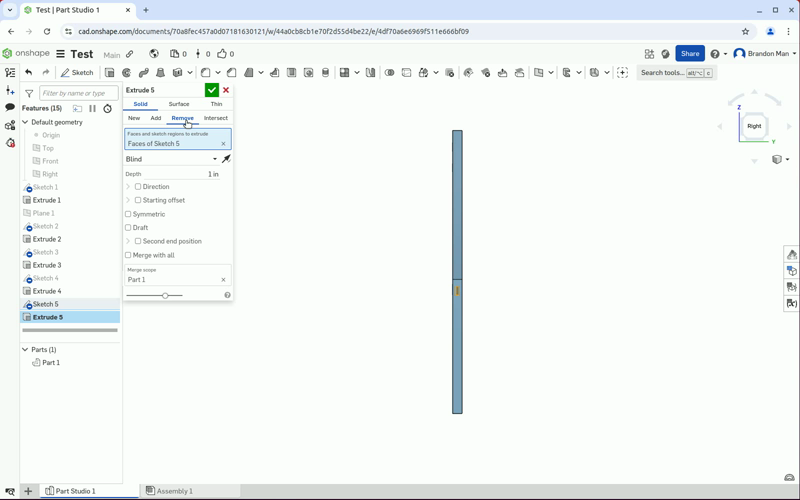
key(tab, 4)
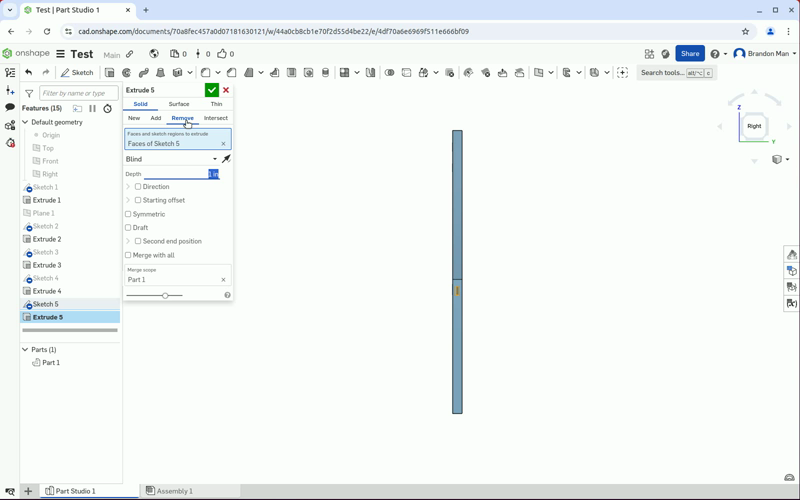
text(0.481)
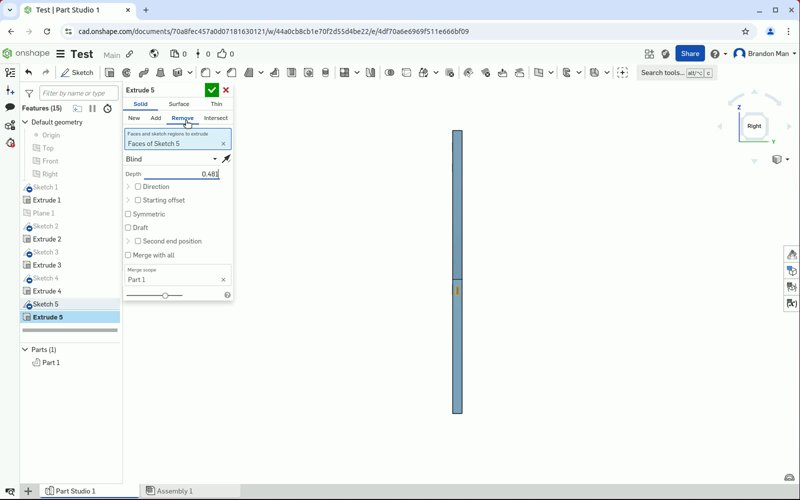
key(tab, 6)
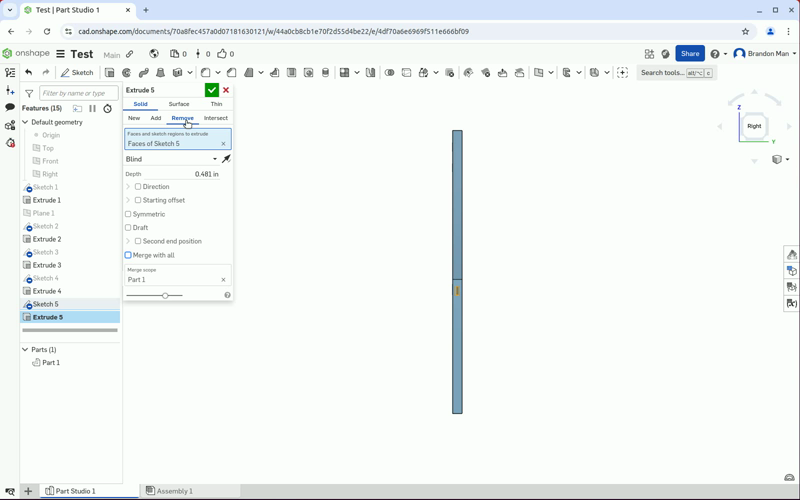
key(space)
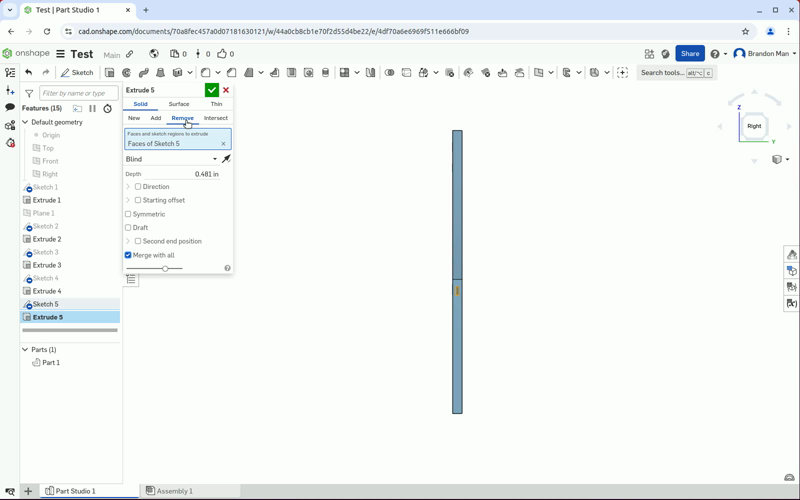
key(enter)
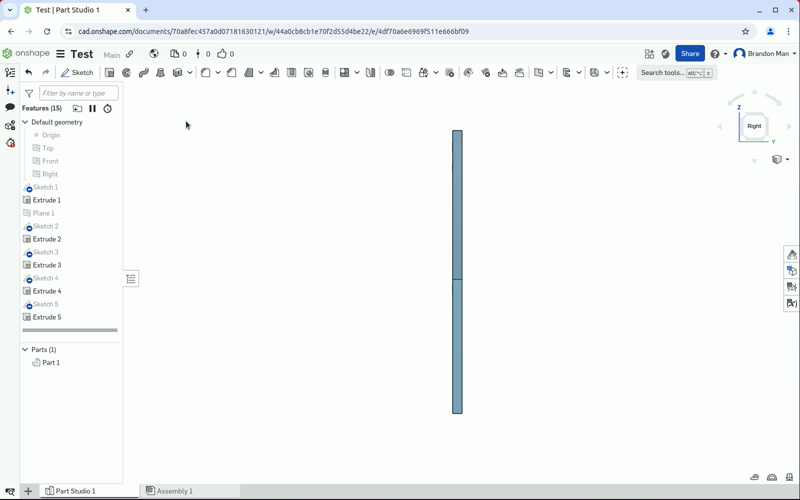
key(shift+h)
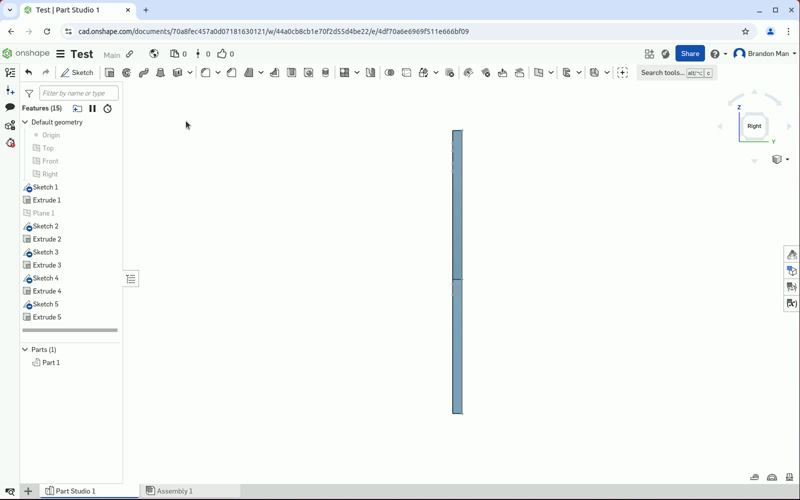
key(shift+h)
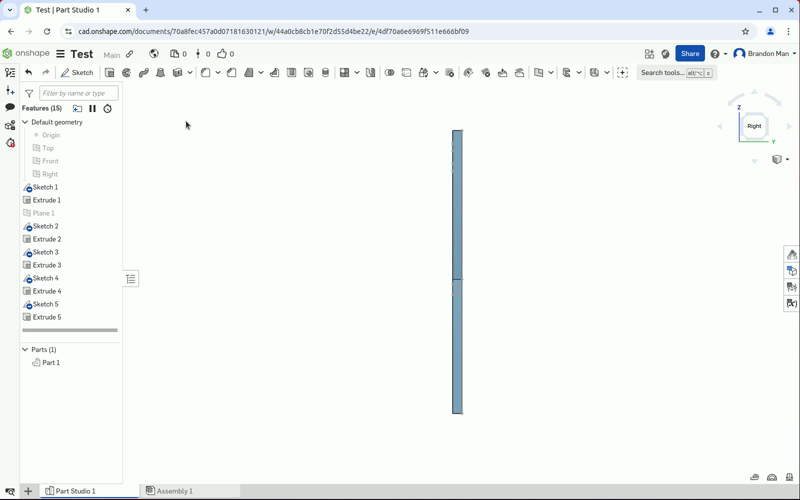
key(shift+7)
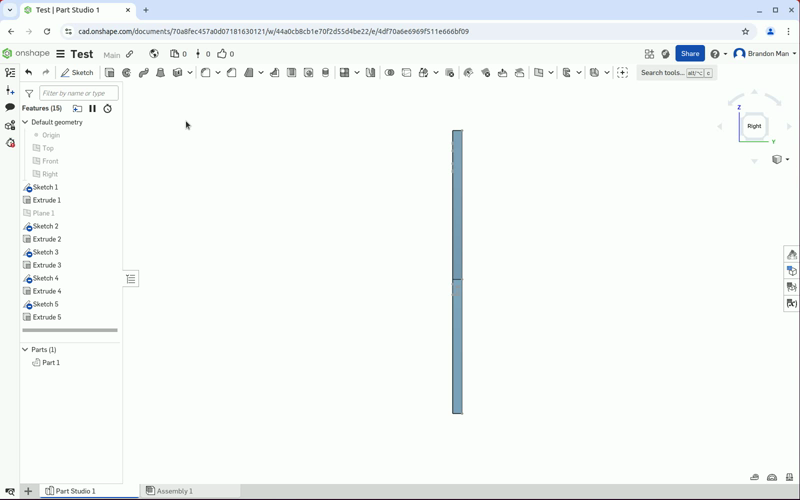
key(right, 2)
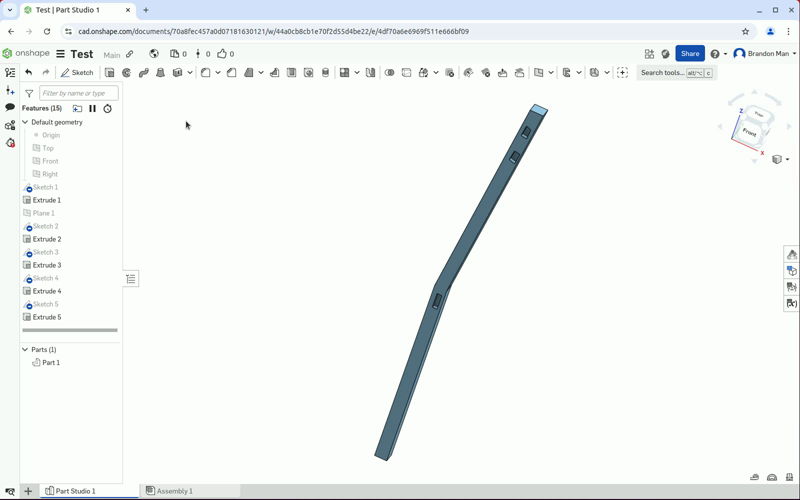
key(down, 2)
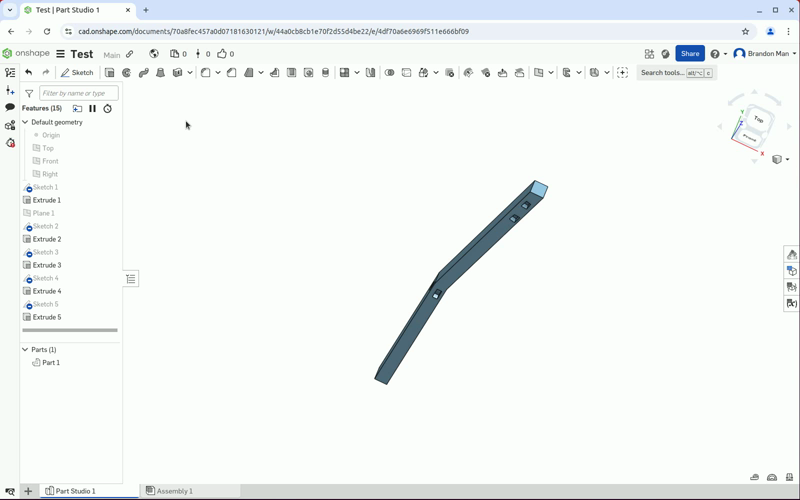
key(up, 2)
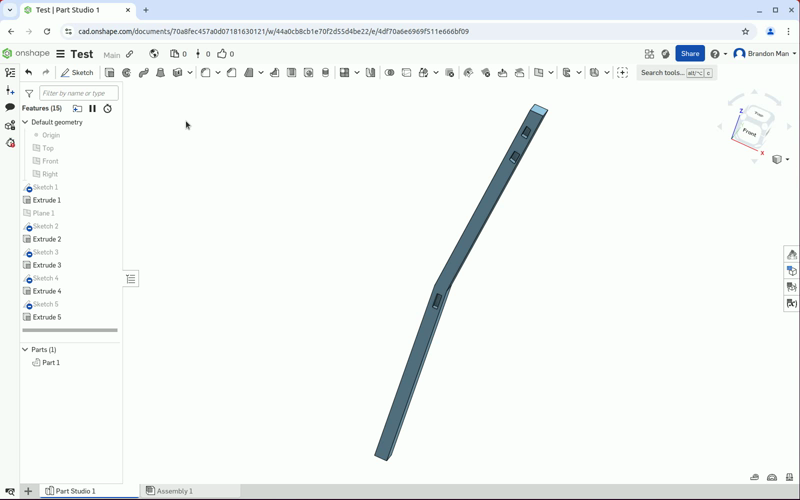
key(left, 2)
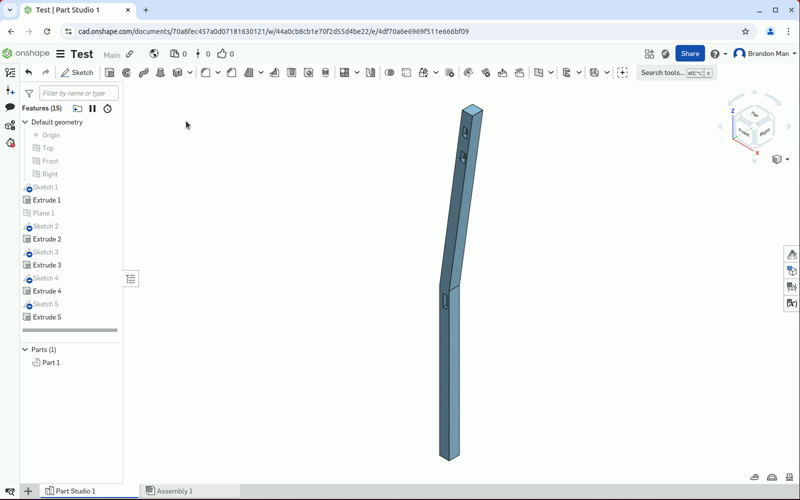
mouse_move(73, 189)
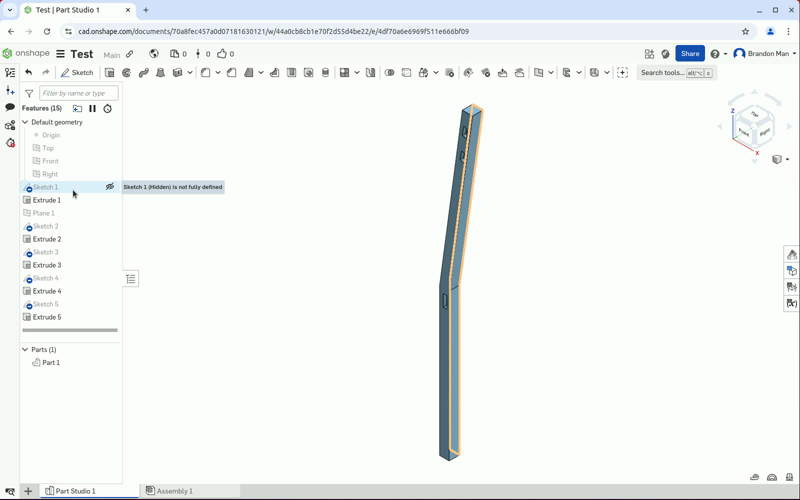
click(73, 189)